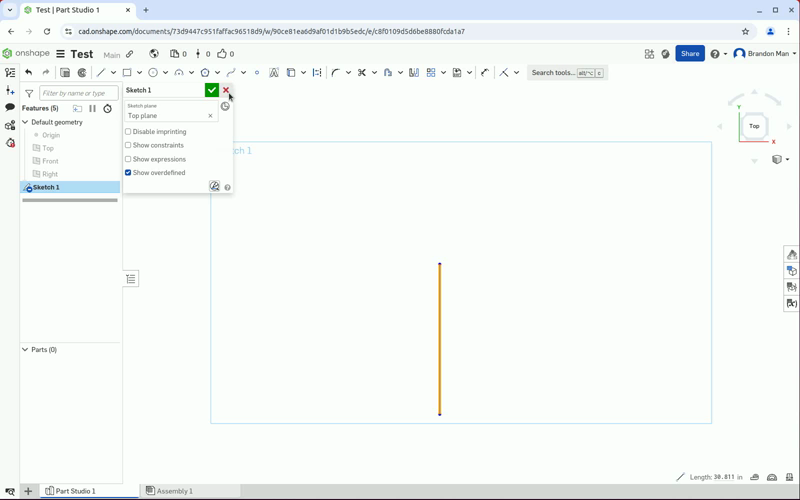
key(shift+h)
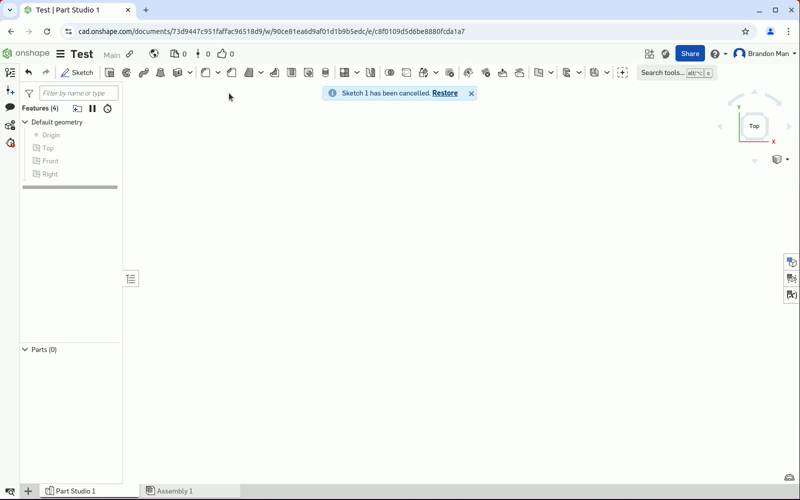
mouse_move(73, 352)
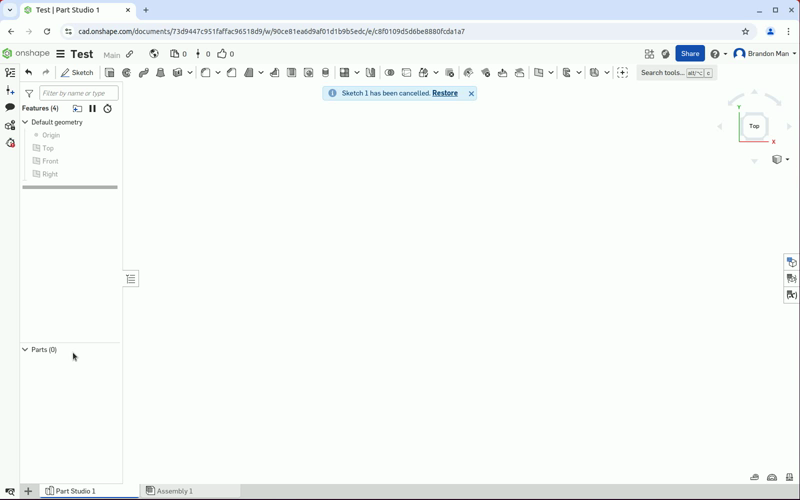
key(y)
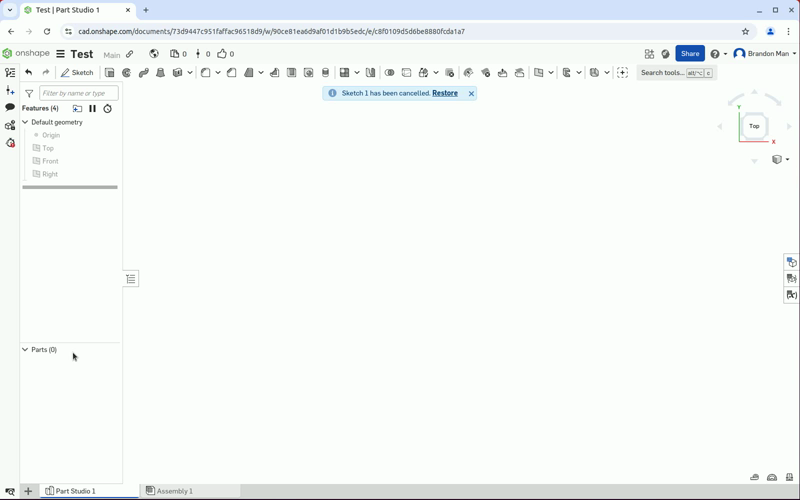
key(shift+p)
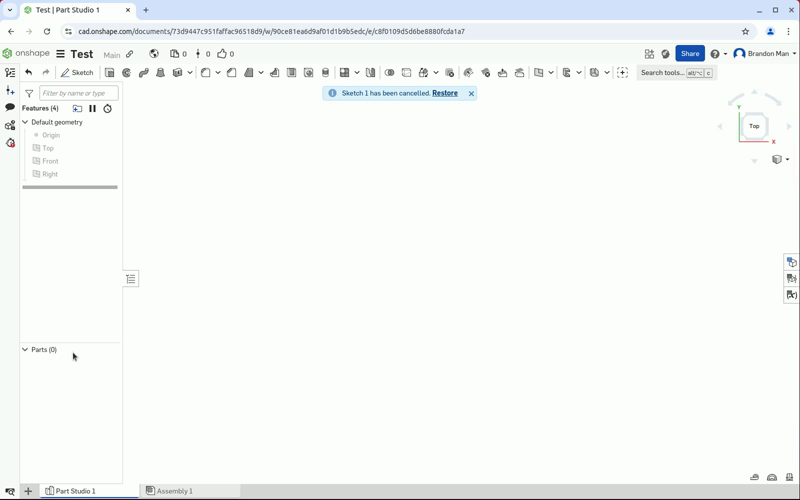
key(space)
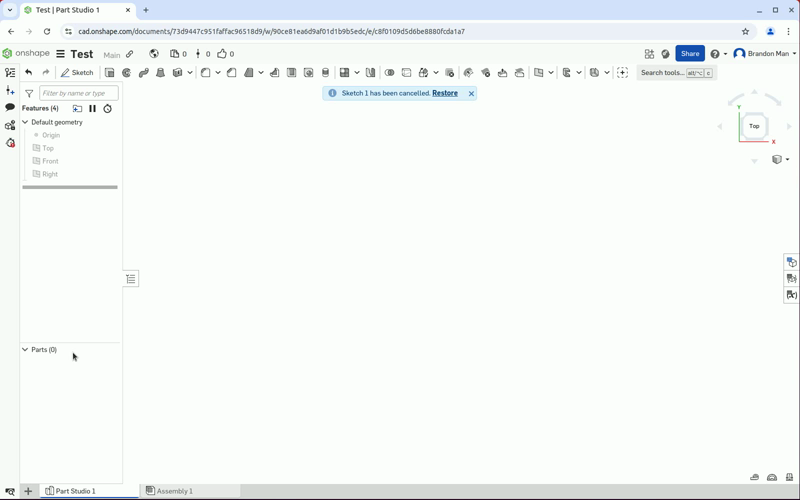
key_down(shift)
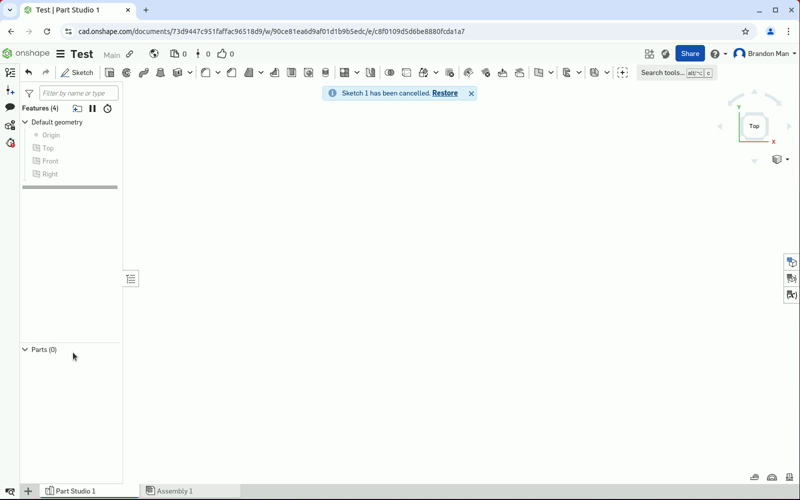
key(up)
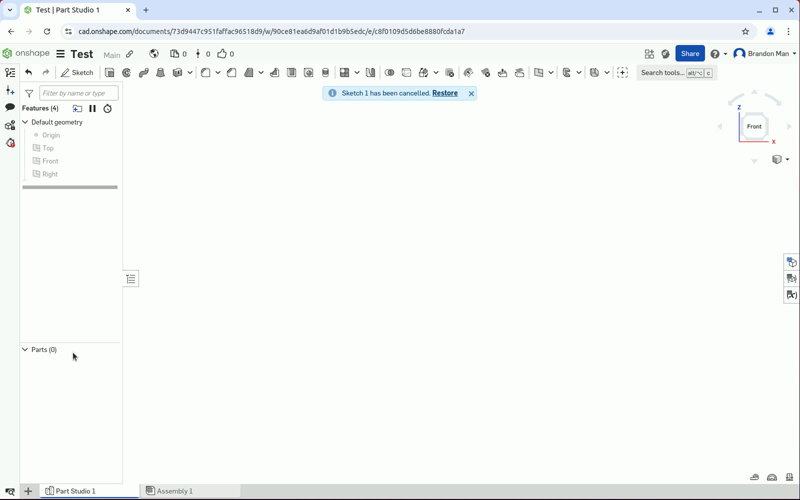
key_up(shift)
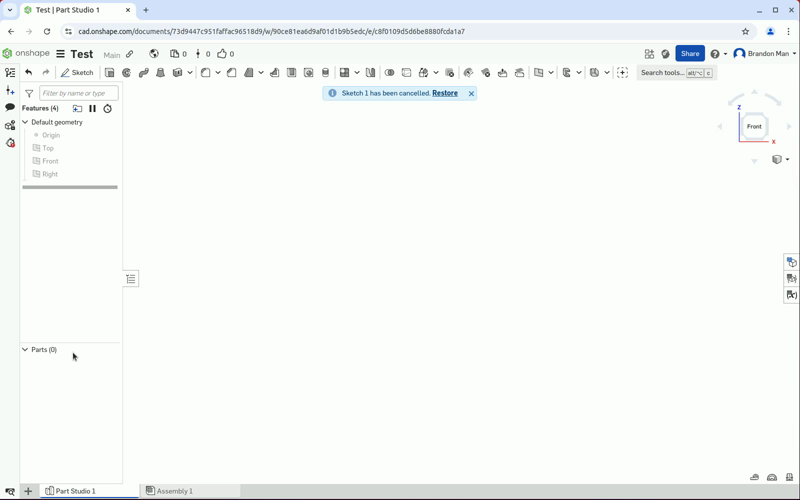
mouse_move(73, 352)
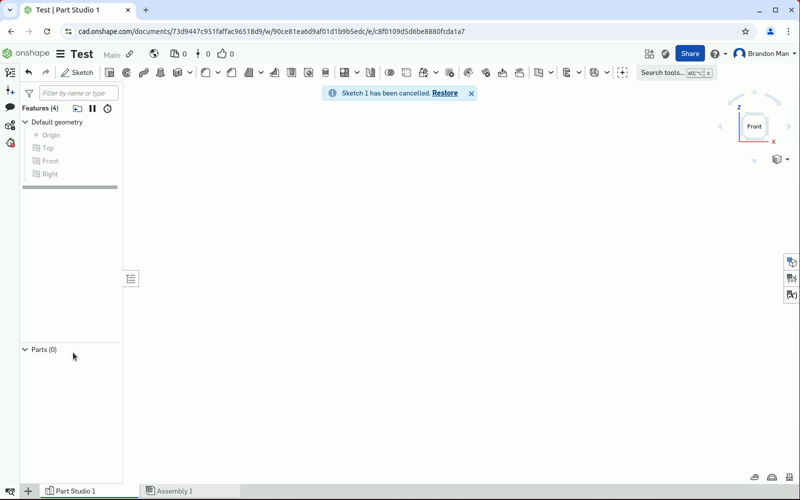
key(shift+y)
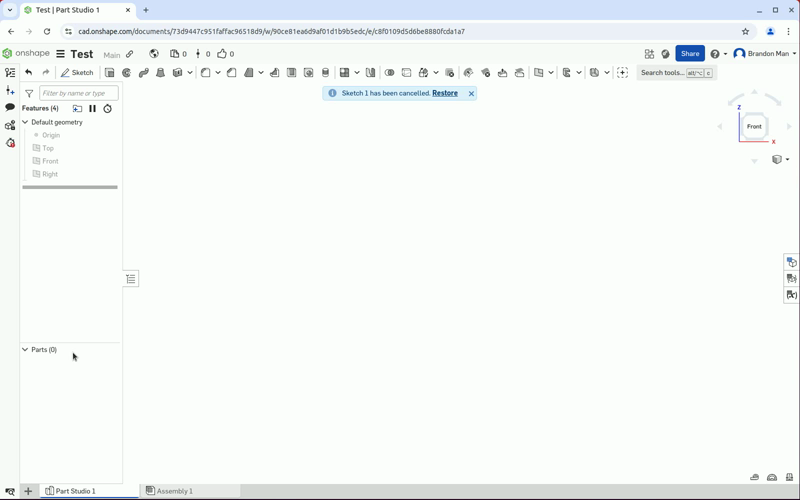
key(shift+s)
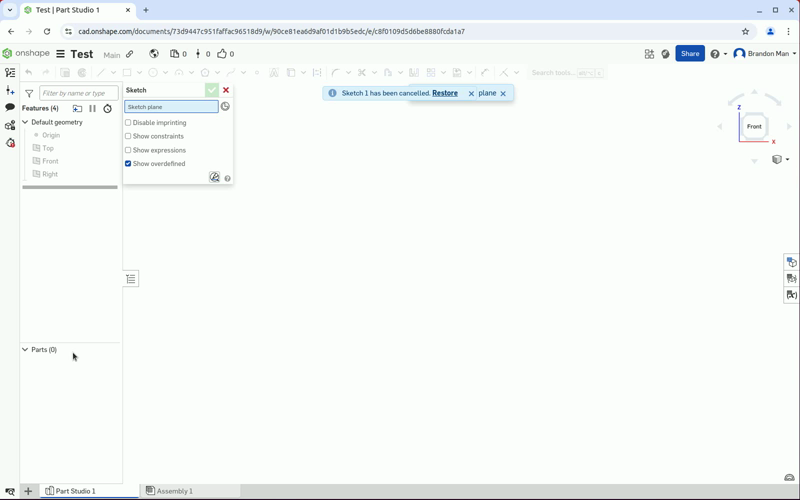
mouse_move(73, 163)
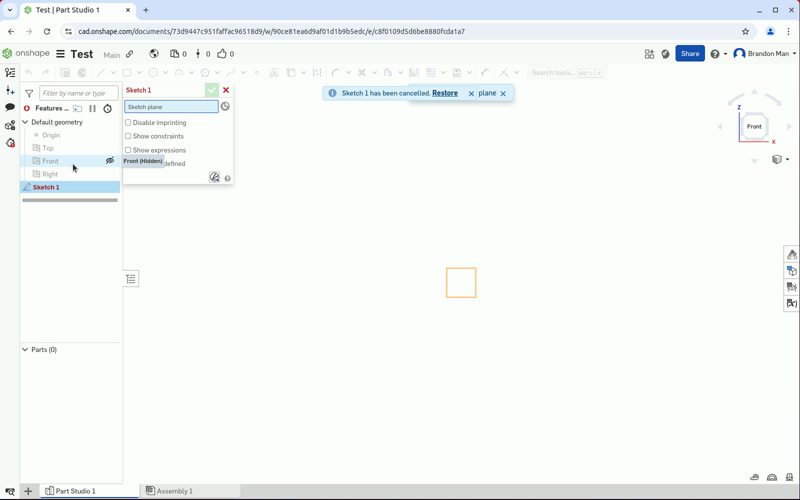
click(73, 163)
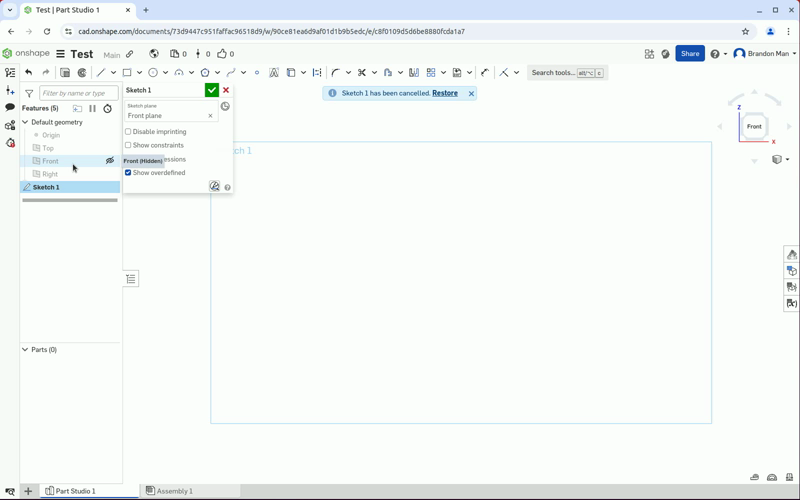
mouse_move(73, 352)
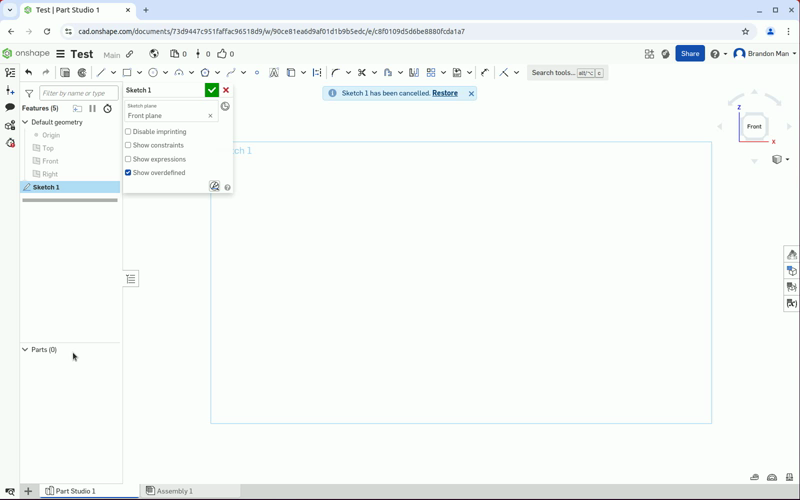
key(y)
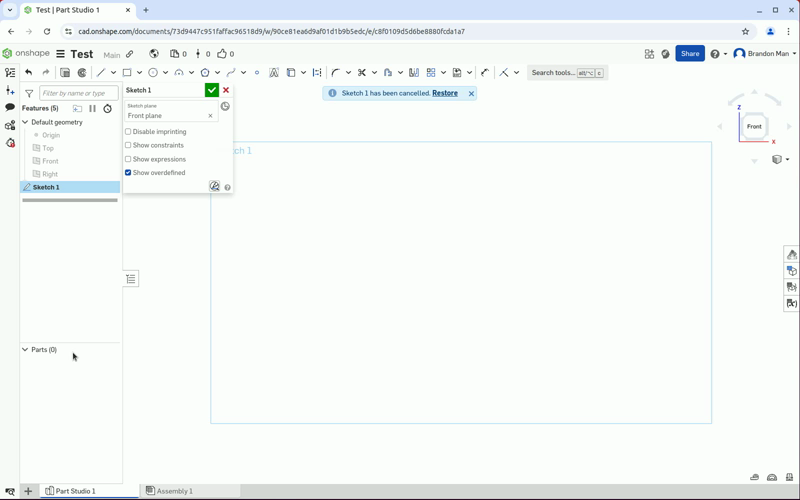
key(c)
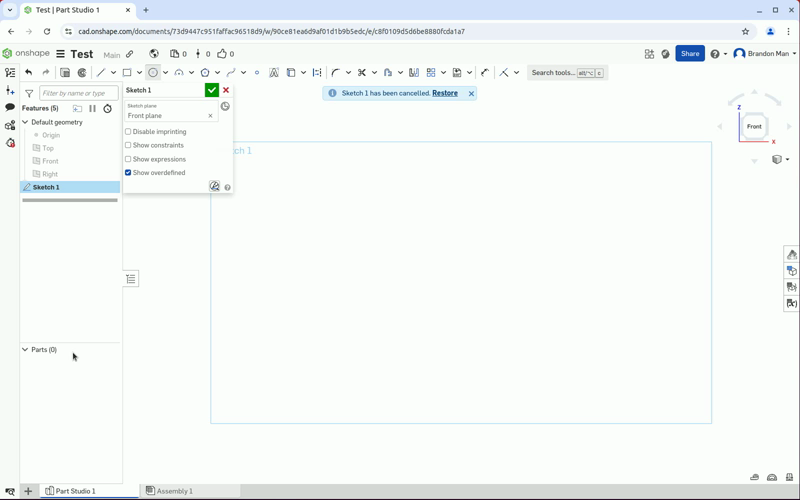
key_down(shift)
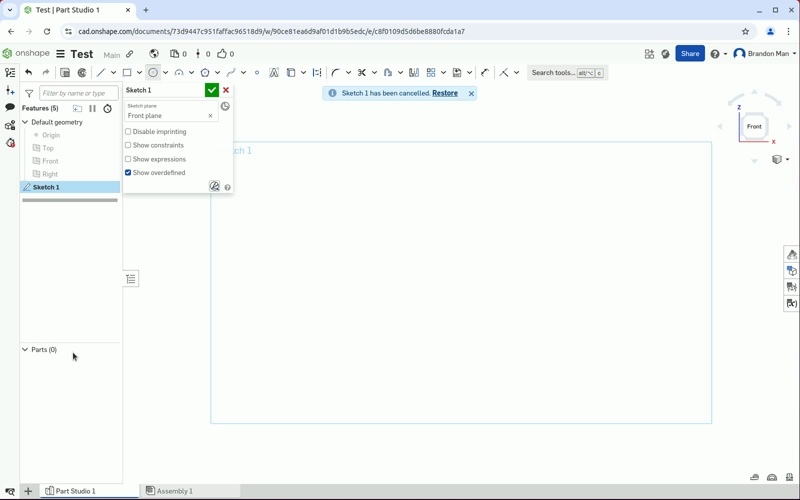
mouse_move(416, 182)
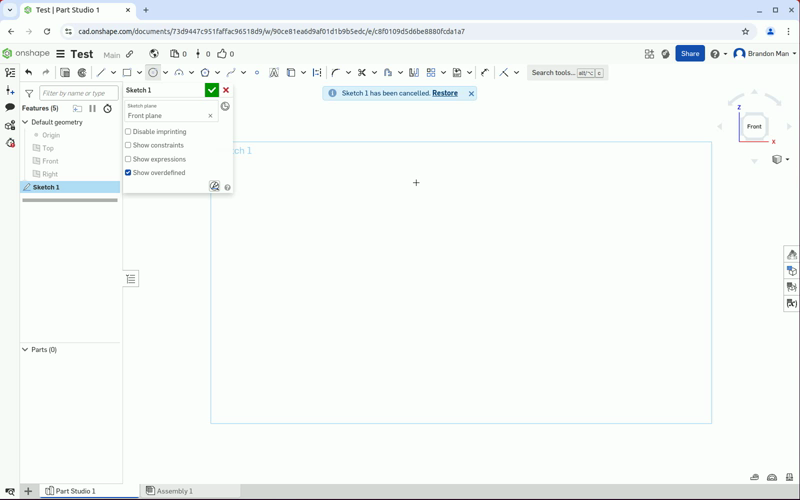
click(416, 182)
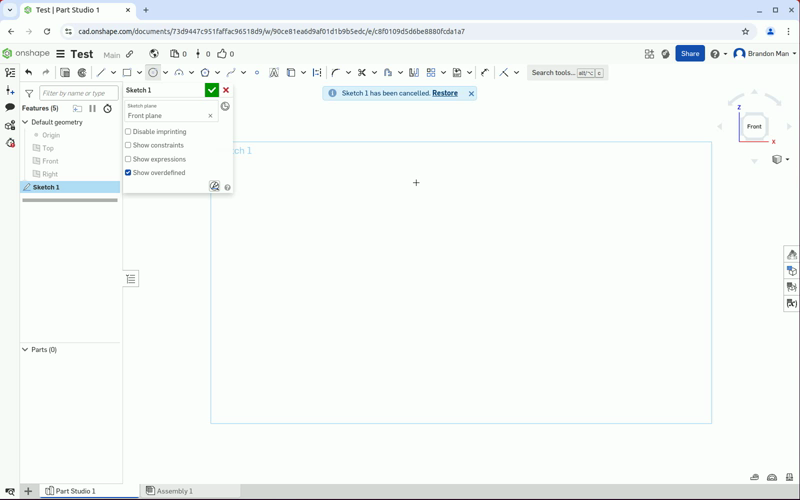
key_up(shift)
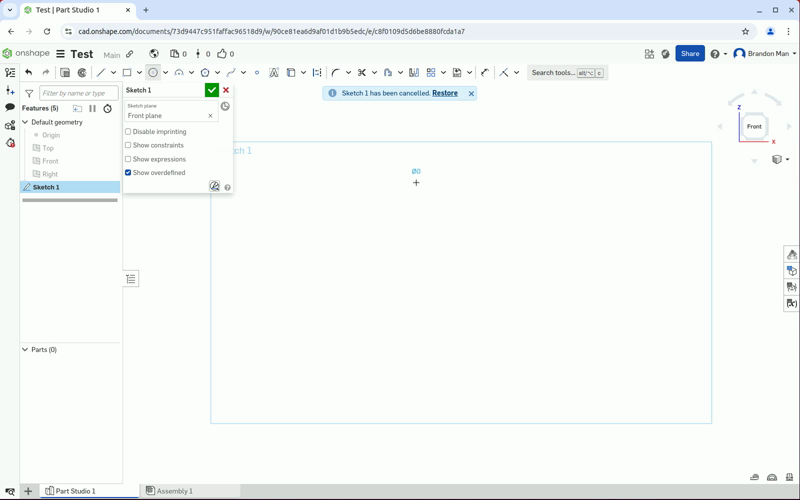
mouse_move(428, 182)
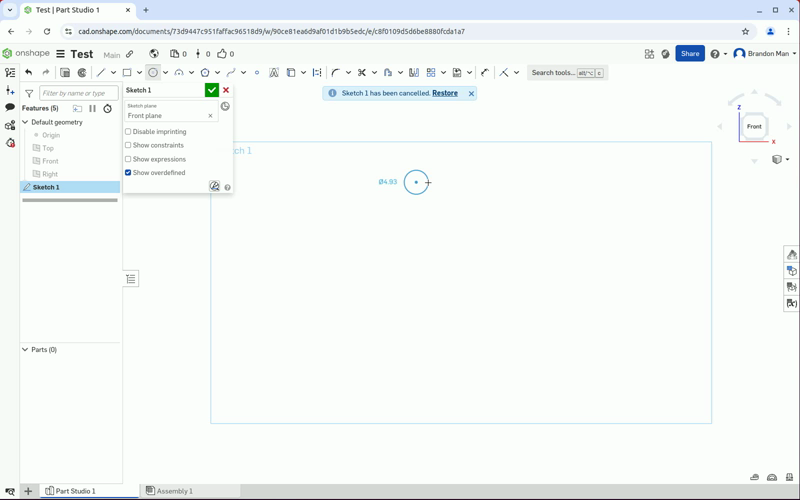
click(428, 182)
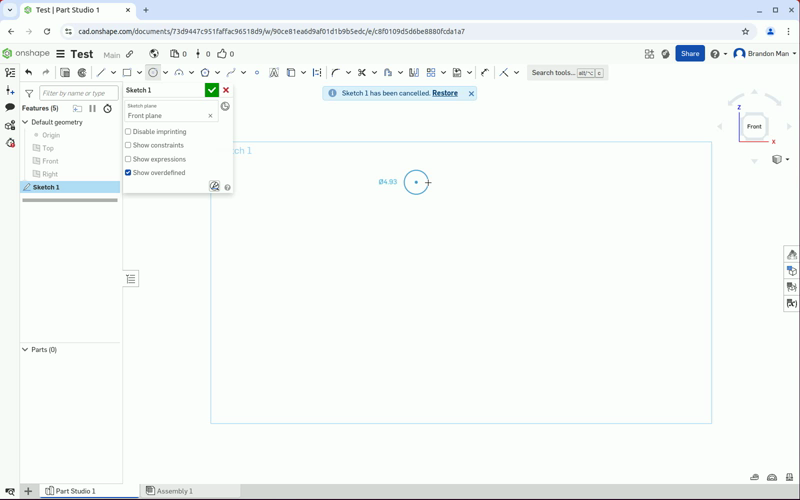
key(esc)
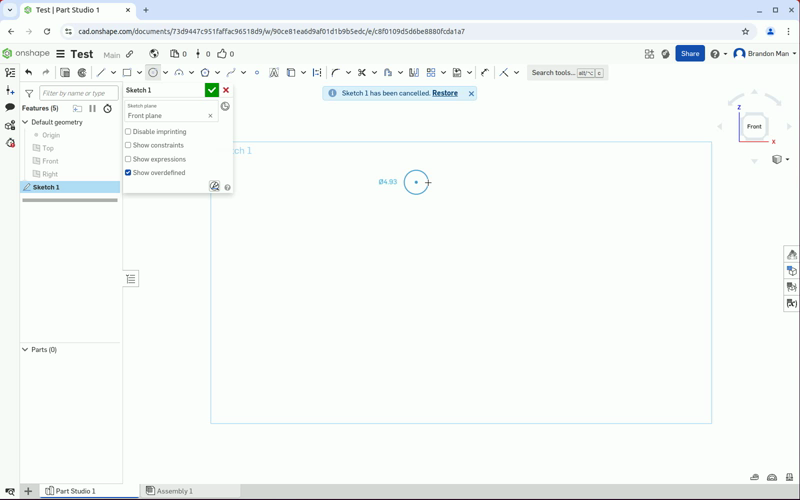
key(c)
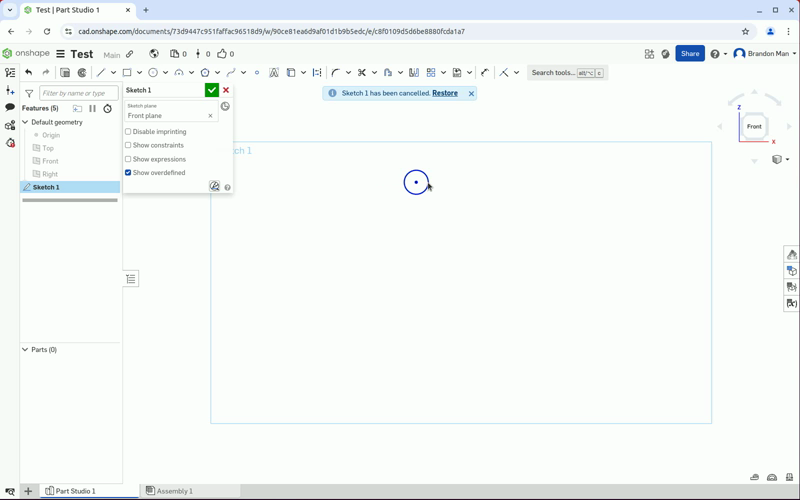
key_down(shift)
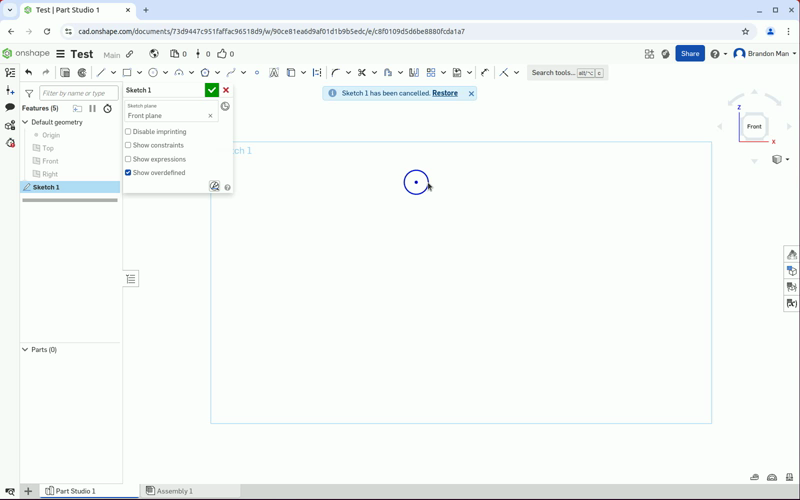
mouse_move(416, 182)
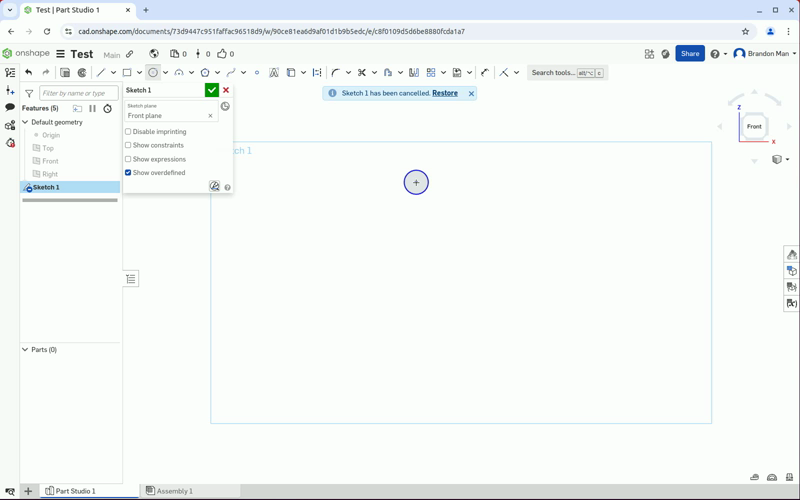
click(416, 182)
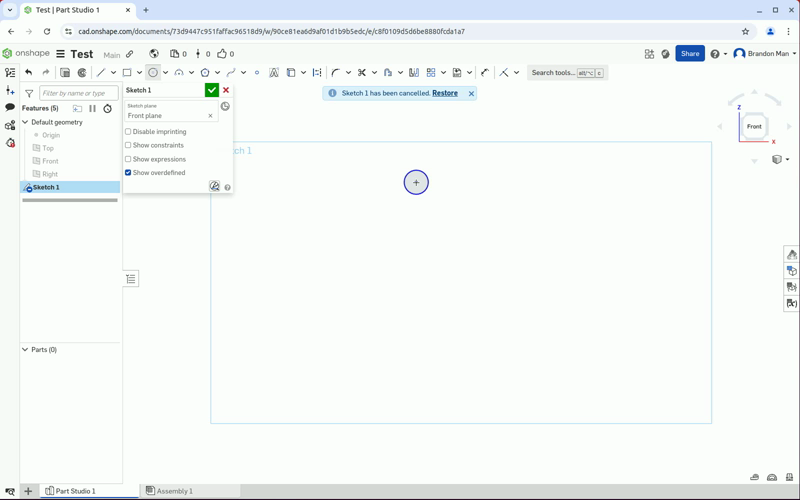
key_up(shift)
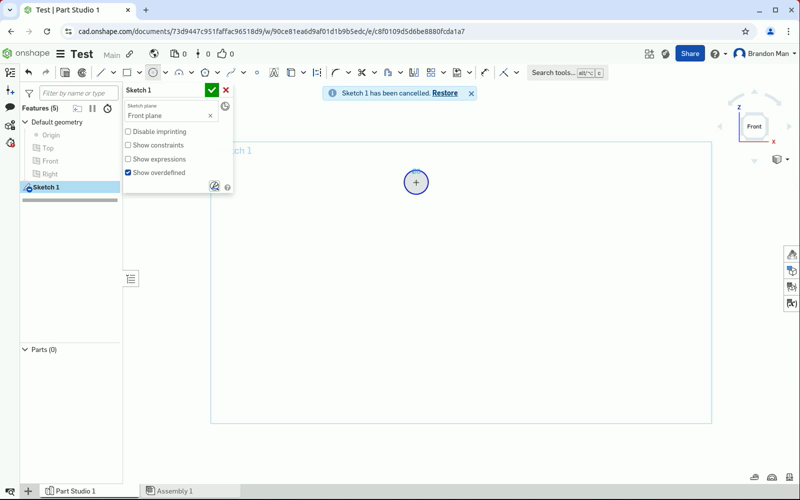
mouse_move(420, 182)
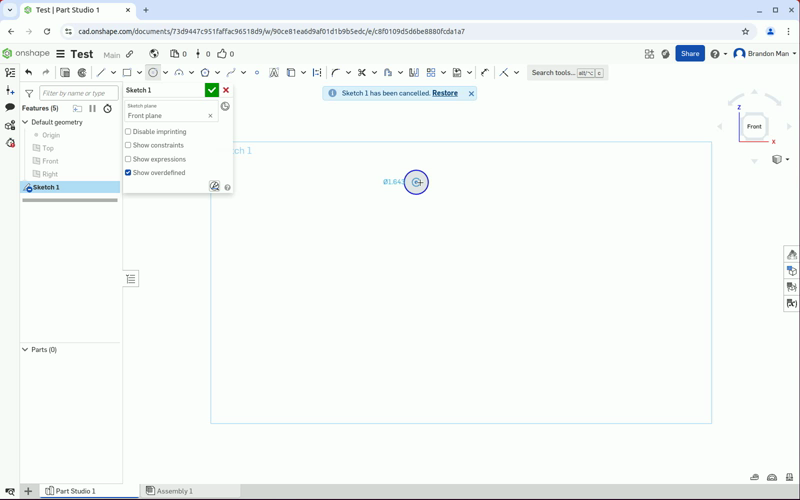
scroll(6)
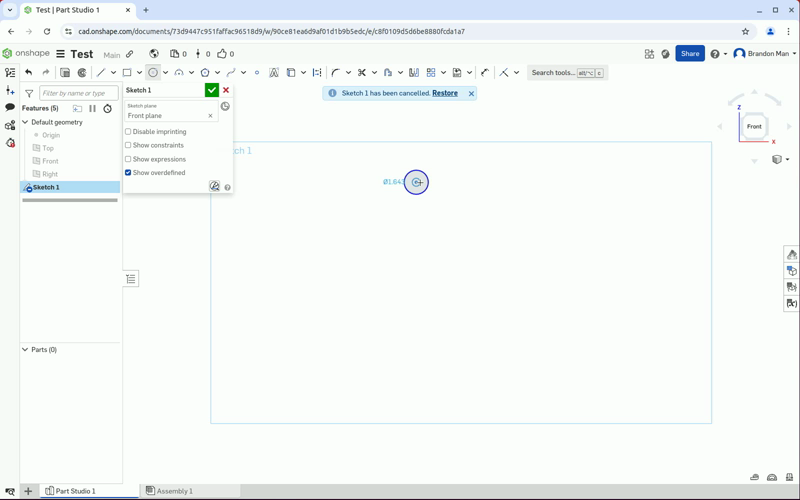
scroll(6)
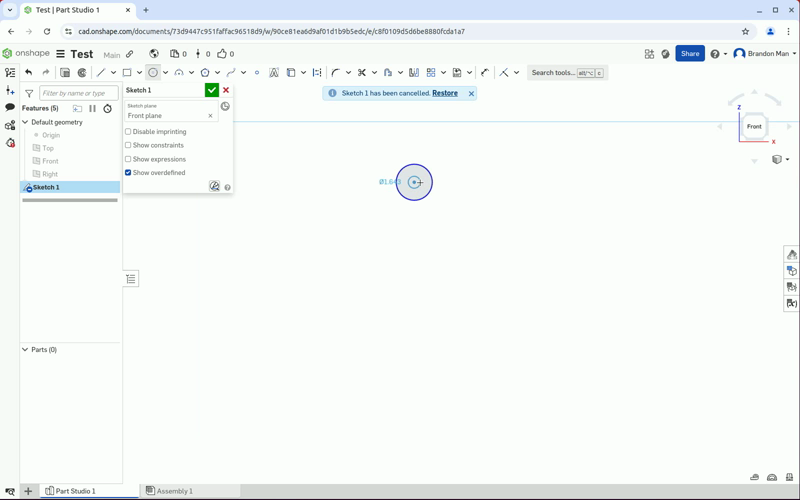
scroll(6)
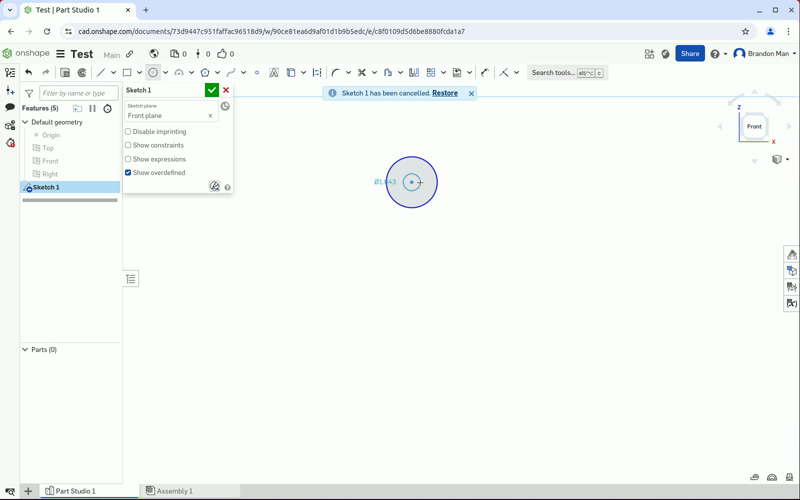
scroll(6)
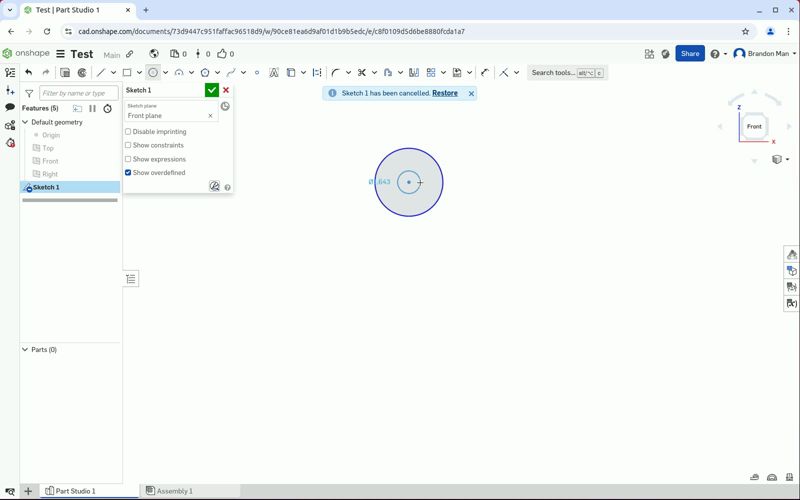
scroll(6)
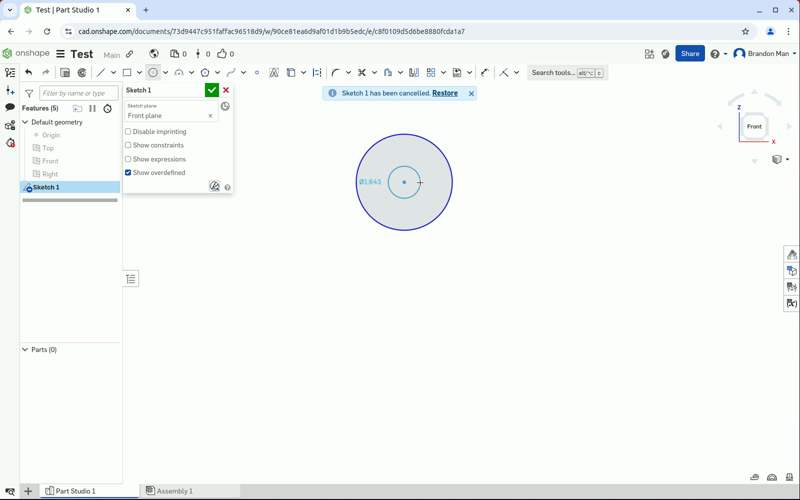
scroll(6)
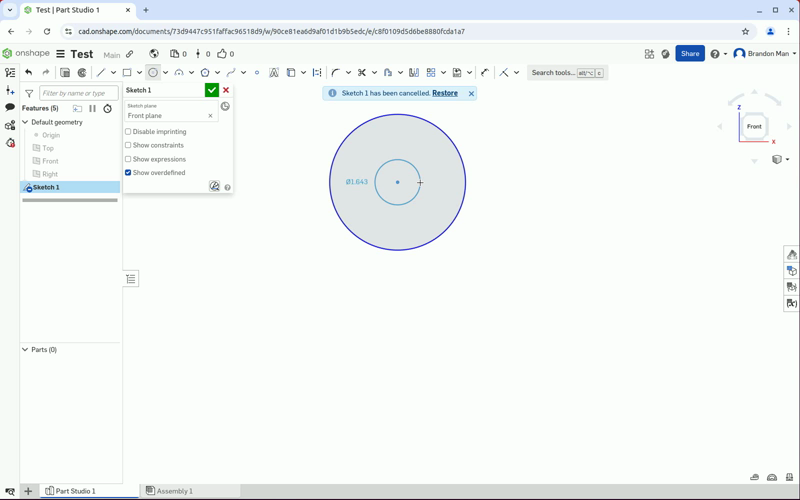
scroll(6)
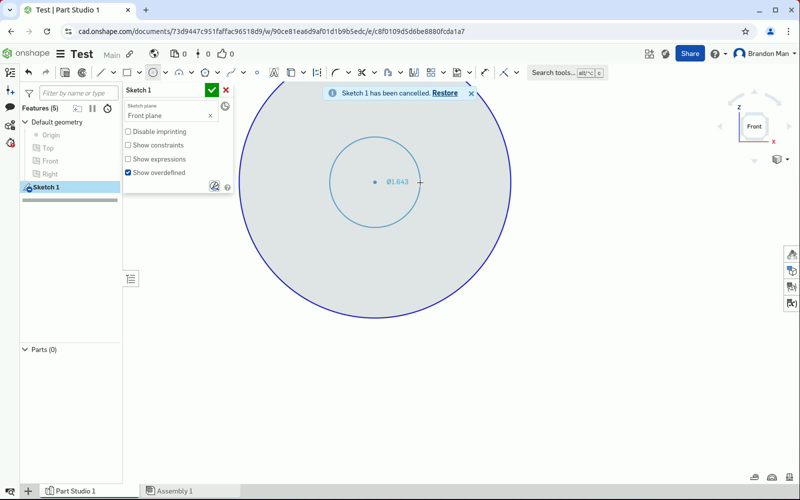
click(420, 182)
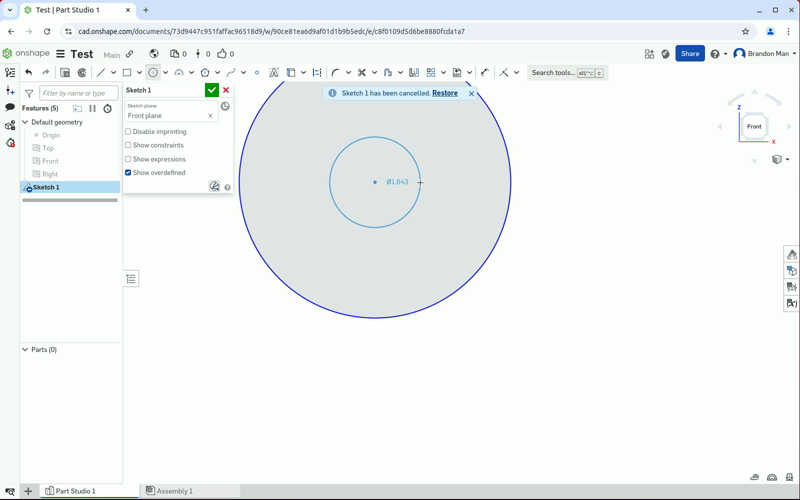
scroll(-6)
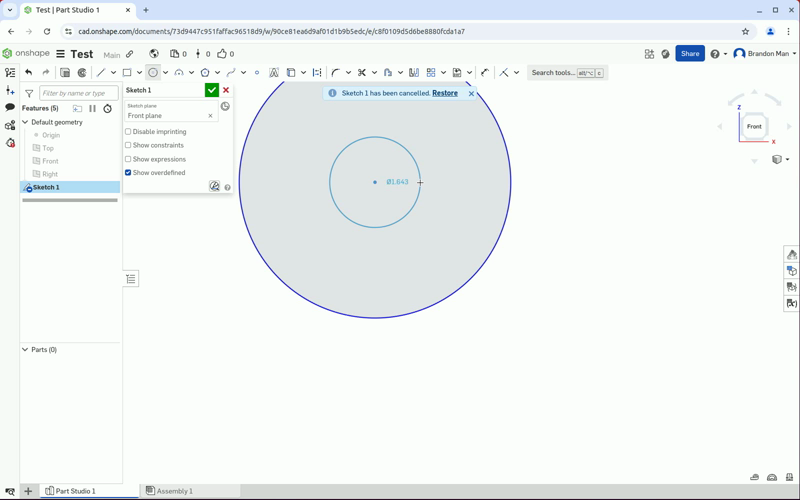
scroll(-6)
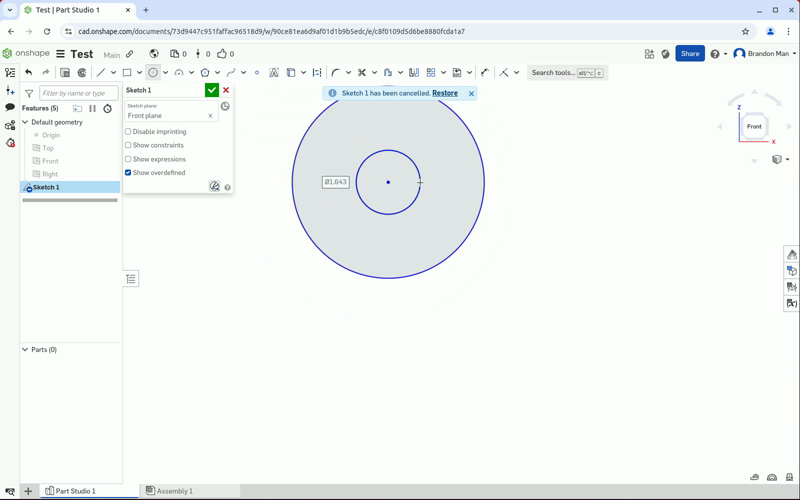
scroll(-6)
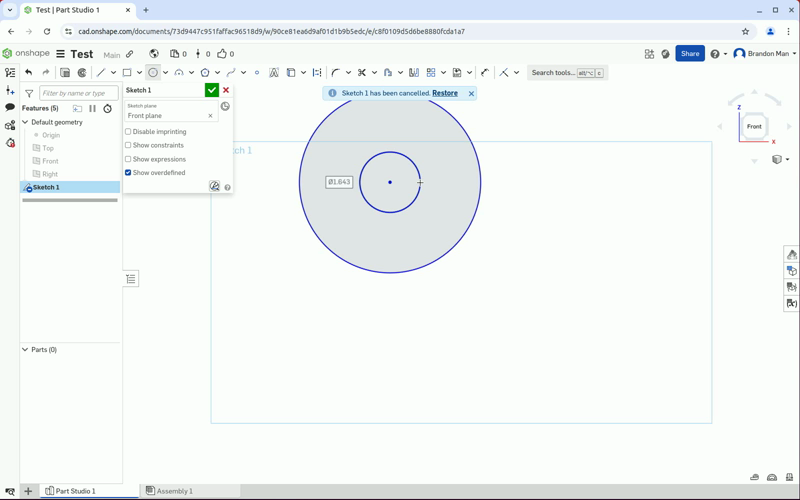
scroll(-6)
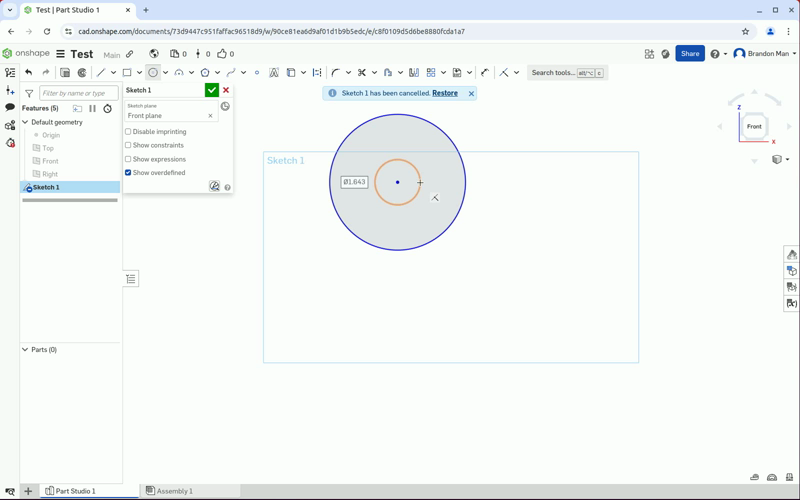
scroll(-6)
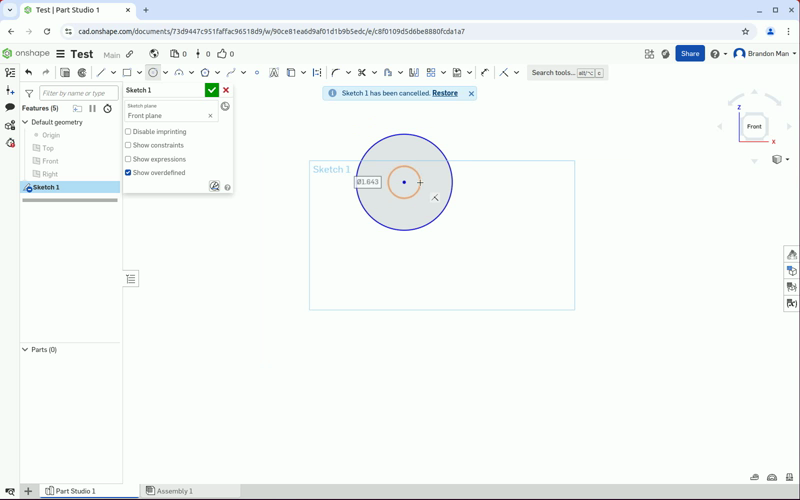
scroll(-6)
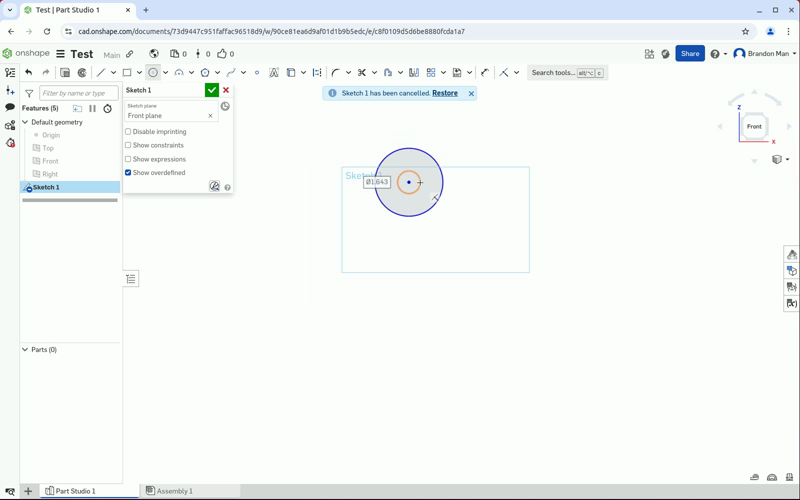
scroll(-6)
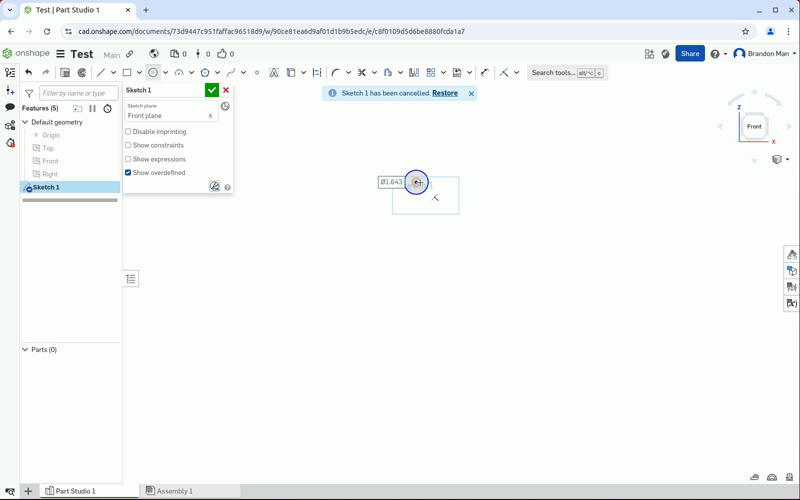
key(esc)
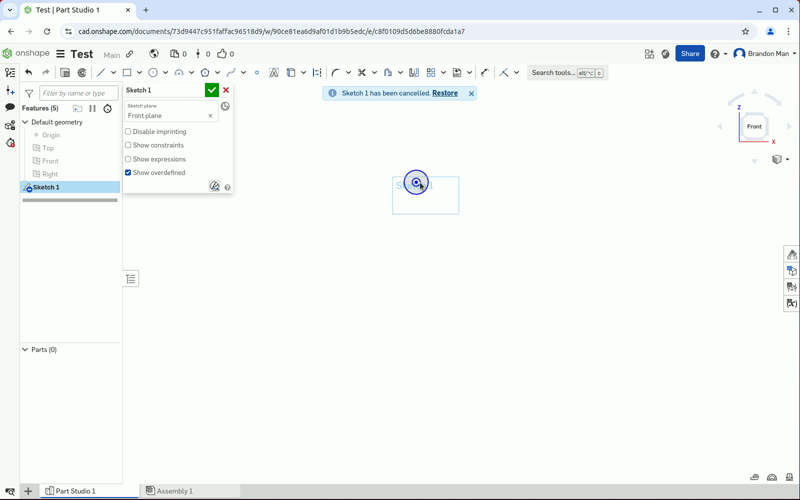
mouse_move(411, 175)
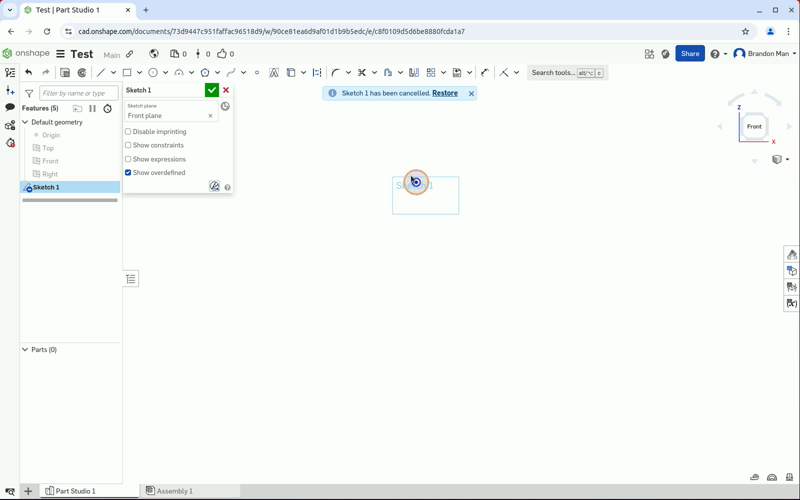
scroll(6)
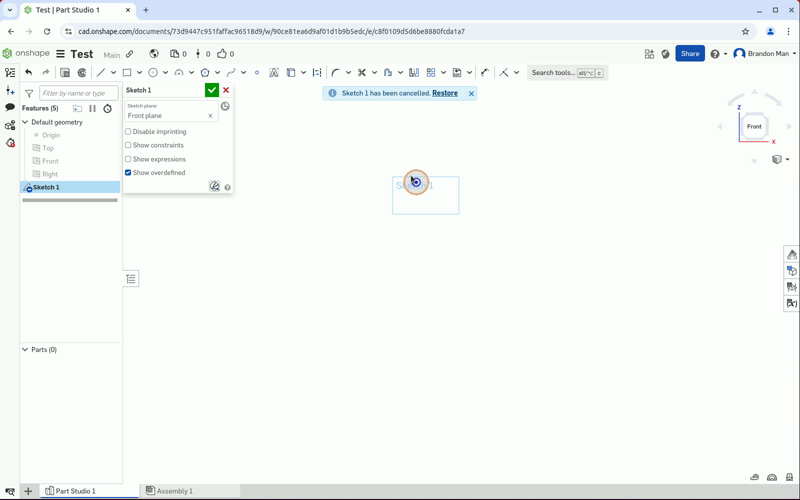
scroll(6)
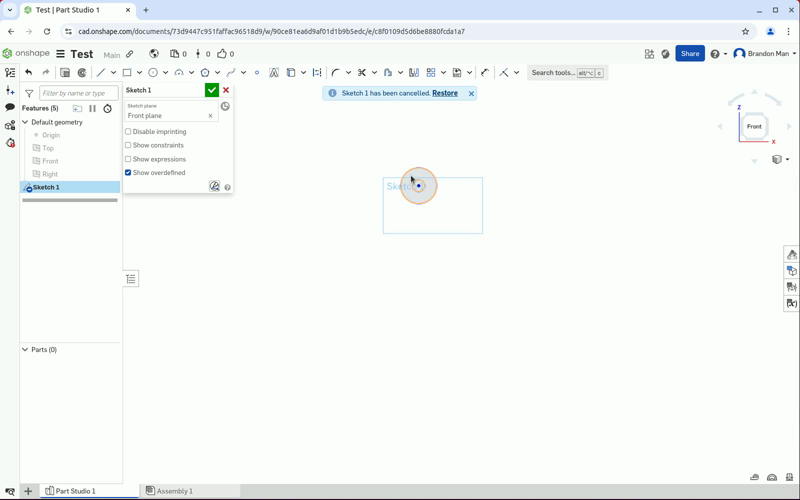
scroll(6)
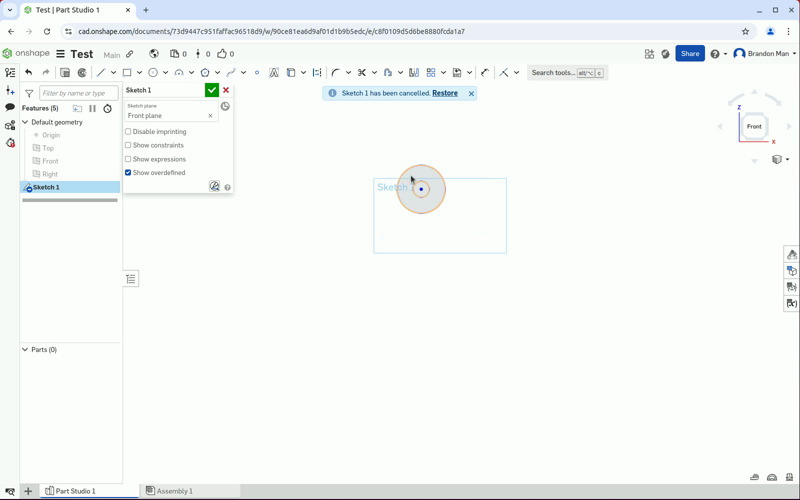
scroll(6)
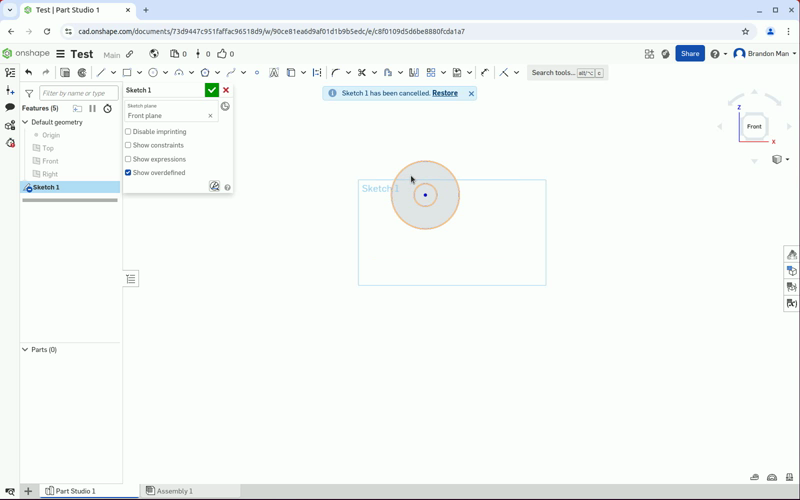
scroll(6)
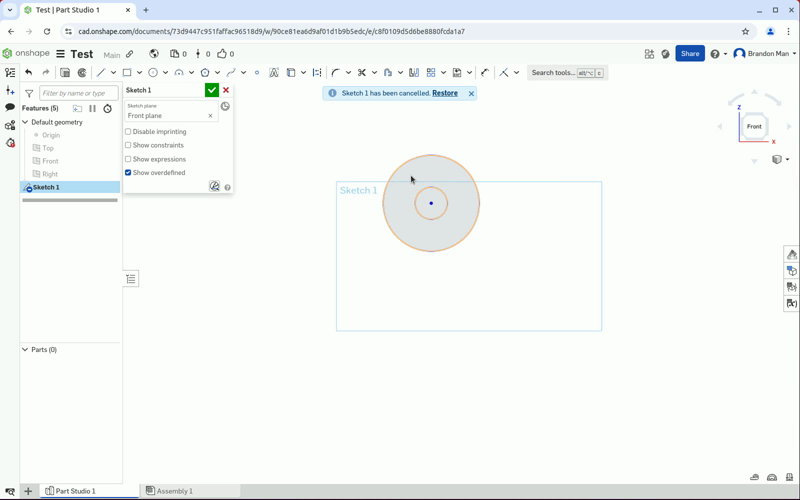
scroll(6)
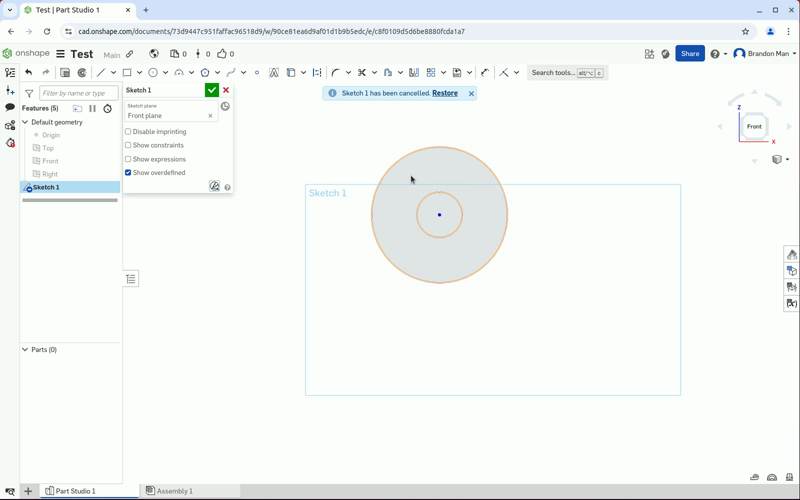
scroll(6)
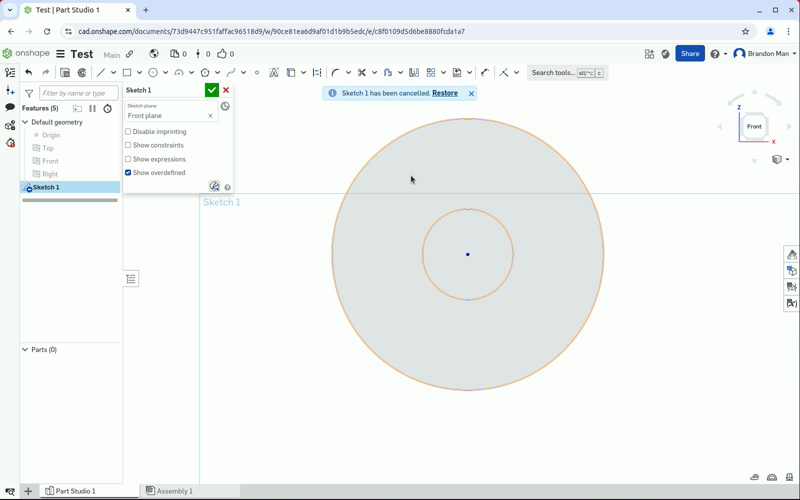
click(411, 175)
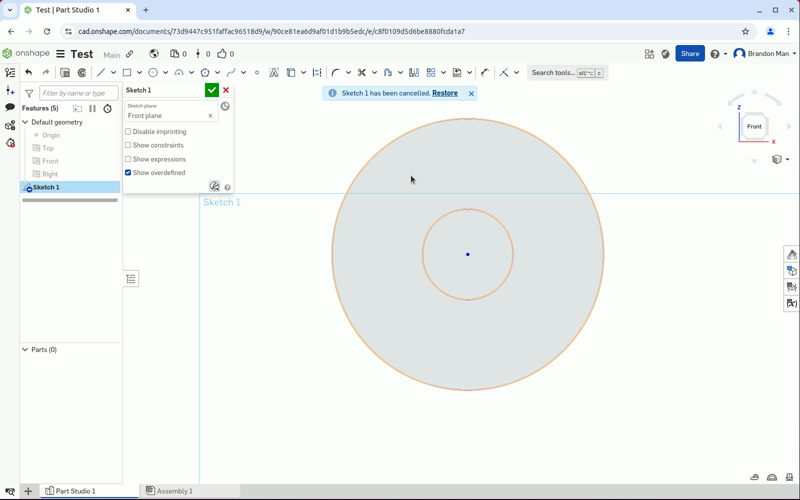
scroll(-6)
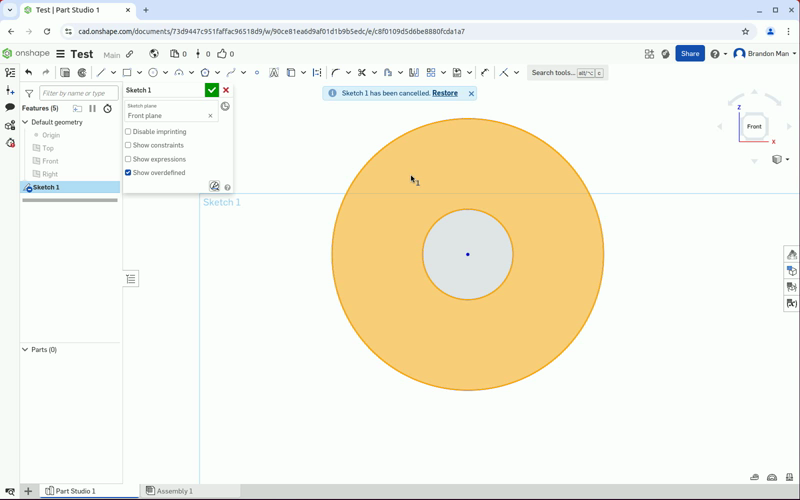
scroll(-6)
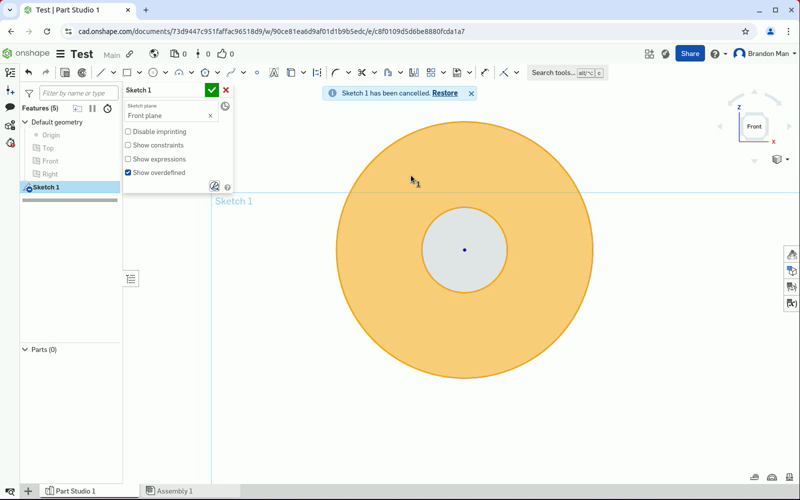
scroll(-6)
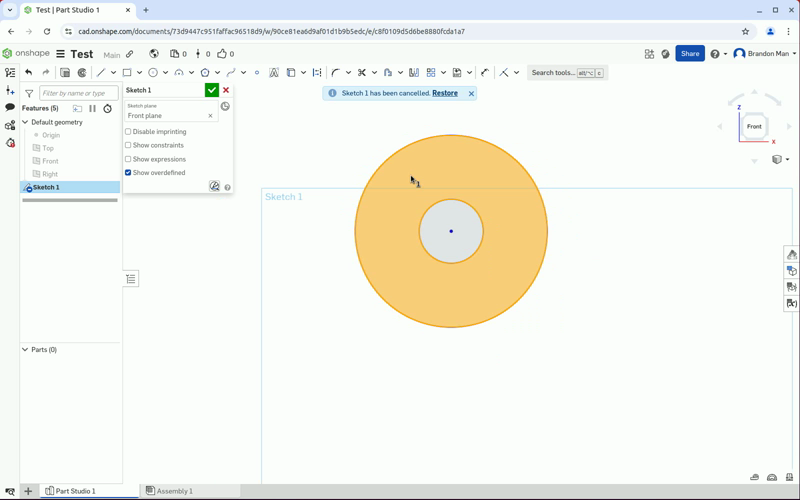
scroll(-6)
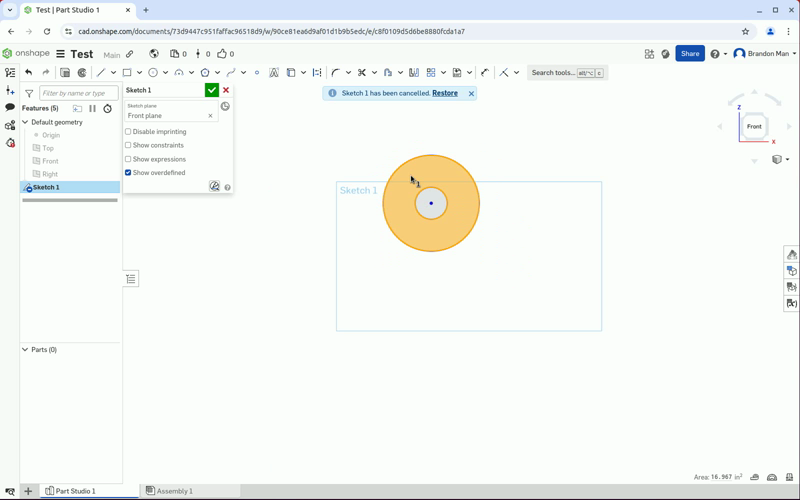
scroll(-6)
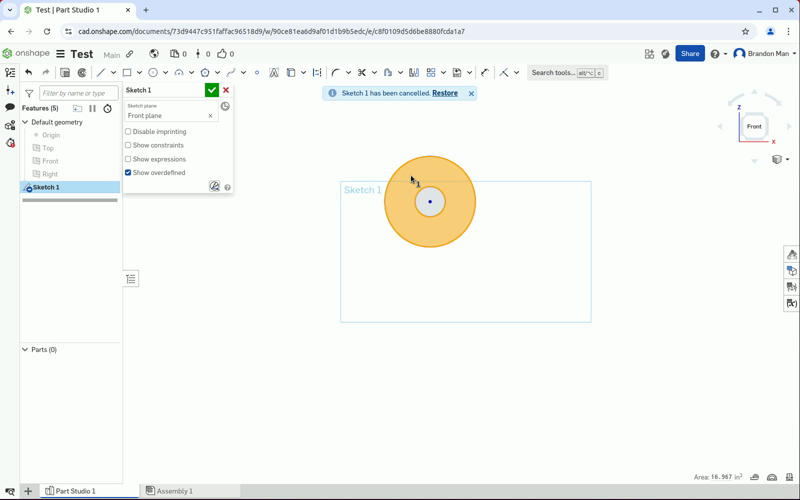
scroll(-6)
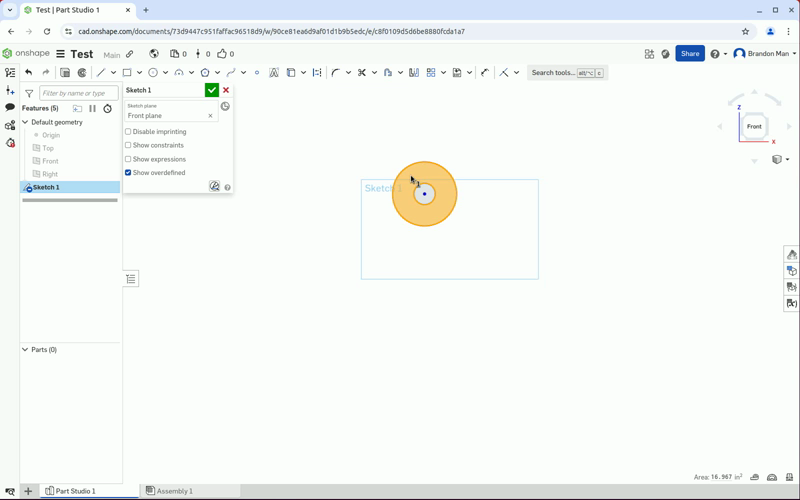
scroll(-6)
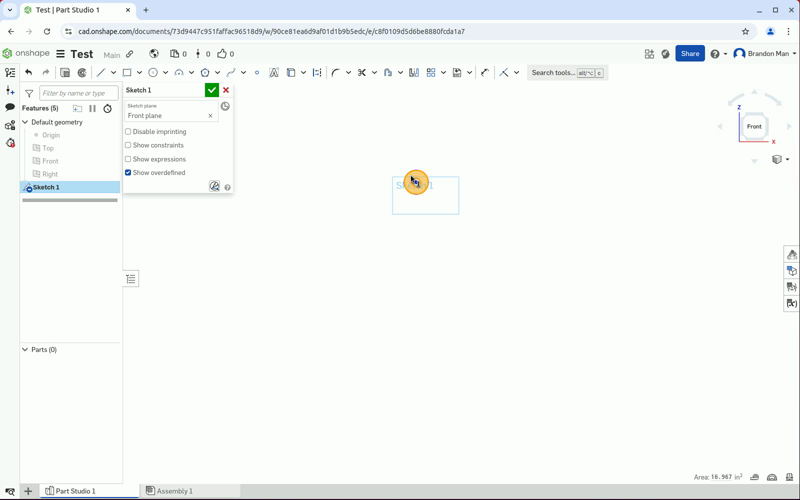
mouse_move(73, 352)
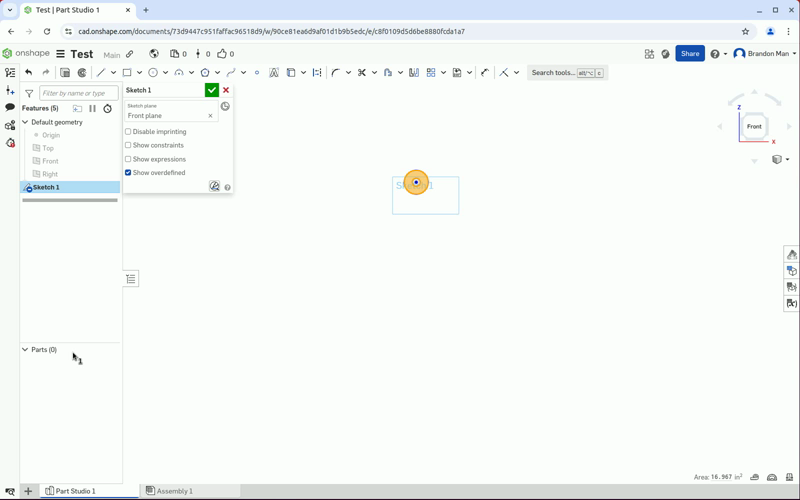
key(shift+y)
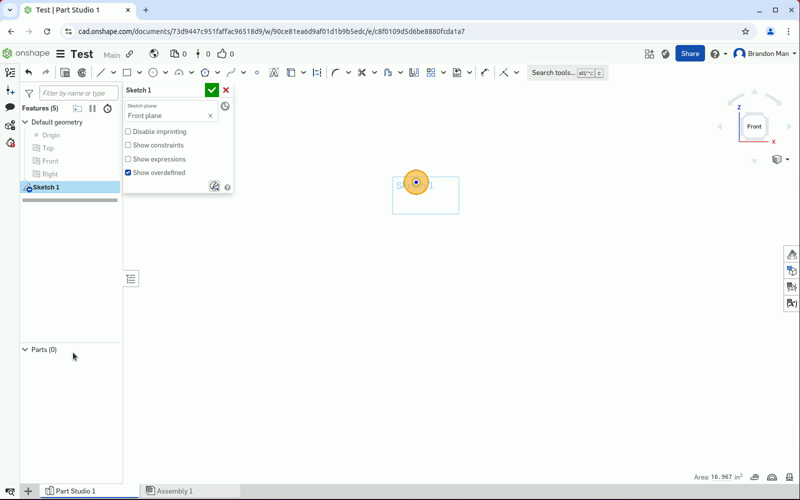
key(shift+e)
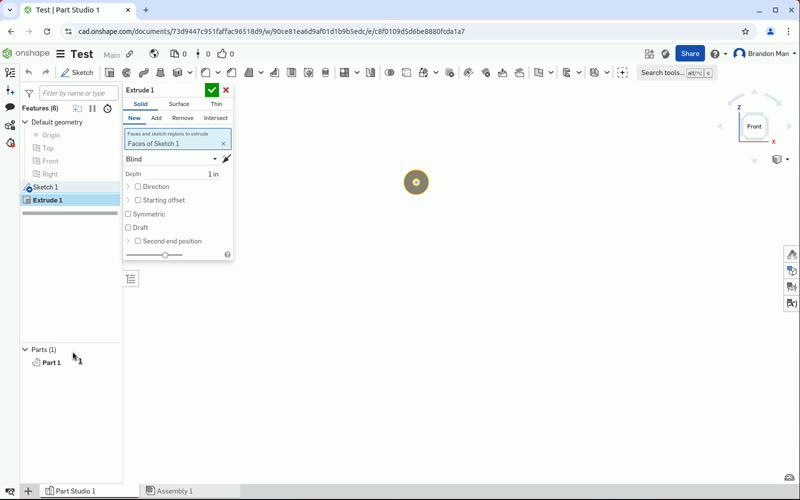
mouse_move(143, 106)
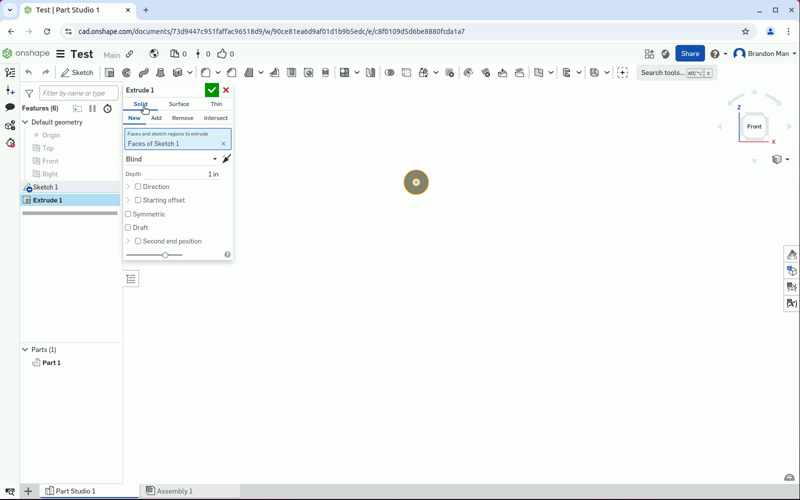
click(143, 106)
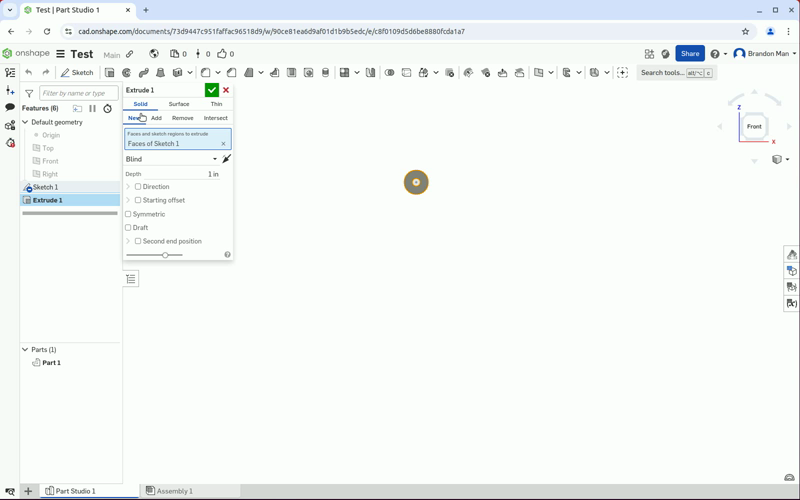
mouse_move(137, 120)
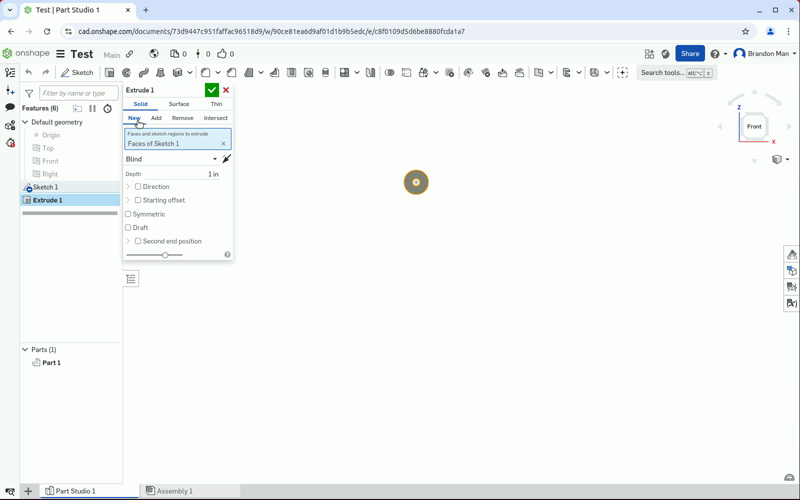
click(137, 120)
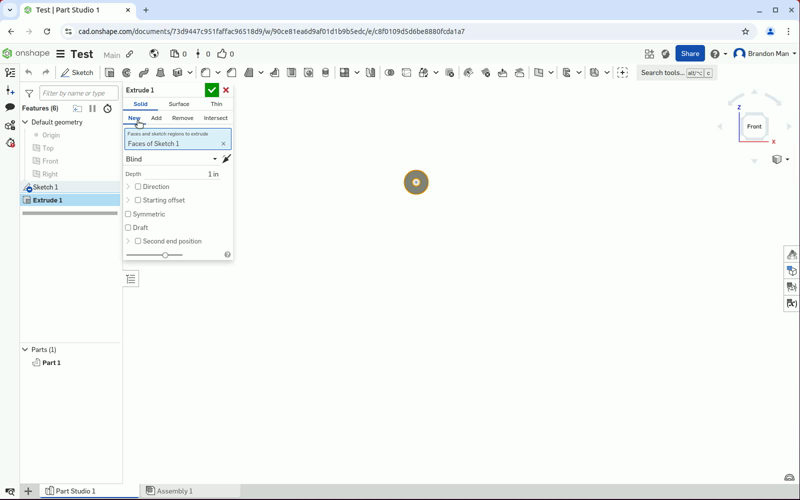
key(tab, 4)
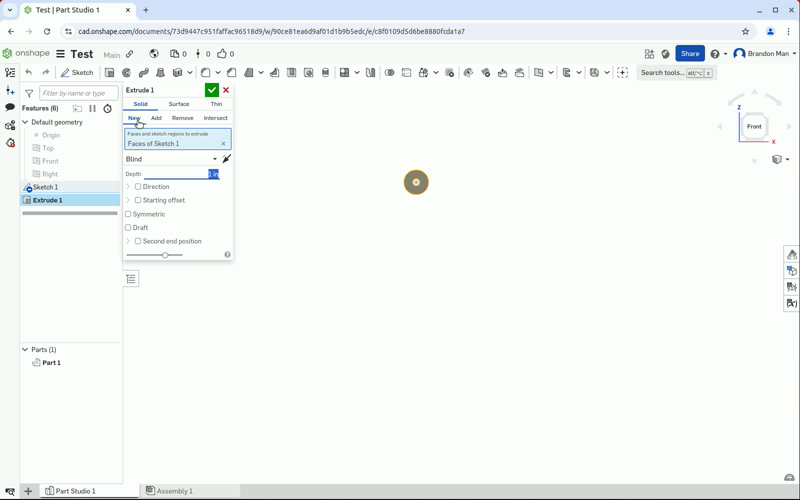
text(6.258)
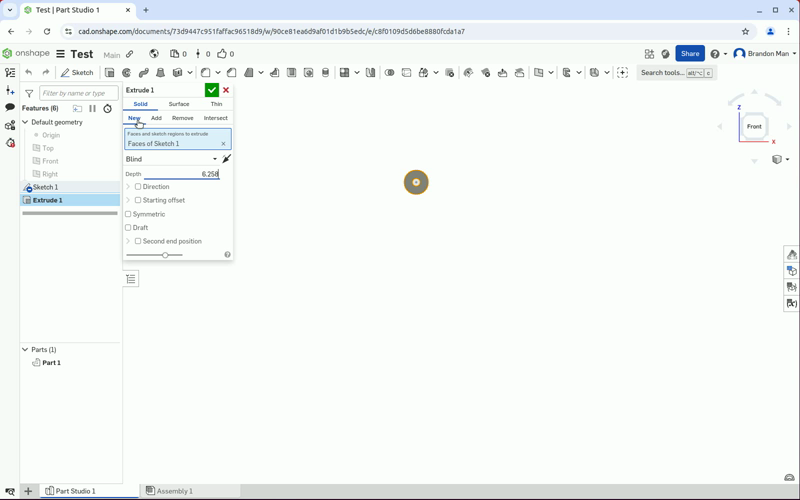
key(enter)
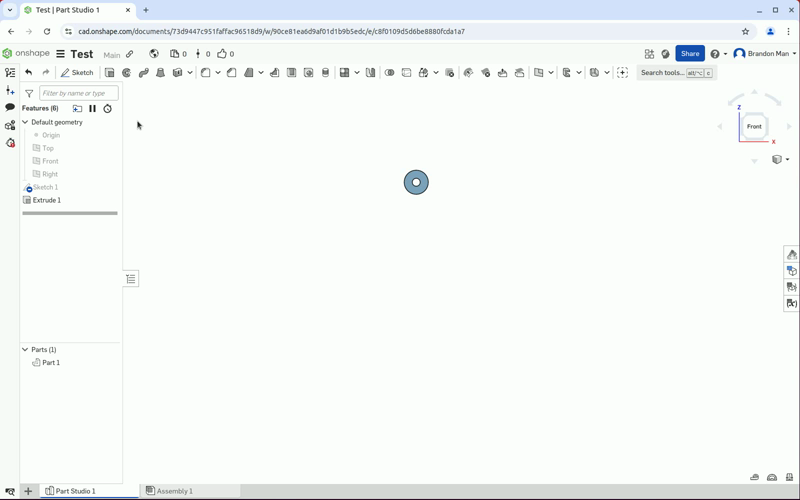
key(shift+h)
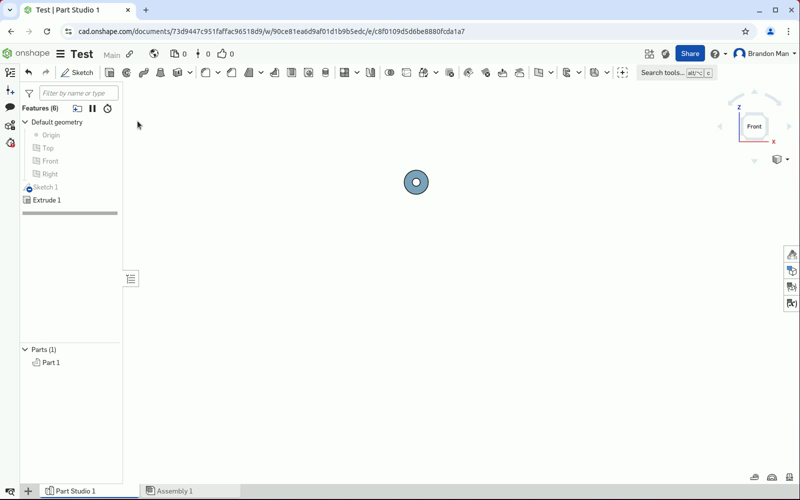
key(shift+h)
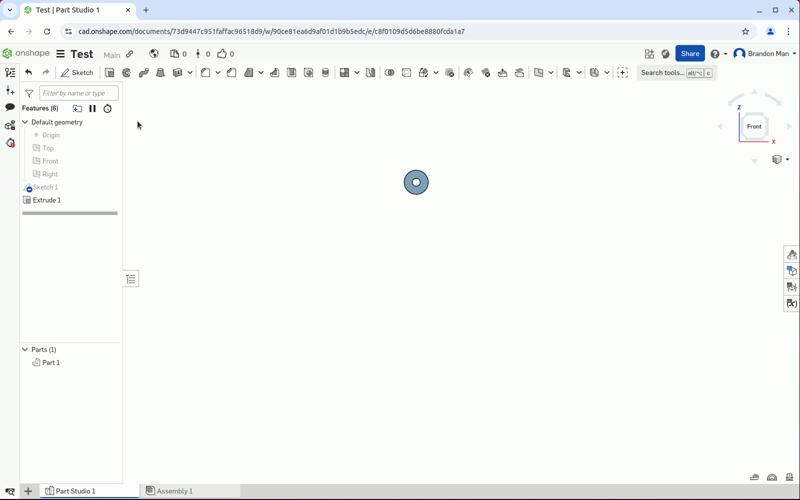
mouse_move(73, 189)
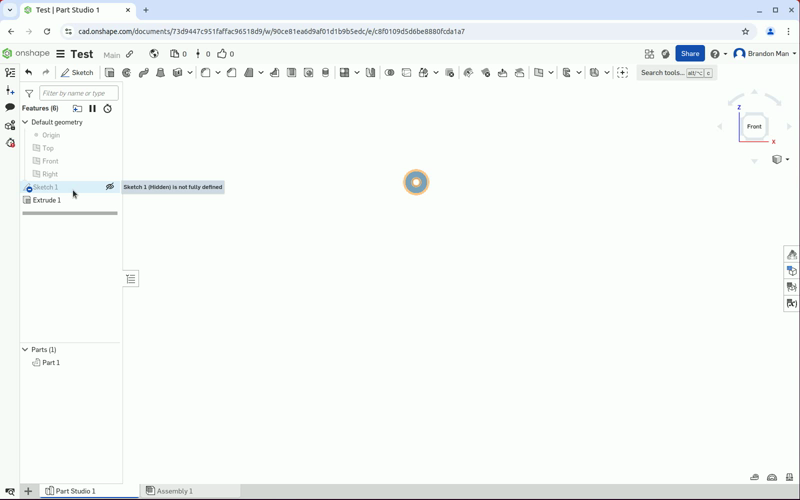
click(73, 189)
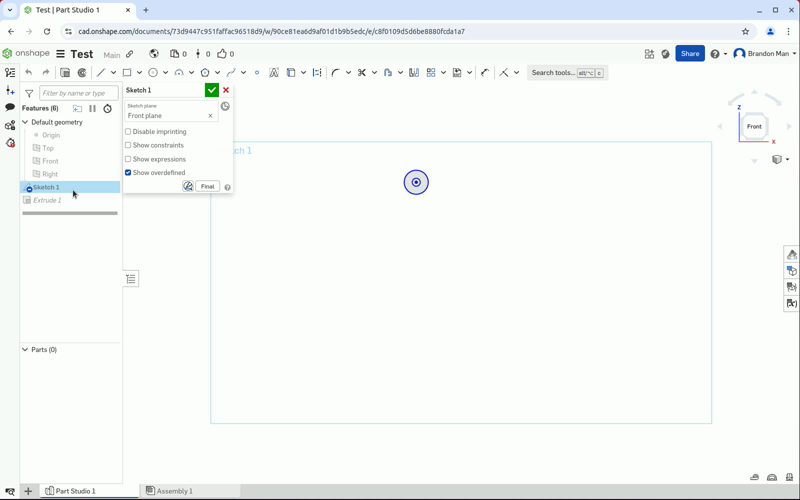
mouse_move(229, 92)
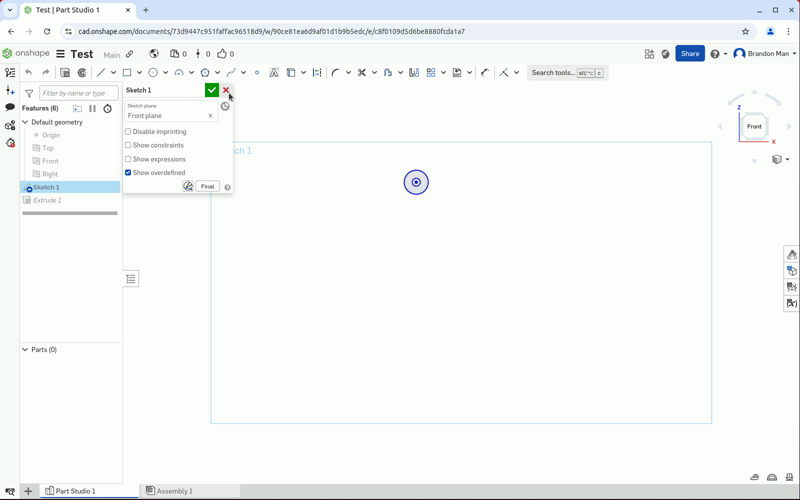
click(229, 92)
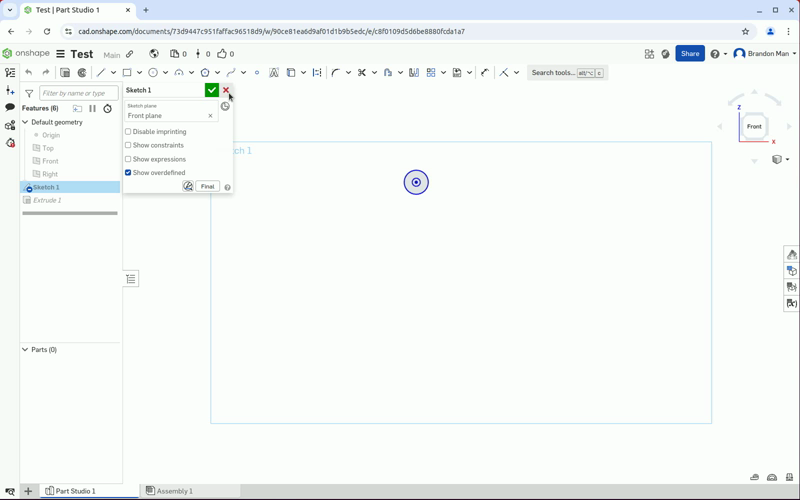
key(shift+s)
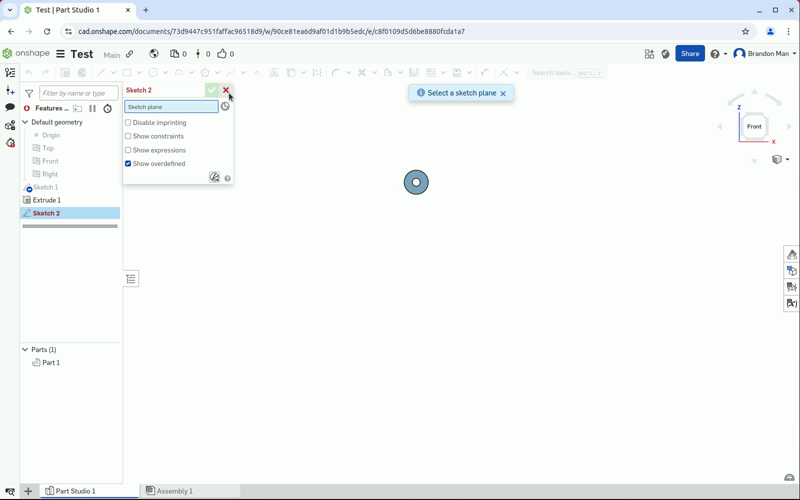
mouse_move(73, 163)
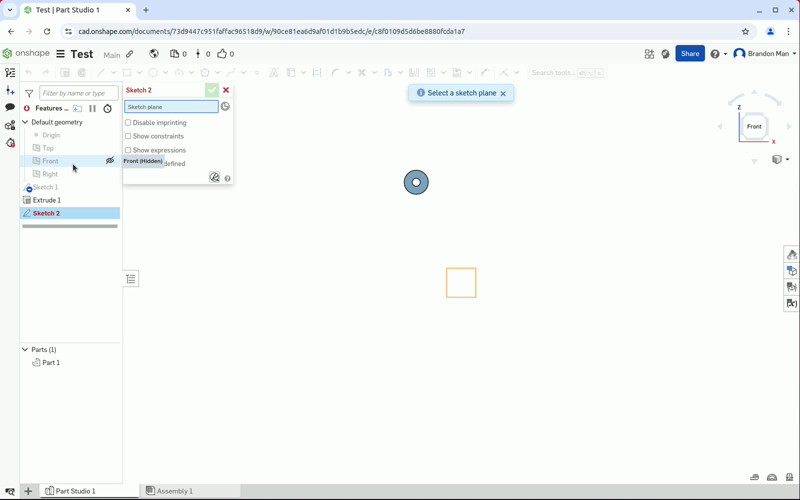
click(73, 163)
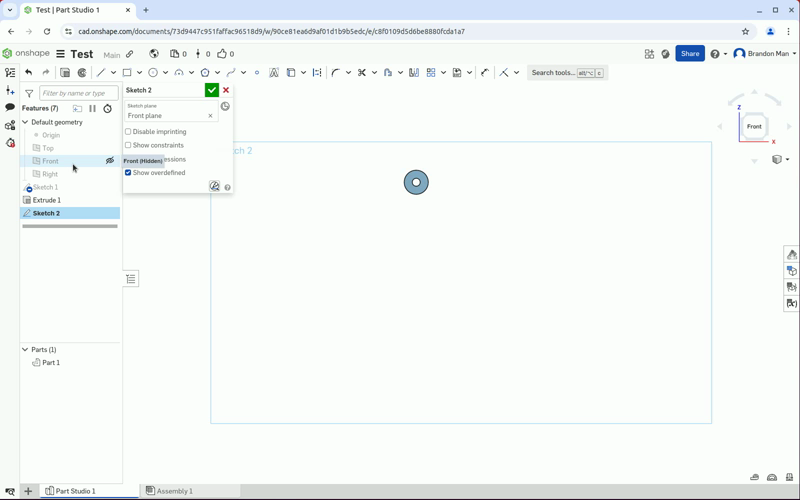
mouse_move(73, 352)
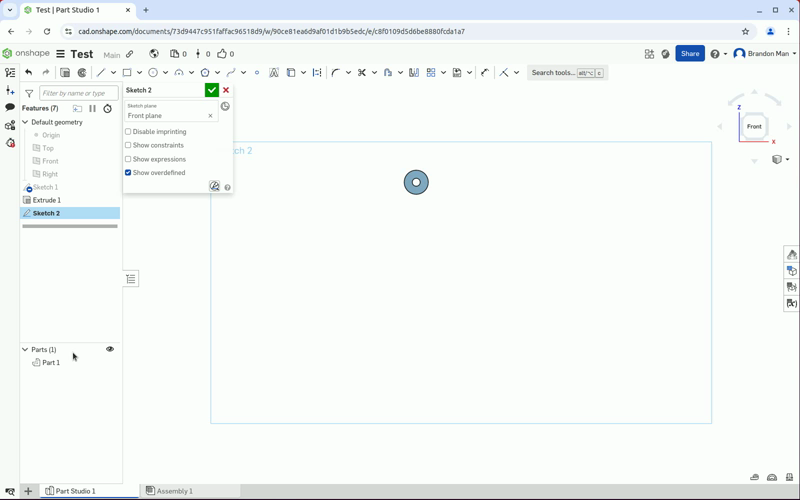
key(y)
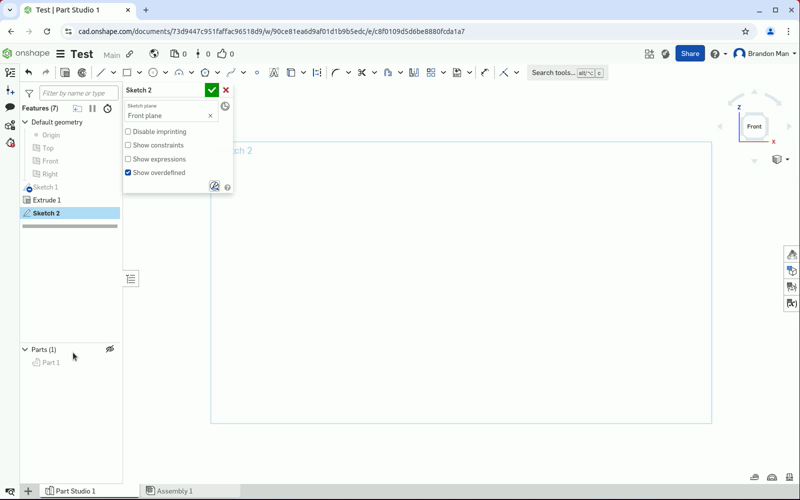
key(a)
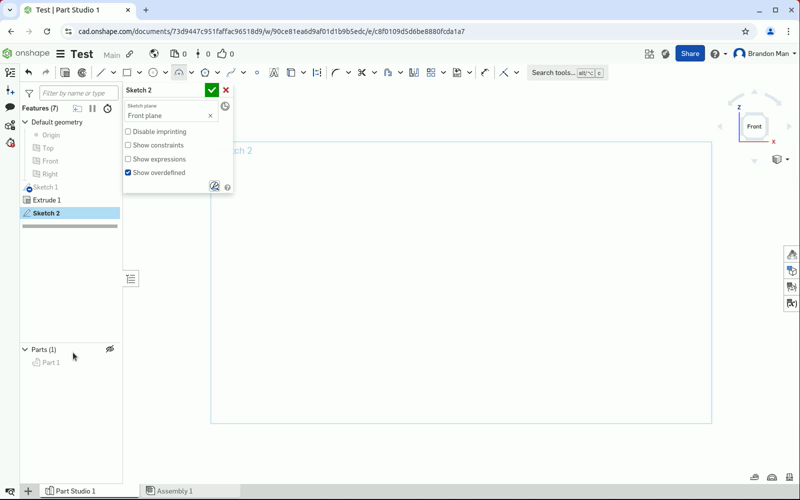
key_down(shift)
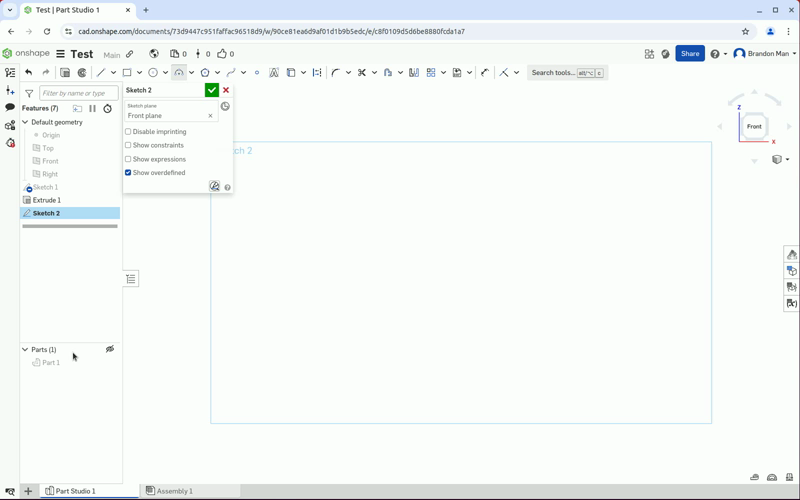
mouse_move(397, 240)
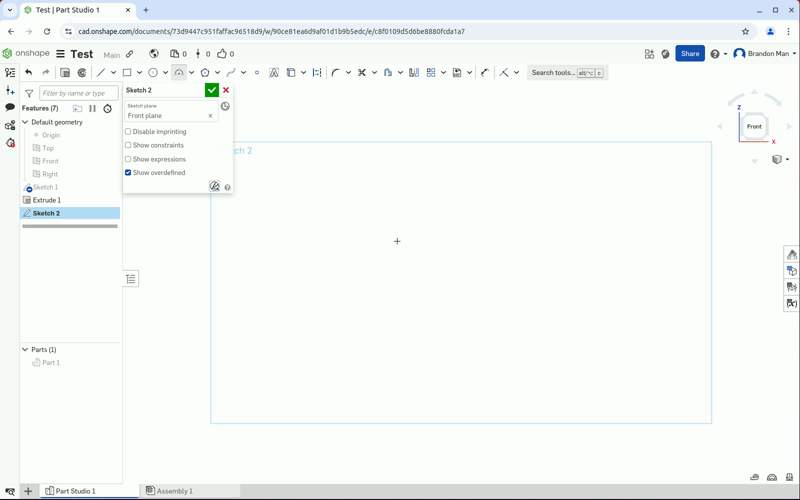
click(397, 240)
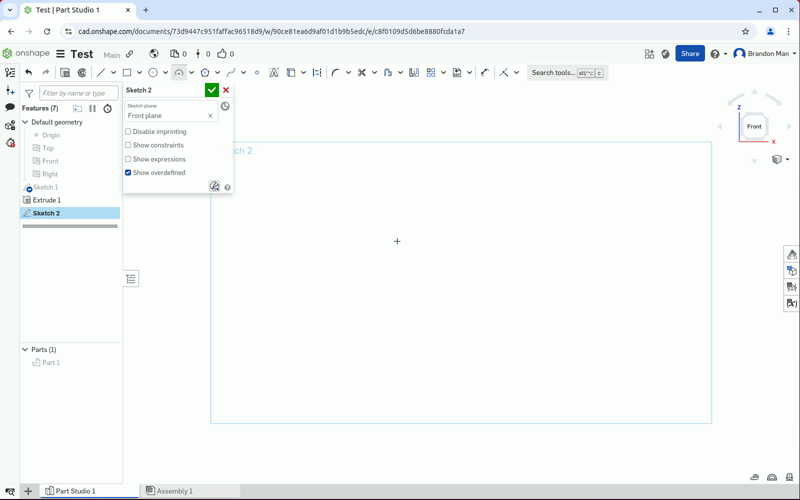
key_up(shift)
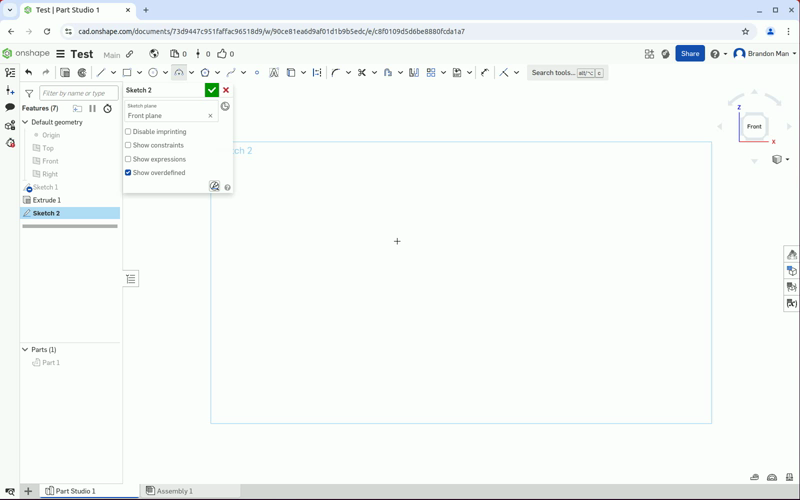
key_down(shift)
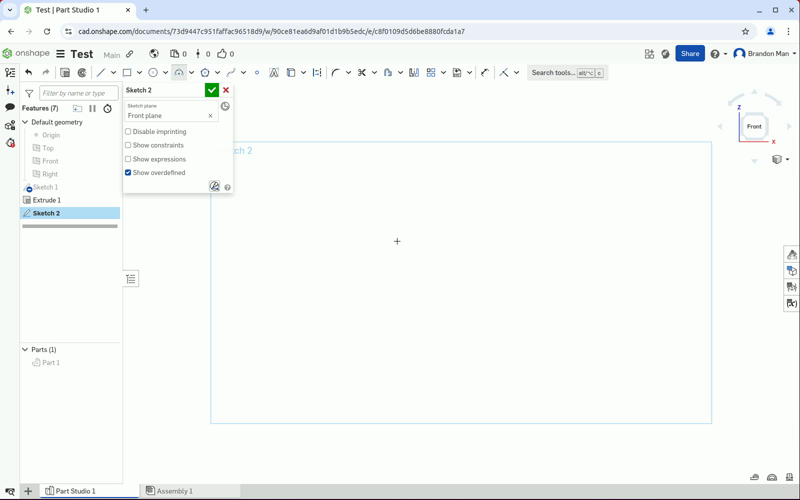
mouse_move(435, 240)
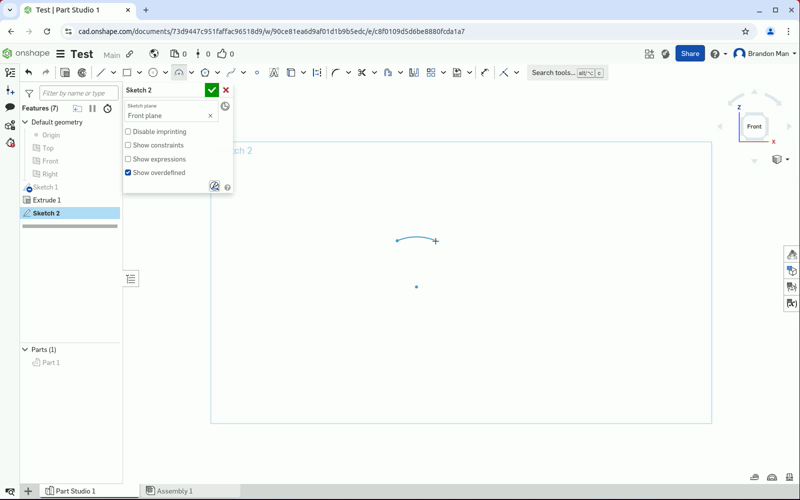
click(435, 240)
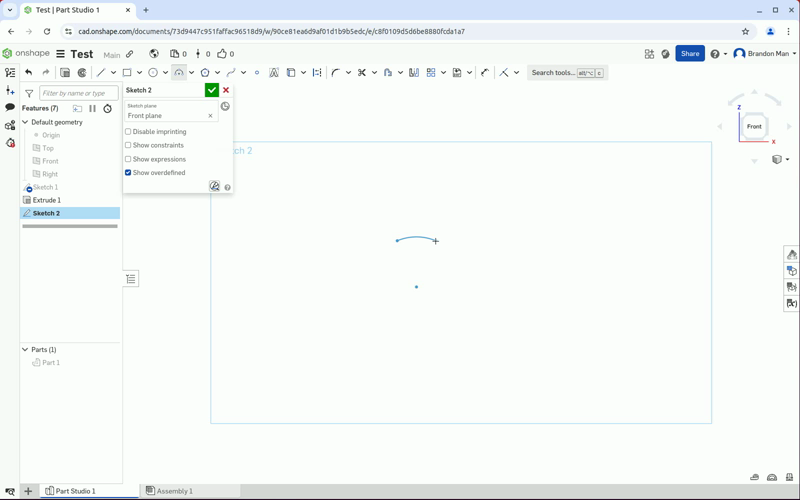
mouse_move(416, 223)
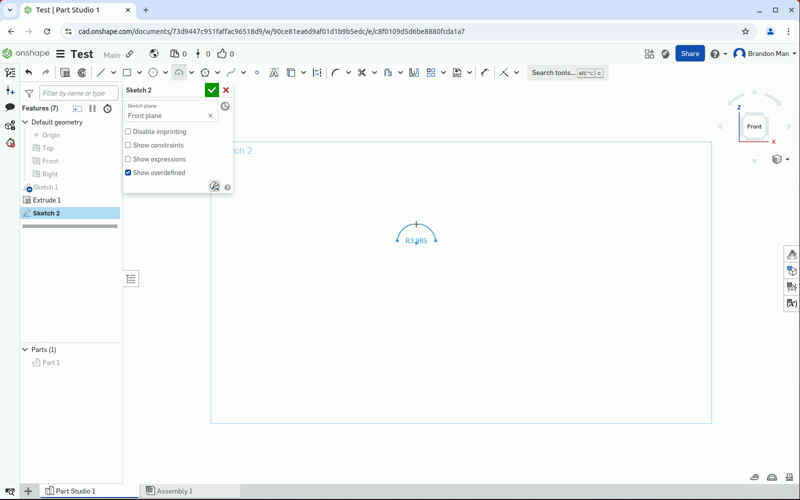
click(416, 223)
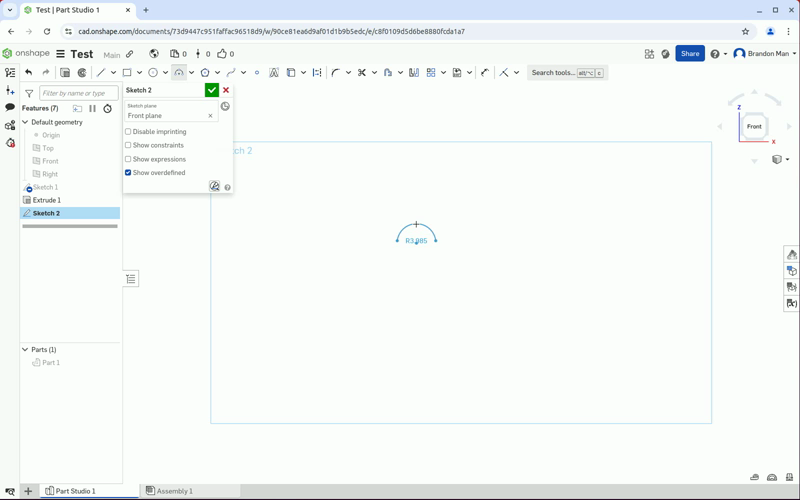
key_up(shift)
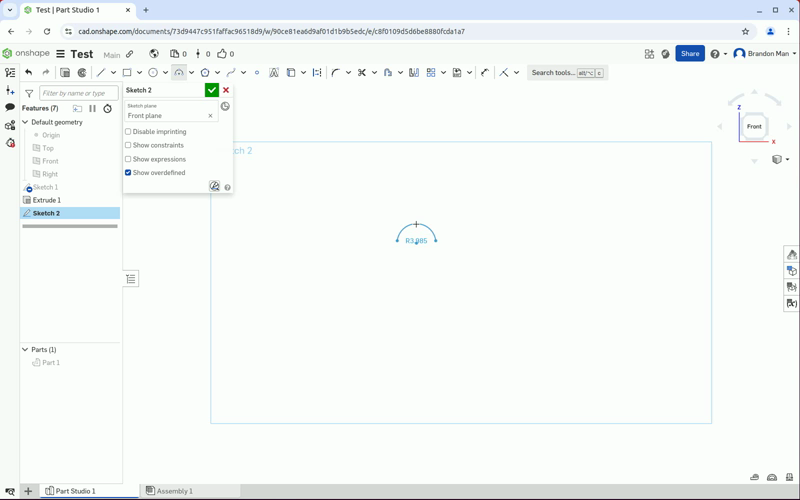
key(esc)
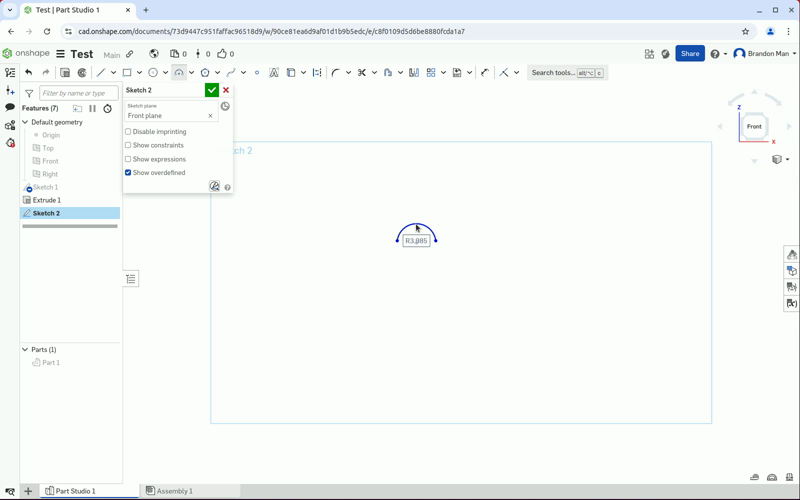
key(l)
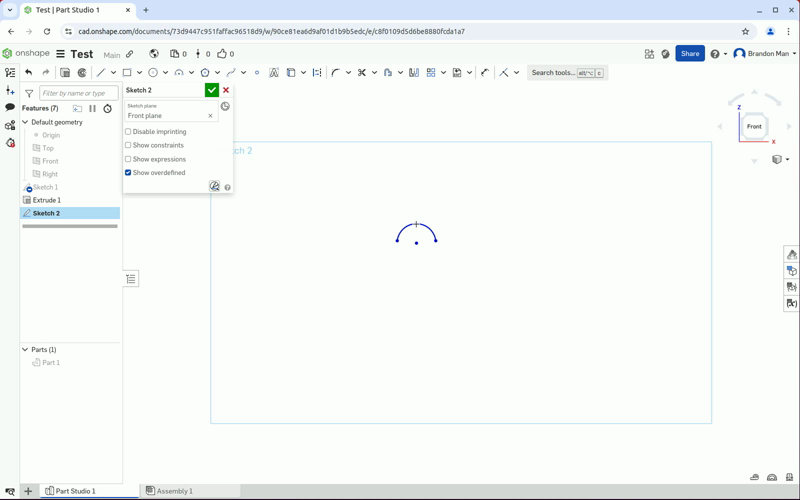
mouse_move(435, 240)
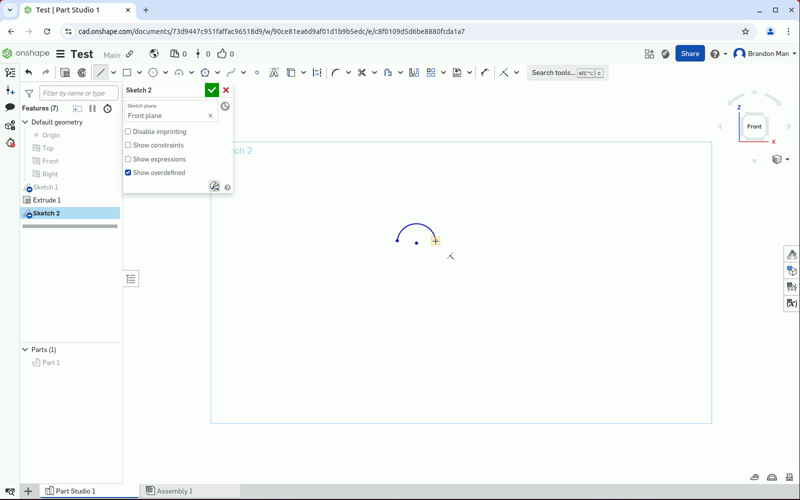
click(435, 240)
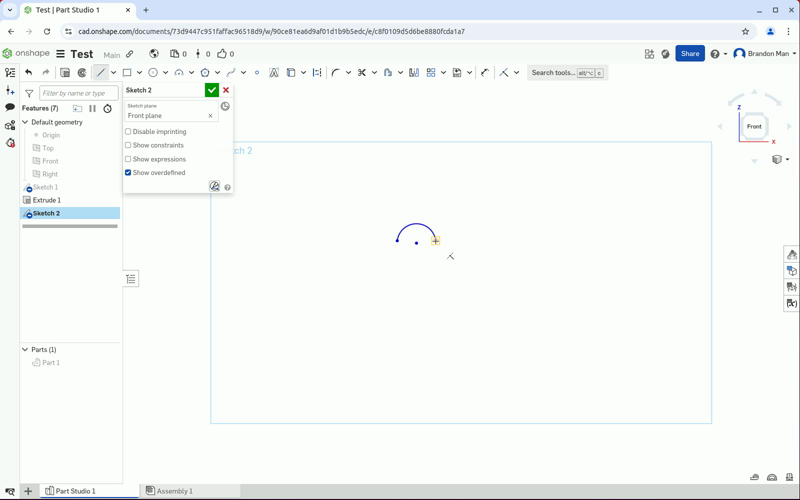
key_down(shift)
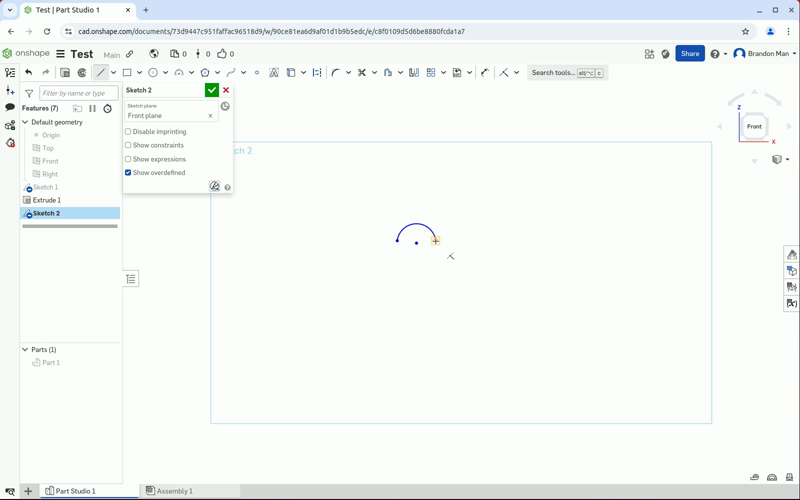
mouse_move(428, 180)
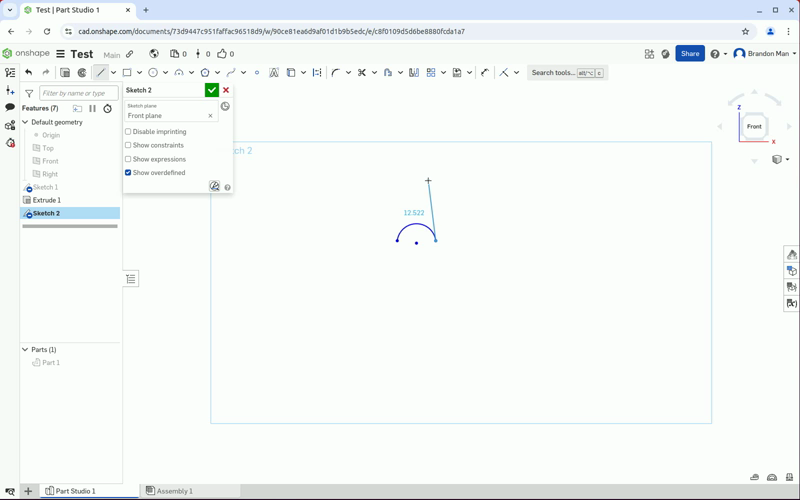
click(428, 180)
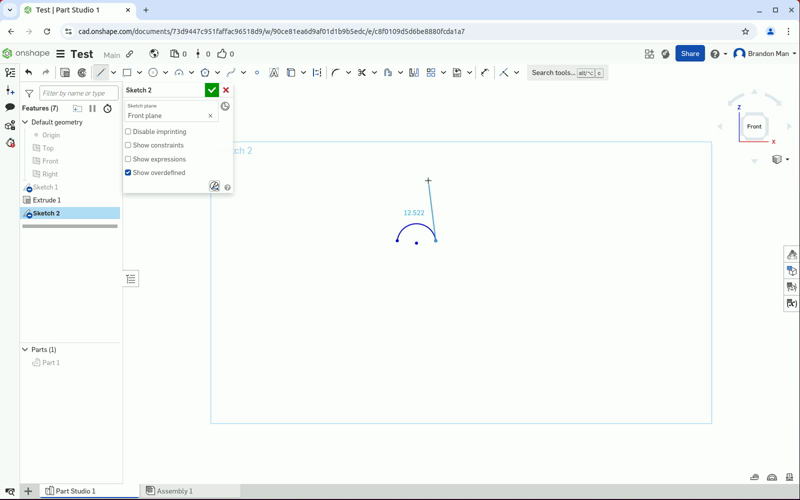
key_up(shift)
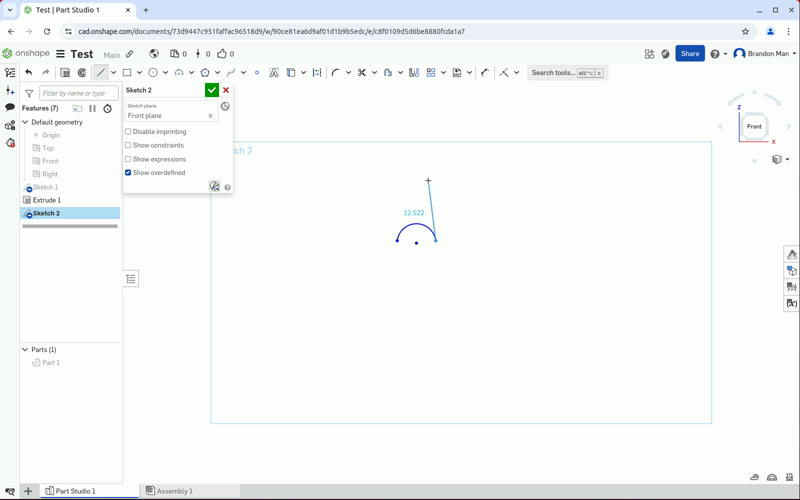
key(esc)
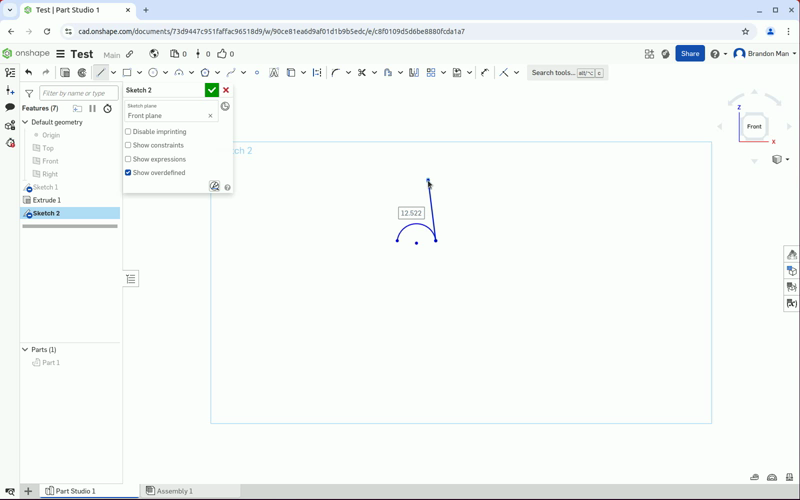
key(a)
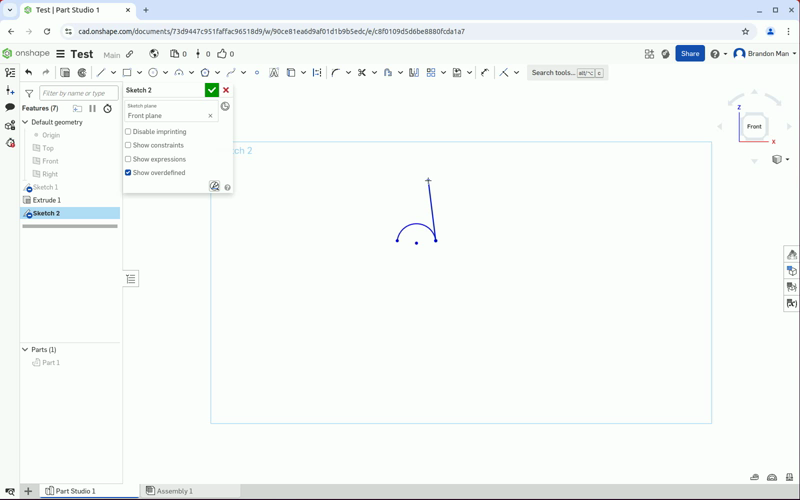
mouse_move(428, 180)
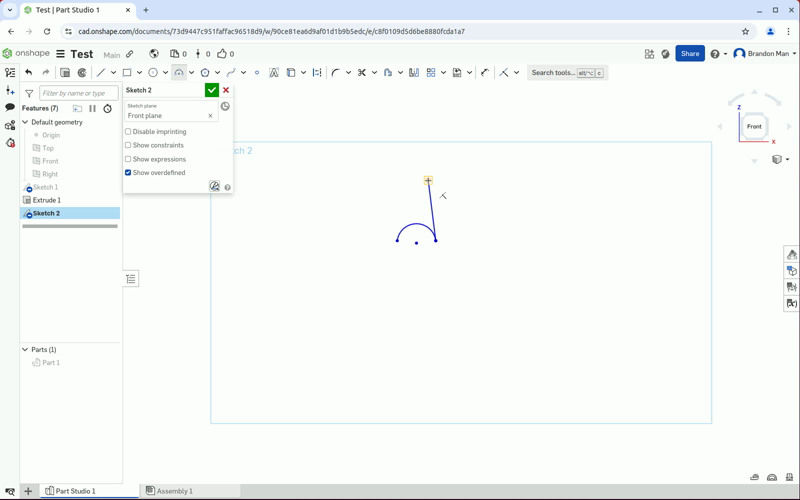
click(428, 180)
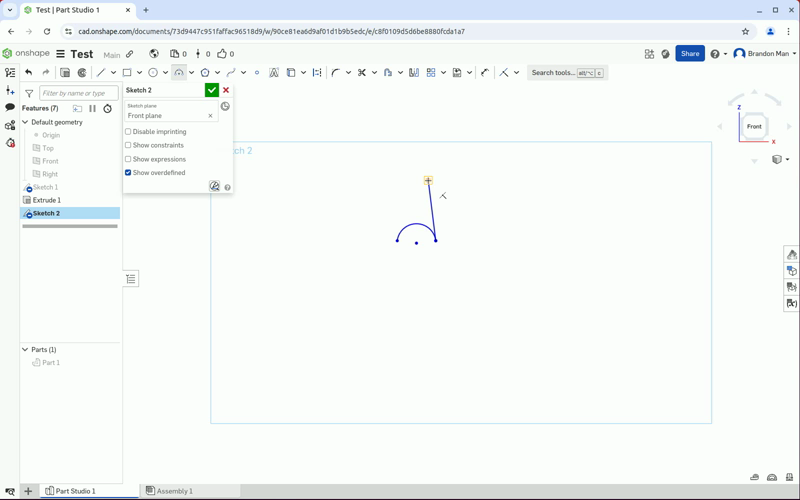
key_down(shift)
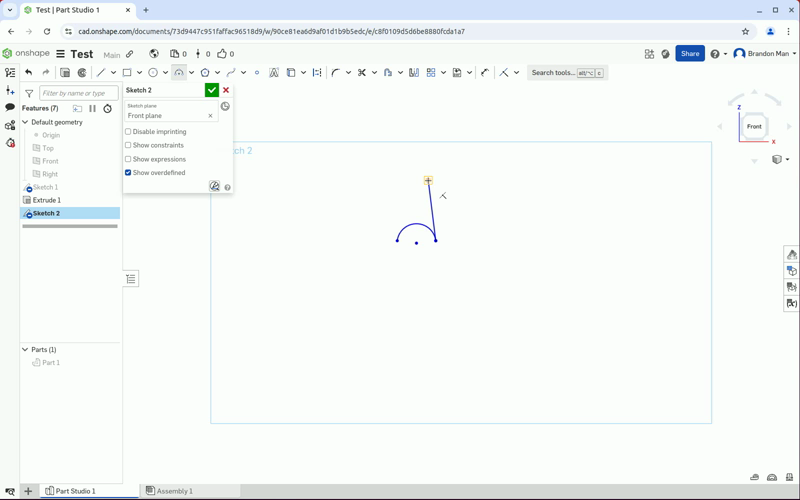
mouse_move(404, 180)
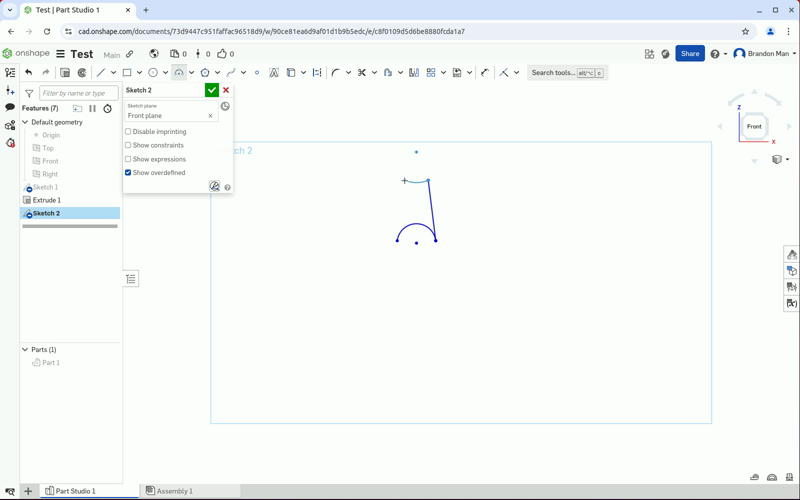
click(404, 180)
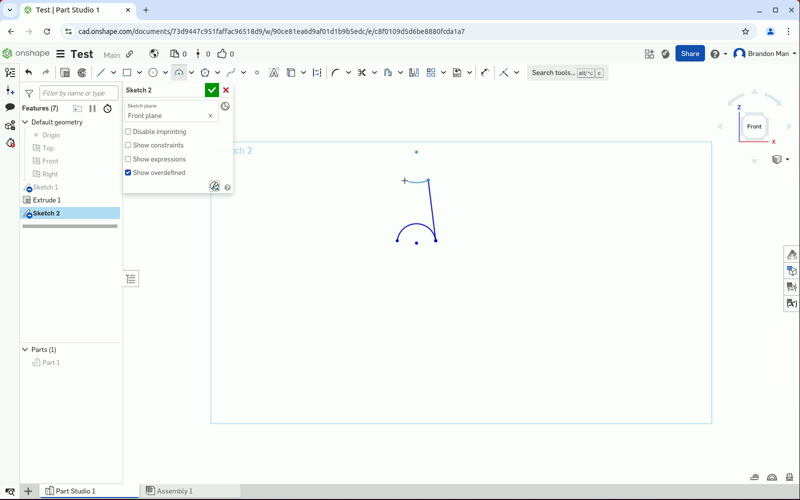
mouse_move(416, 193)
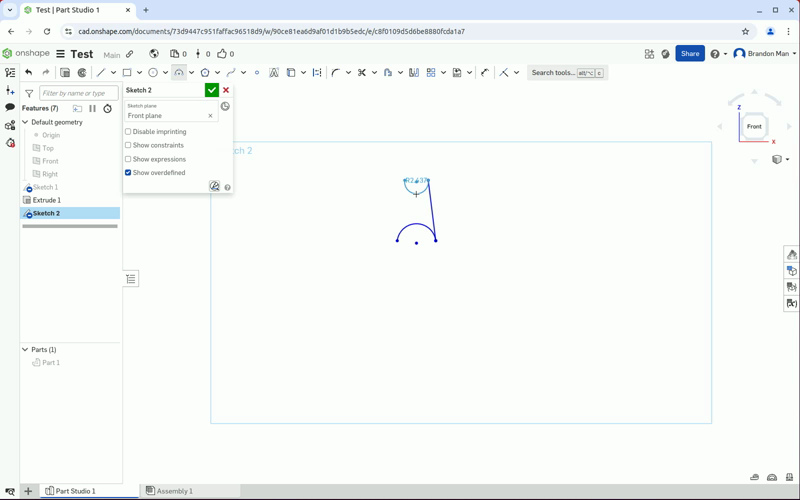
click(416, 193)
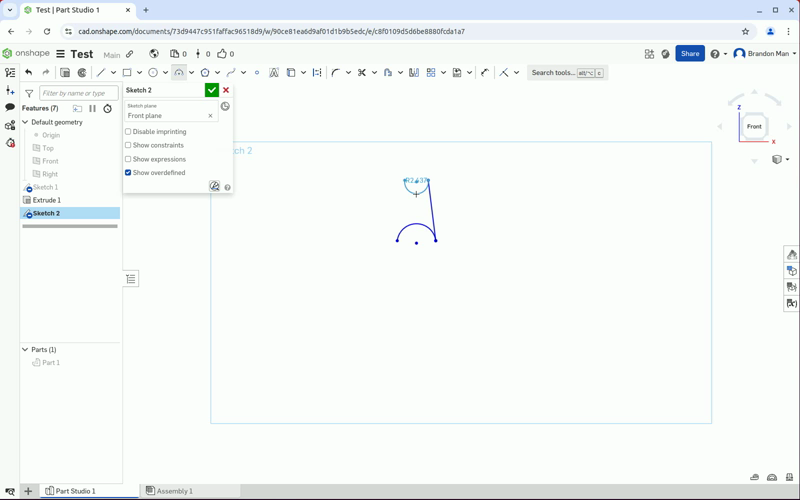
key_up(shift)
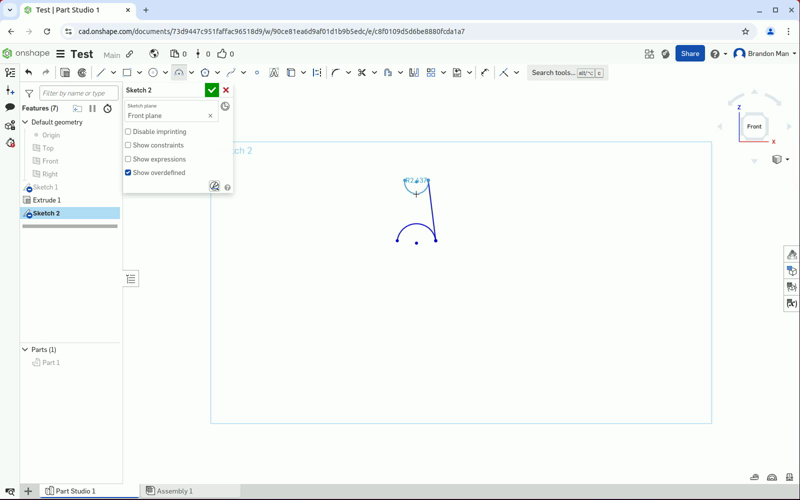
key(esc)
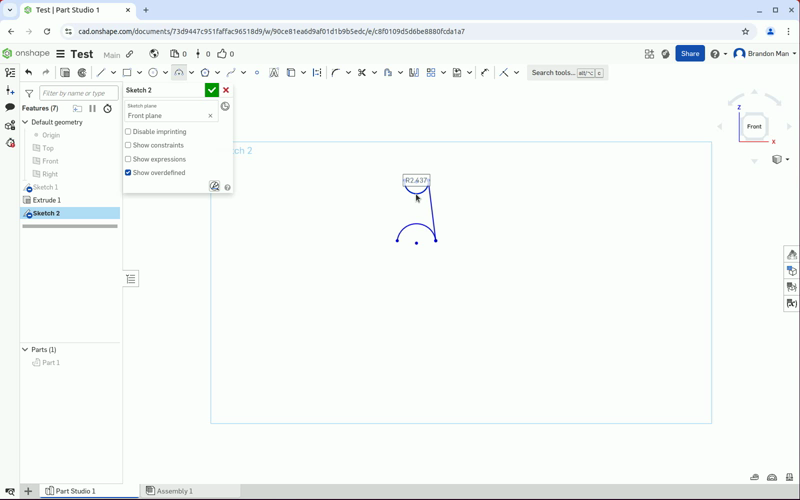
key(l)
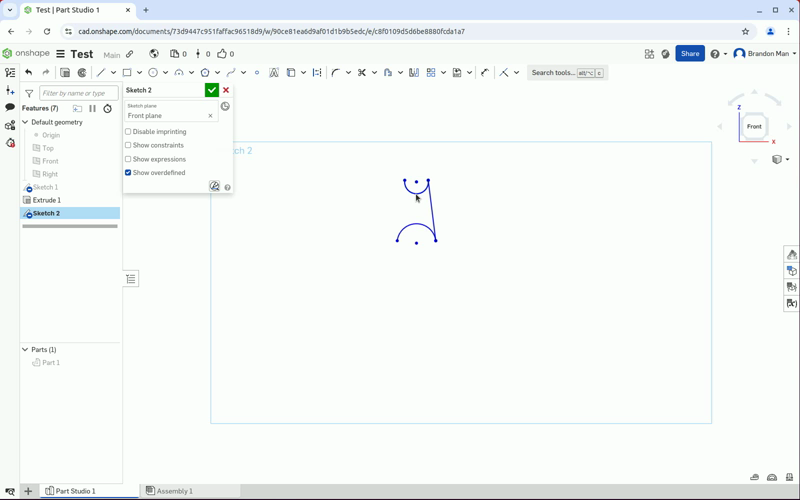
mouse_move(404, 180)
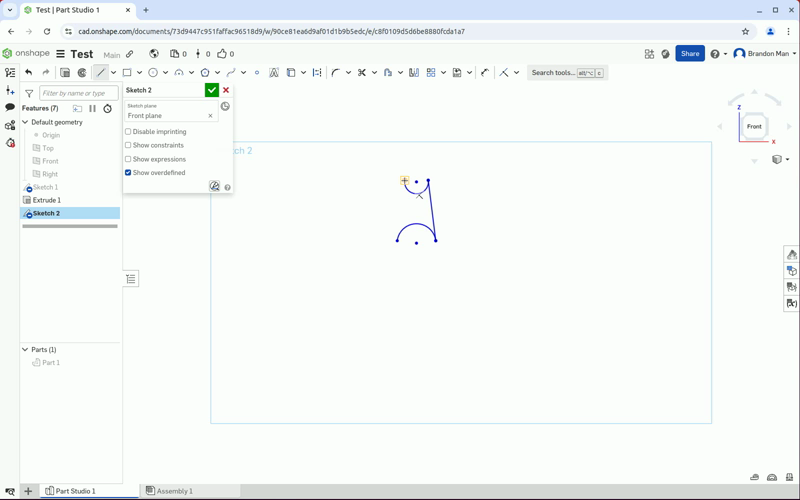
click(404, 180)
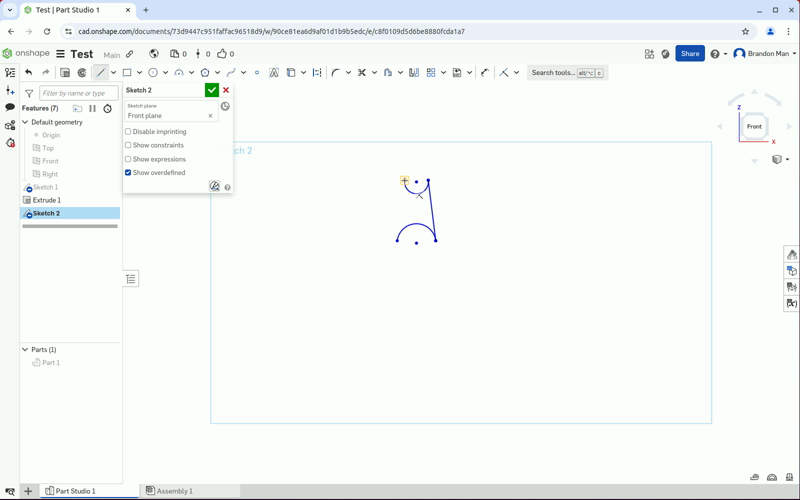
key_down(shift)
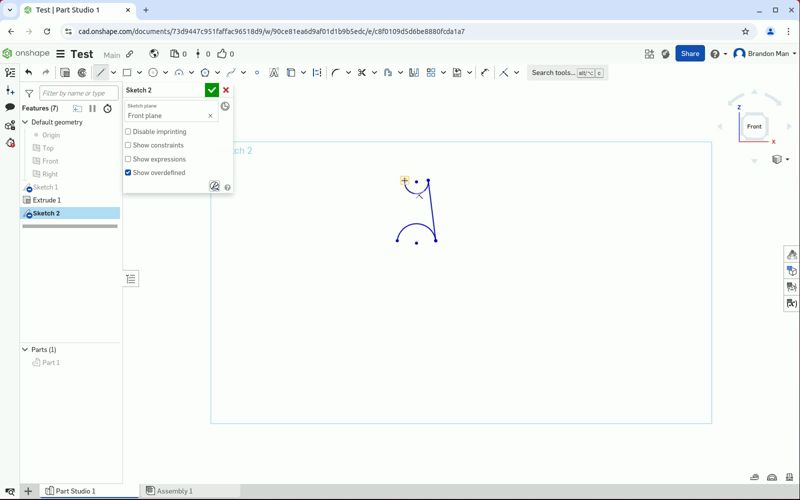
mouse_move(397, 240)
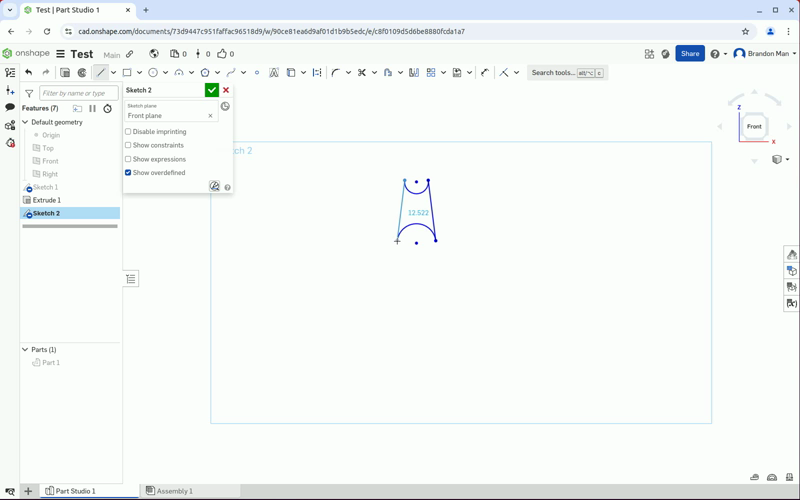
key_up(shift)
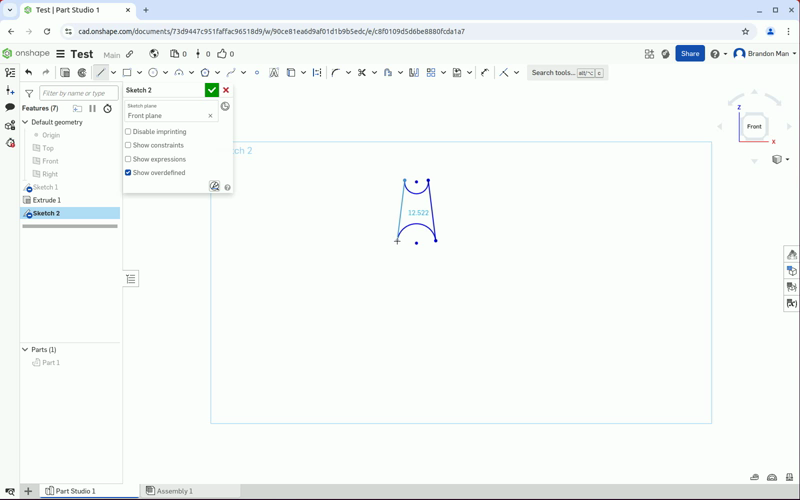
click(397, 240)
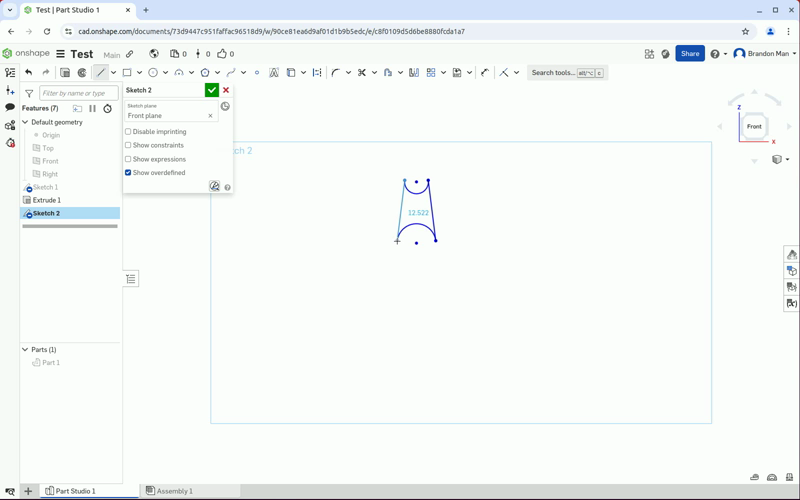
key(esc)
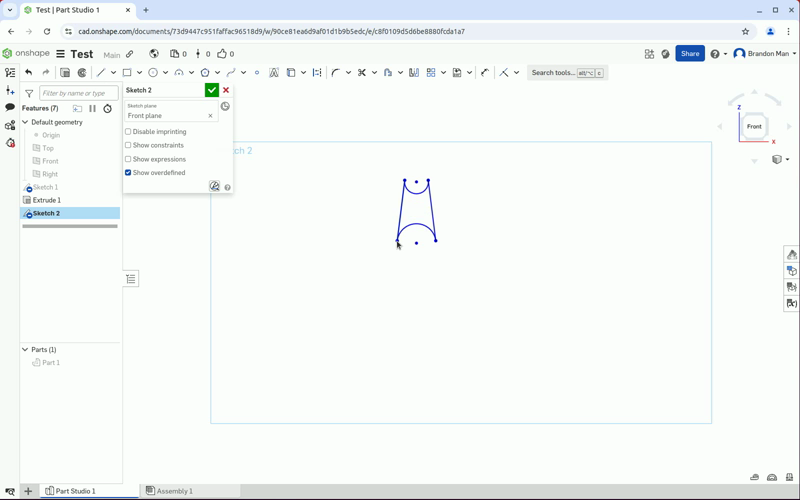
key(c)
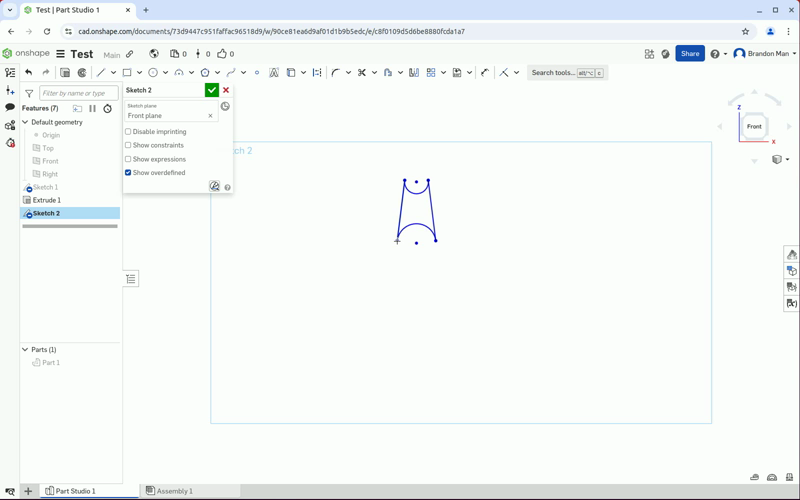
key_down(shift)
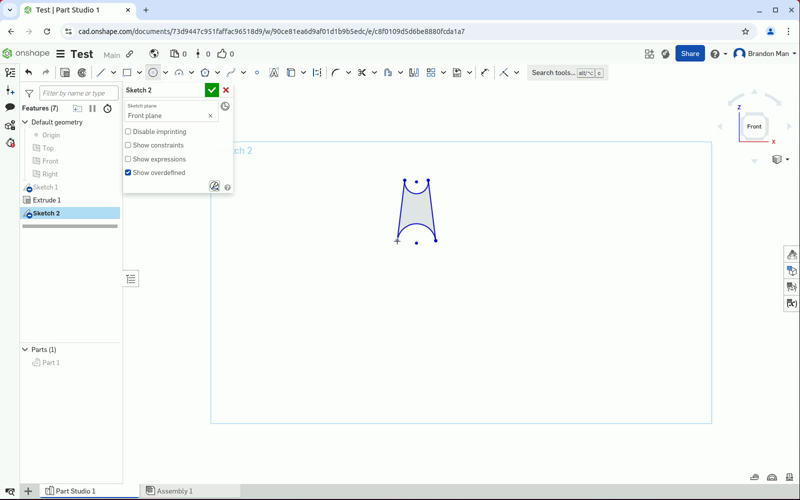
mouse_move(410, 198)
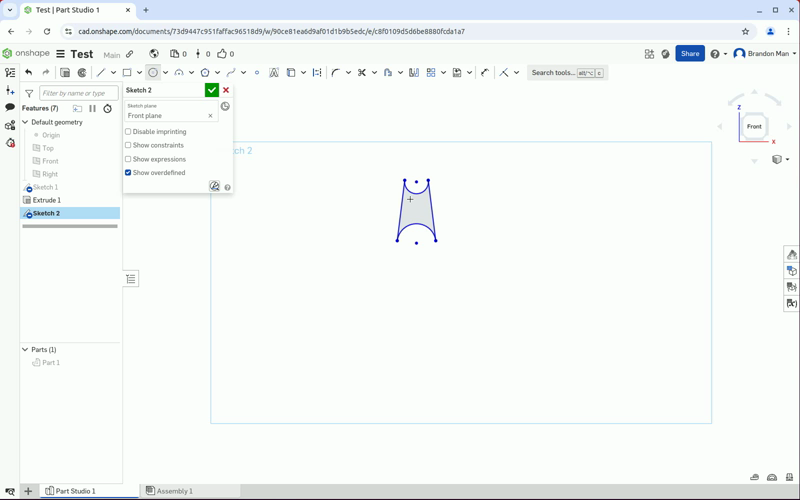
click(410, 198)
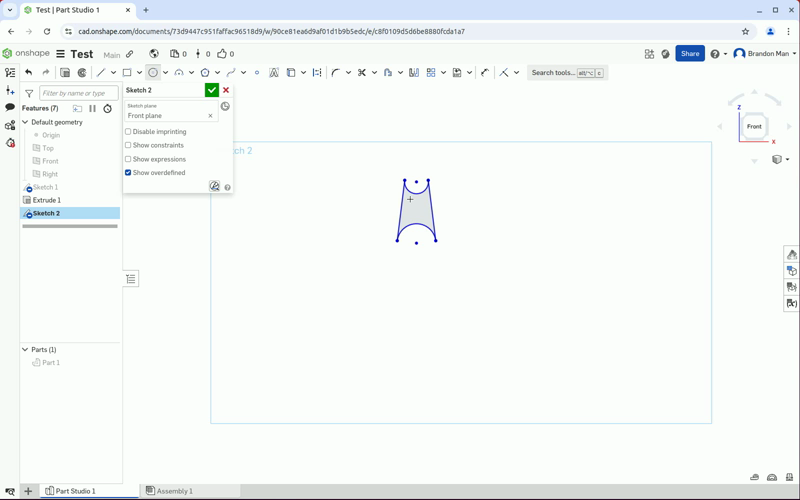
key_up(shift)
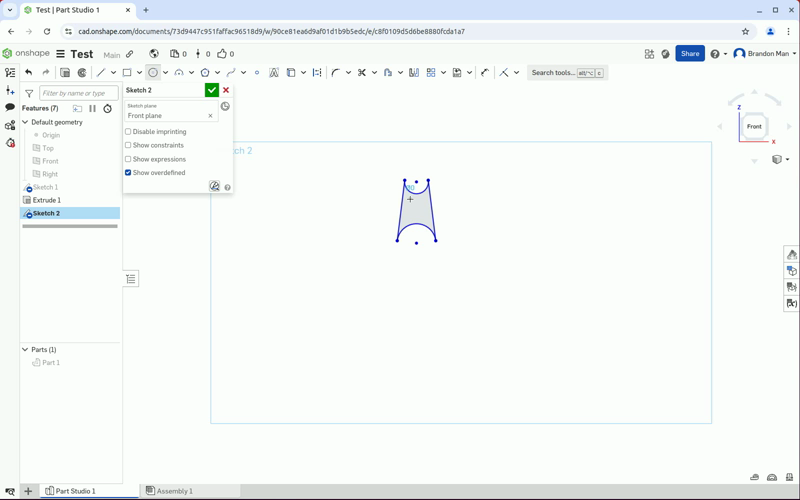
mouse_move(414, 198)
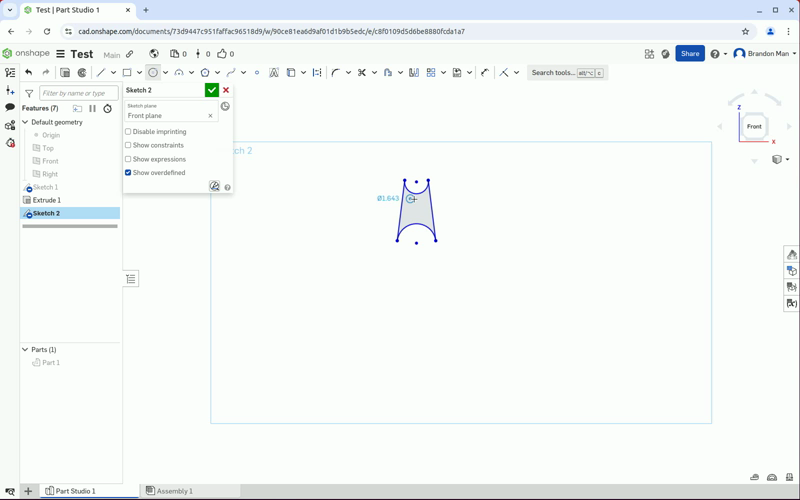
click(414, 198)
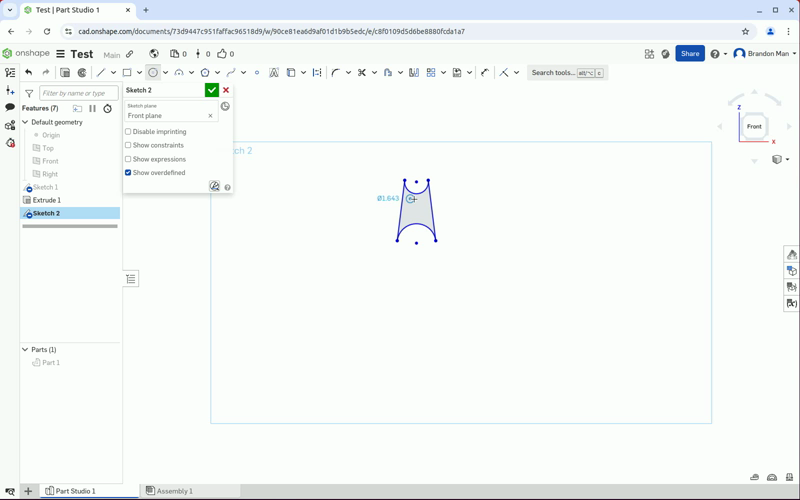
key(esc)
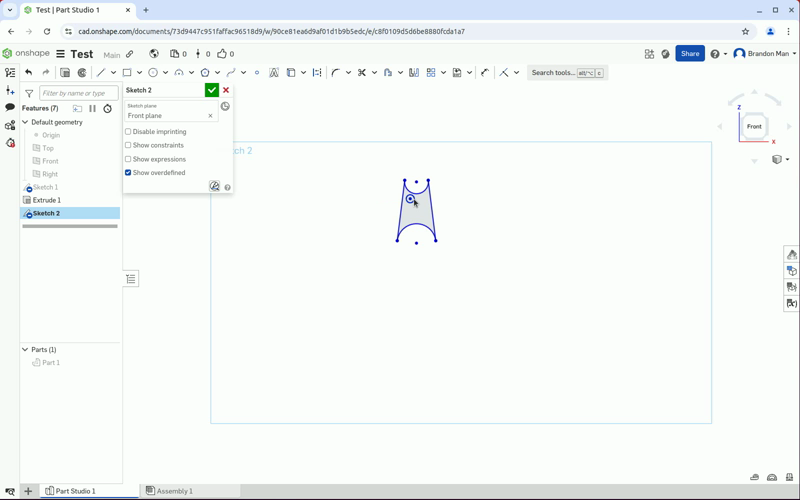
mouse_move(431, 225)
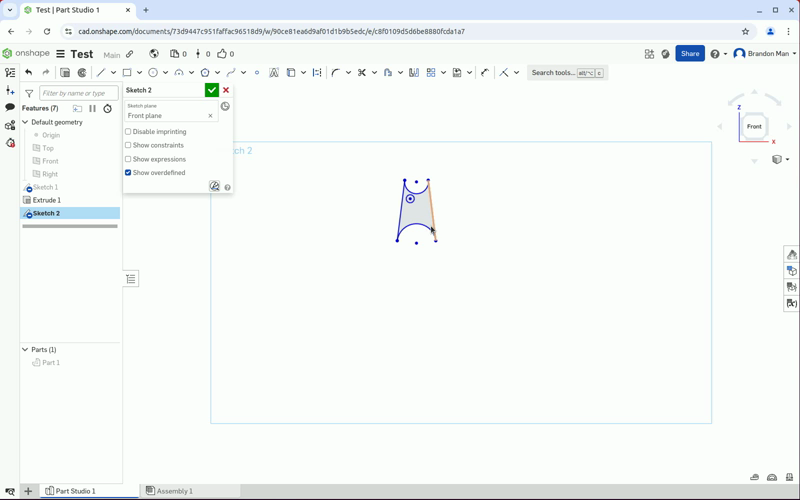
scroll(6)
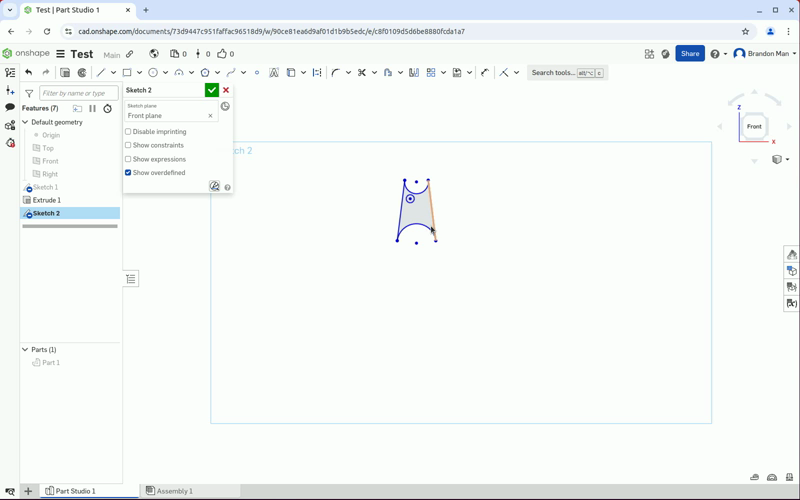
scroll(6)
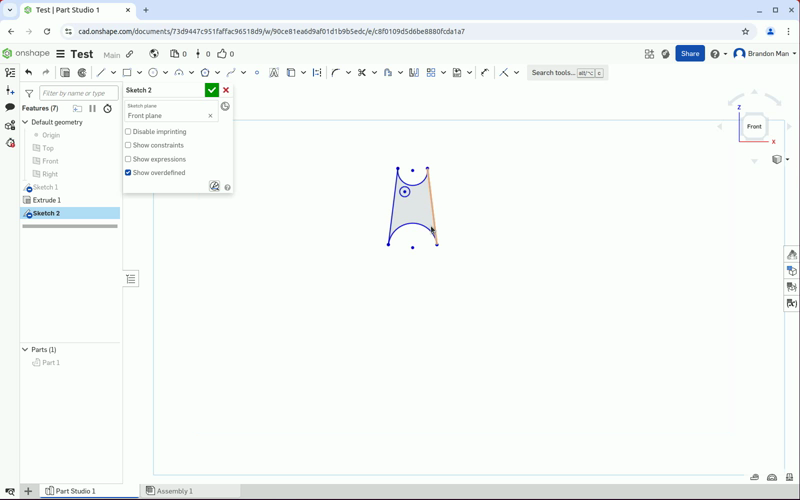
scroll(6)
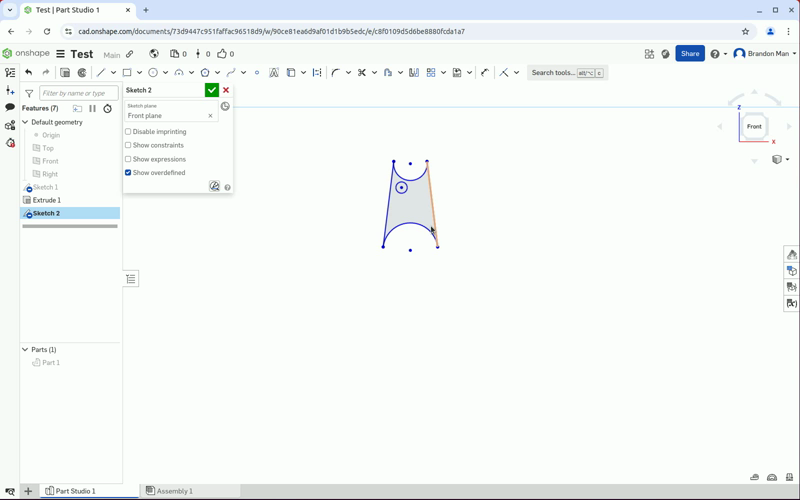
scroll(6)
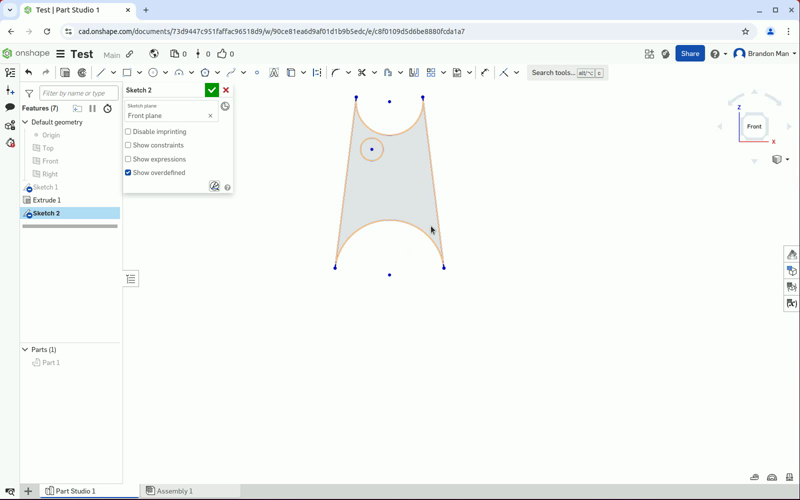
scroll(6)
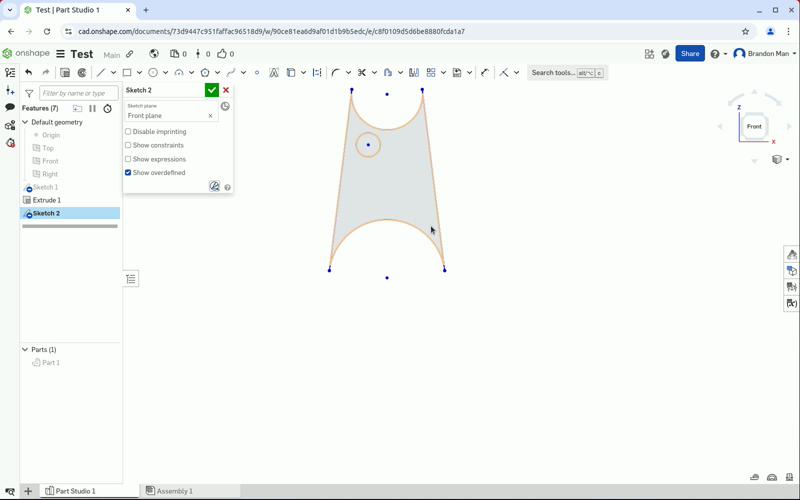
scroll(6)
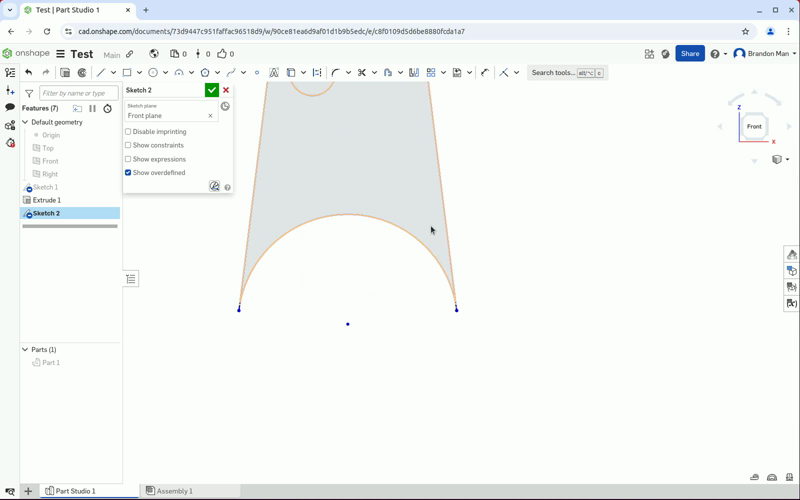
scroll(6)
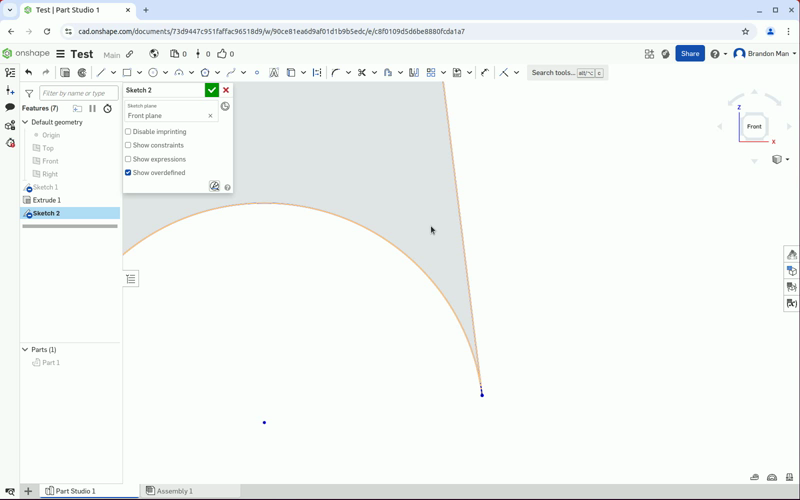
click(431, 225)
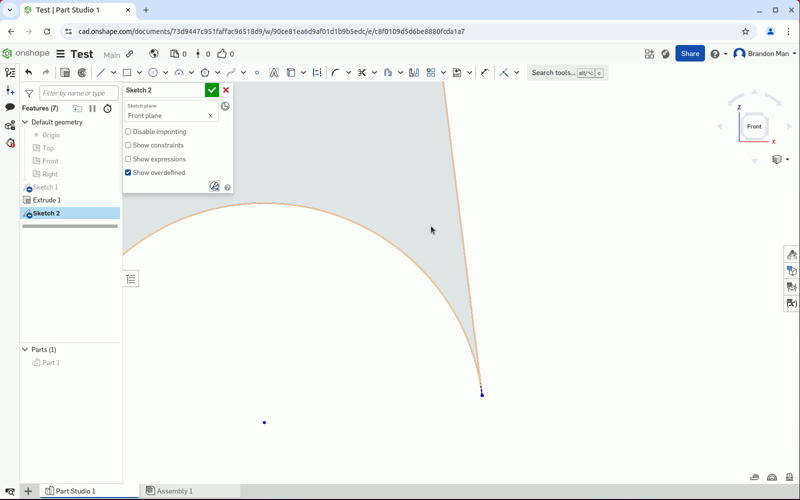
scroll(-6)
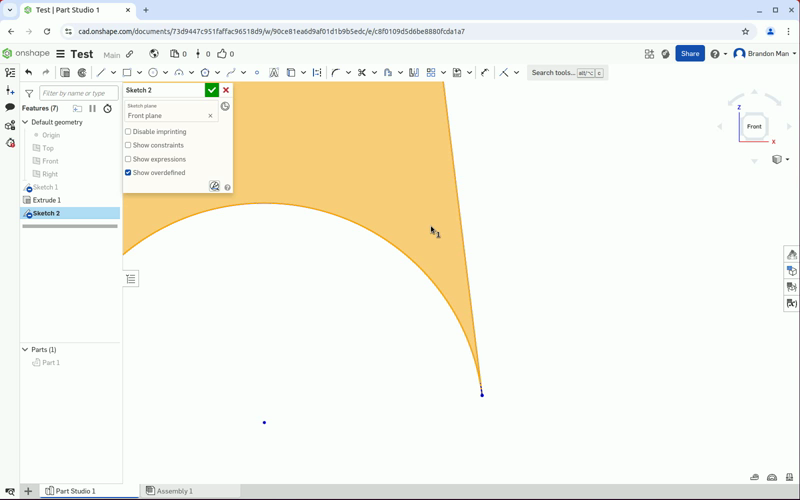
scroll(-6)
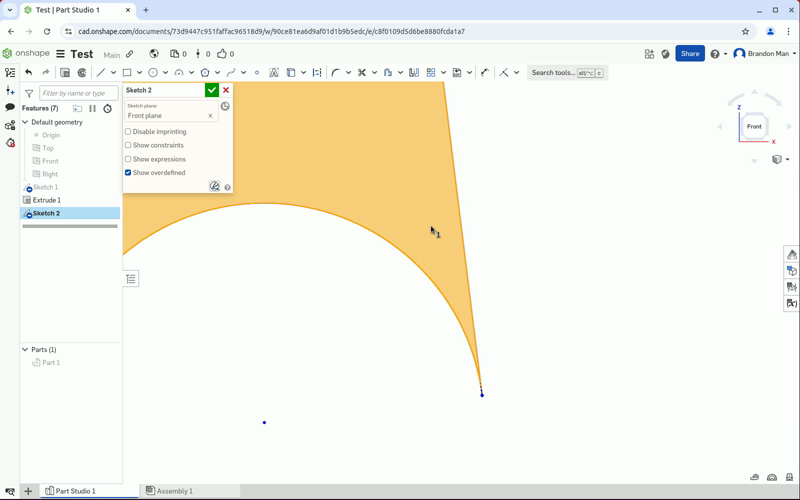
scroll(-6)
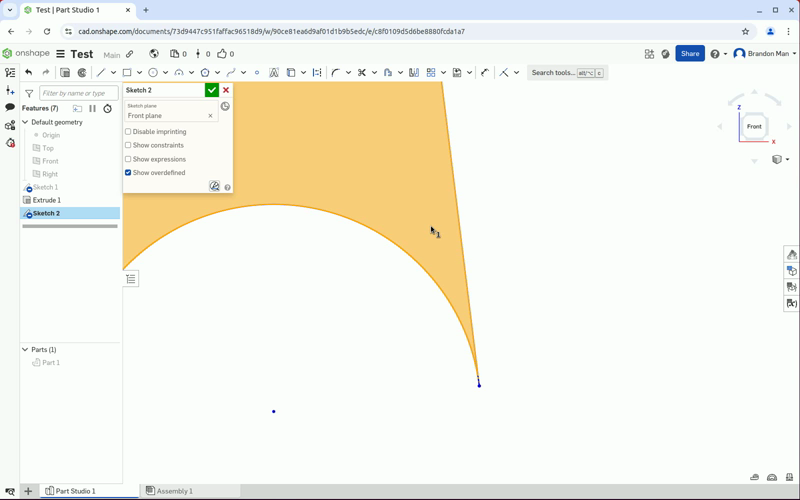
scroll(-6)
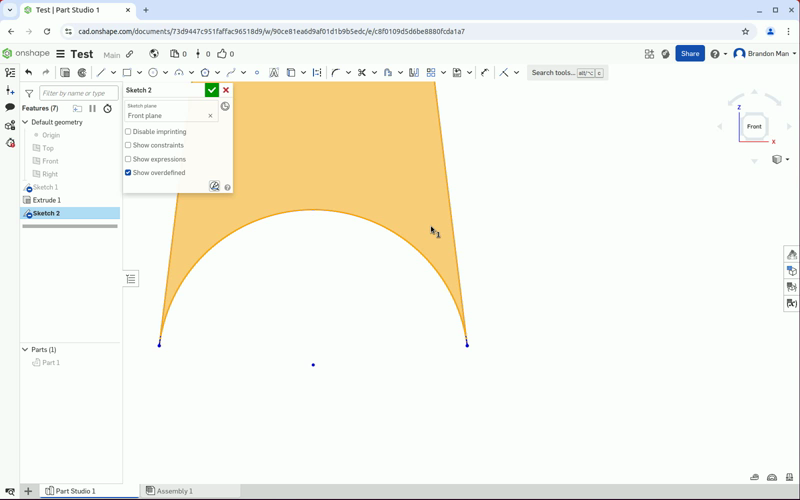
scroll(-6)
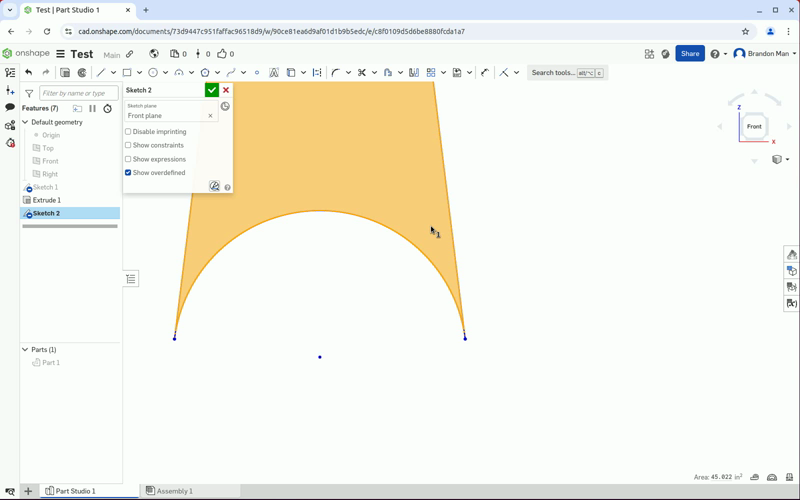
scroll(-6)
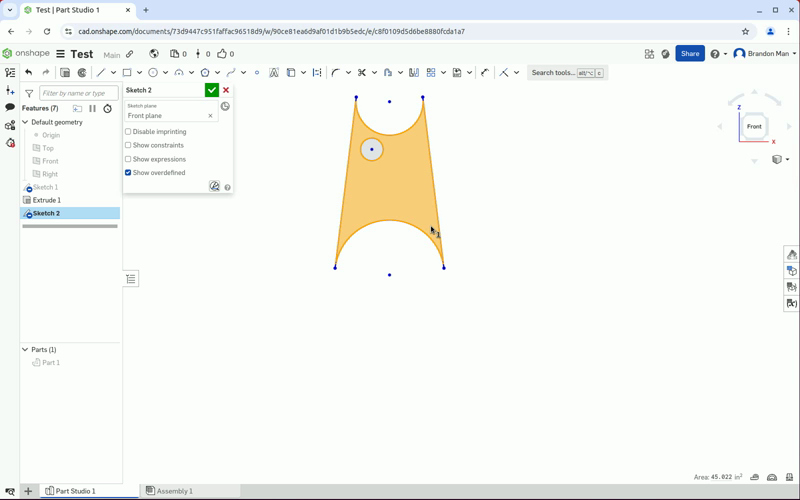
scroll(-6)
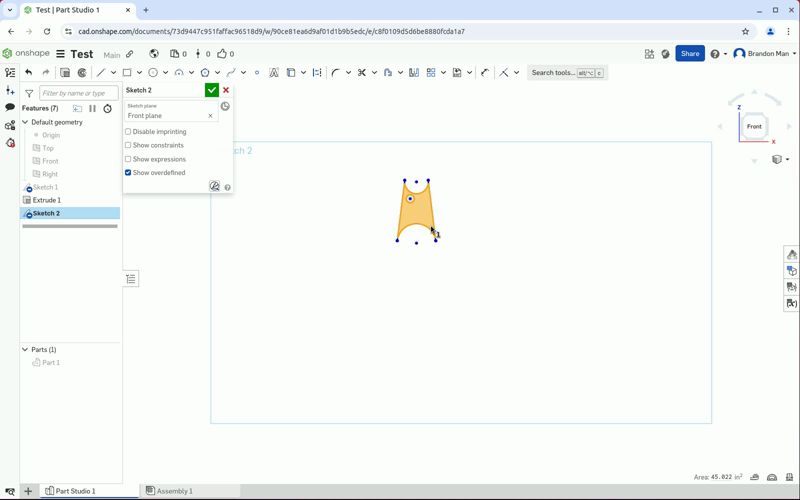
mouse_move(73, 352)
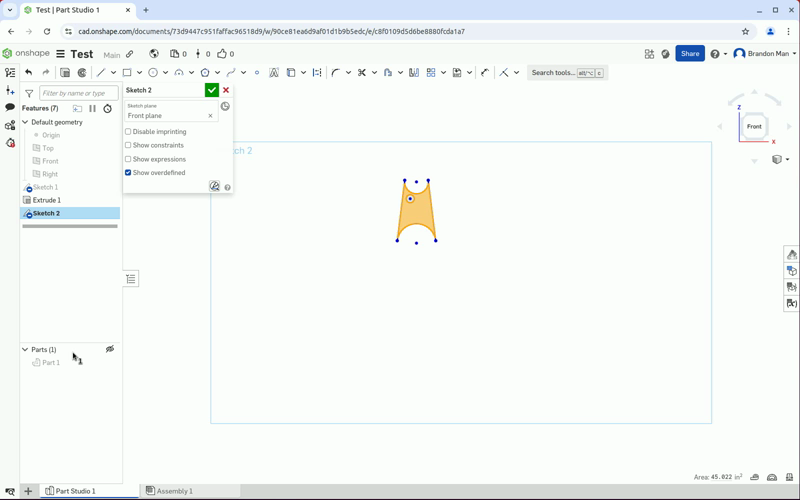
key(shift+y)
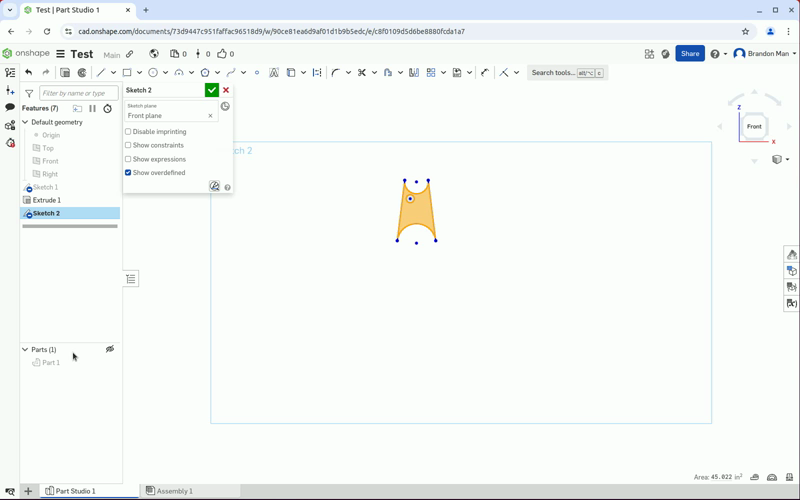
key(shift+e)
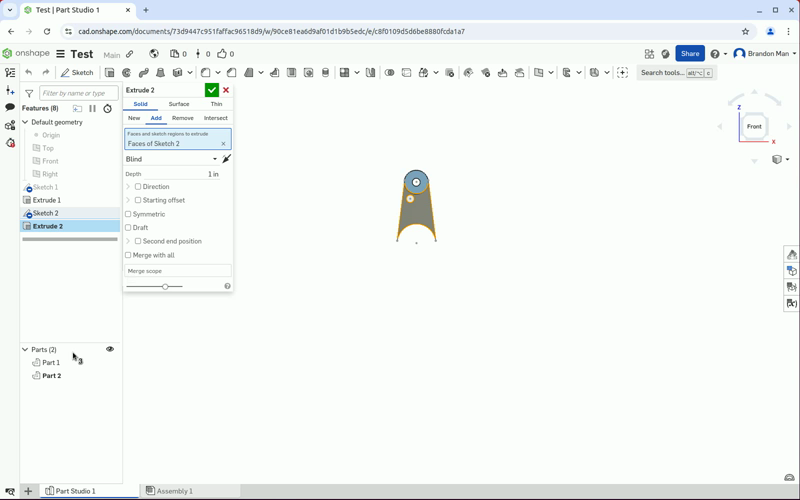
mouse_move(143, 106)
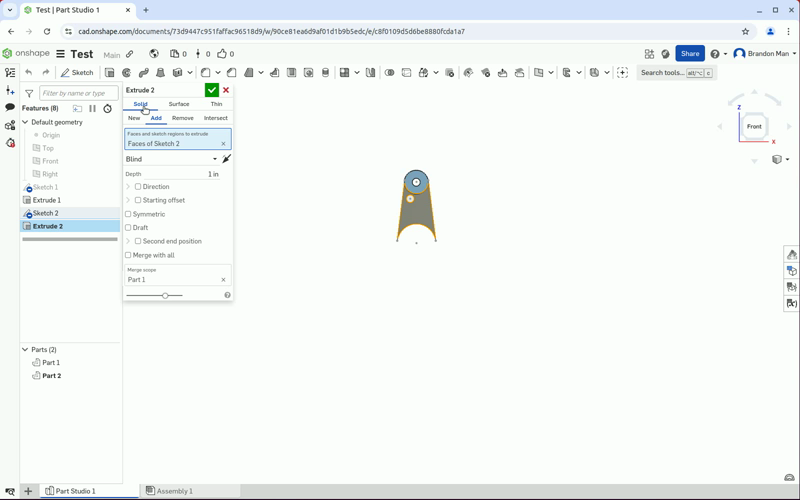
click(143, 106)
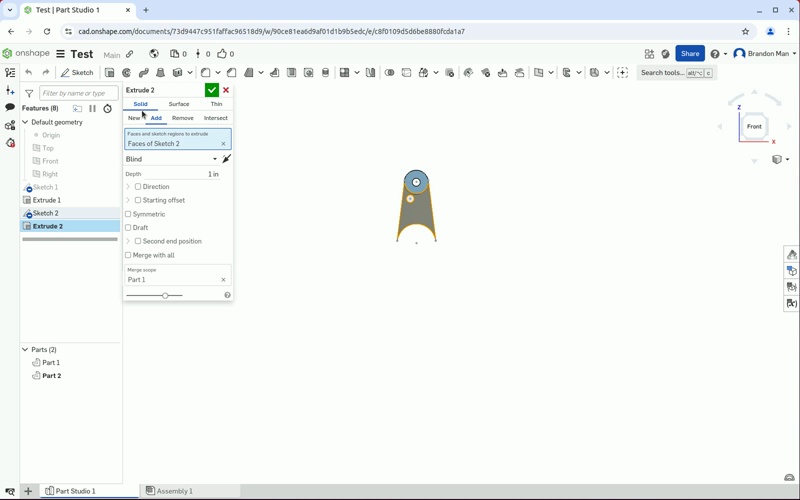
mouse_move(137, 120)
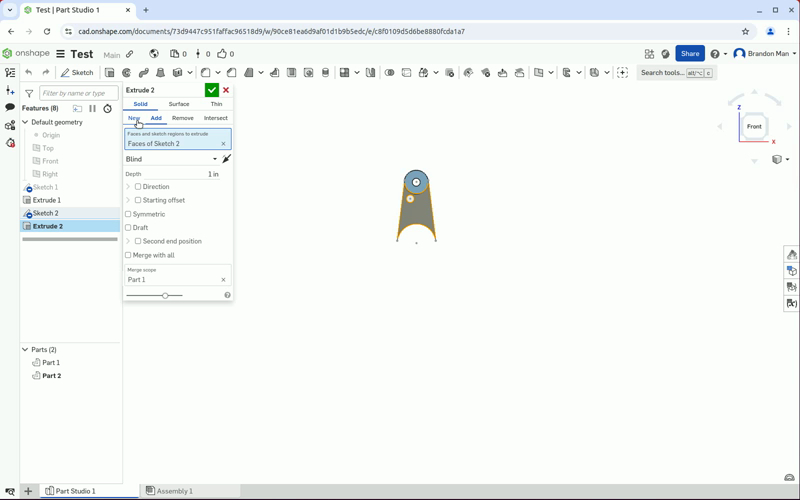
click(137, 120)
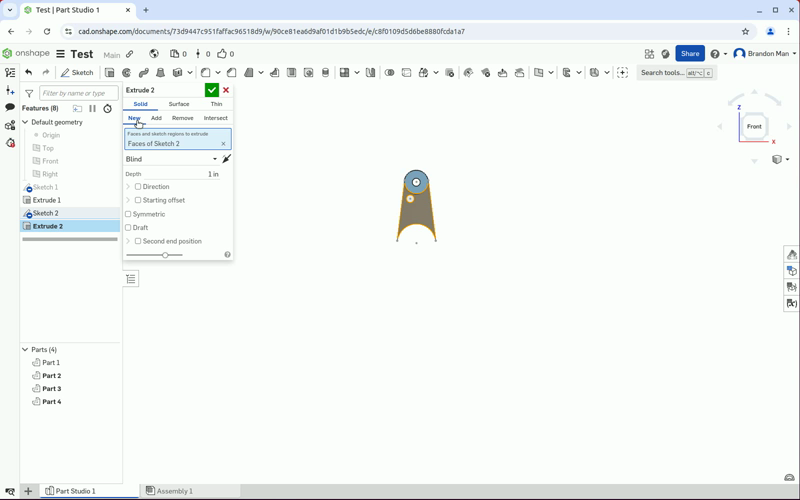
key(tab, 4)
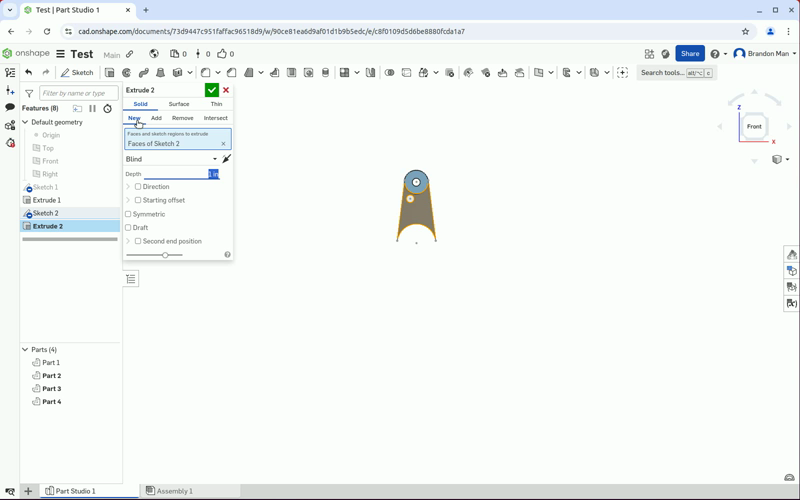
text(6.258)
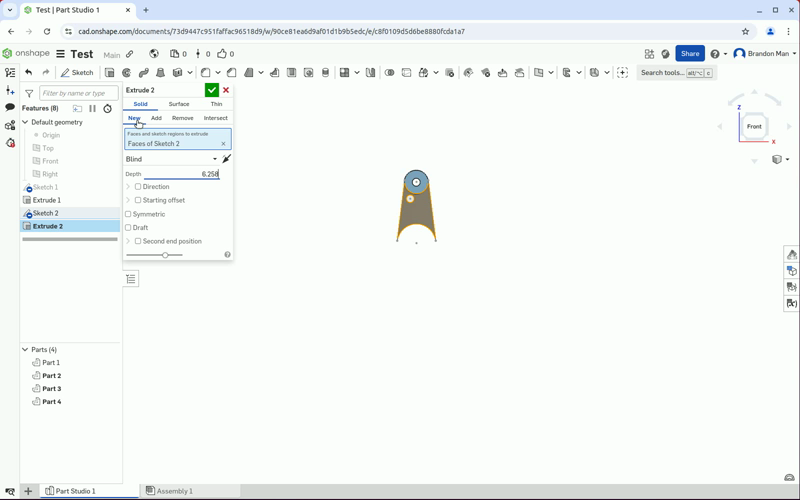
key(enter)
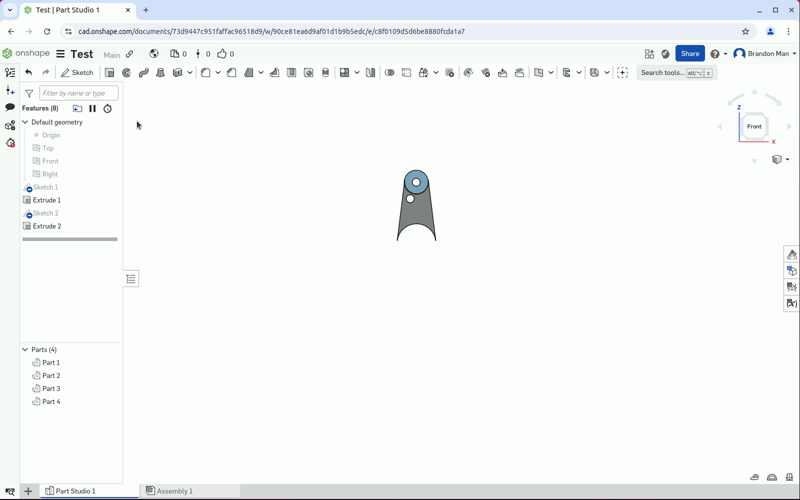
key(shift+h)
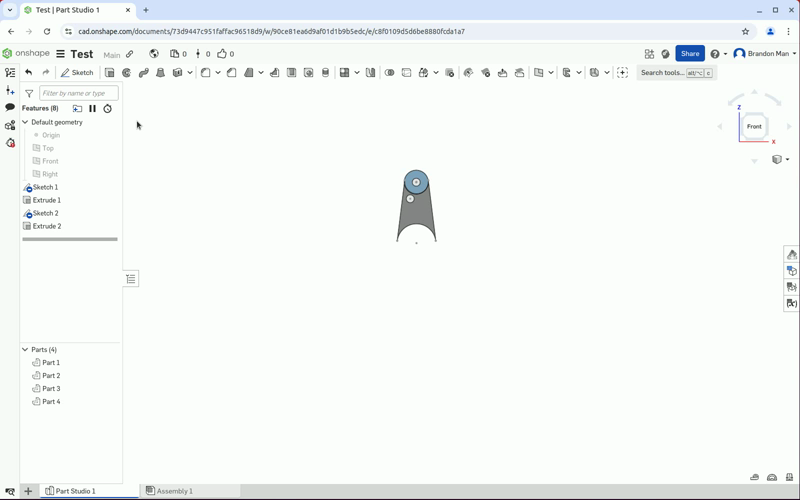
key(shift+h)
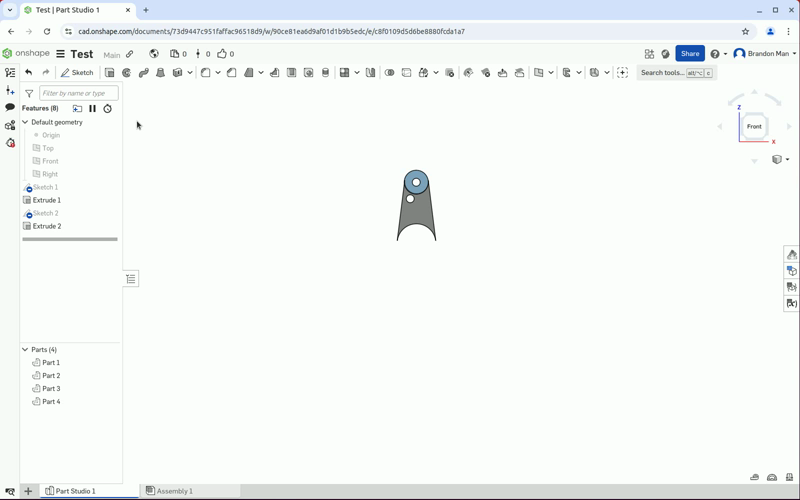
mouse_move(73, 189)
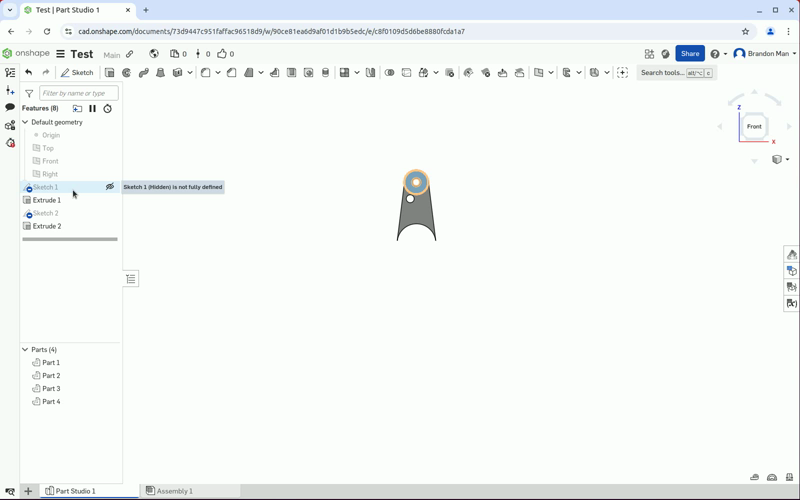
click(73, 189)
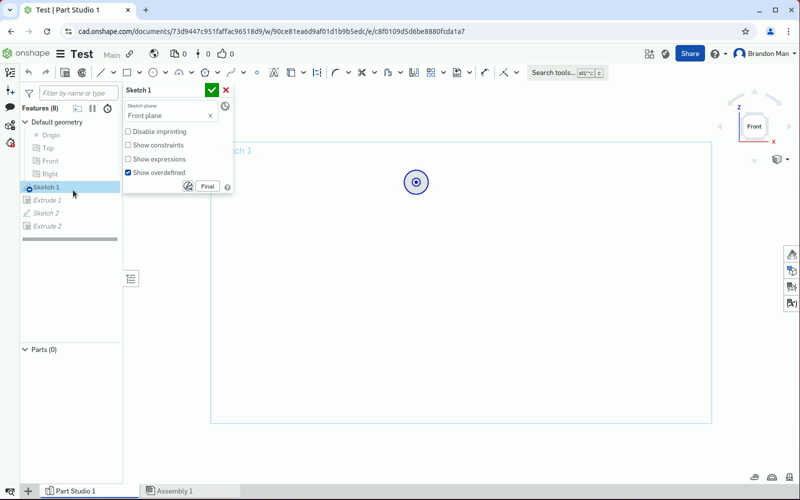
mouse_move(229, 92)
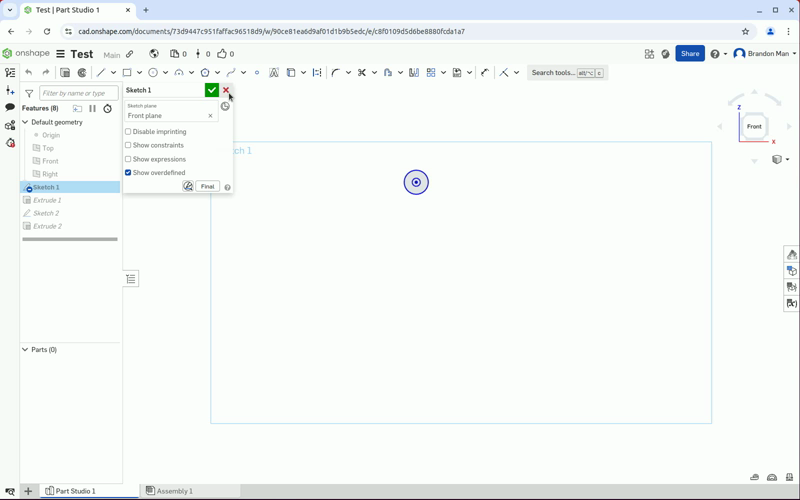
click(229, 92)
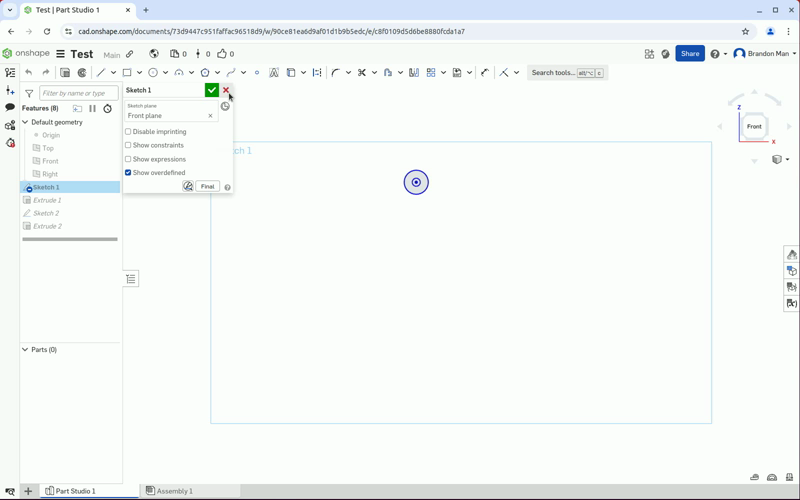
key(shift+s)
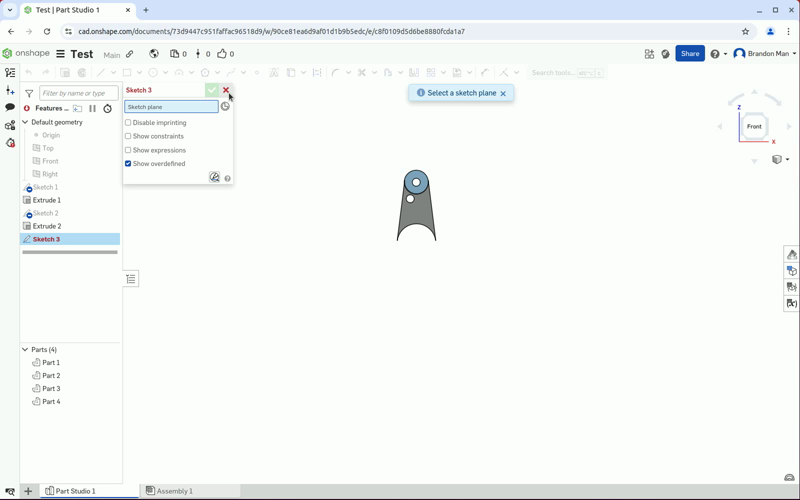
mouse_move(73, 163)
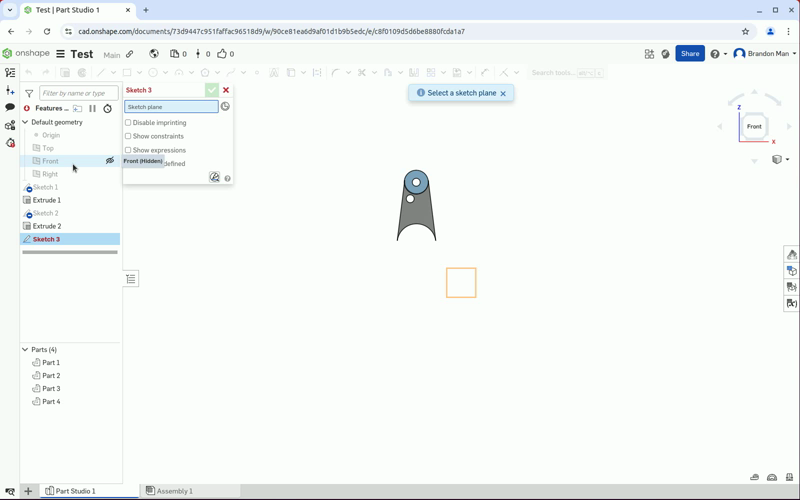
click(73, 163)
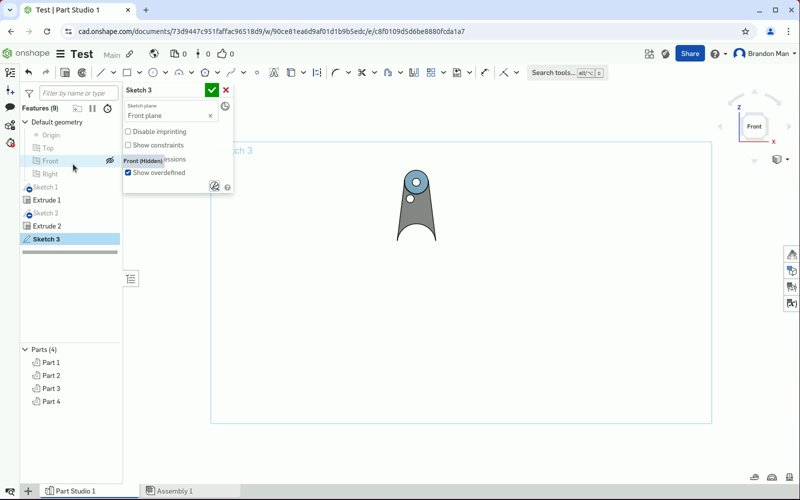
mouse_move(73, 352)
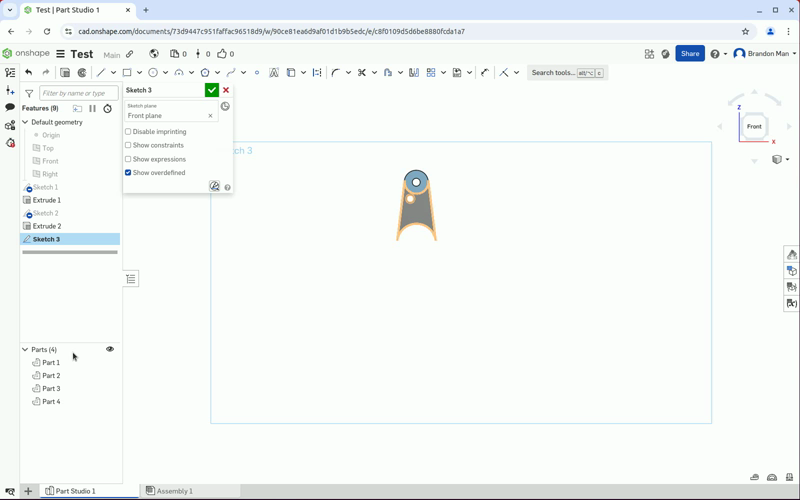
key(y)
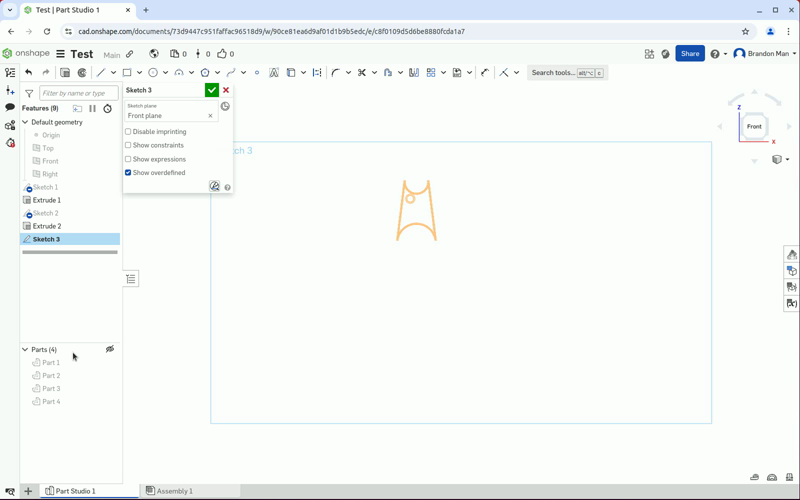
key(c)
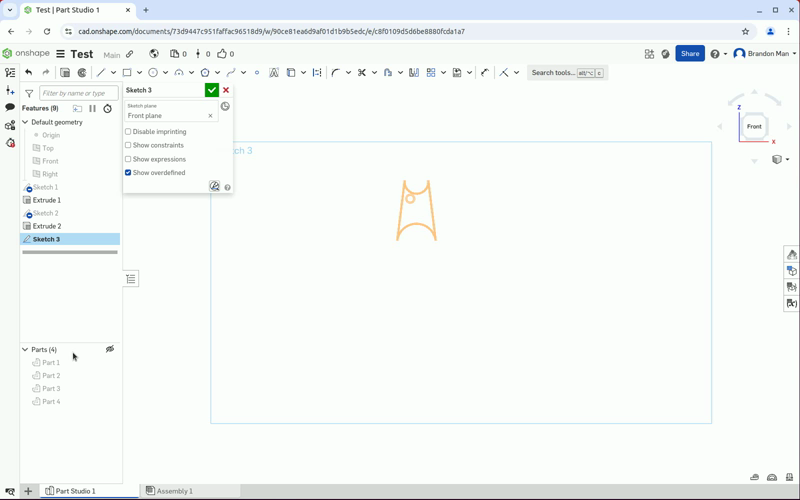
key_down(shift)
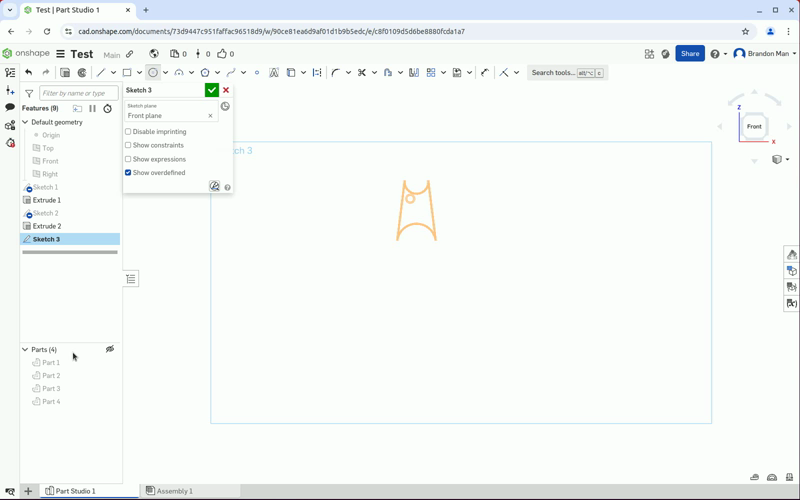
mouse_move(416, 243)
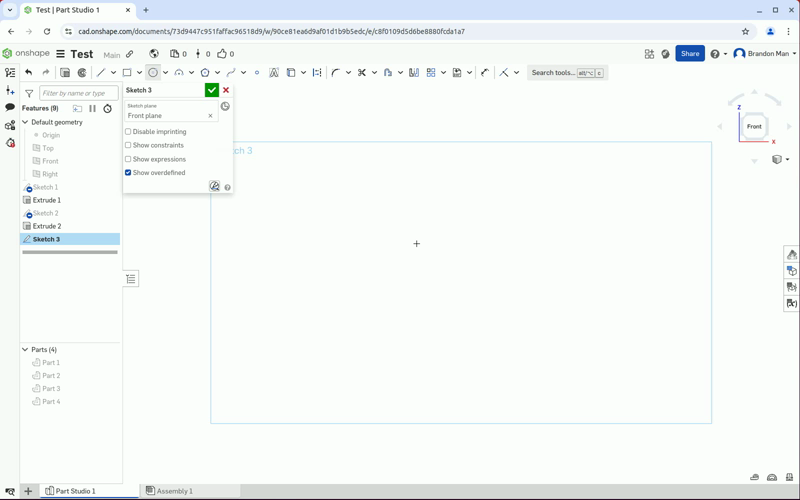
click(416, 243)
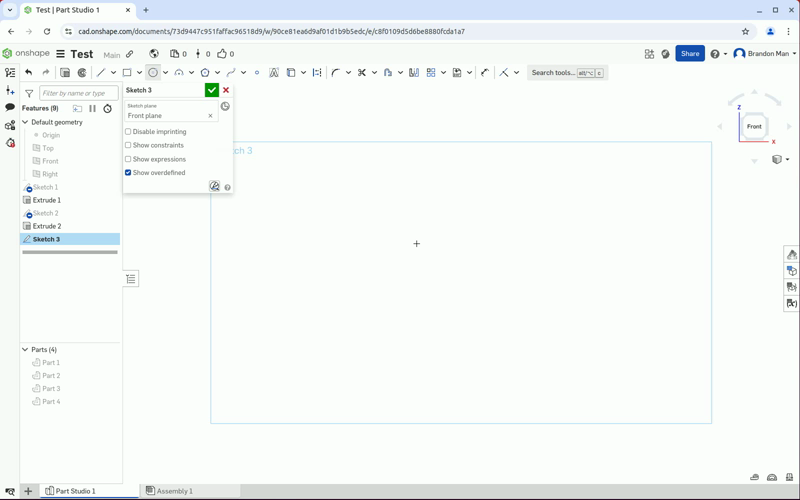
key_up(shift)
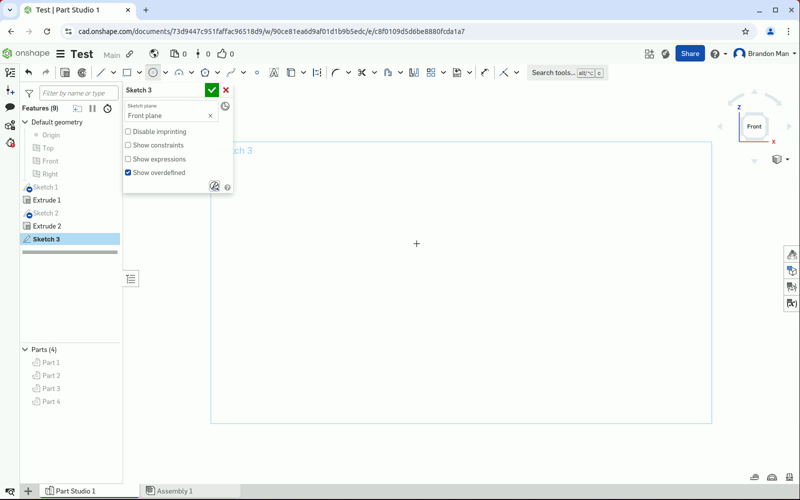
mouse_move(435, 243)
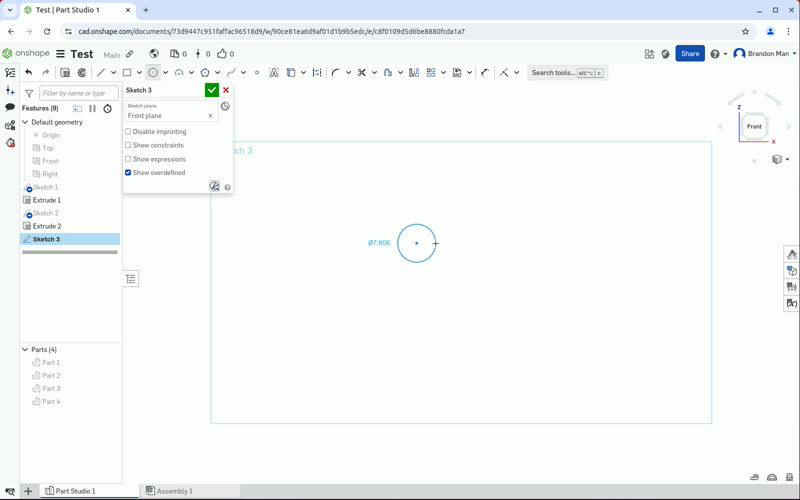
click(435, 243)
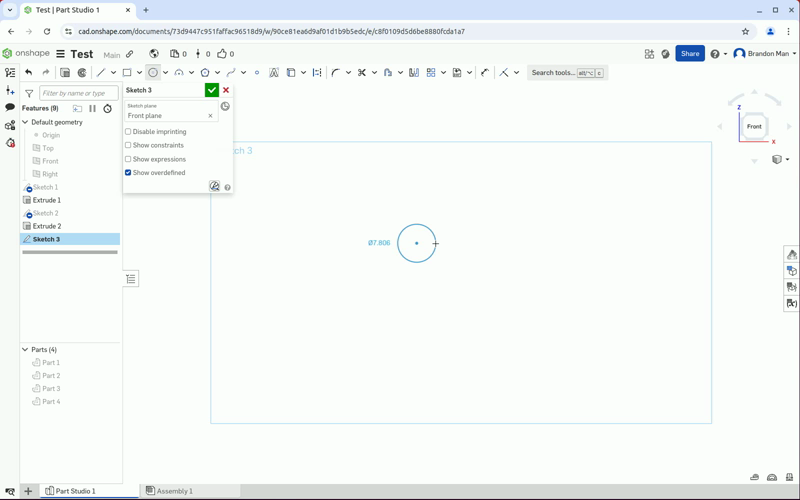
key(esc)
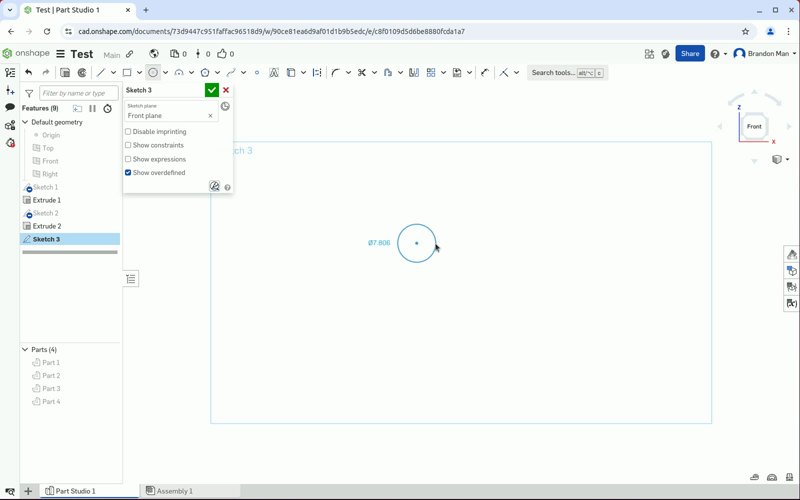
key(c)
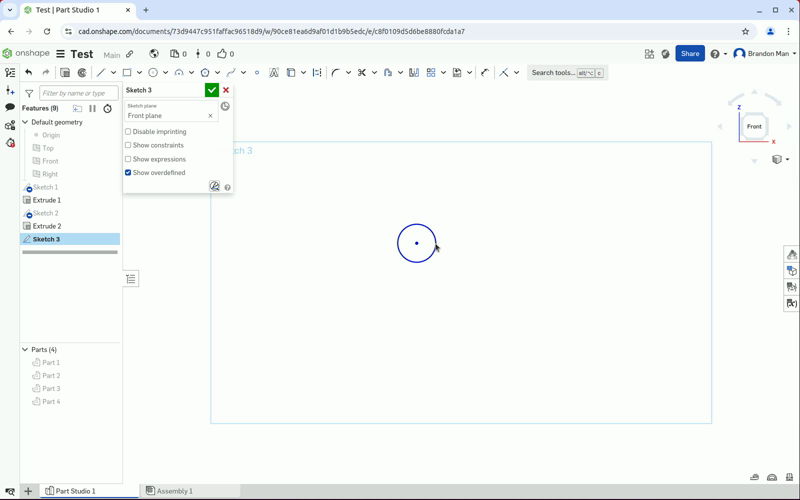
key_down(shift)
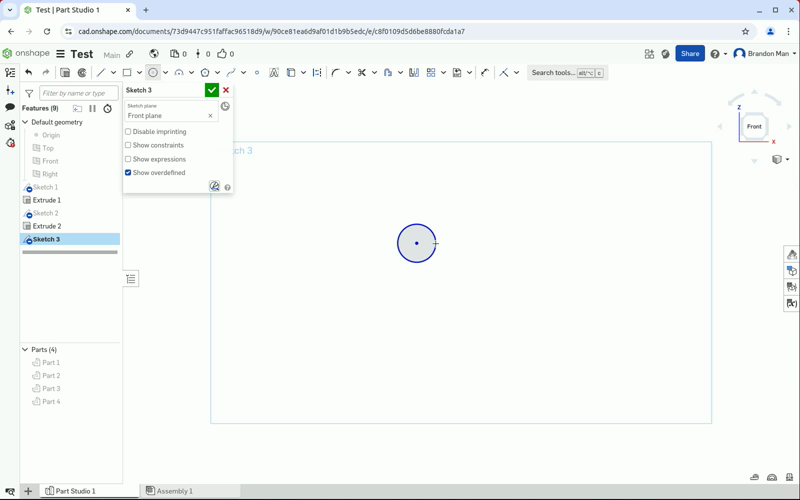
mouse_move(416, 243)
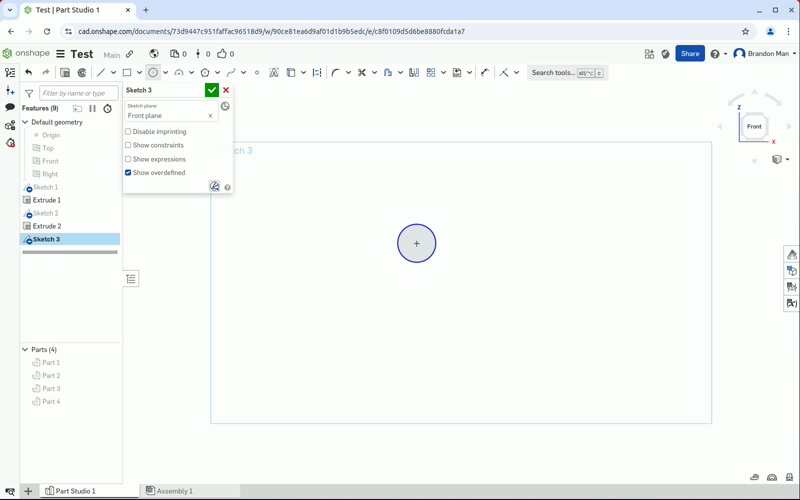
click(416, 243)
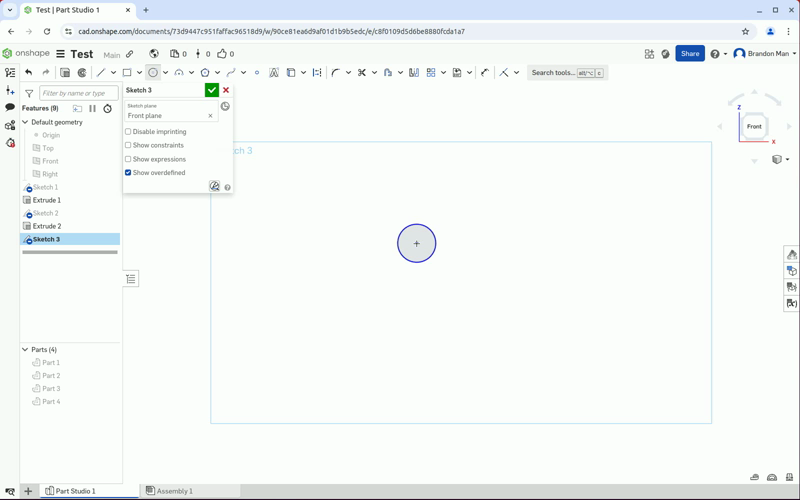
key_up(shift)
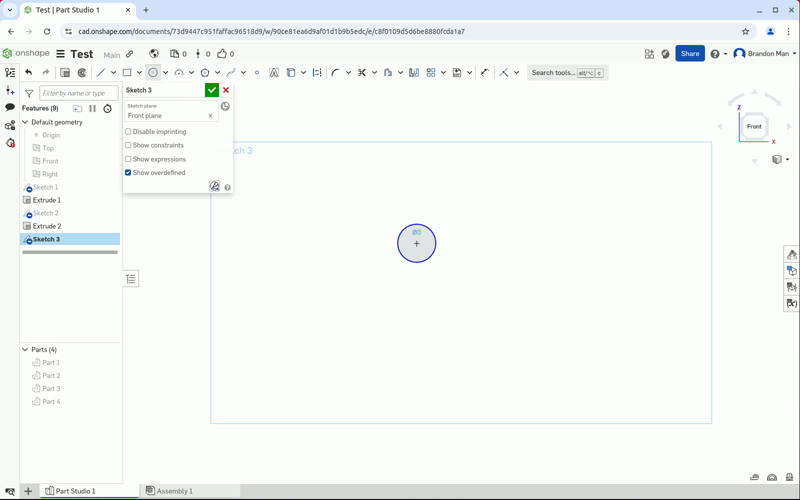
mouse_move(420, 243)
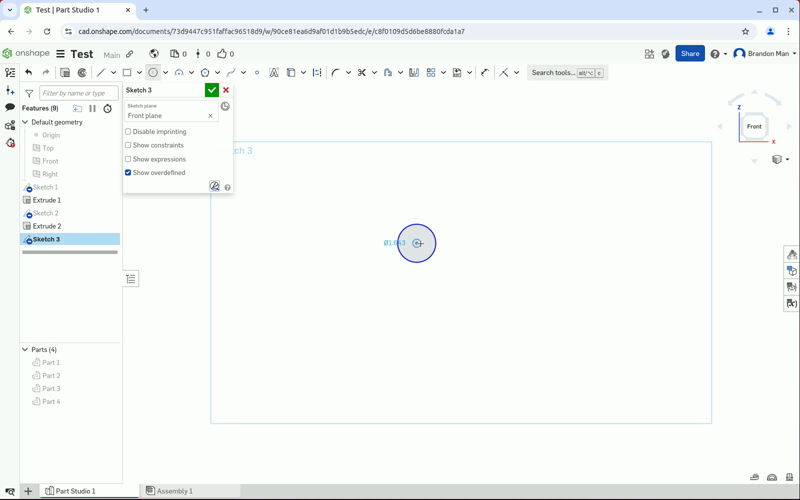
scroll(6)
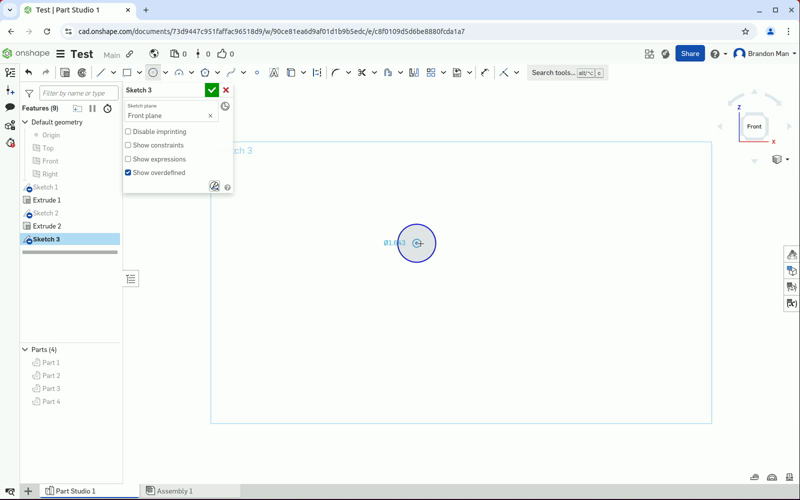
scroll(6)
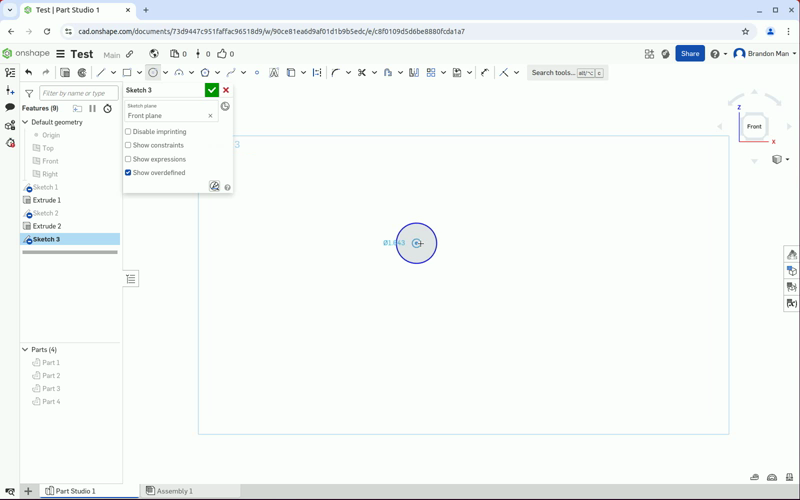
scroll(6)
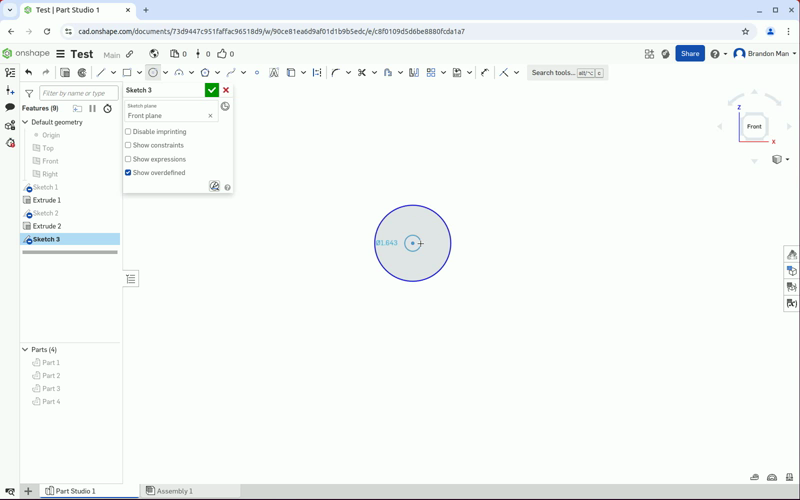
scroll(6)
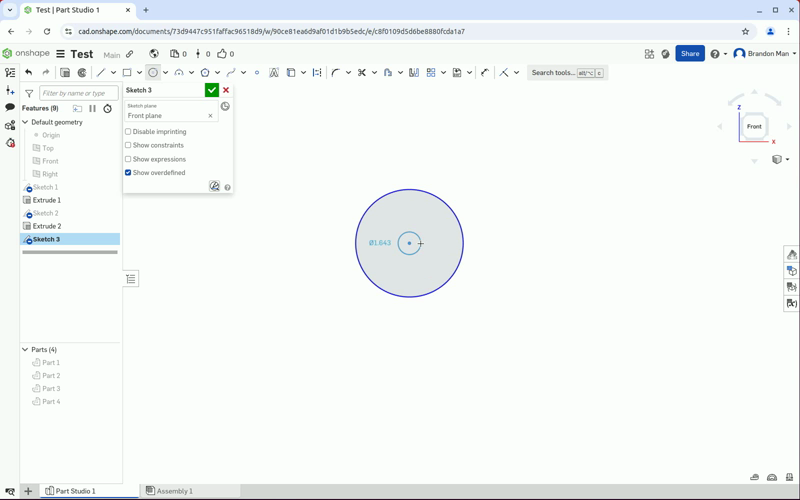
scroll(6)
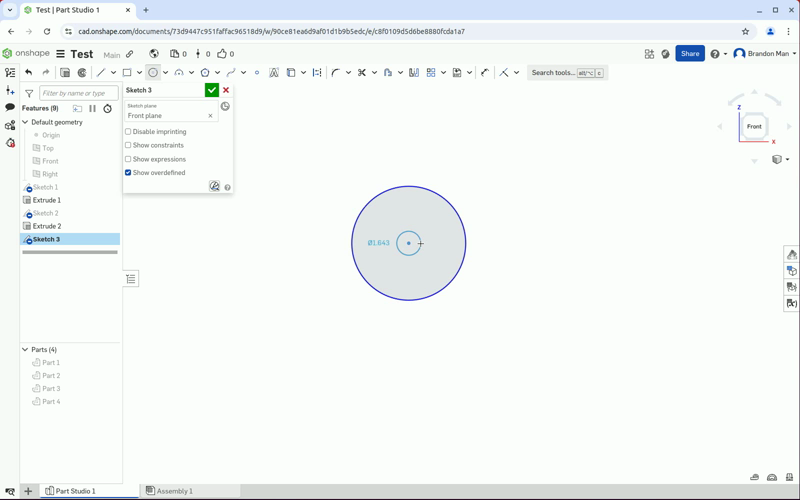
scroll(6)
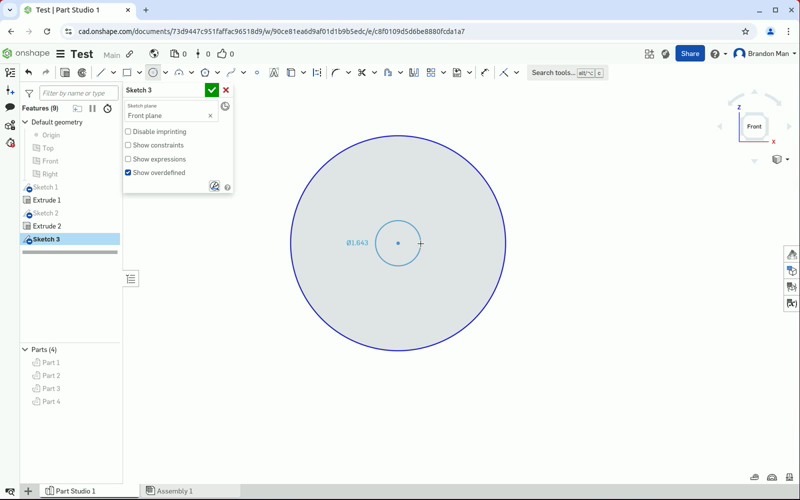
scroll(6)
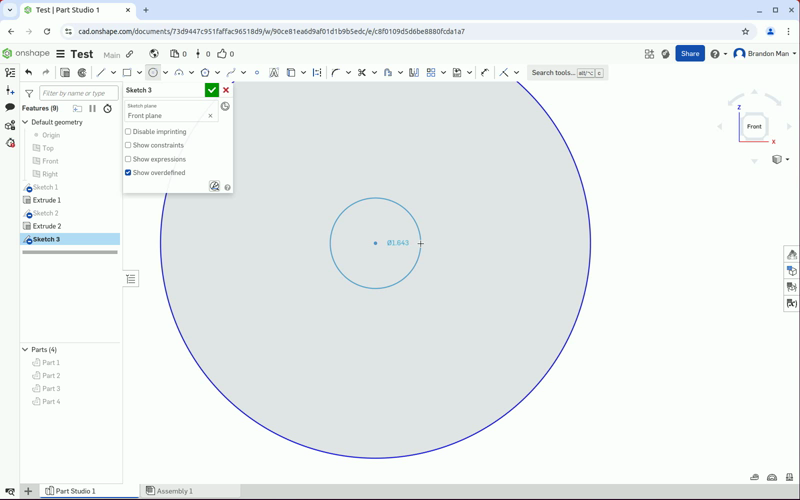
click(420, 243)
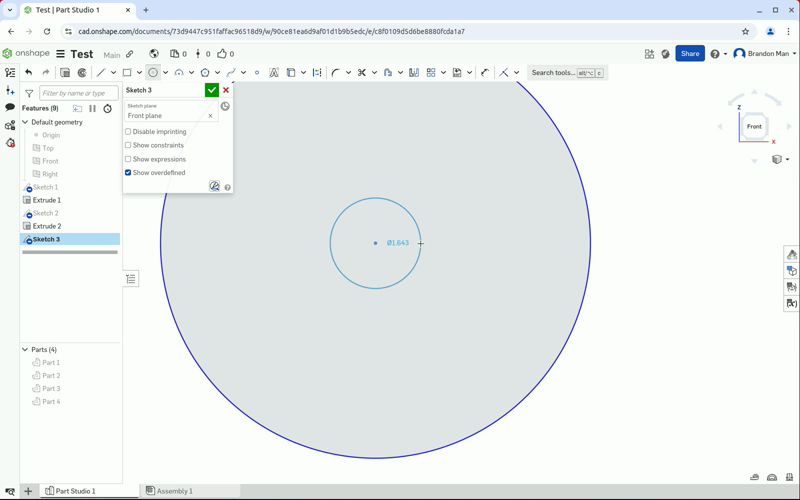
scroll(-6)
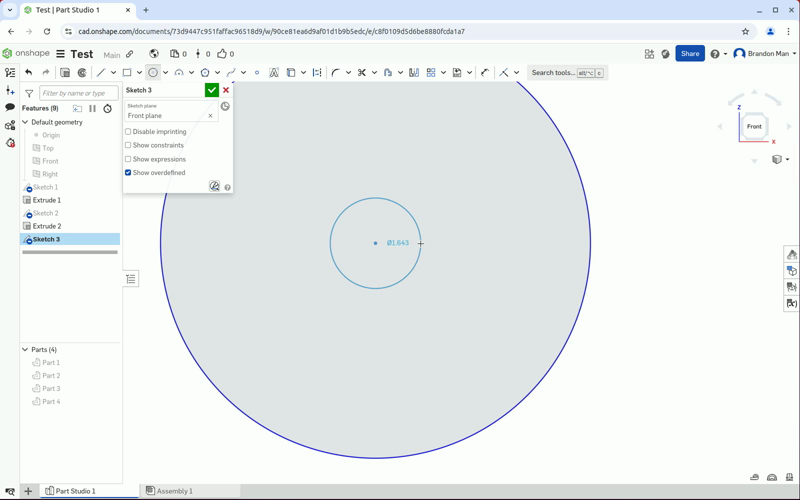
scroll(-6)
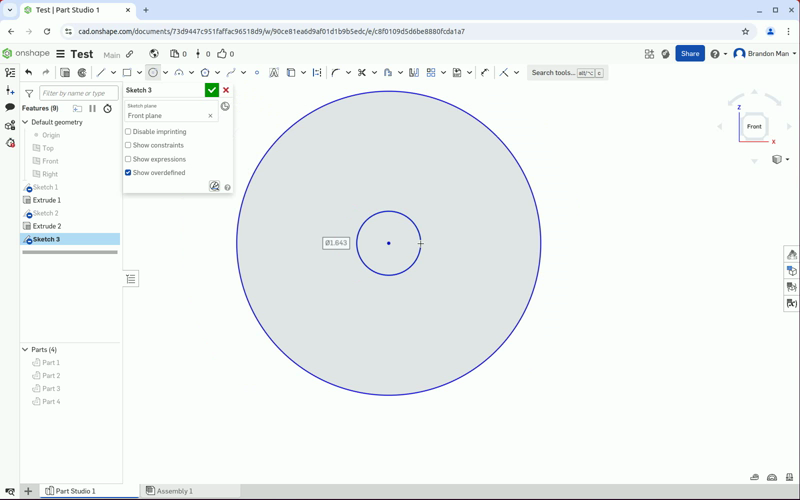
scroll(-6)
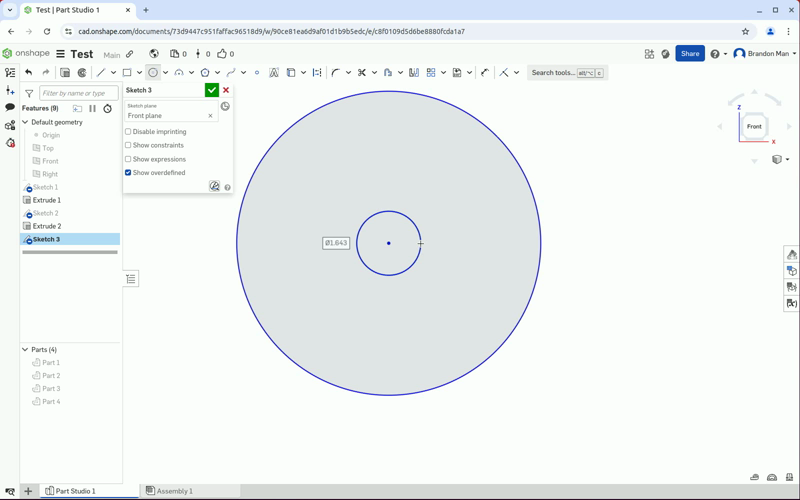
scroll(-6)
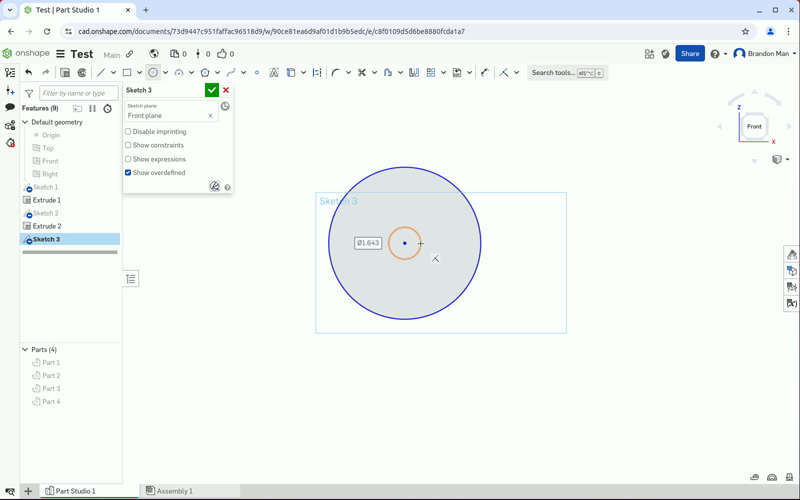
scroll(-6)
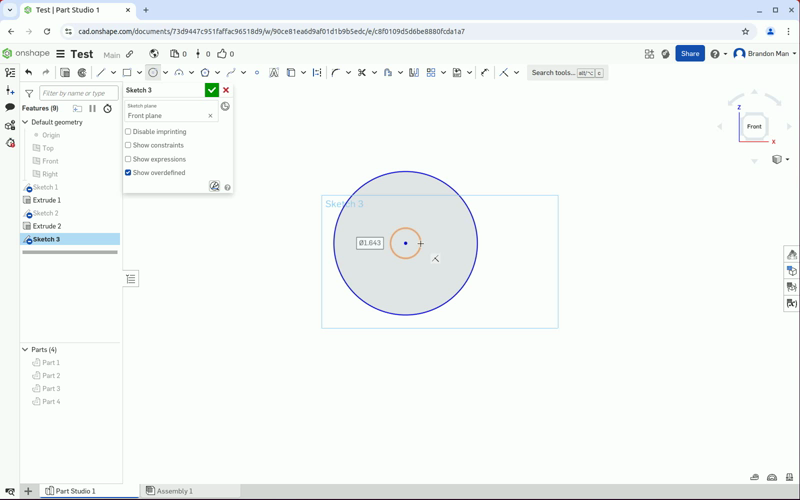
scroll(-6)
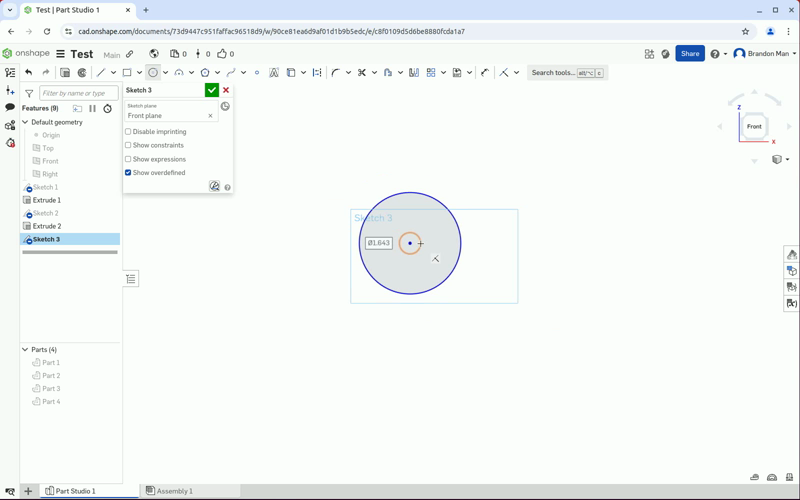
scroll(-6)
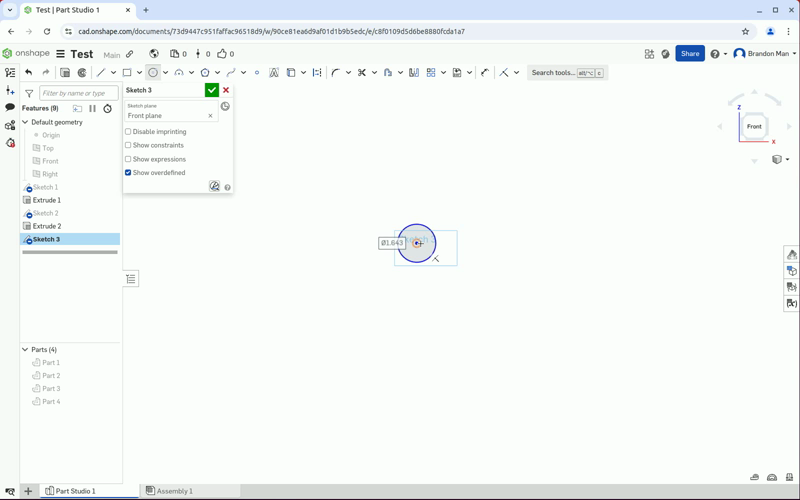
key(esc)
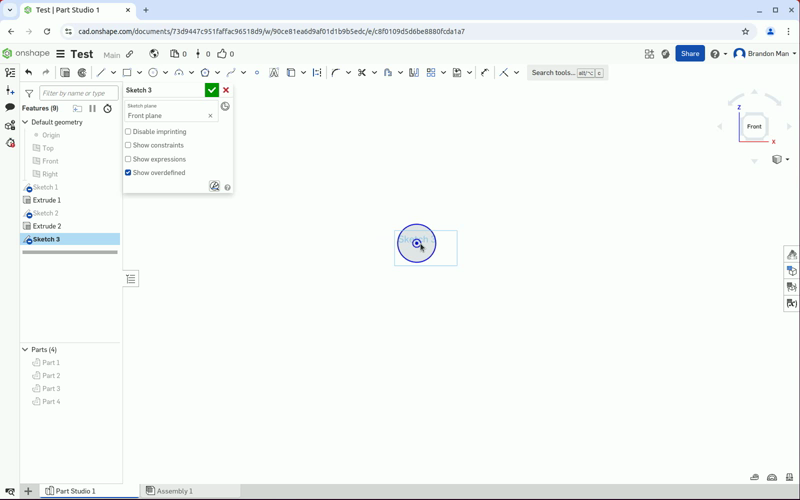
mouse_move(416, 257)
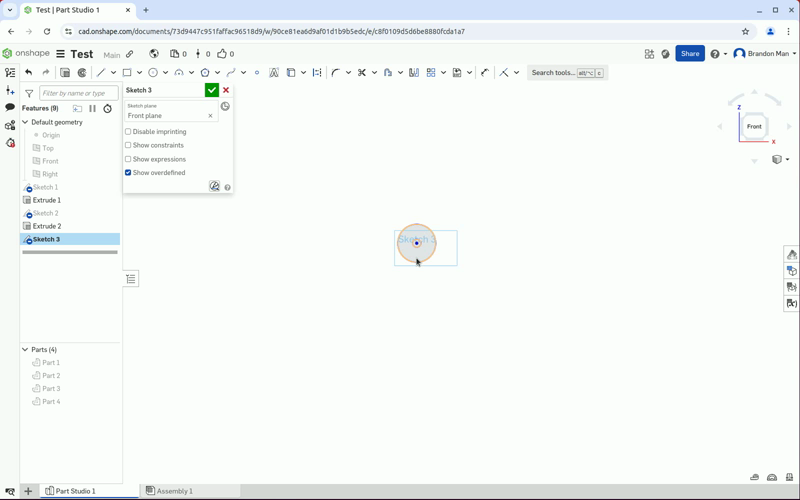
scroll(6)
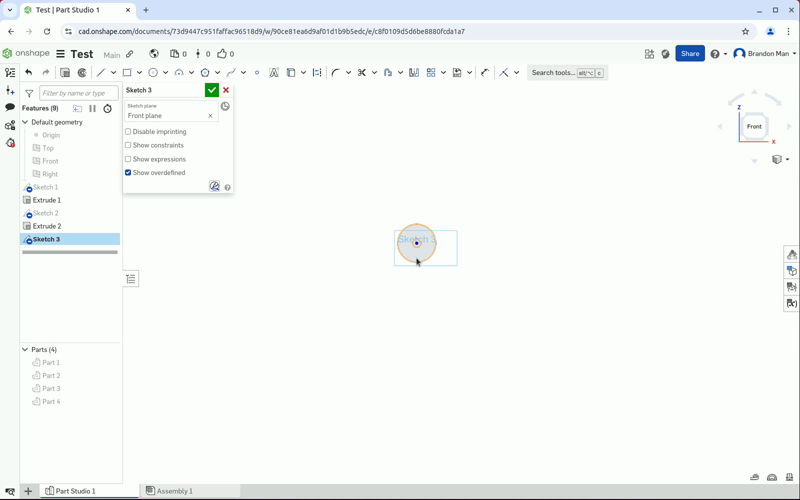
scroll(6)
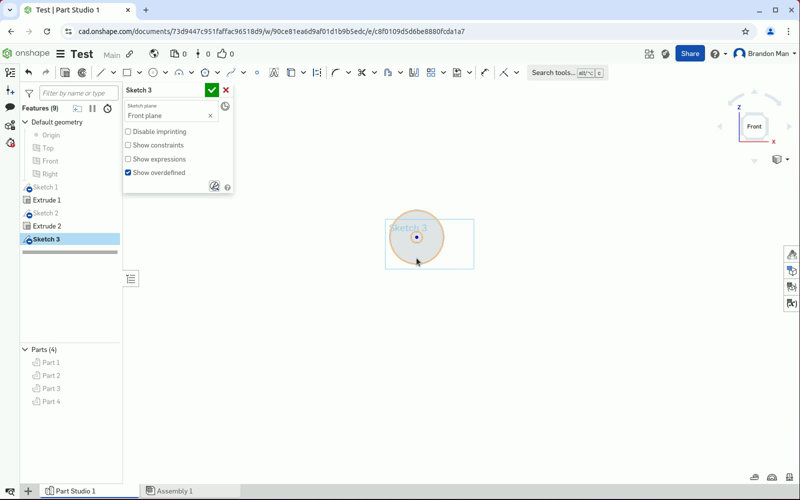
scroll(6)
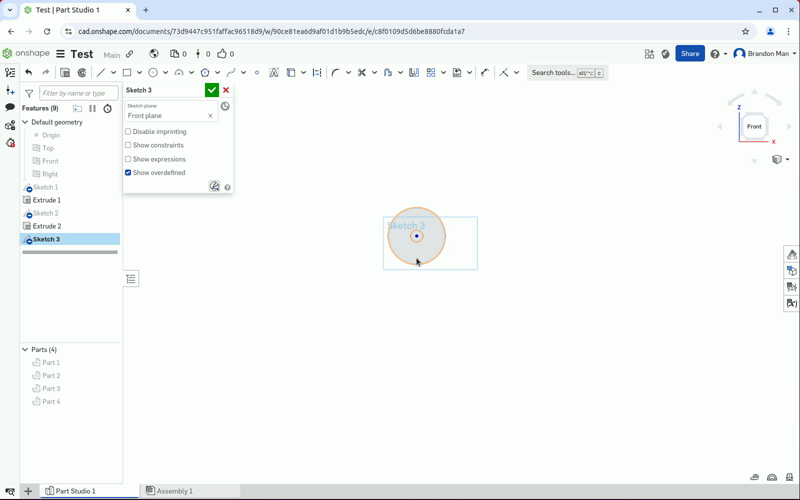
scroll(6)
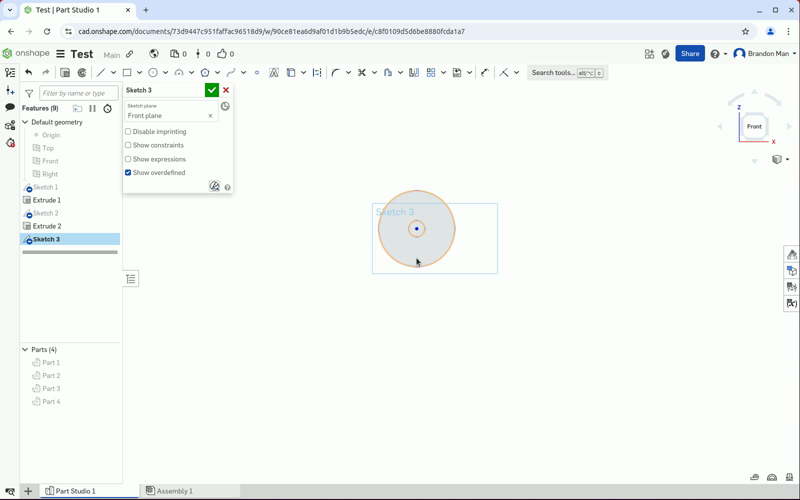
scroll(6)
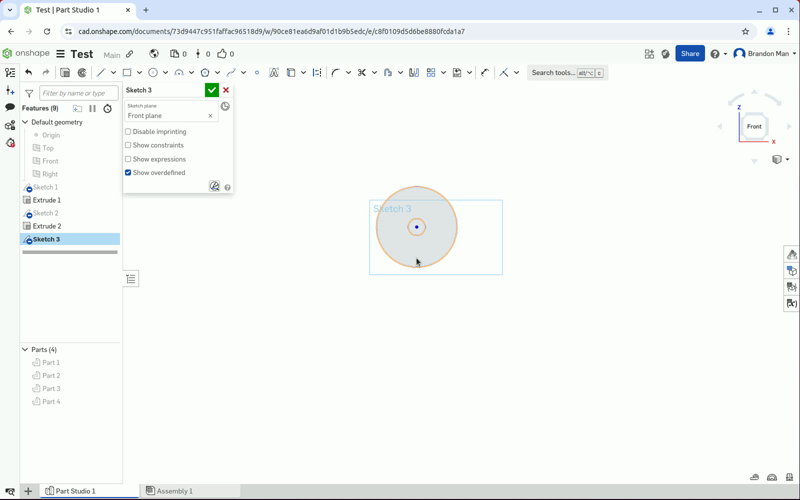
scroll(6)
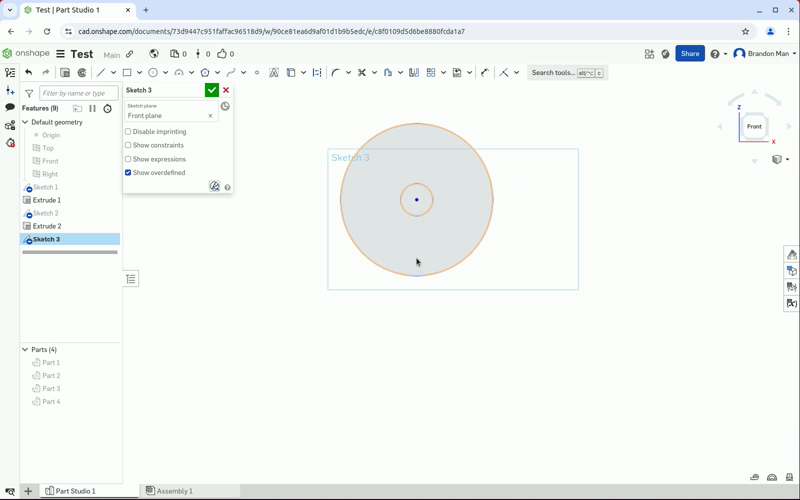
scroll(6)
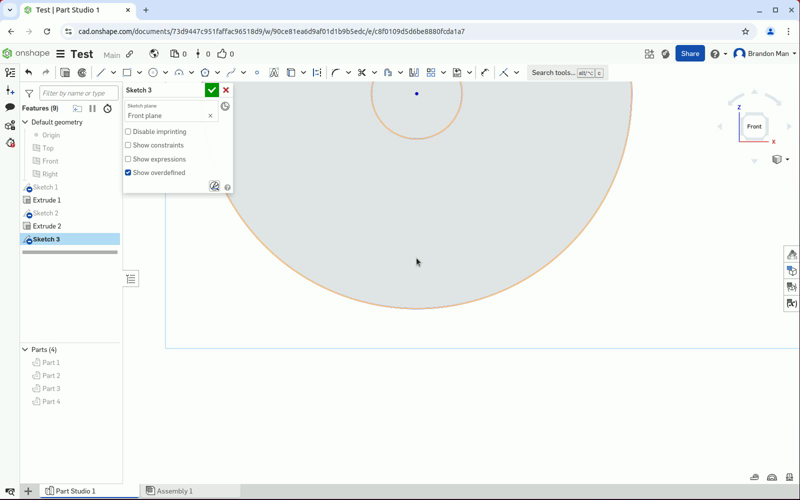
click(416, 257)
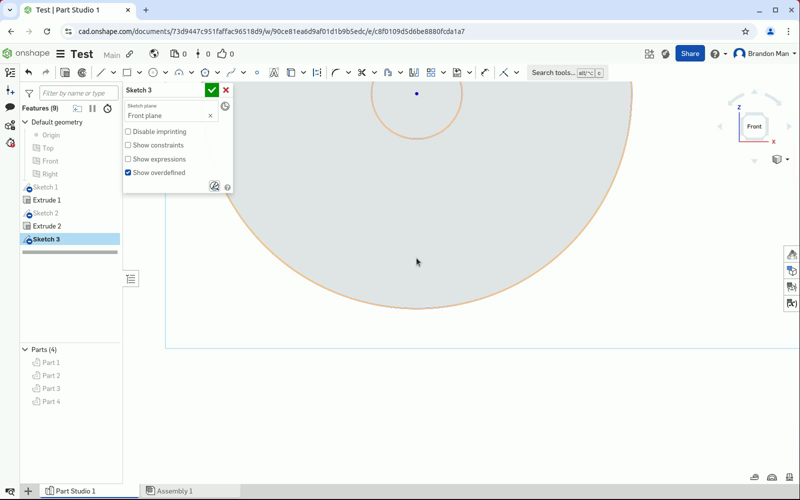
scroll(-6)
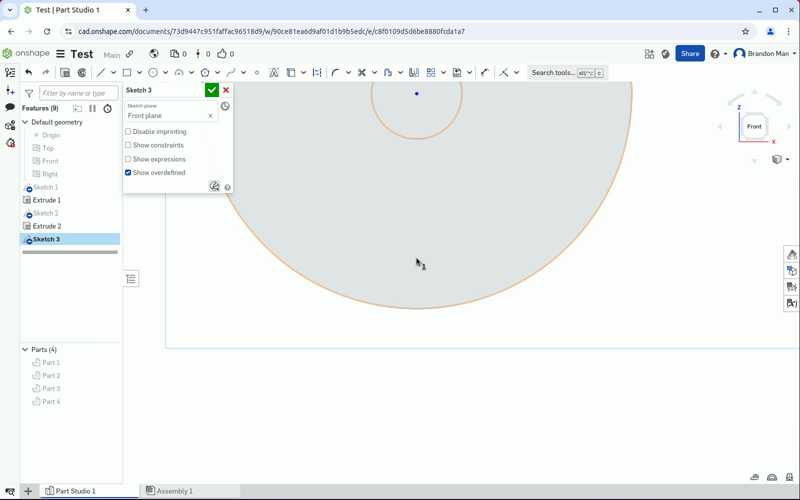
scroll(-6)
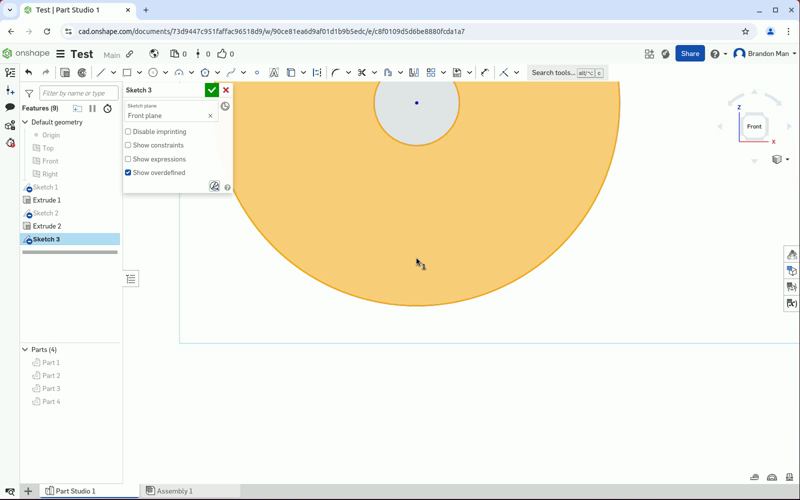
scroll(-6)
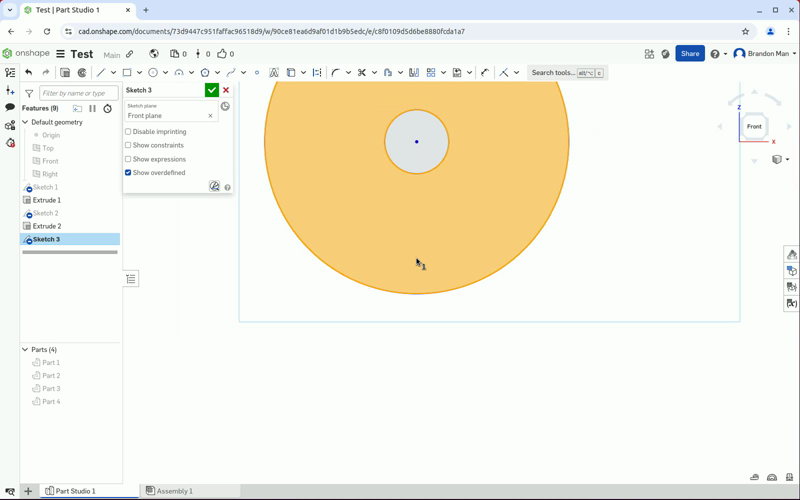
scroll(-6)
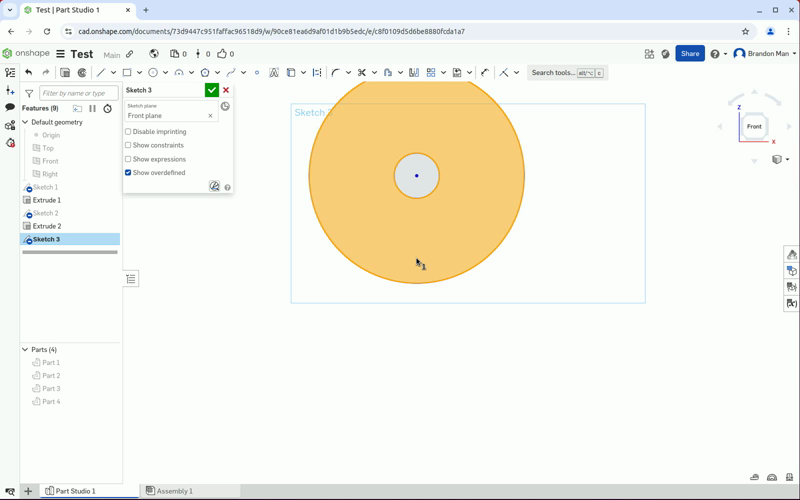
scroll(-6)
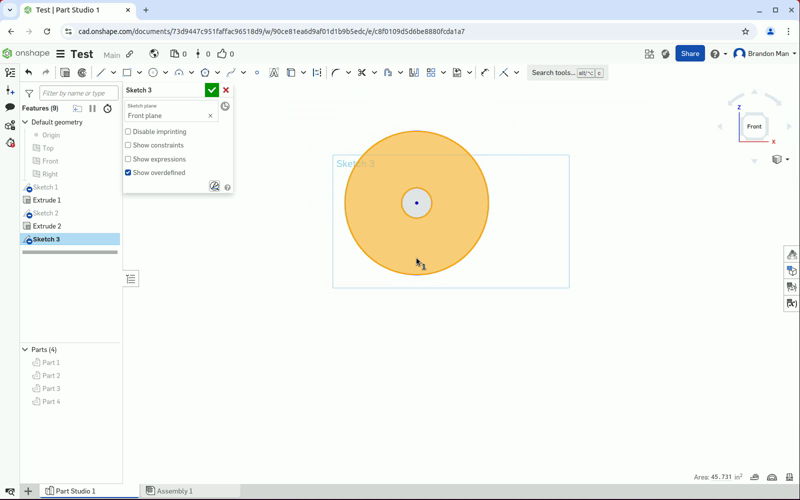
scroll(-6)
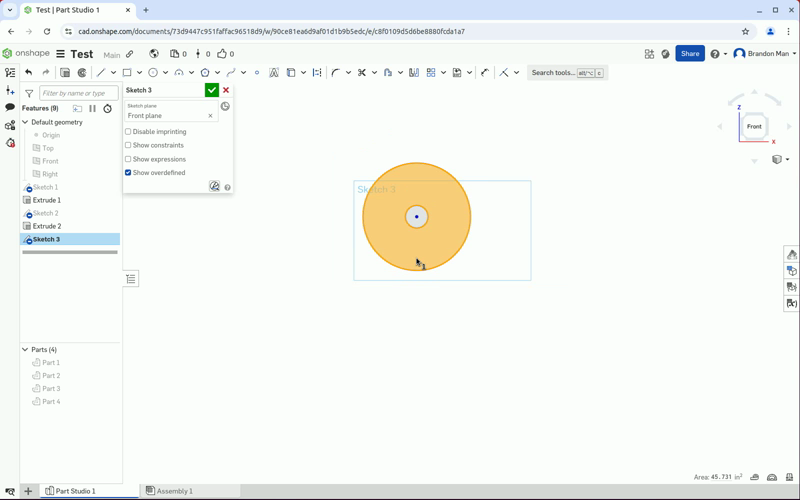
scroll(-6)
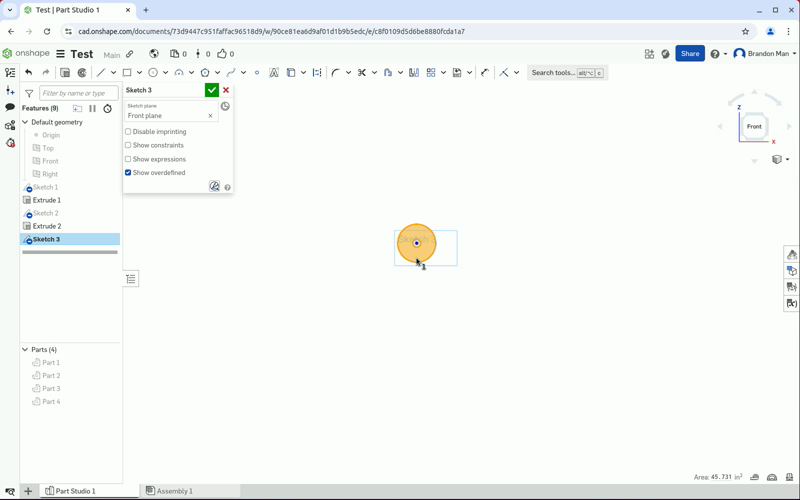
mouse_move(73, 352)
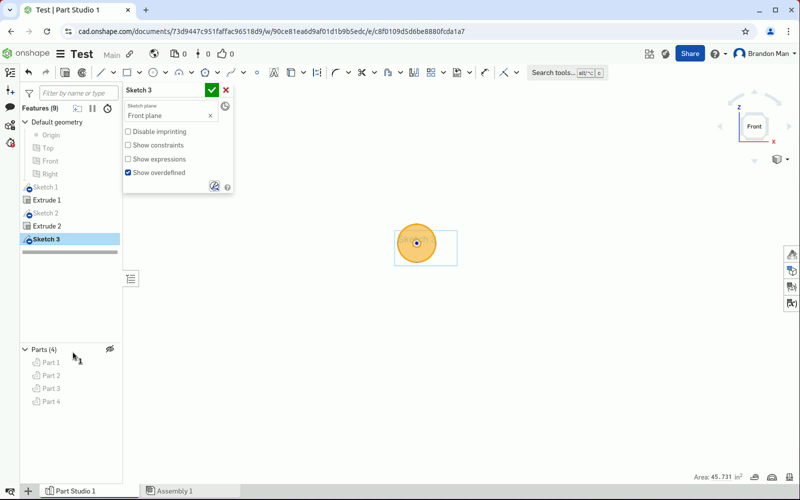
key(shift+y)
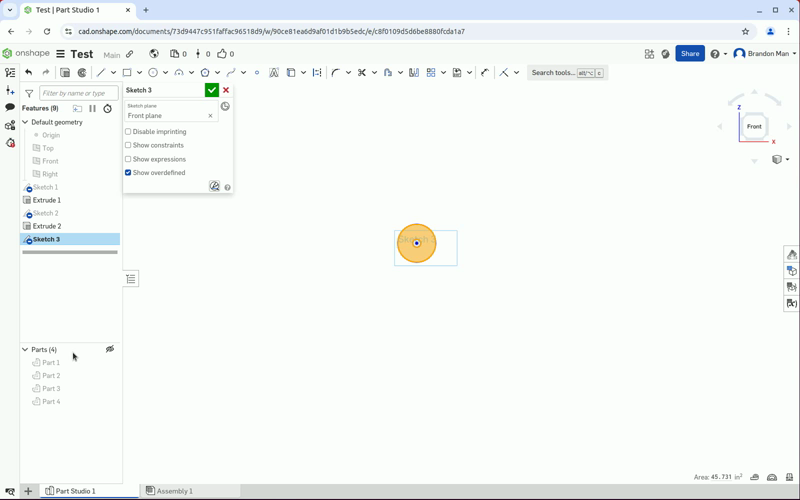
key(shift+e)
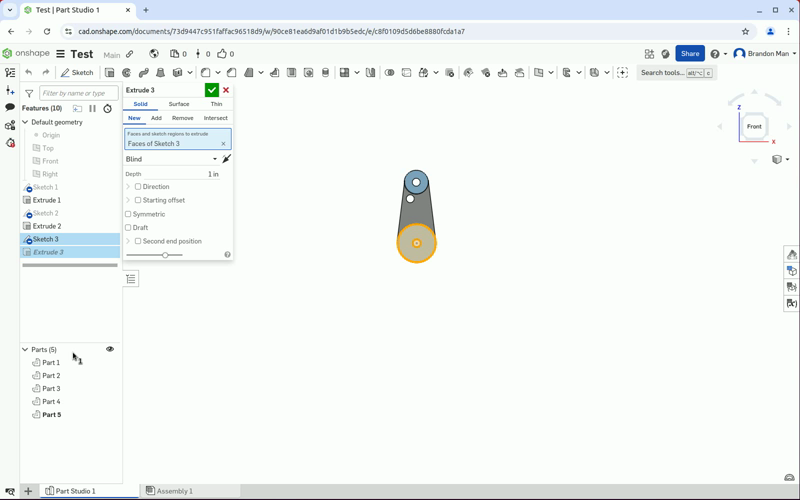
mouse_move(143, 106)
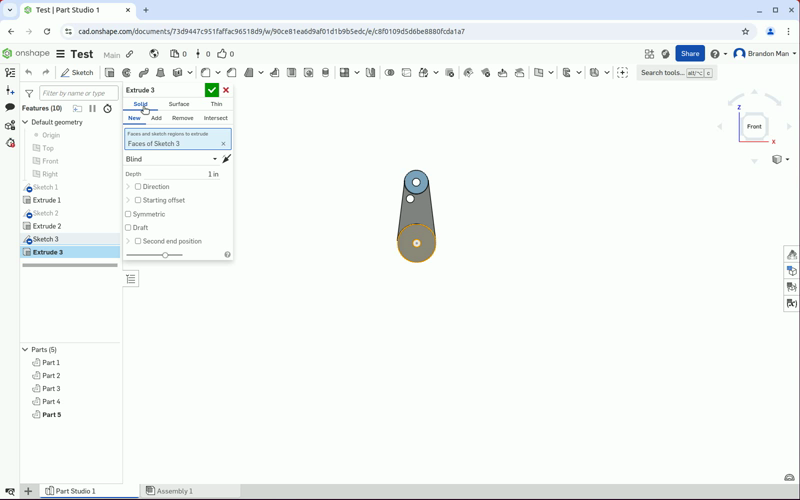
click(143, 106)
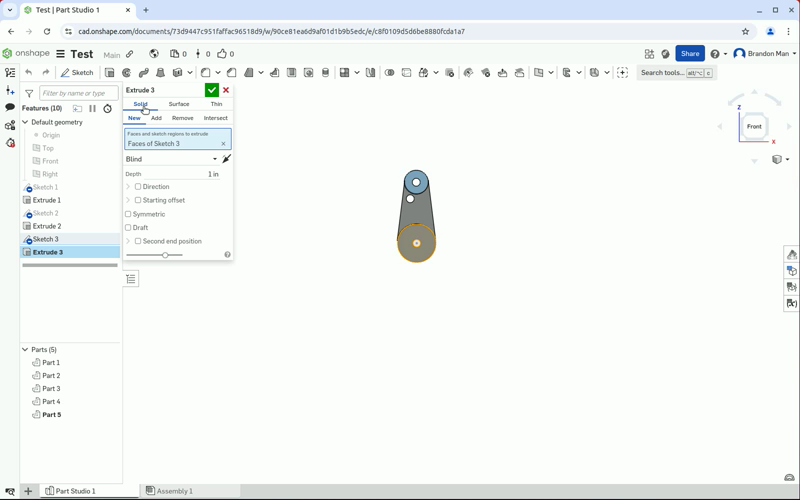
mouse_move(137, 120)
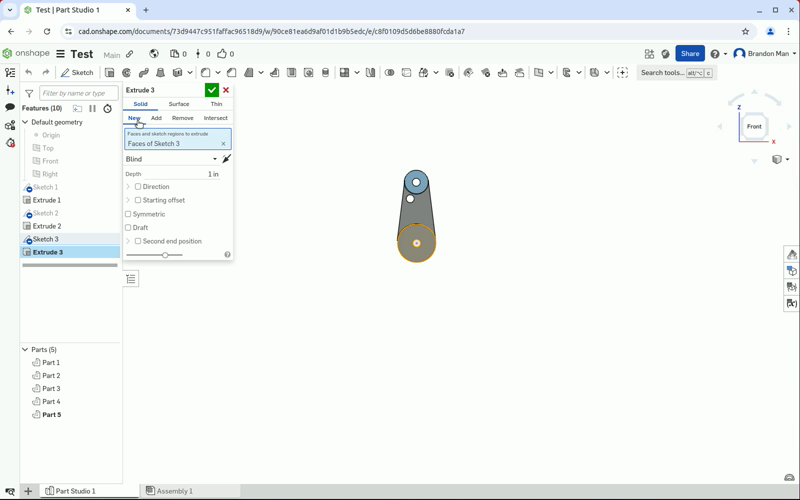
click(137, 120)
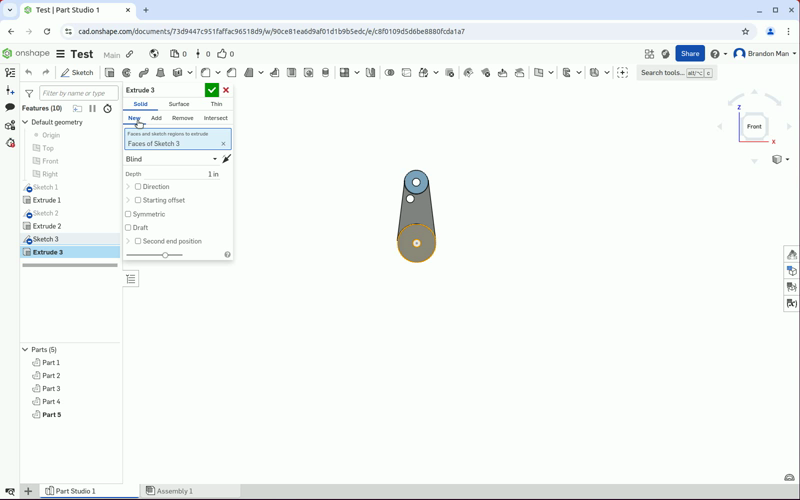
key(tab, 4)
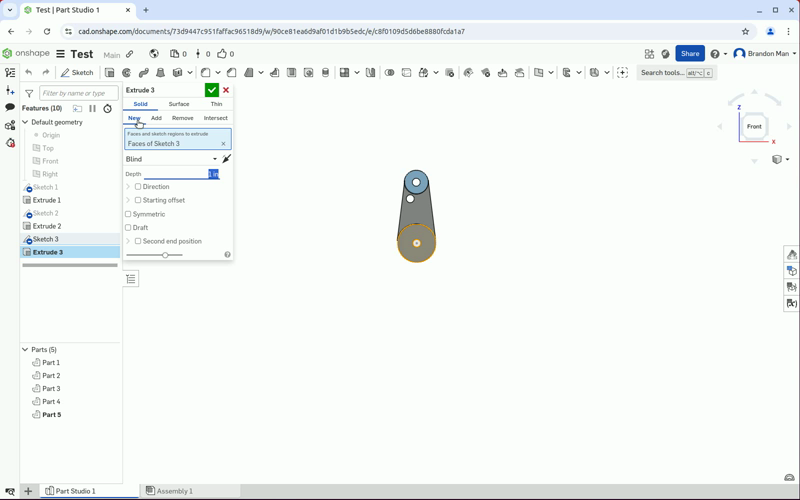
text(6.258)
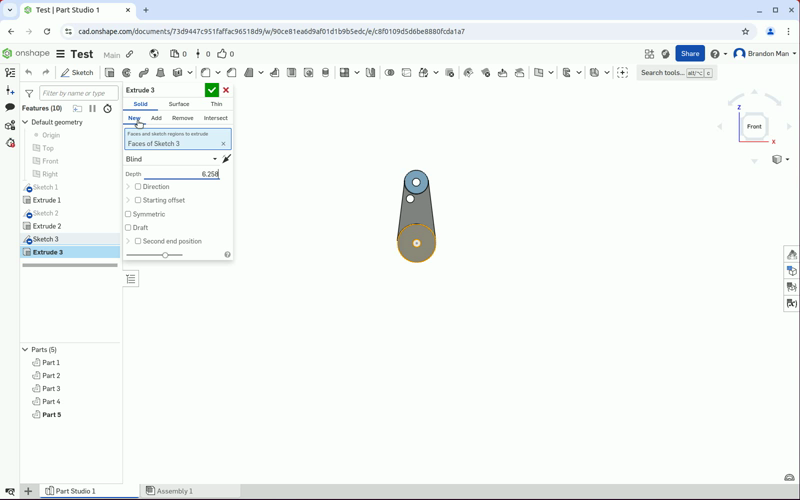
key(enter)
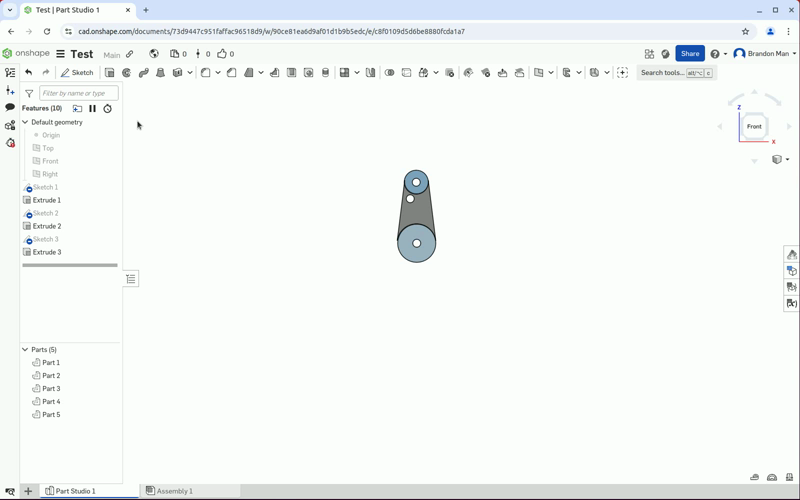
key(shift+h)
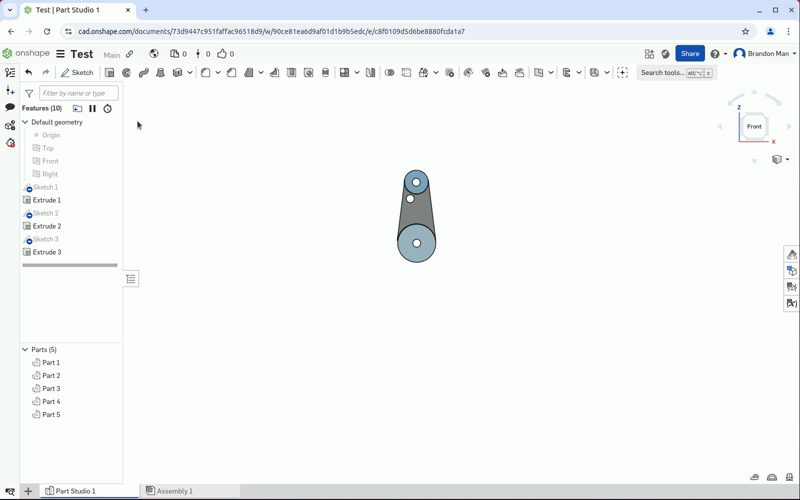
key(shift+h)
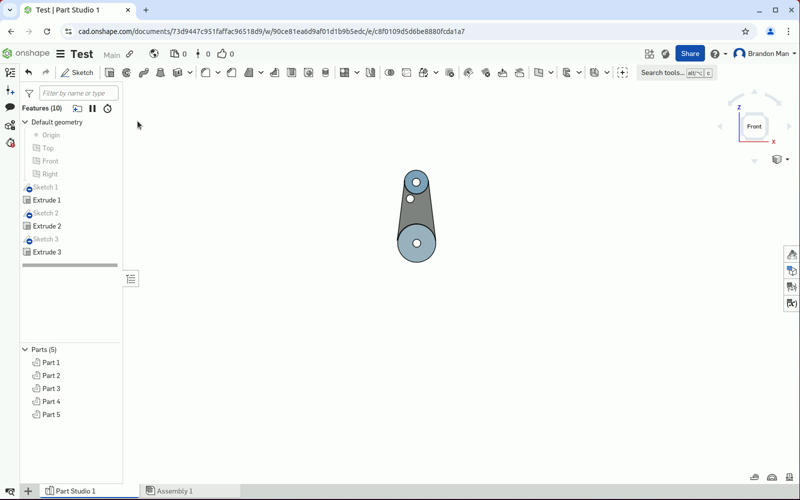
mouse_move(73, 189)
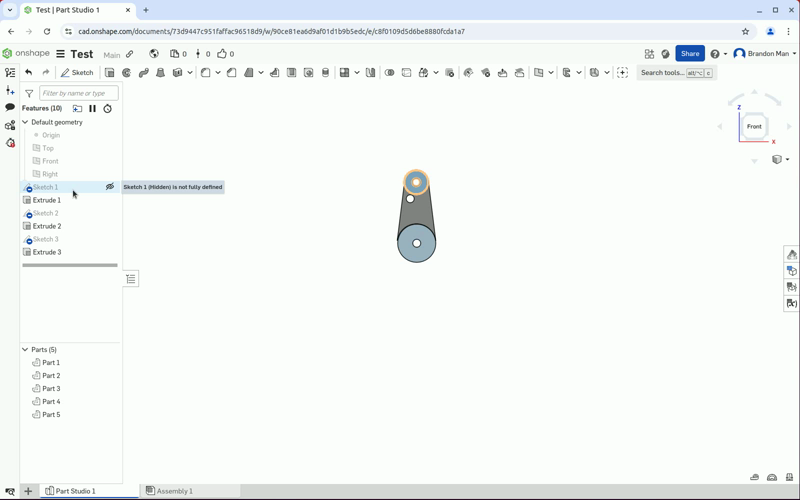
click(73, 189)
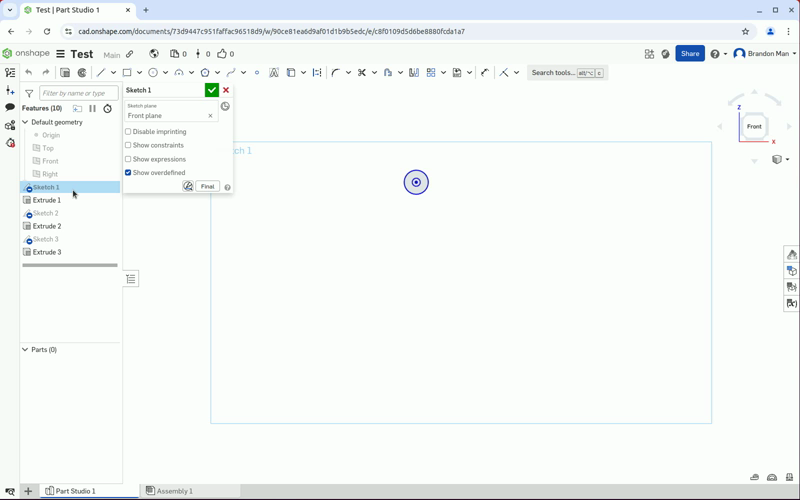
mouse_move(229, 92)
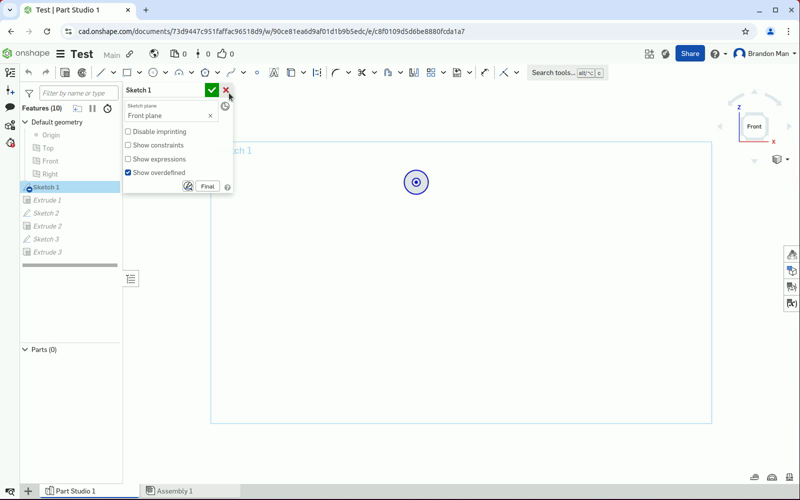
click(229, 92)
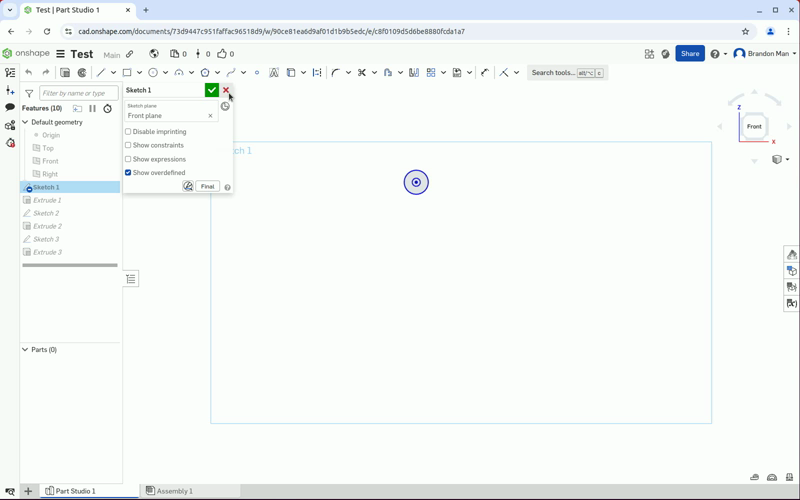
key(shift+s)
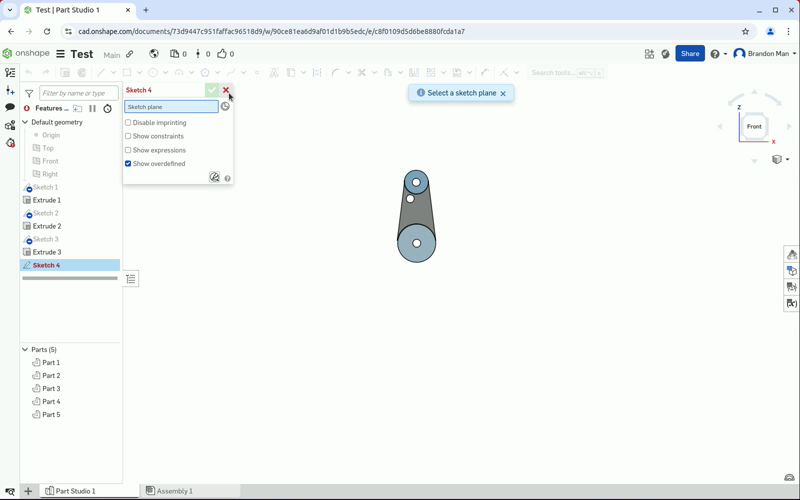
mouse_move(73, 163)
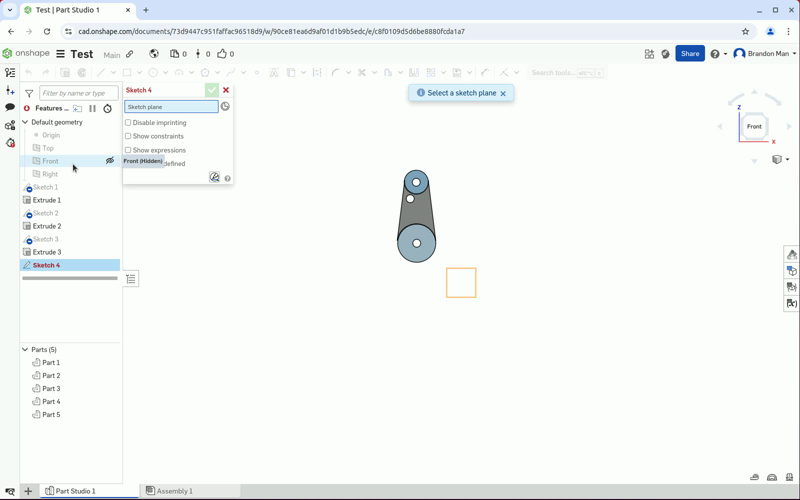
click(73, 163)
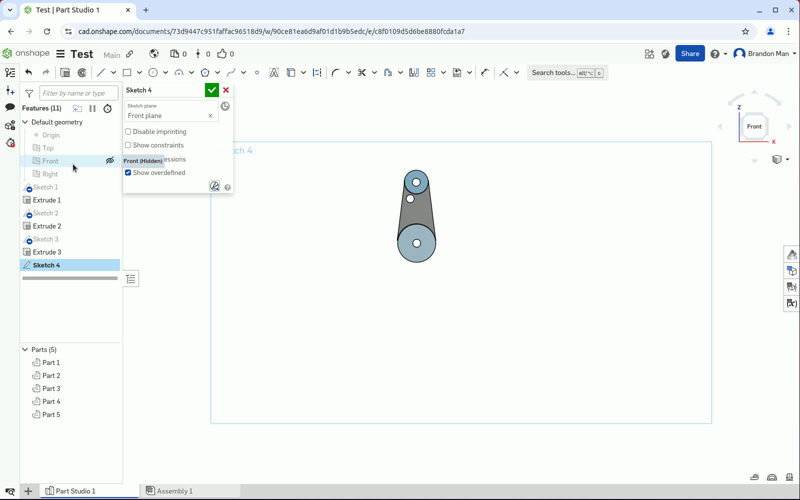
mouse_move(73, 352)
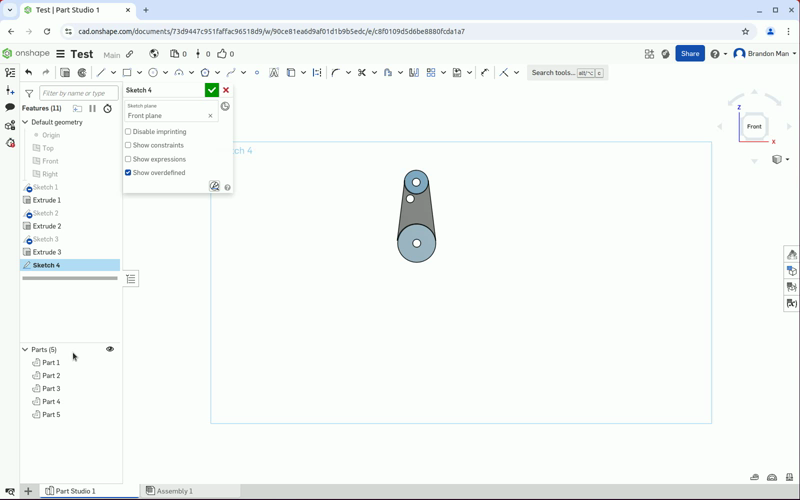
key(y)
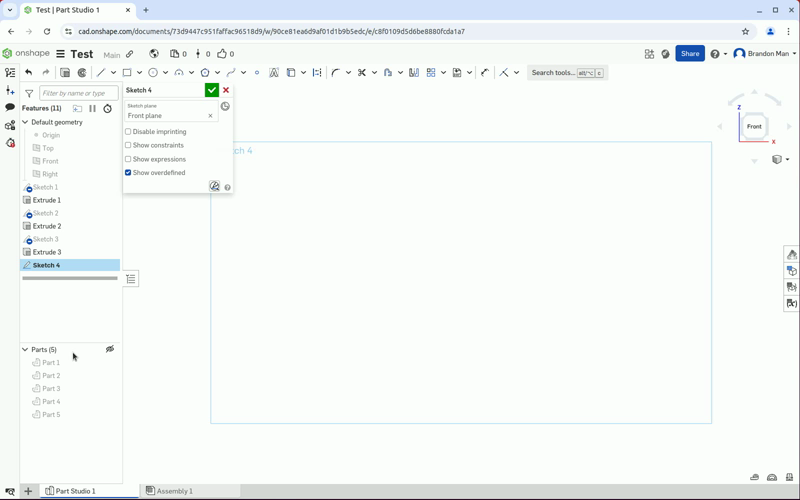
key(l)
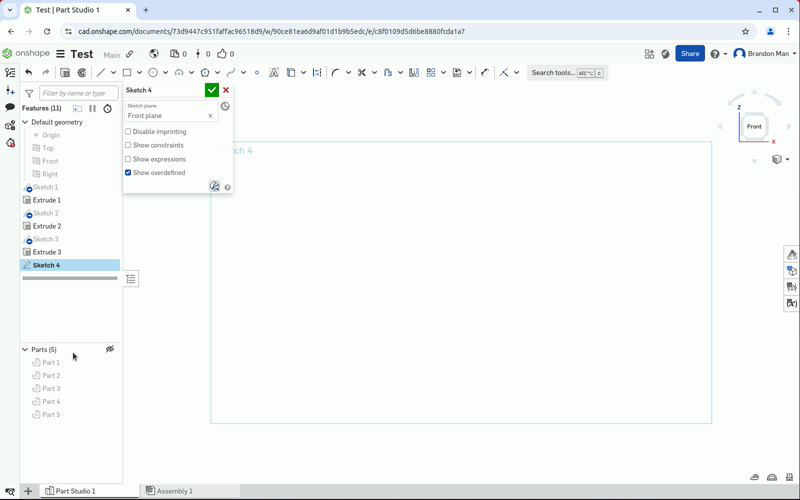
key_down(shift)
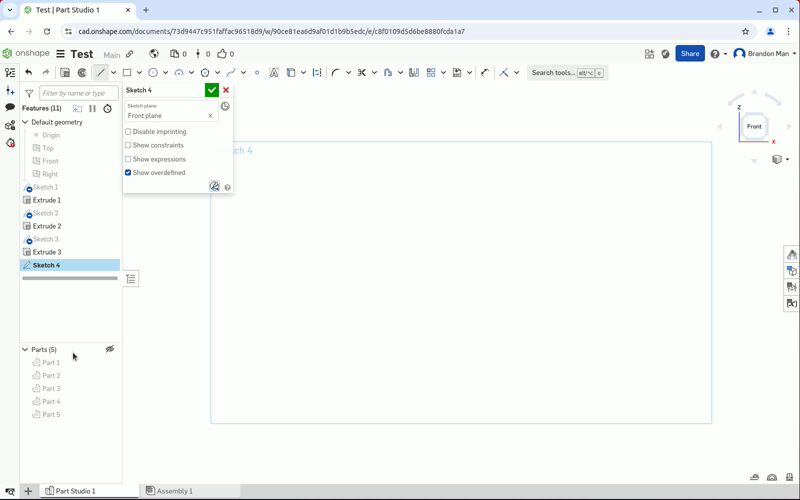
mouse_move(397, 244)
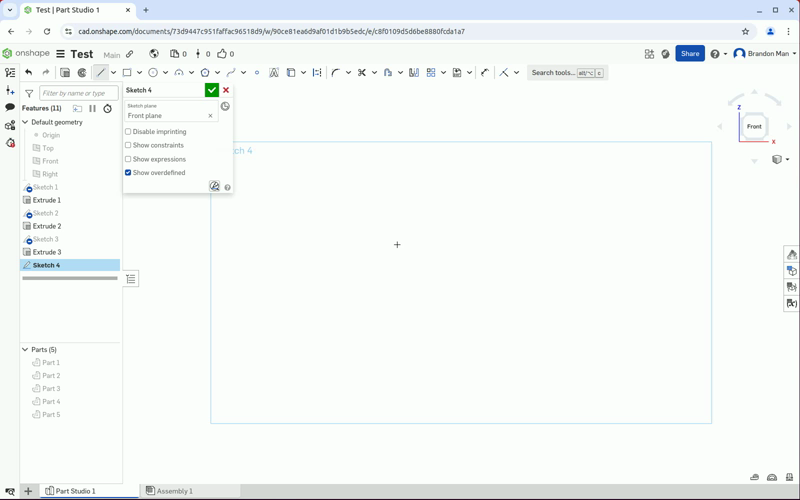
click(397, 244)
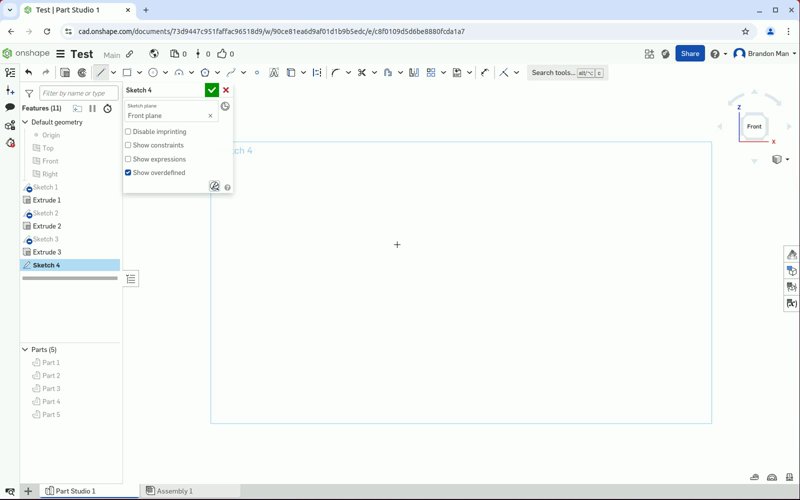
key_up(shift)
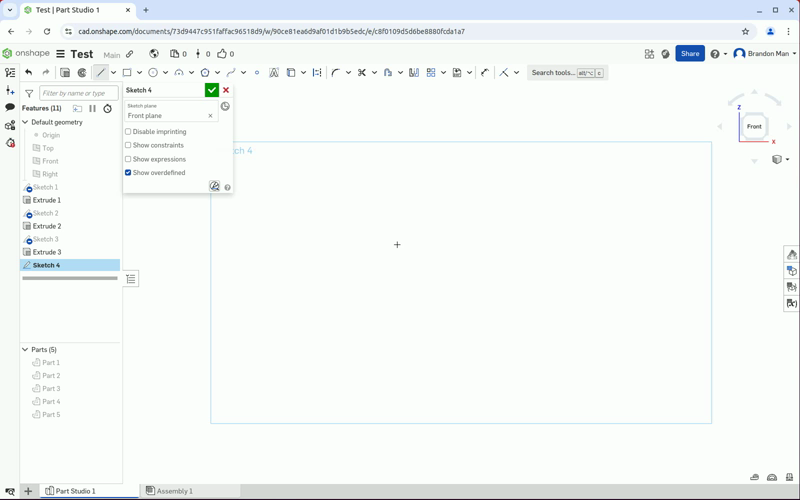
key_down(shift)
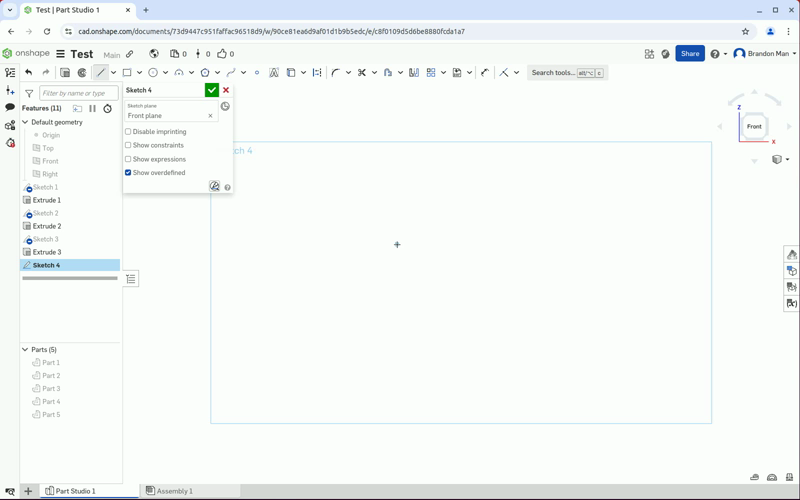
mouse_move(404, 320)
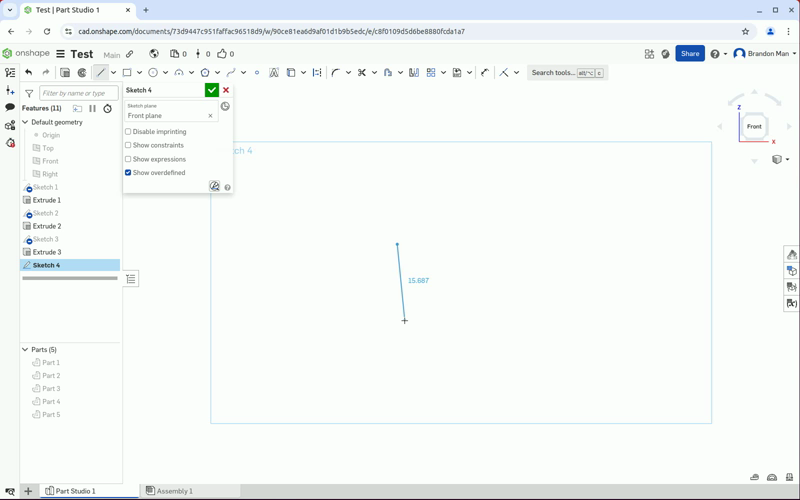
click(404, 320)
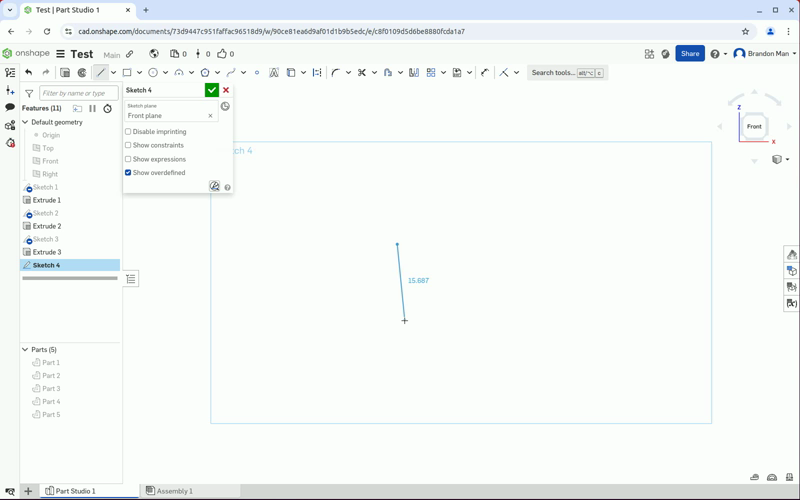
key_up(shift)
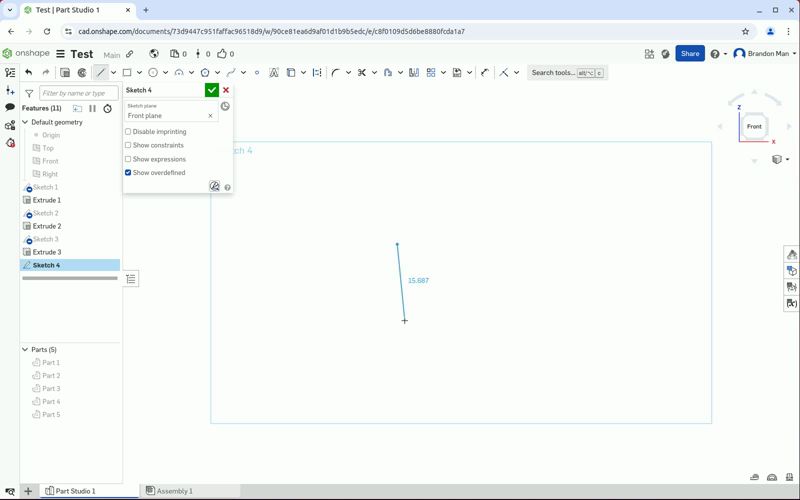
key(esc)
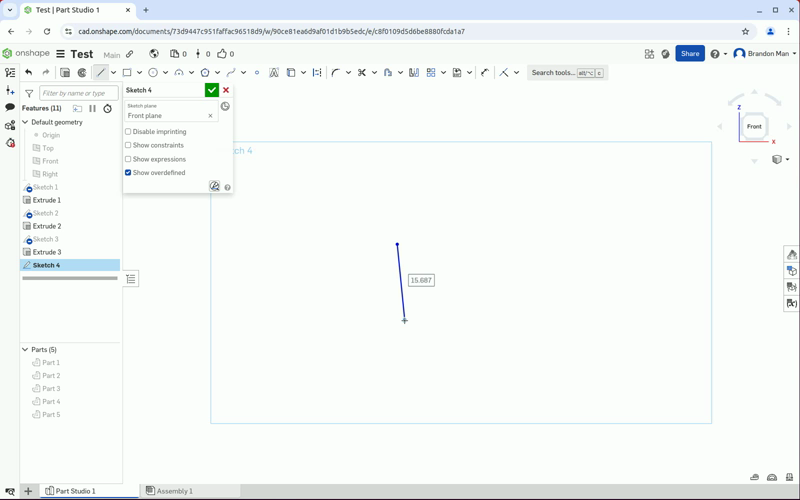
key(a)
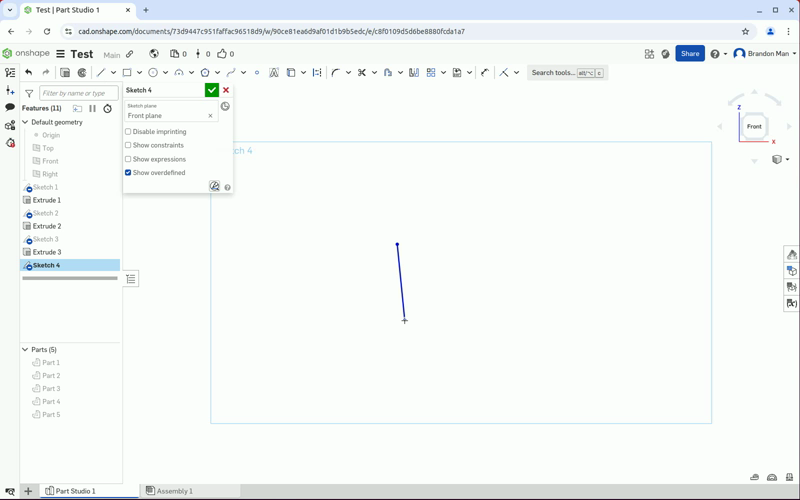
mouse_move(404, 320)
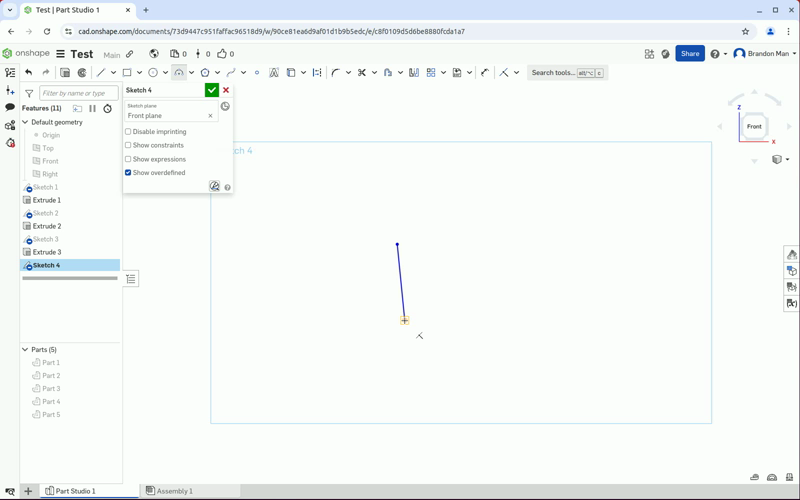
click(404, 320)
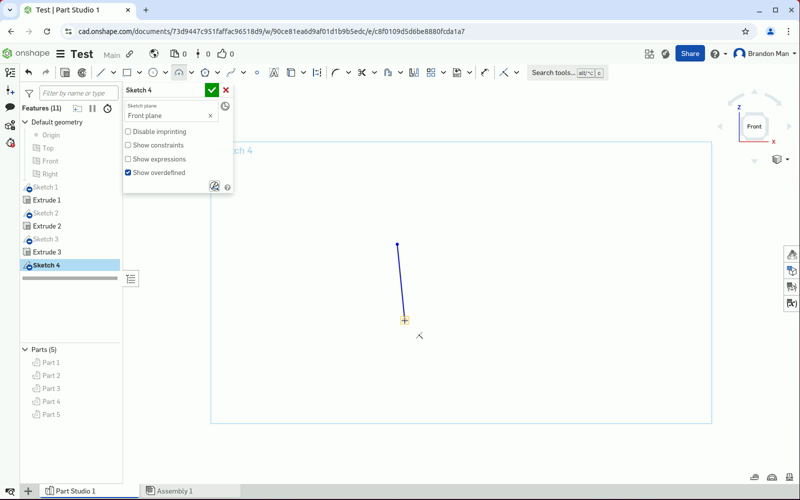
key_down(shift)
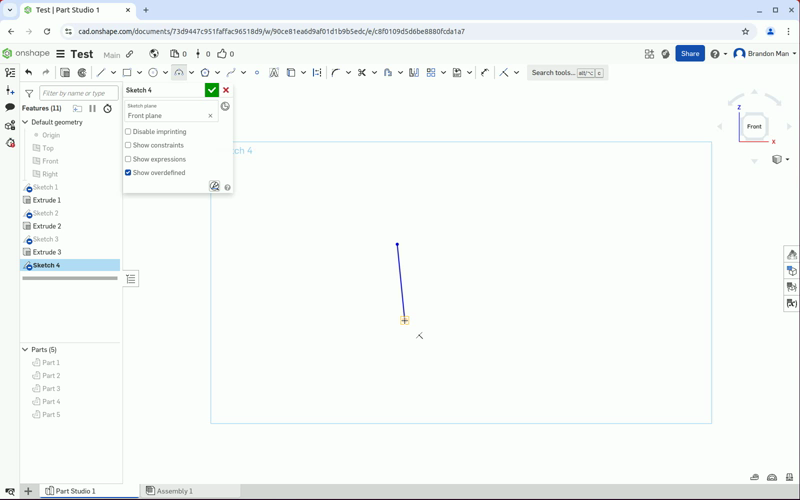
mouse_move(416, 330)
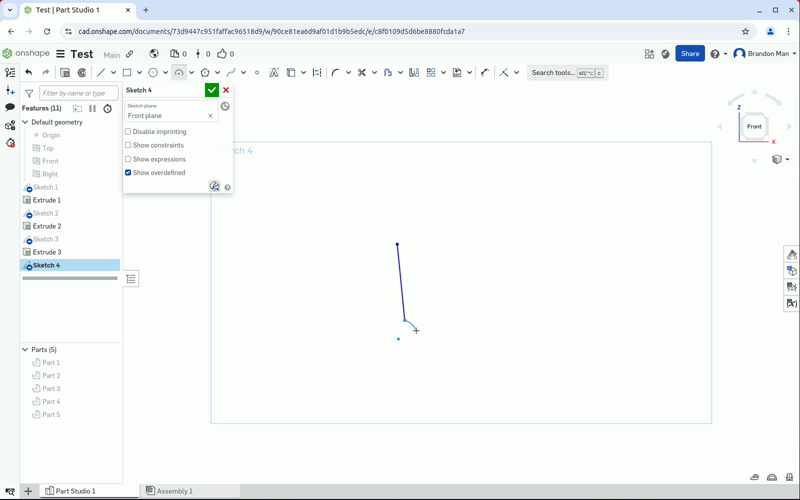
click(416, 330)
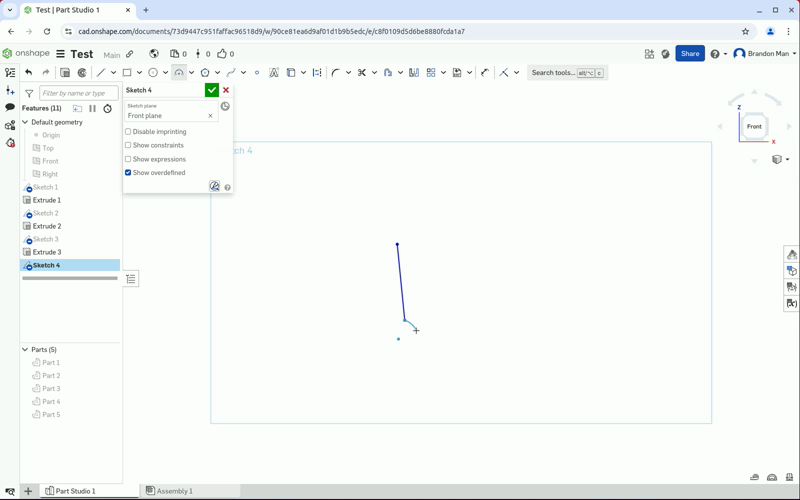
mouse_move(423, 310)
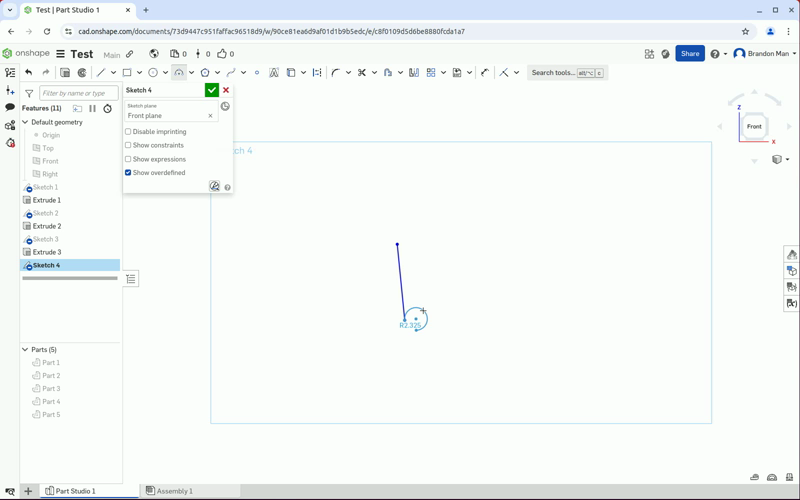
click(423, 310)
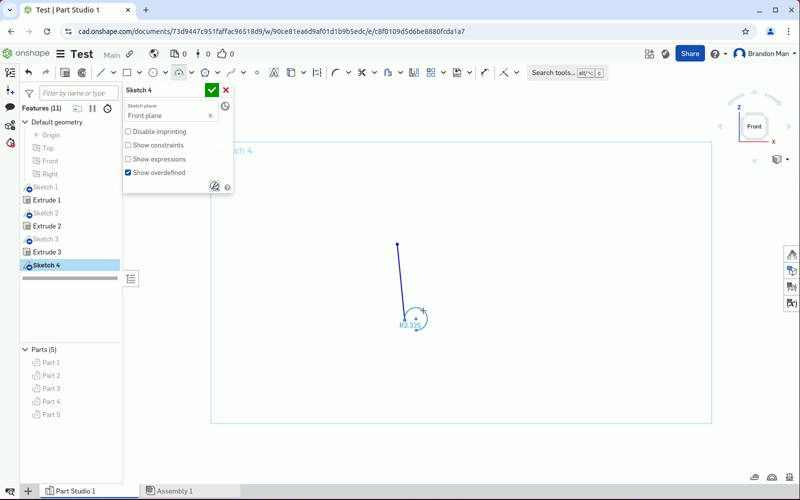
key_up(shift)
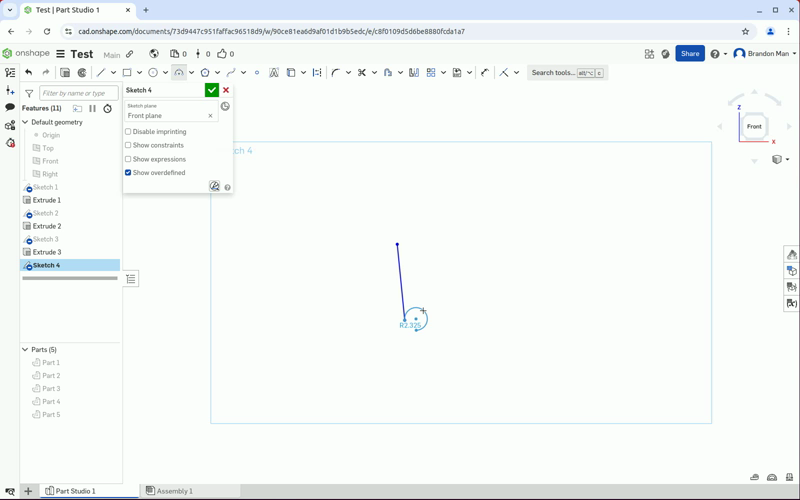
key(esc)
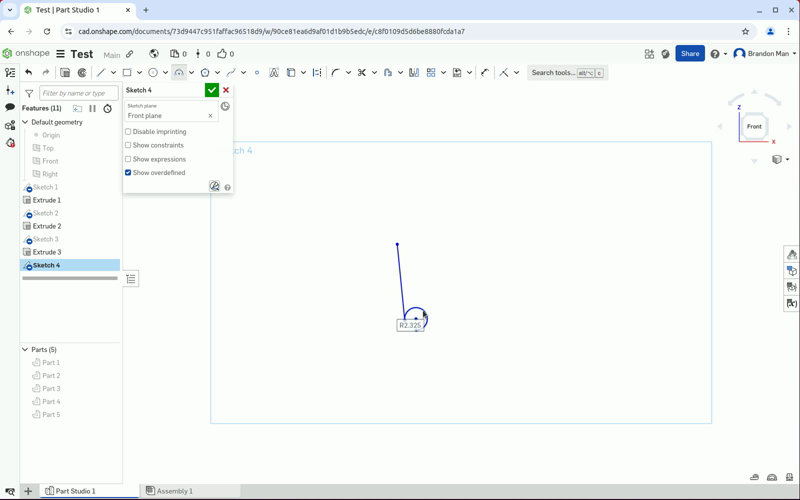
key(l)
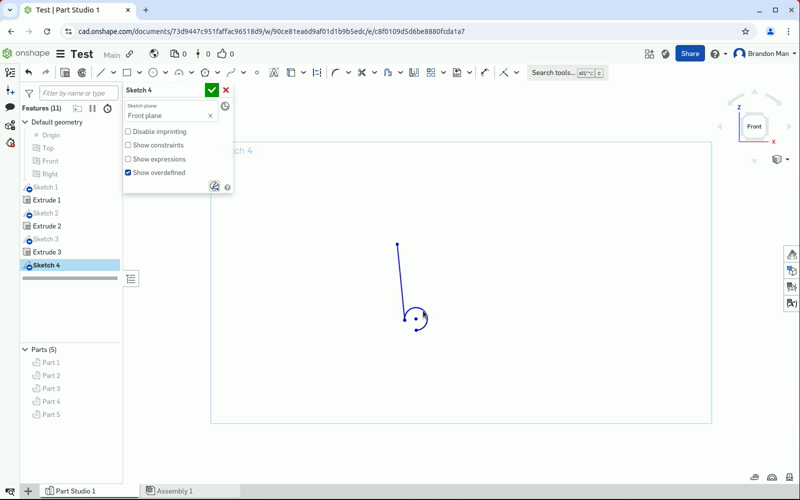
mouse_move(416, 330)
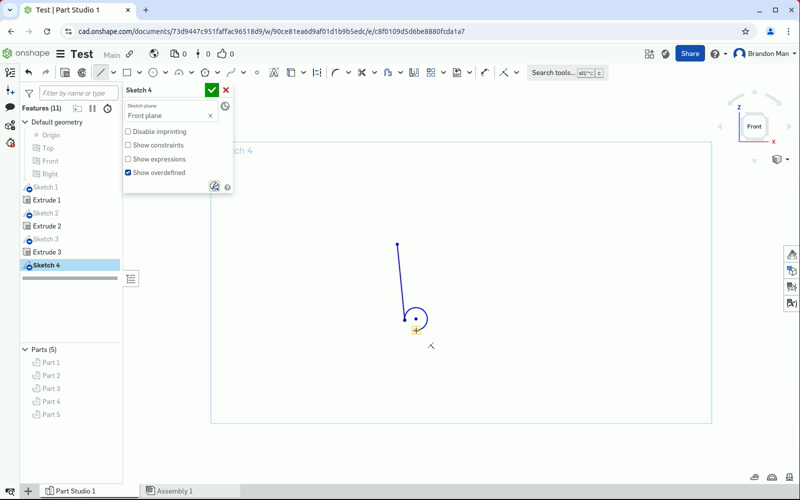
click(416, 330)
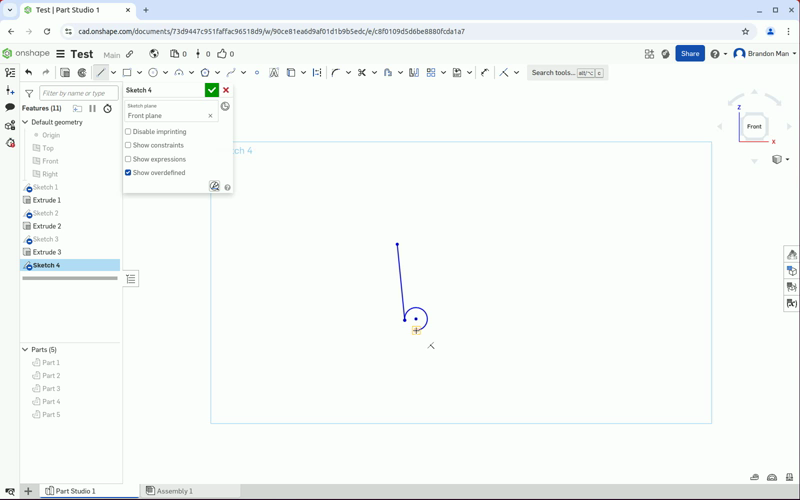
key_down(shift)
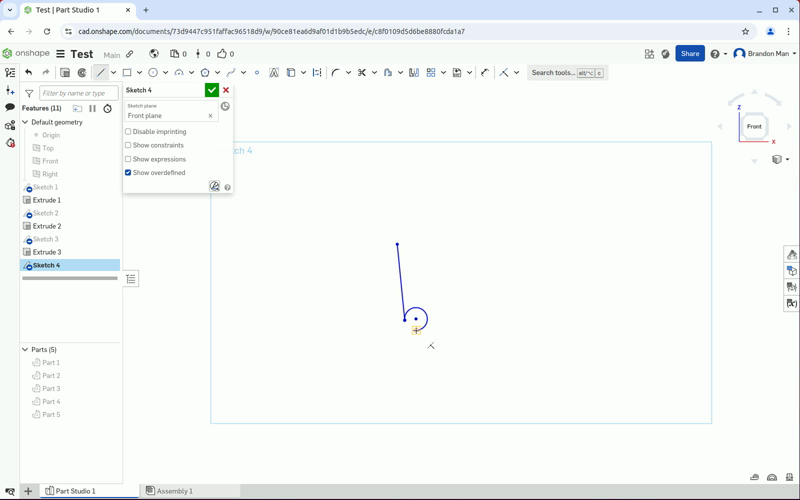
mouse_move(446, 330)
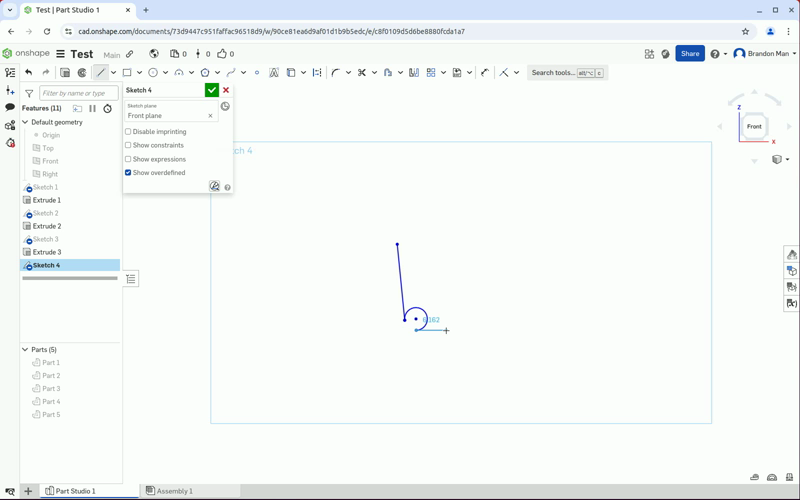
mouse_move(470, 328)
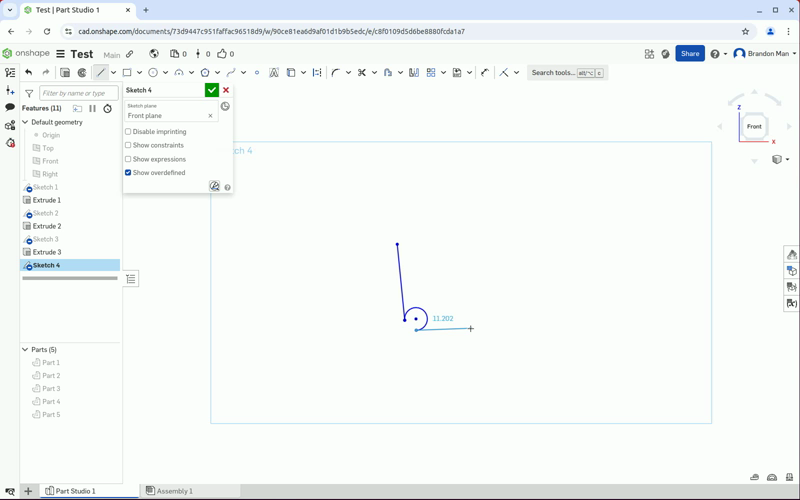
click(470, 328)
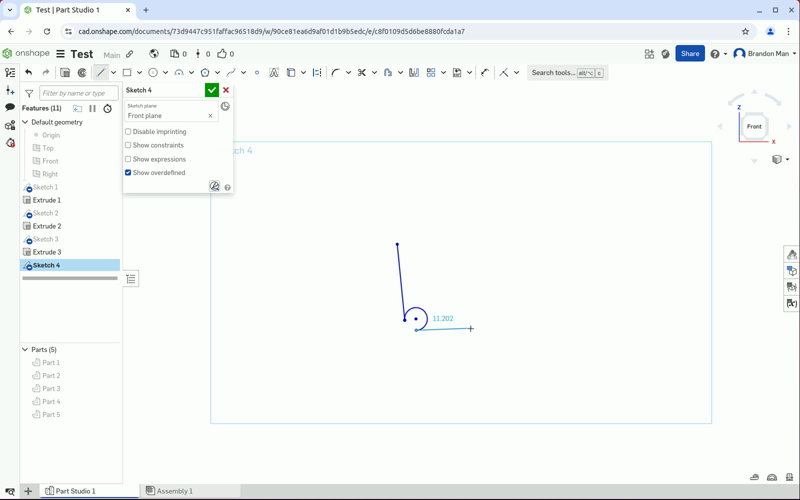
key_up(shift)
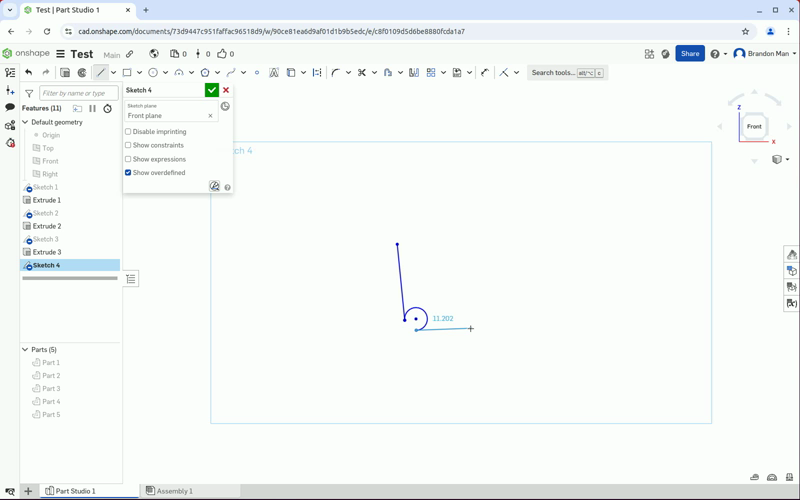
key(esc)
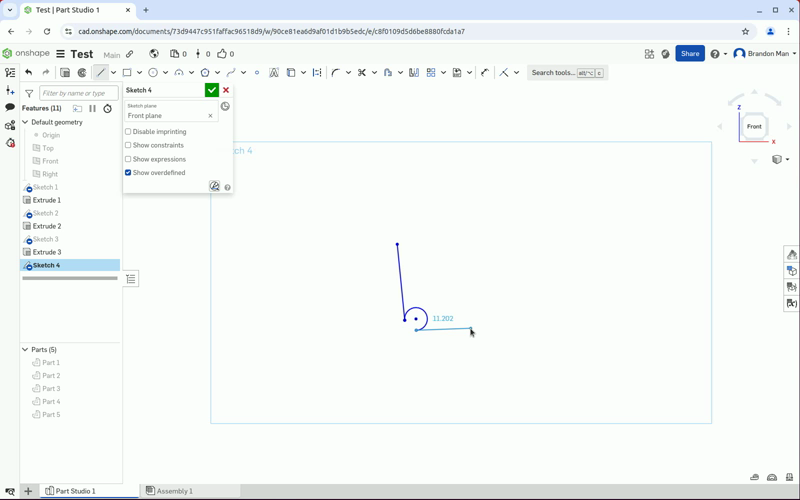
key(a)
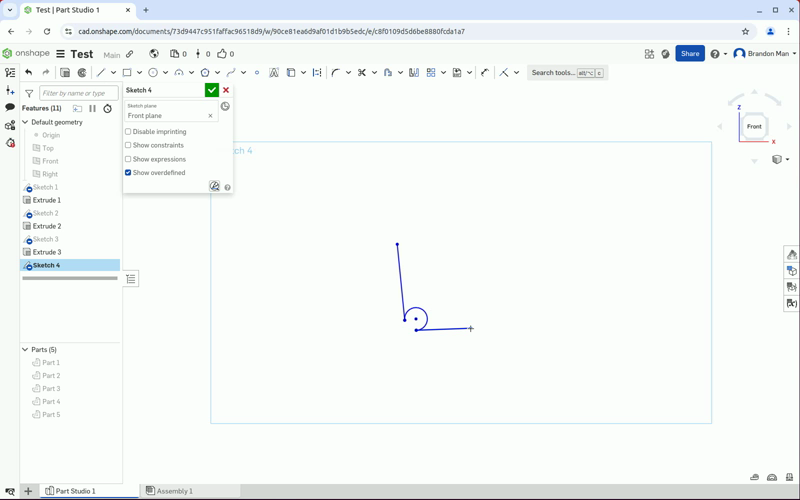
mouse_move(470, 328)
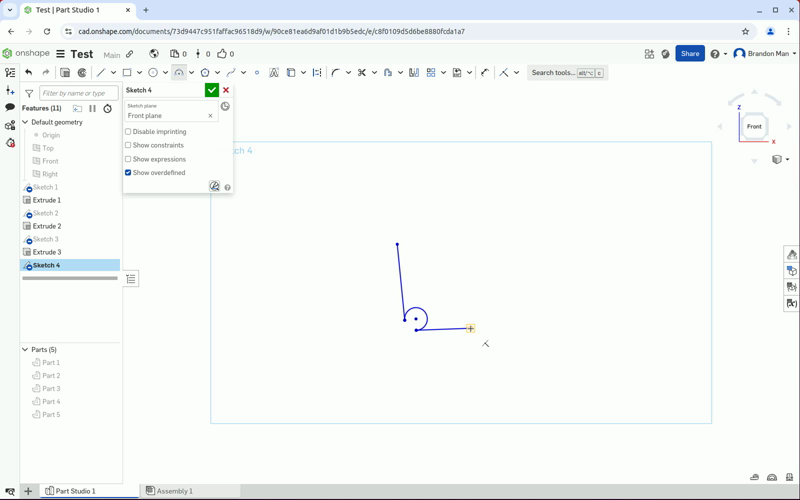
click(470, 328)
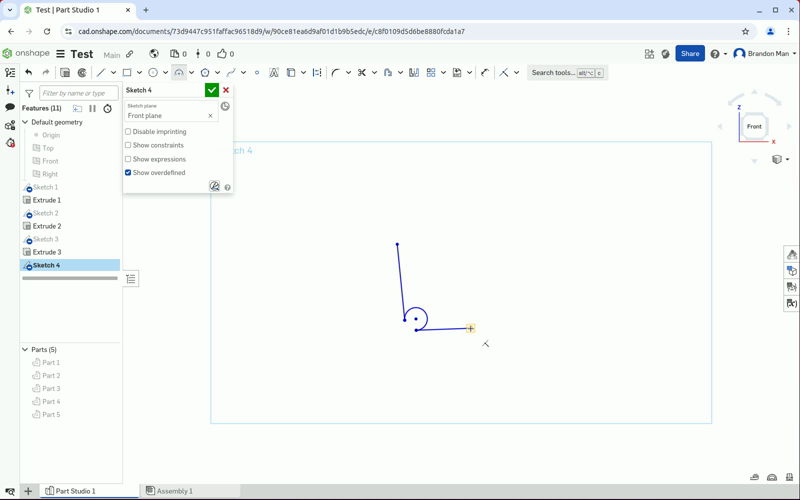
key_down(shift)
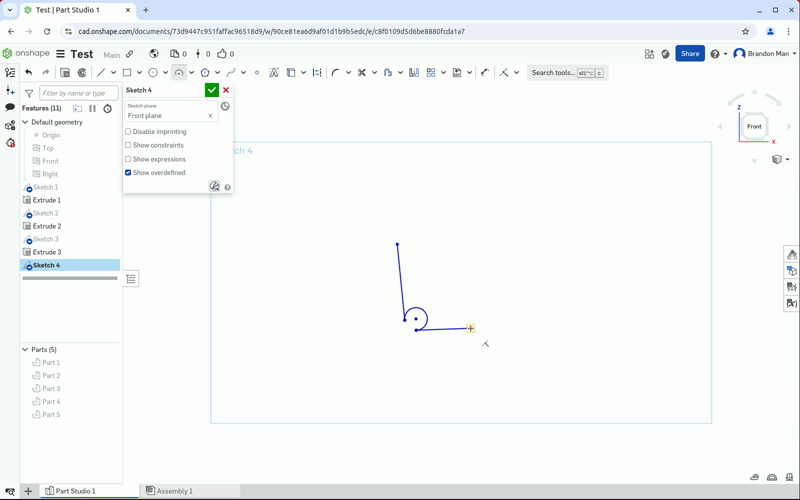
mouse_move(470, 309)
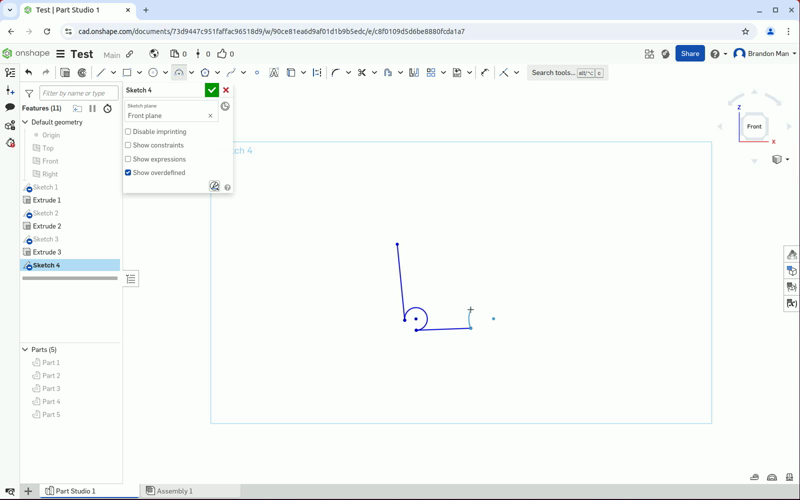
click(470, 309)
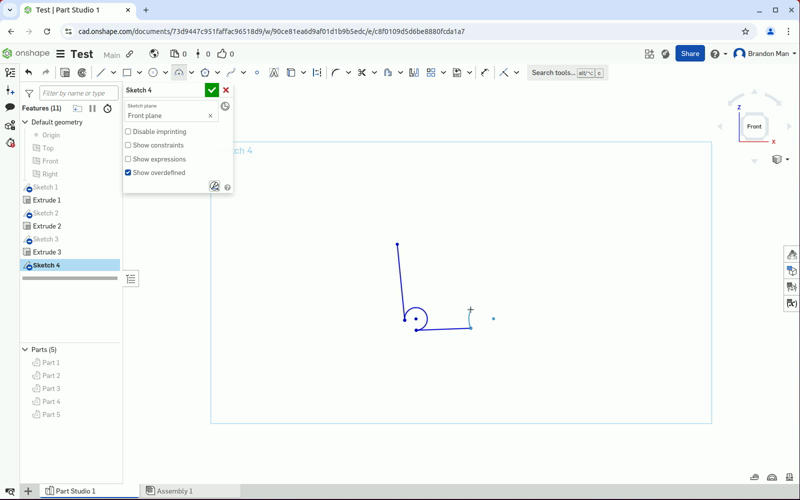
mouse_move(460, 318)
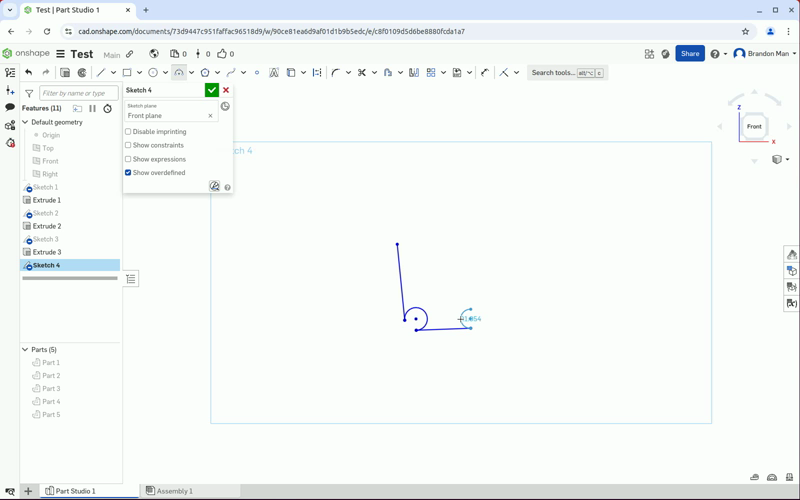
click(460, 318)
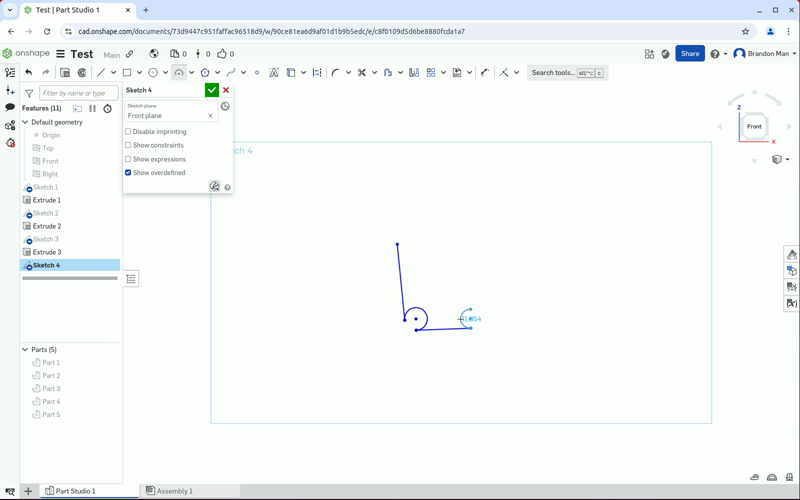
key_up(shift)
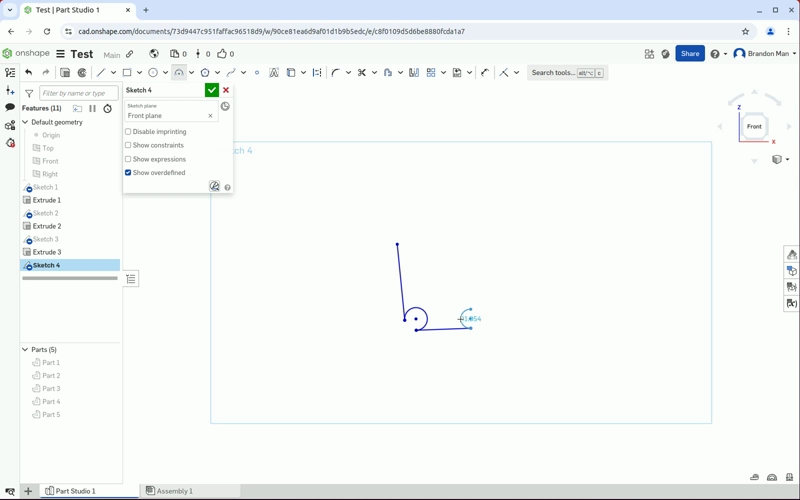
key(esc)
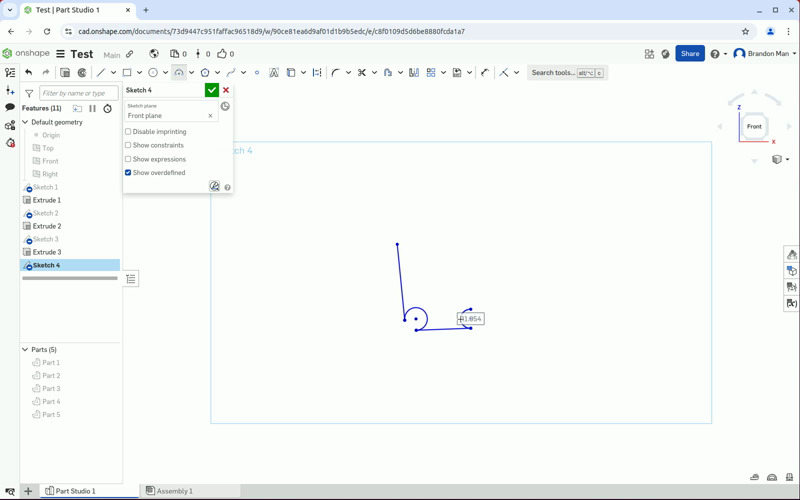
key(l)
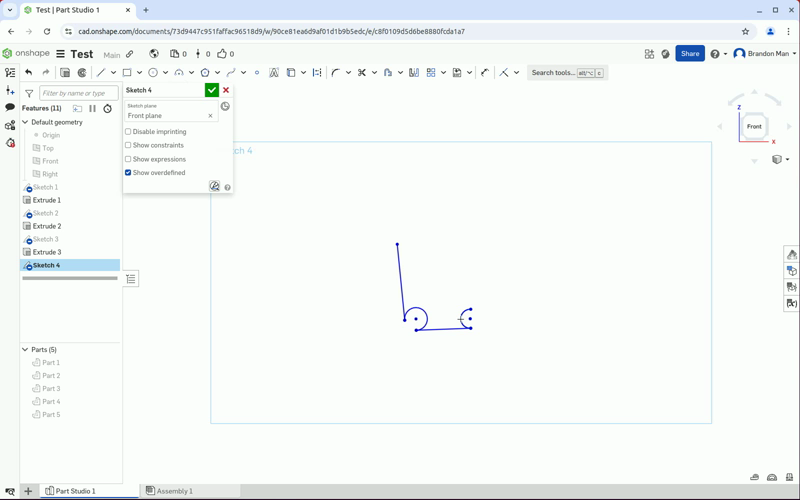
mouse_move(470, 309)
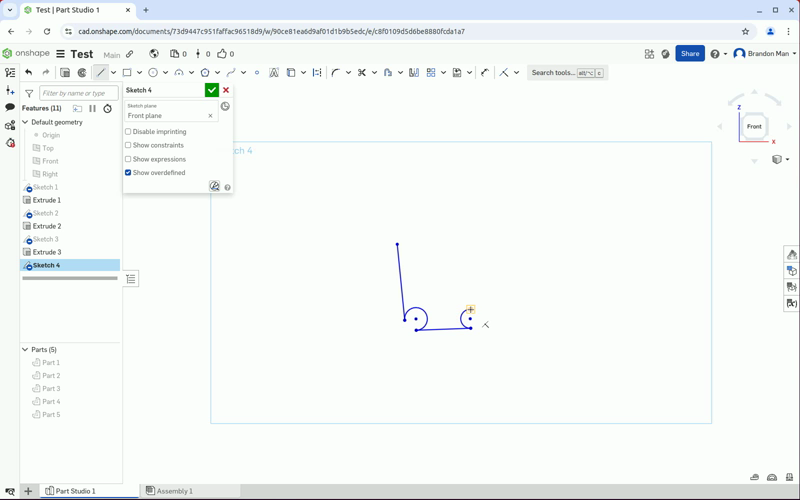
click(470, 309)
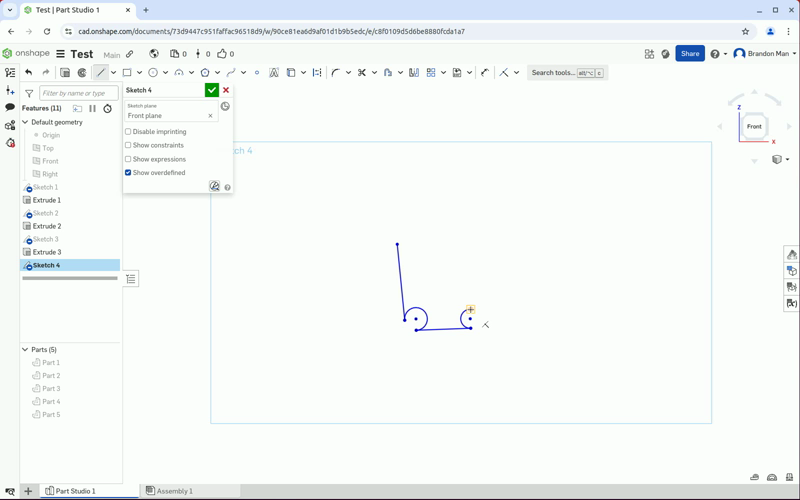
key_down(shift)
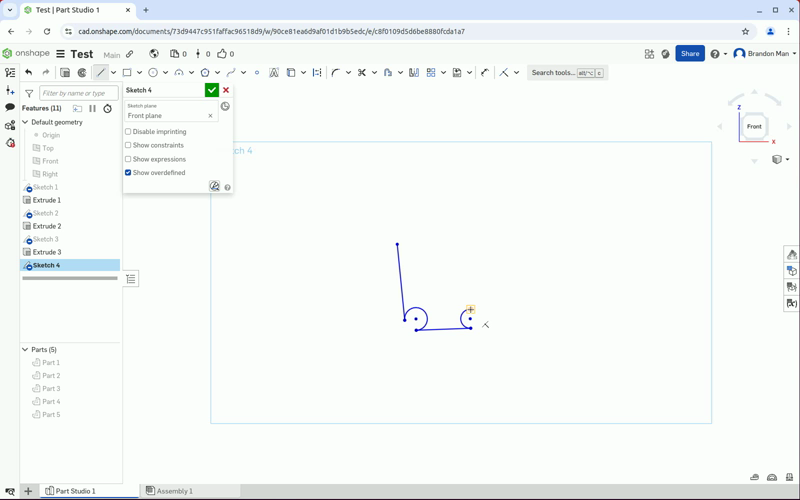
mouse_move(500, 309)
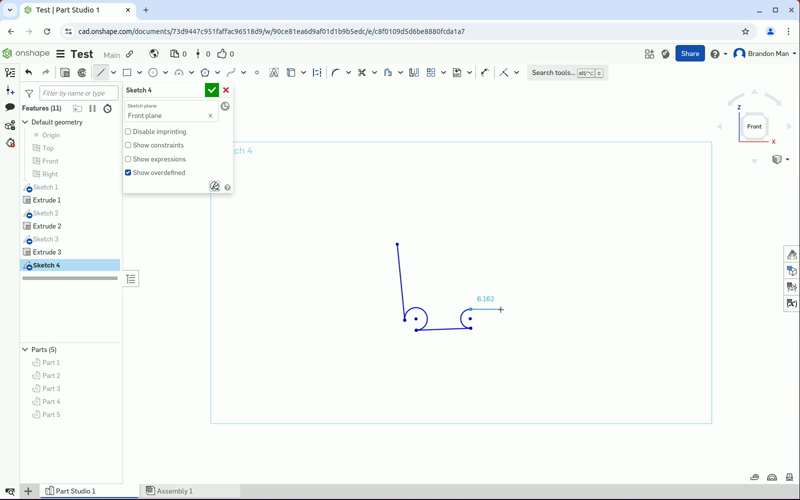
mouse_move(437, 307)
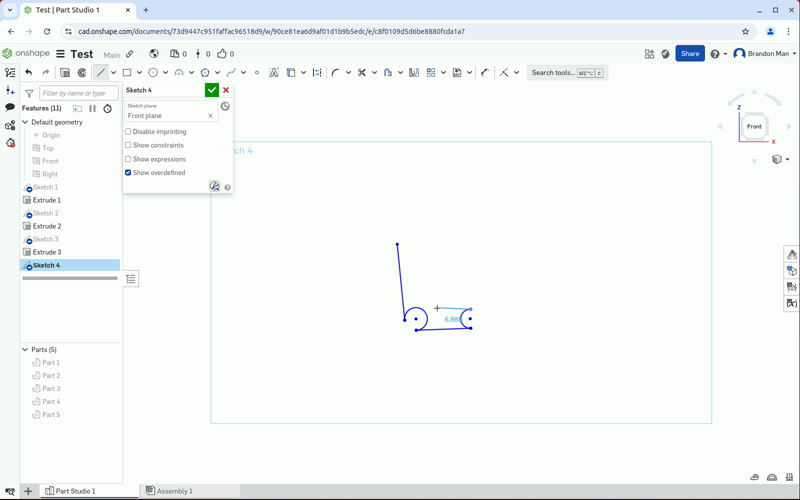
click(437, 307)
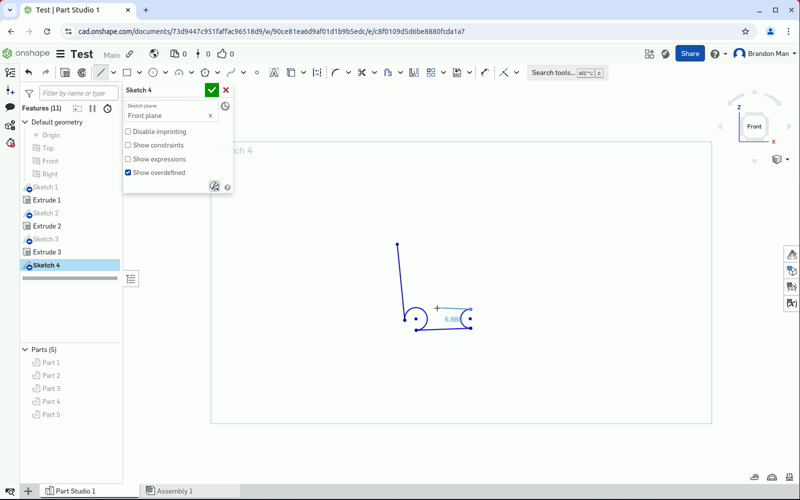
key_up(shift)
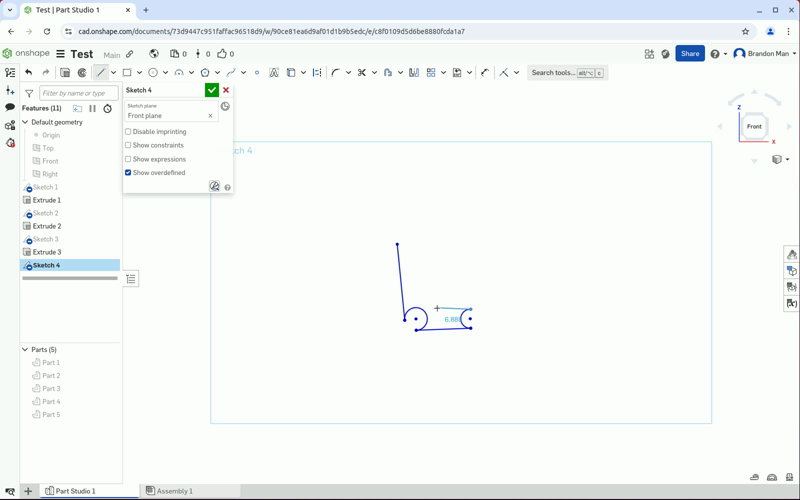
key(esc)
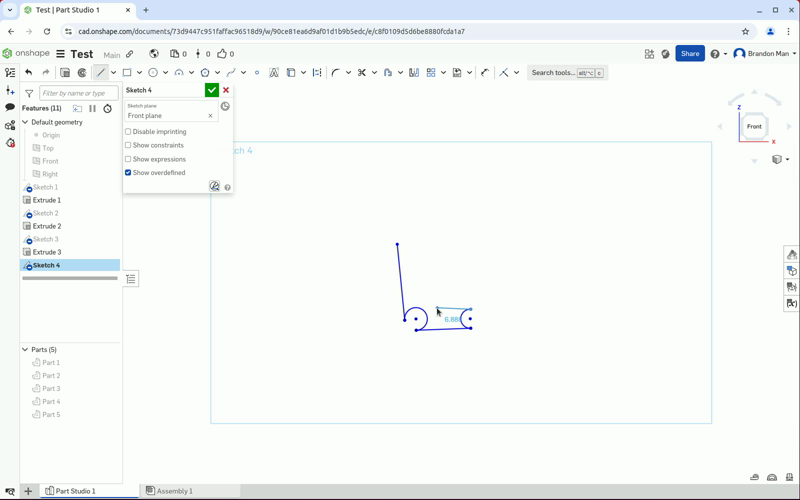
key(a)
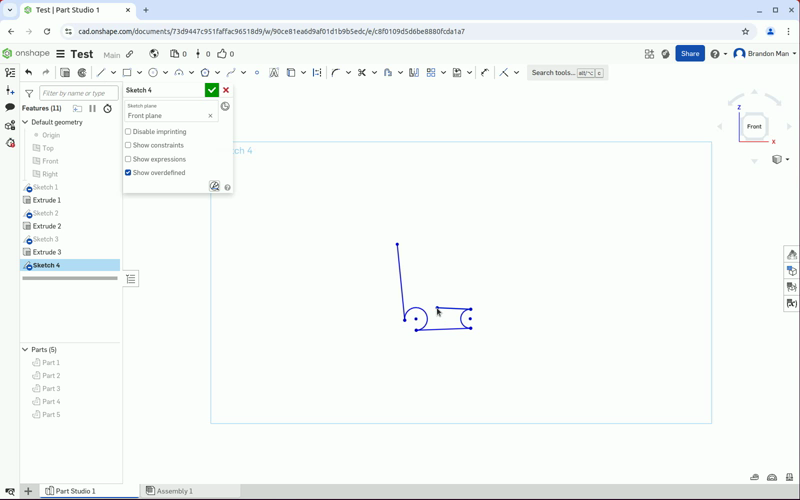
mouse_move(437, 307)
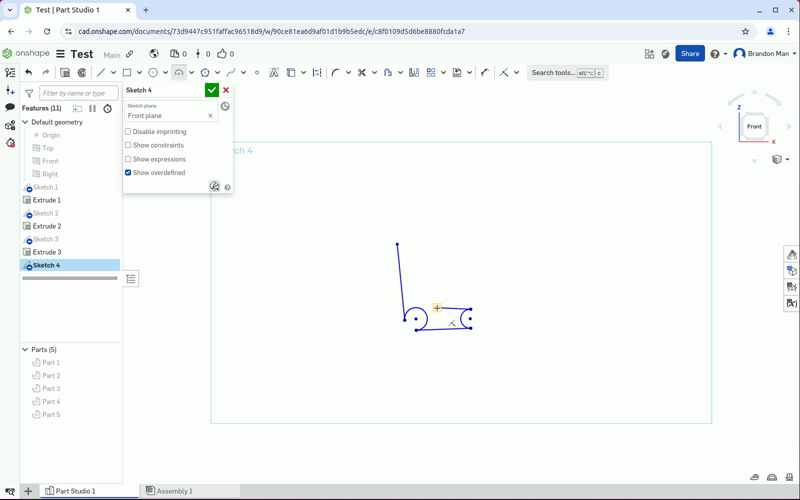
click(437, 307)
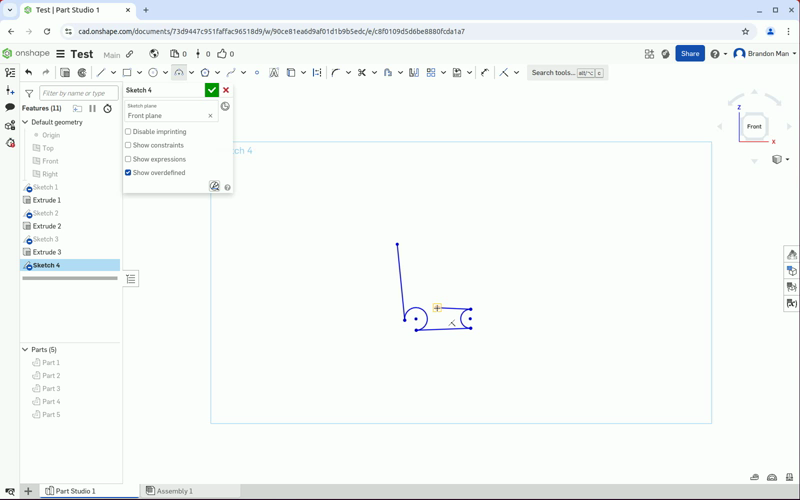
key_down(shift)
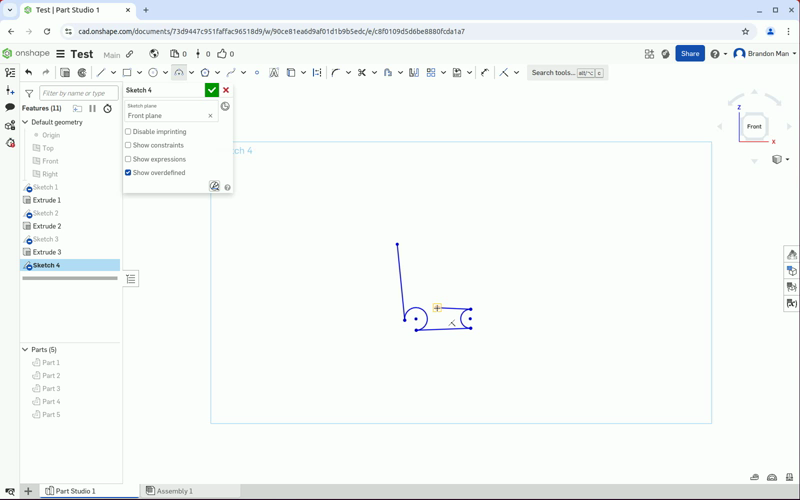
mouse_move(429, 299)
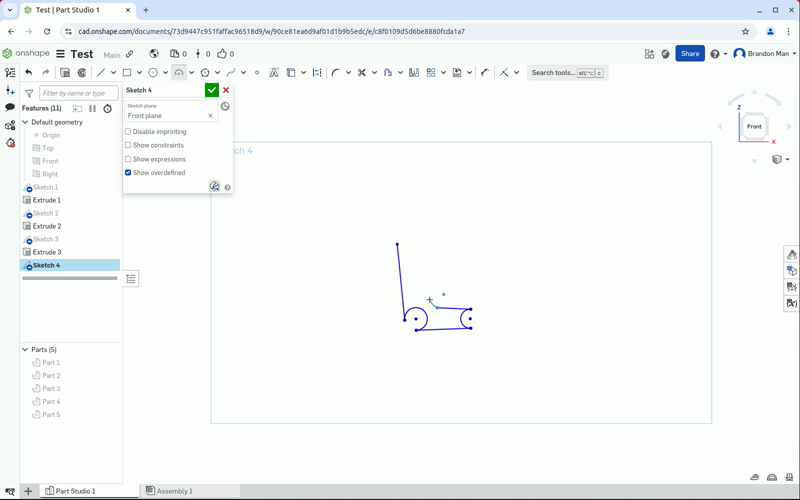
click(429, 299)
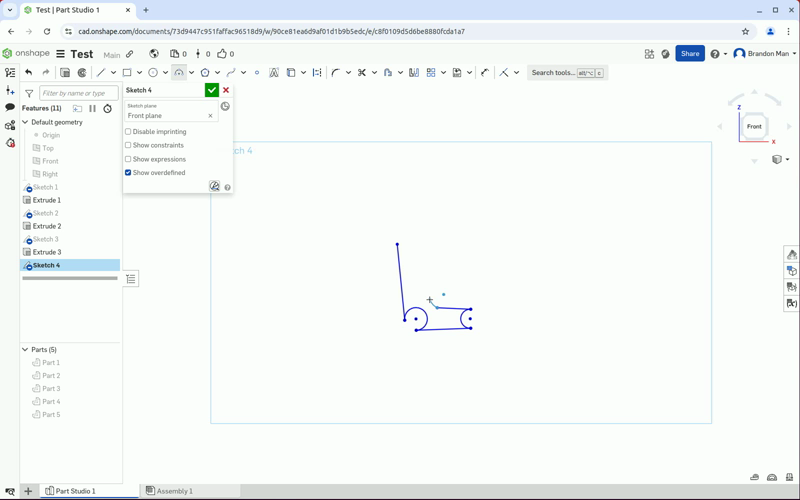
mouse_move(431, 304)
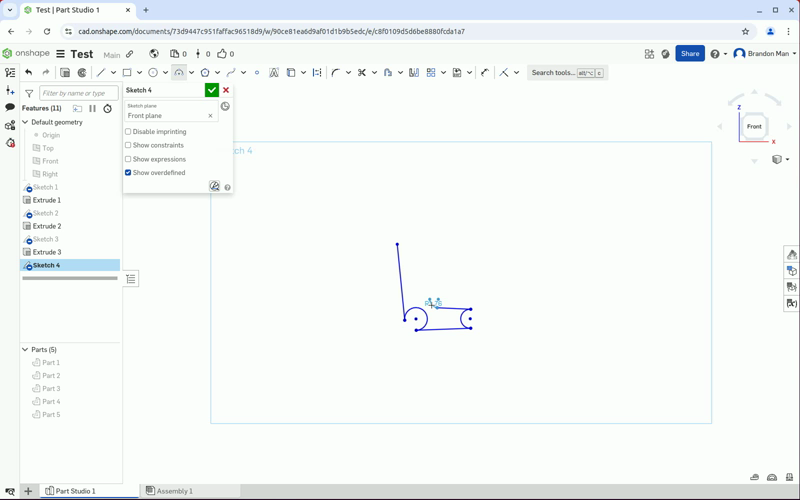
click(431, 304)
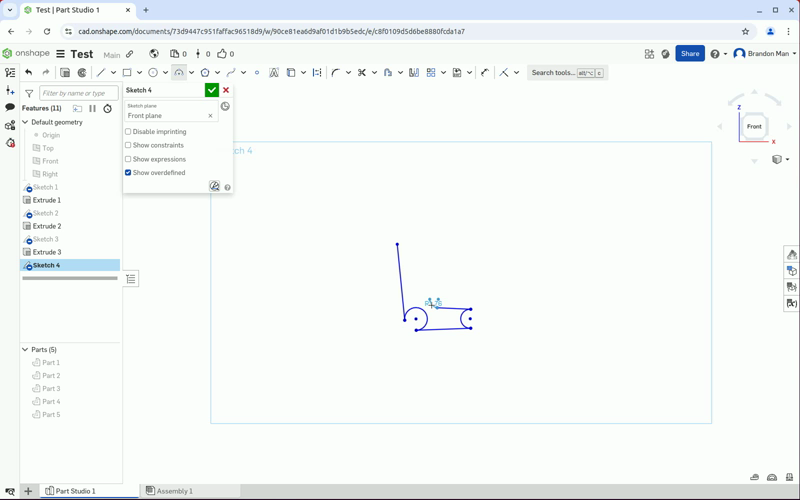
key_up(shift)
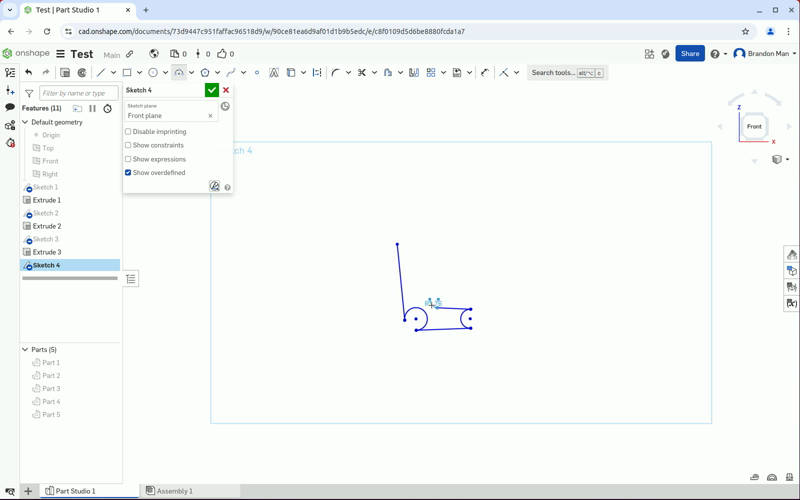
key(esc)
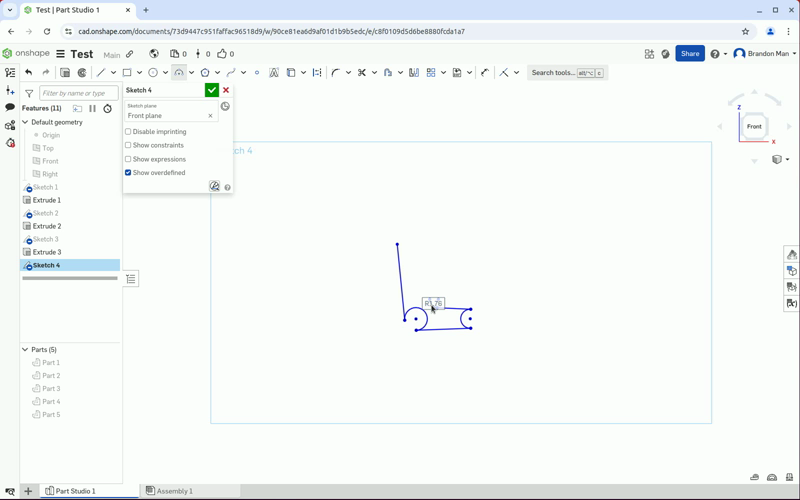
key(l)
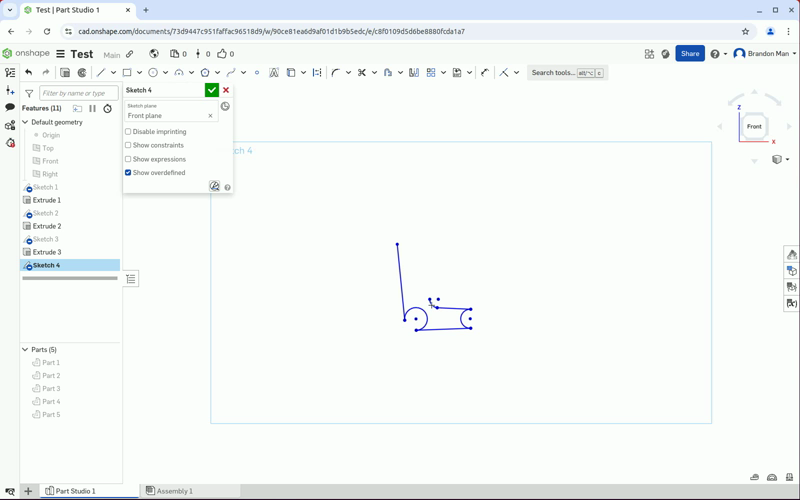
mouse_move(429, 299)
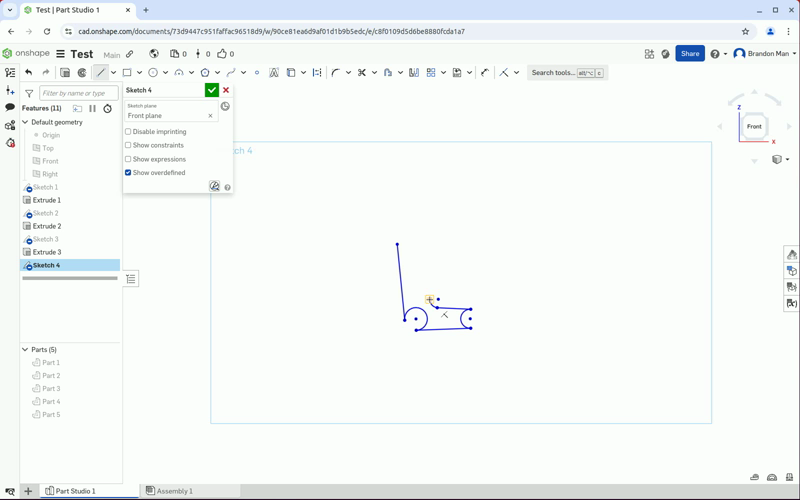
click(429, 299)
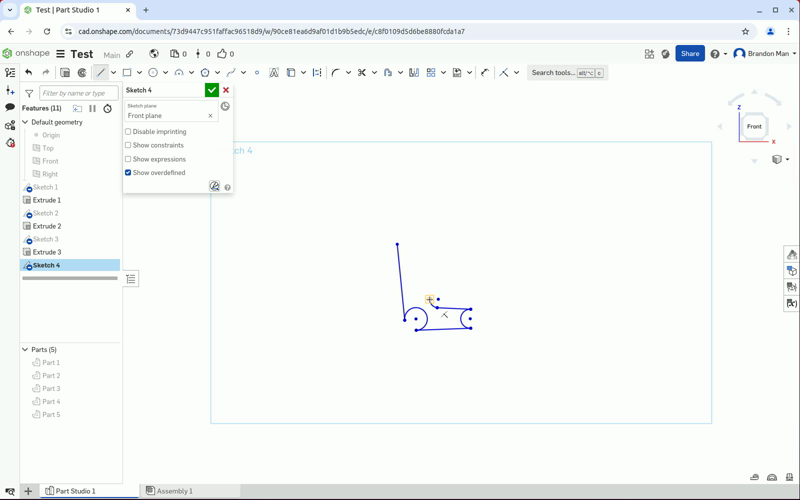
key_down(shift)
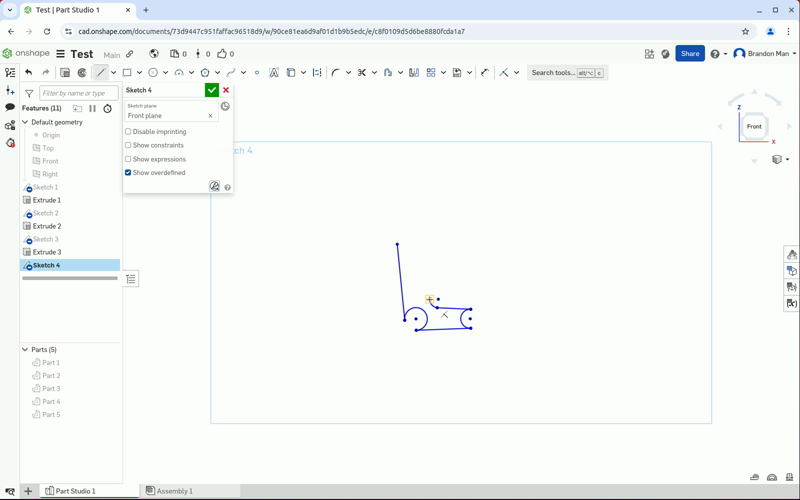
mouse_move(459, 299)
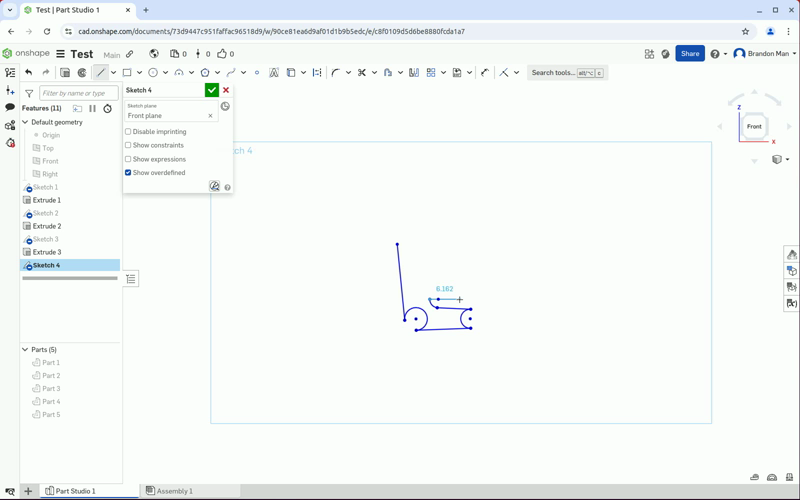
mouse_move(435, 244)
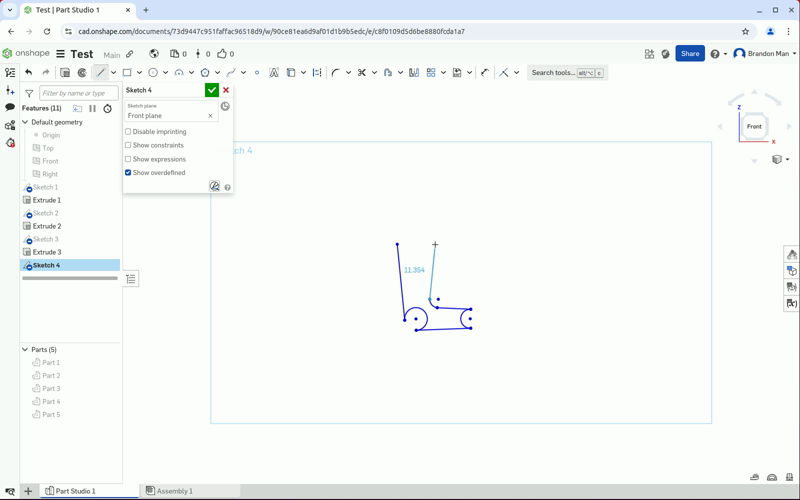
click(435, 244)
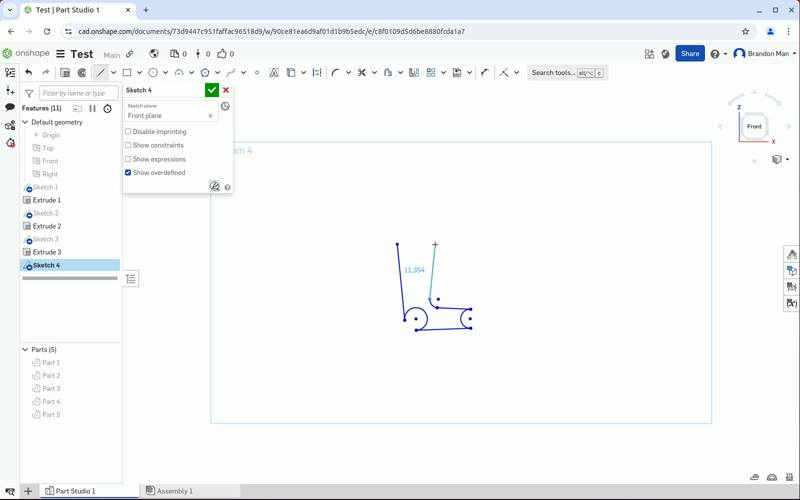
key_up(shift)
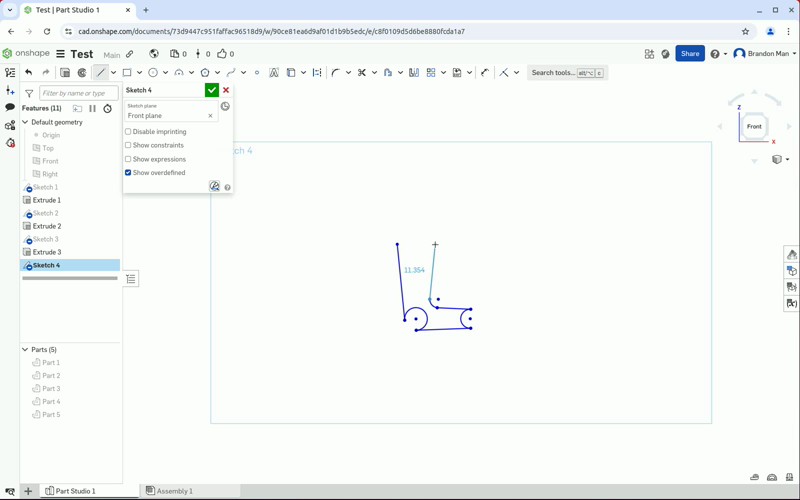
key(esc)
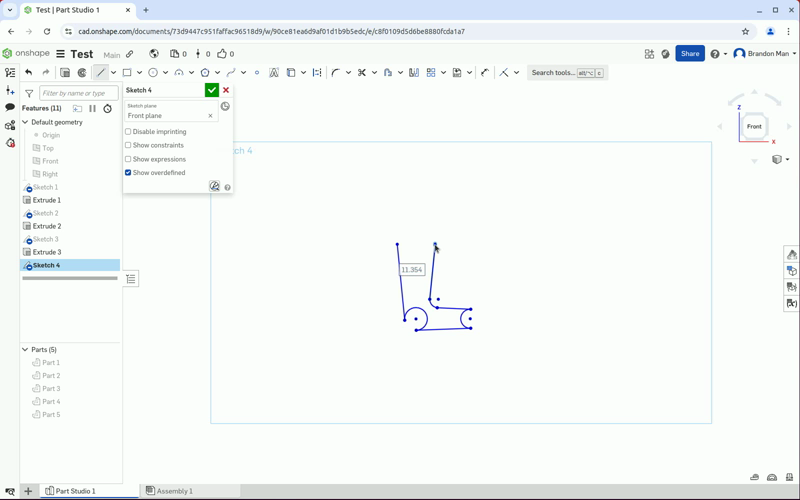
key(a)
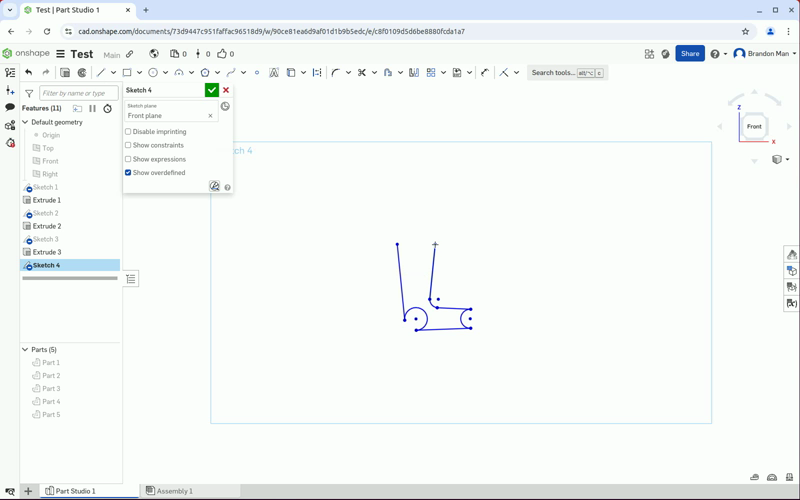
mouse_move(435, 244)
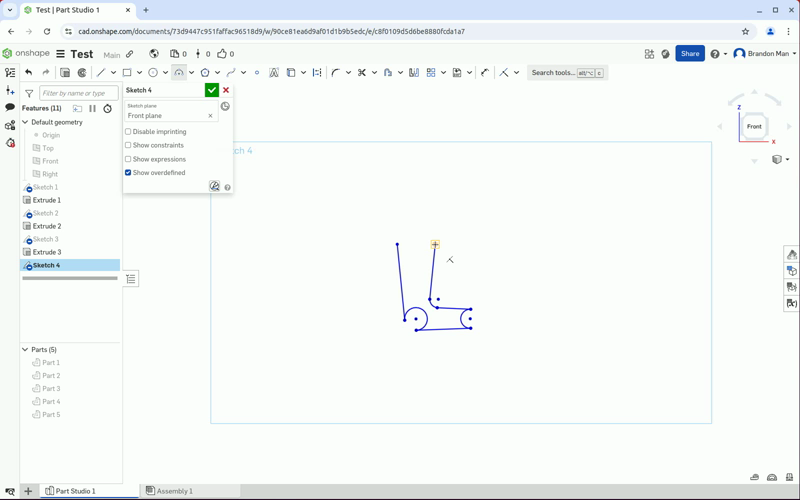
click(435, 244)
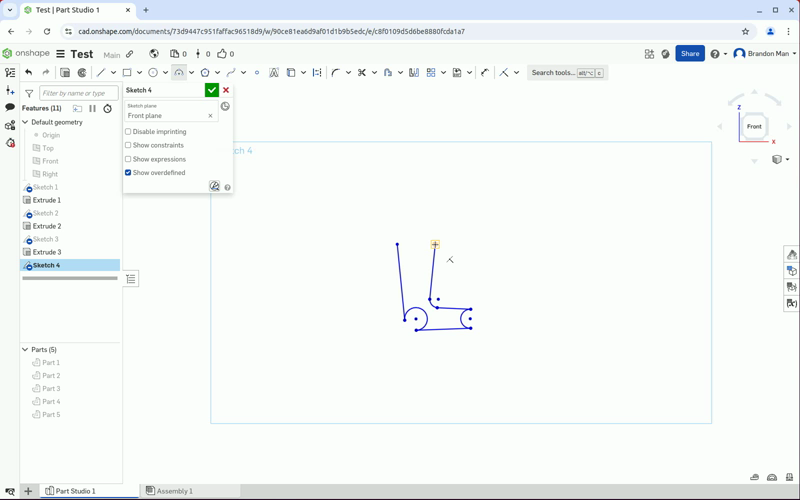
mouse_move(397, 244)
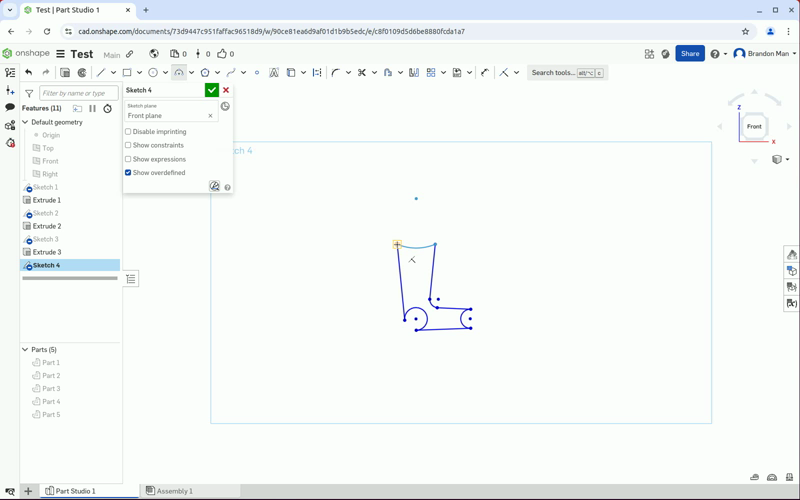
click(397, 244)
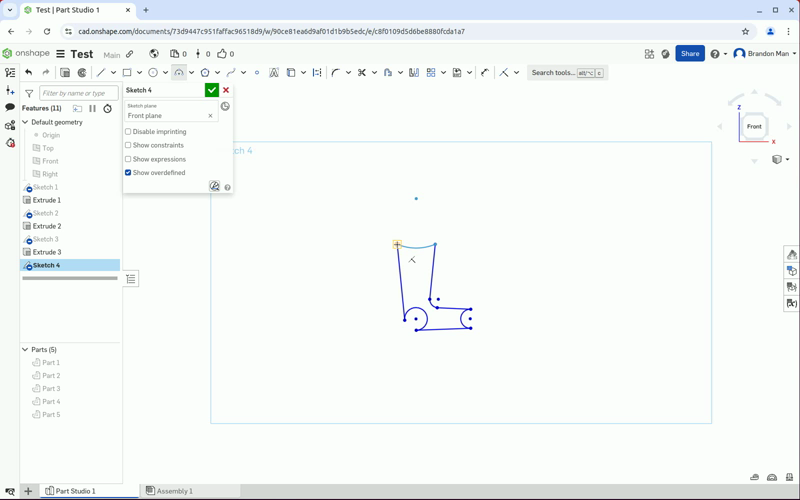
key_down(shift)
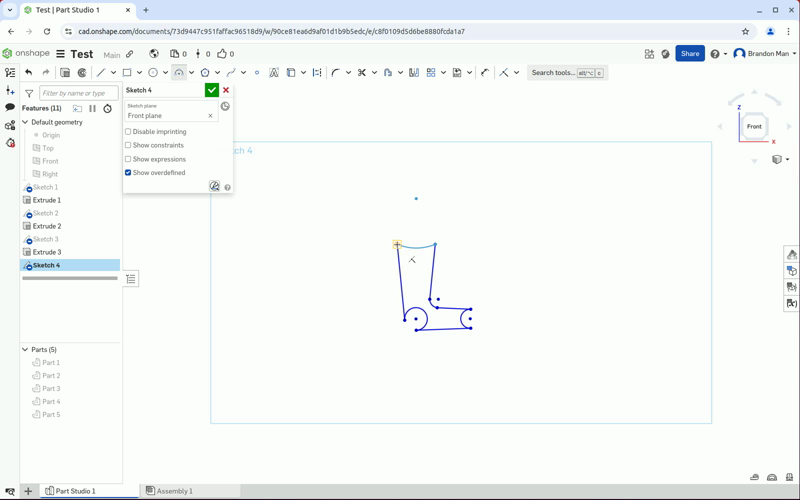
mouse_move(416, 261)
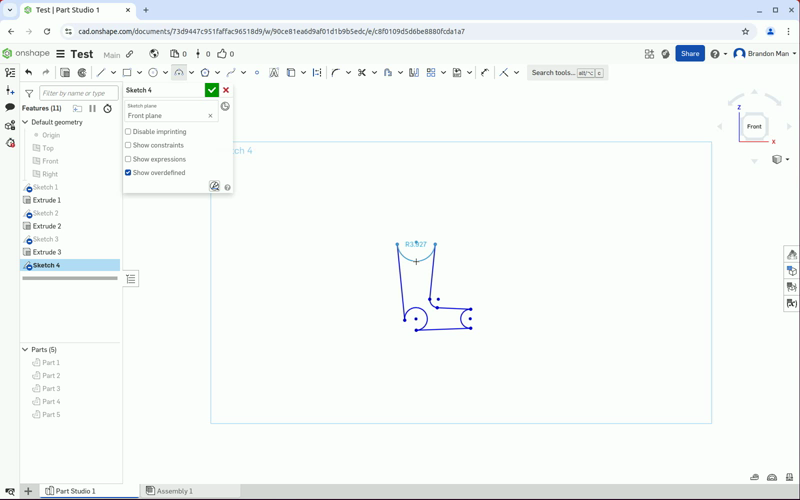
click(416, 261)
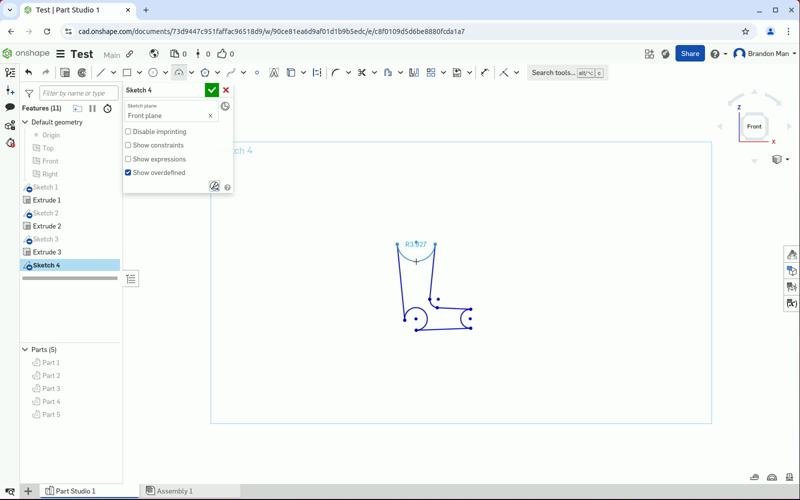
key_up(shift)
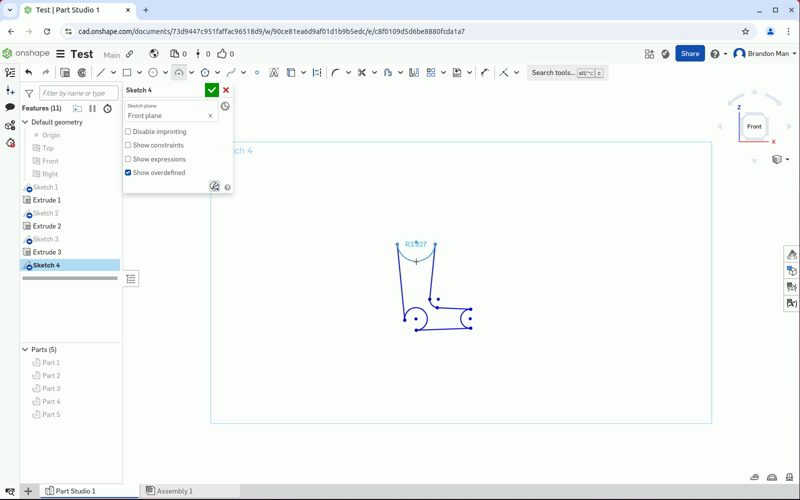
key(esc)
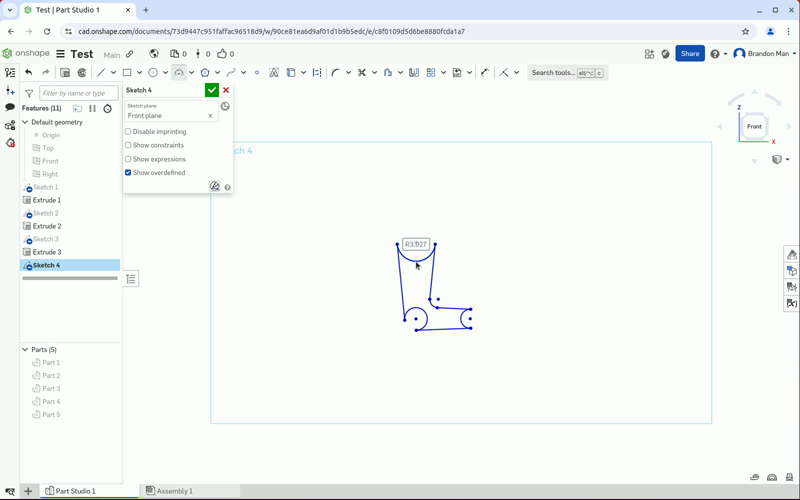
mouse_move(421, 266)
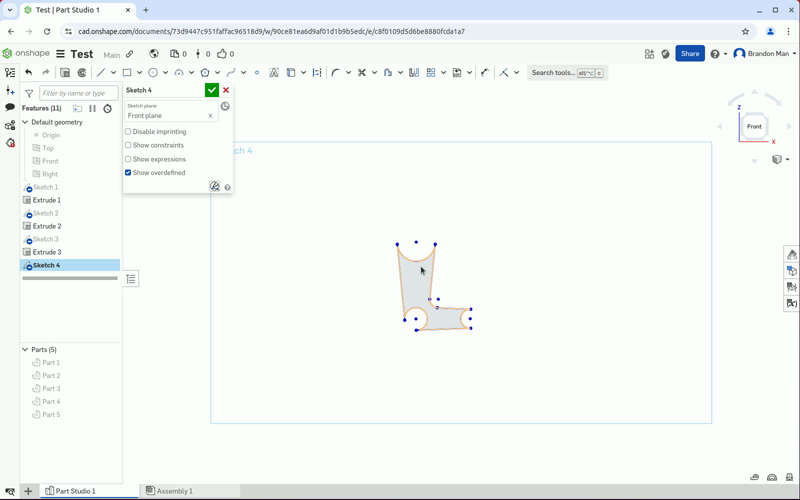
click(421, 266)
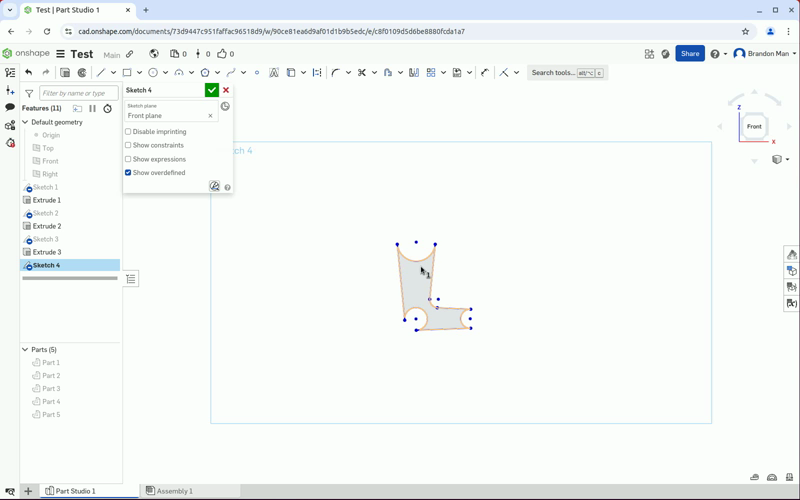
mouse_move(73, 352)
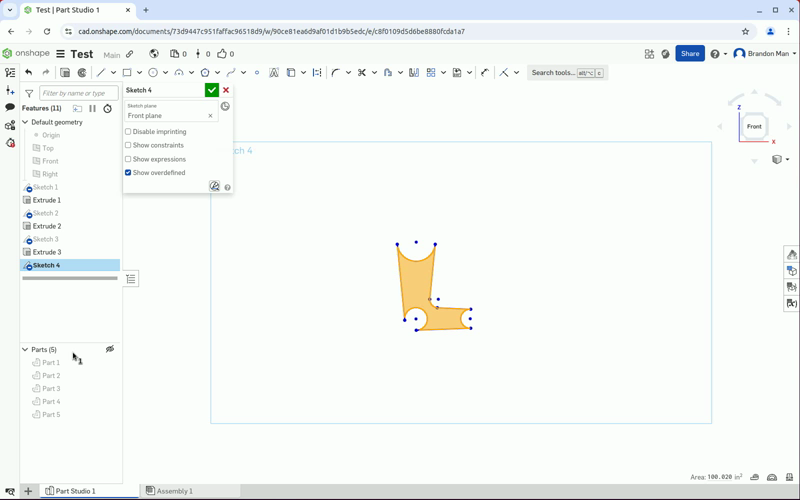
key(shift+y)
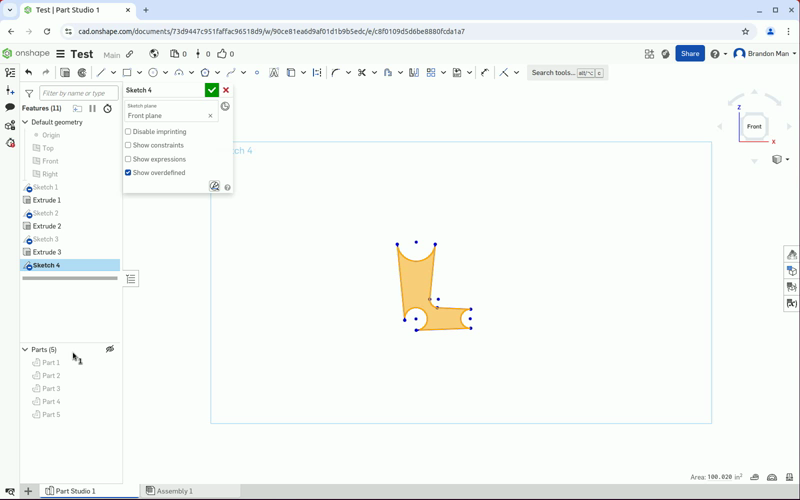
key(shift+e)
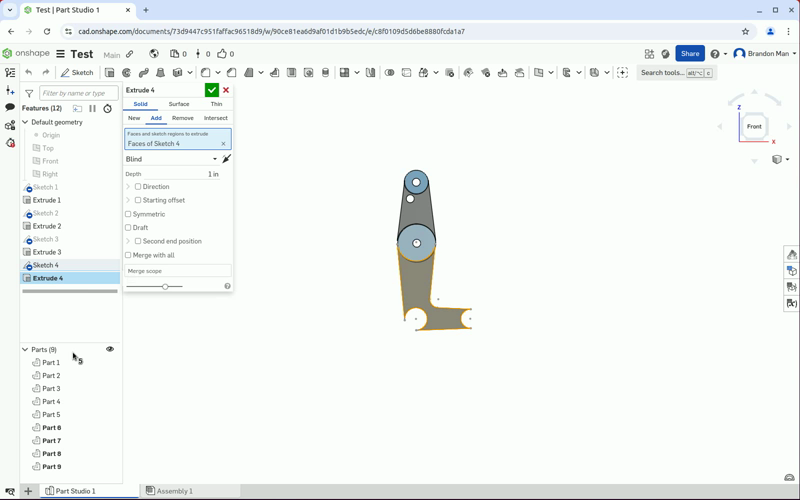
mouse_move(143, 106)
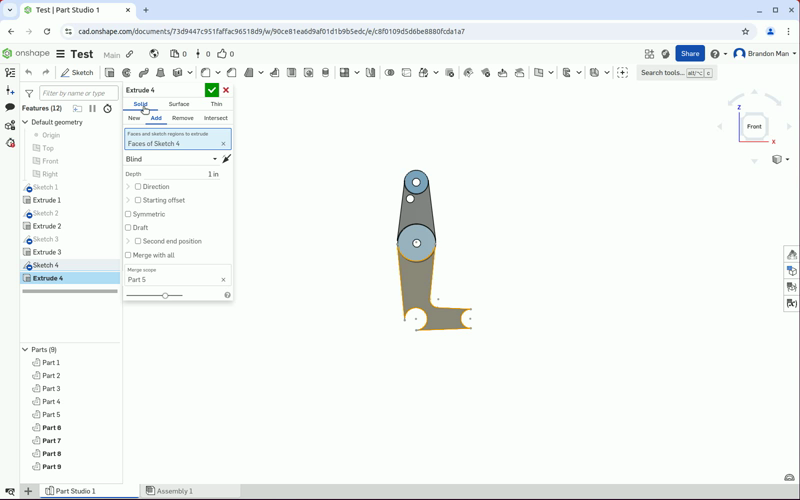
click(143, 106)
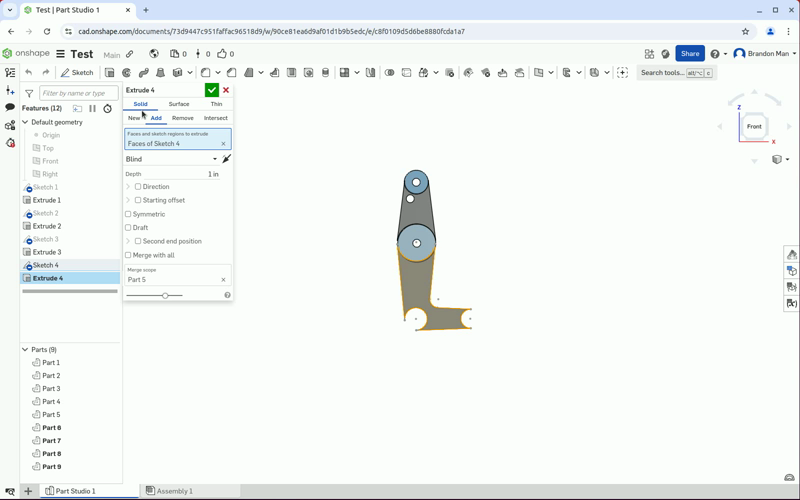
mouse_move(137, 120)
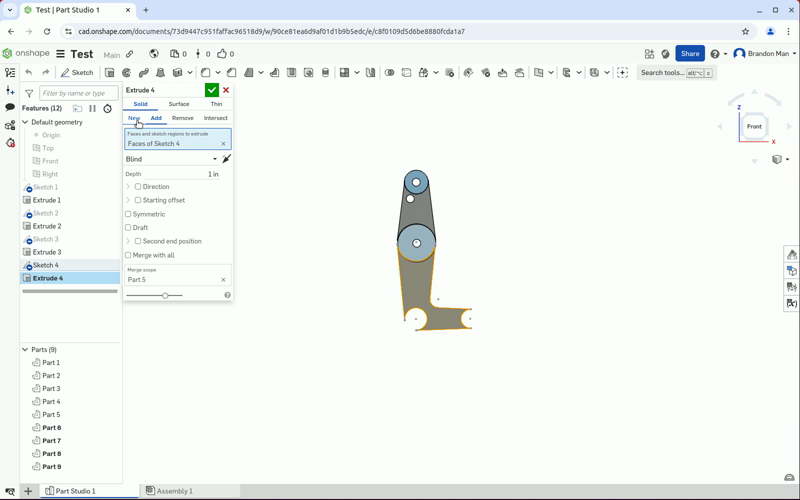
click(137, 120)
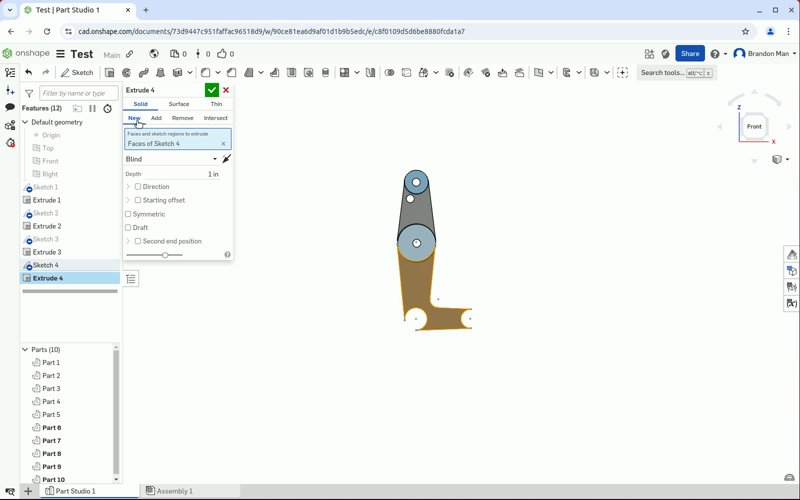
key(tab, 4)
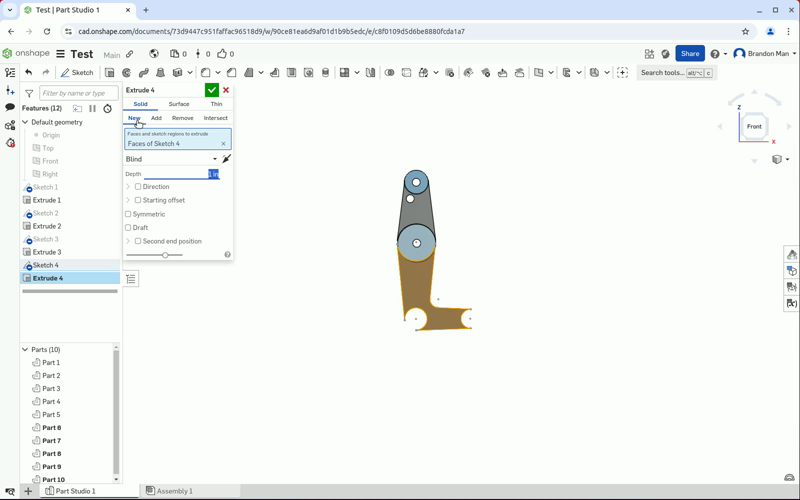
text(6.258)
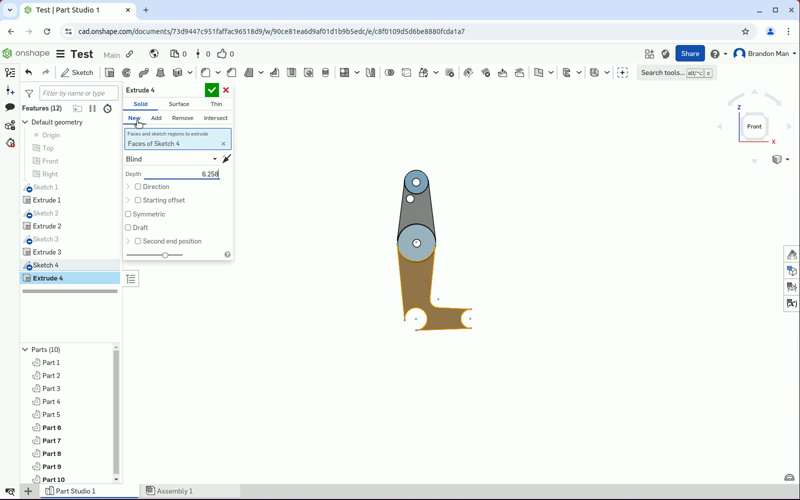
key(enter)
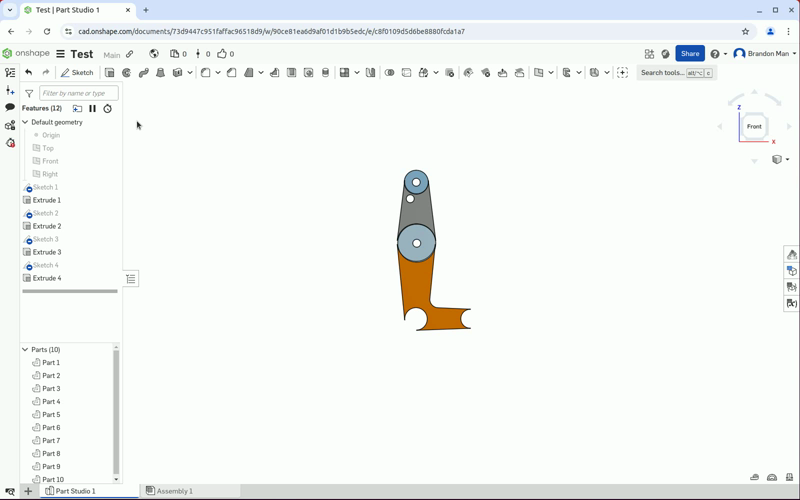
key(shift+h)
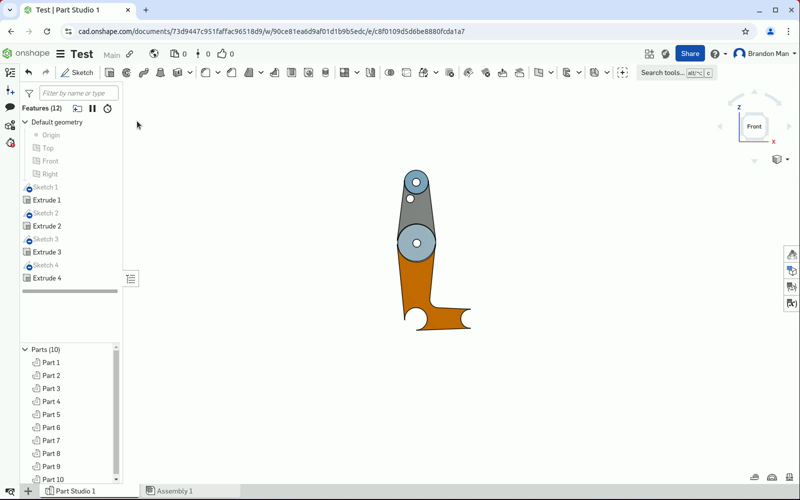
key(shift+h)
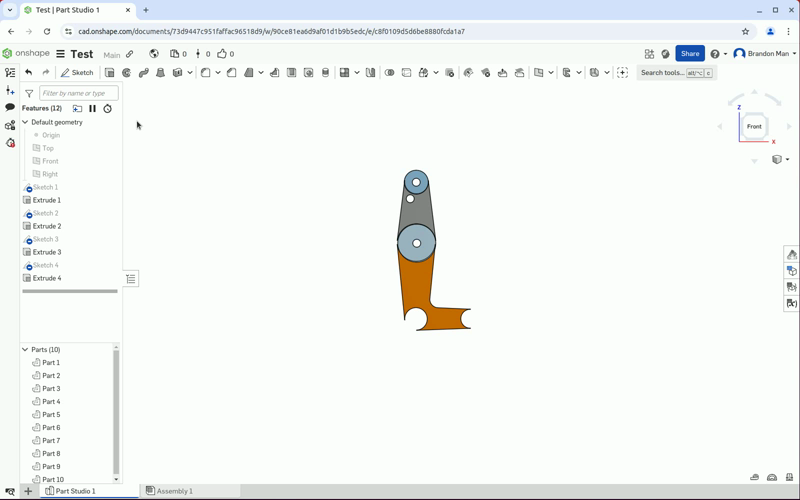
mouse_move(73, 189)
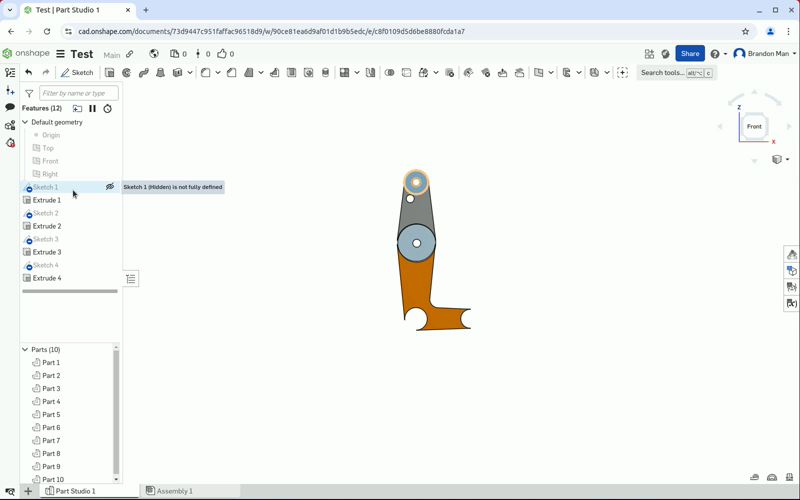
click(73, 189)
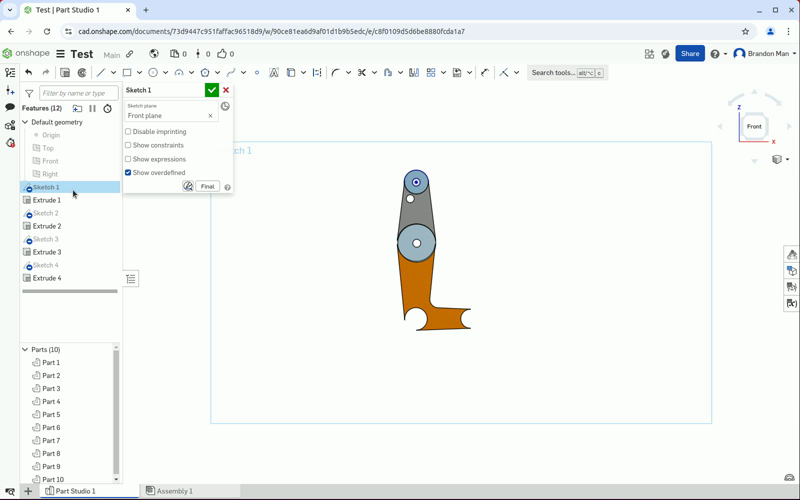
mouse_move(229, 92)
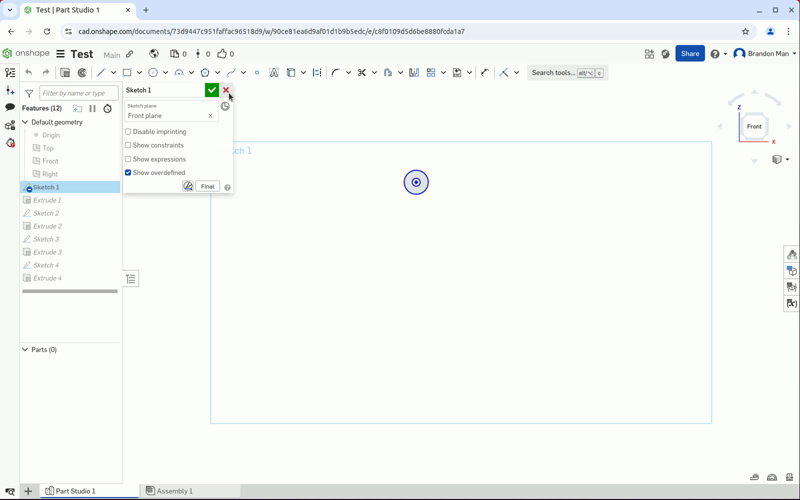
click(229, 92)
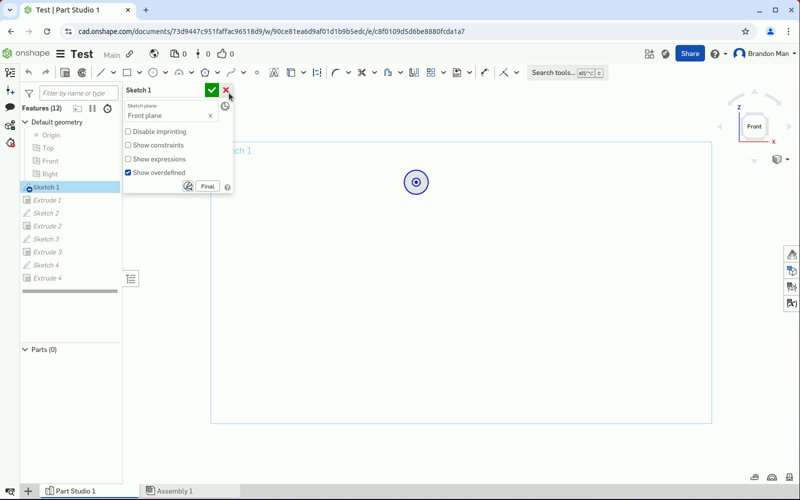
key(shift+s)
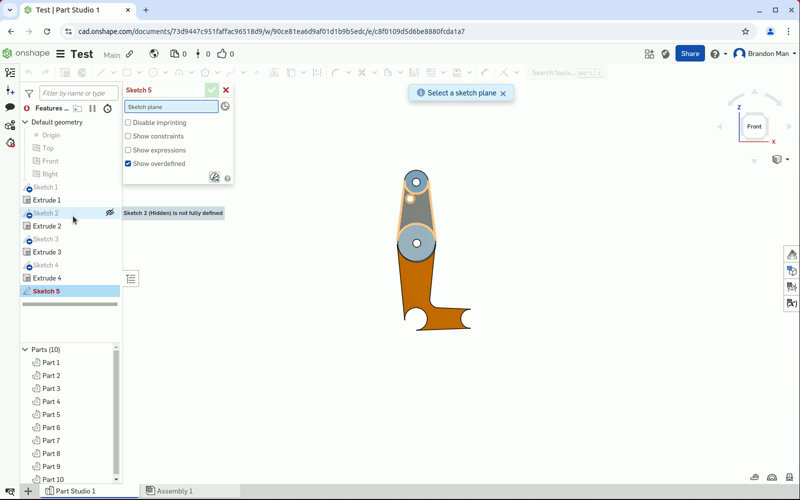
scroll(3)
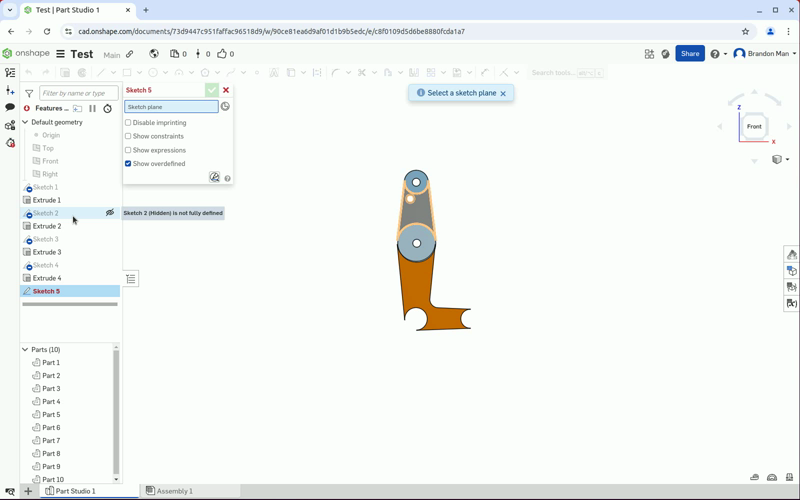
mouse_move(73, 163)
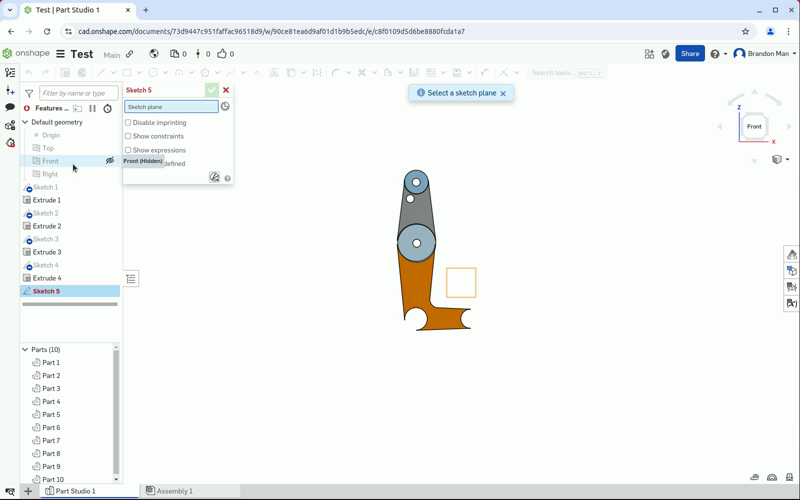
click(73, 163)
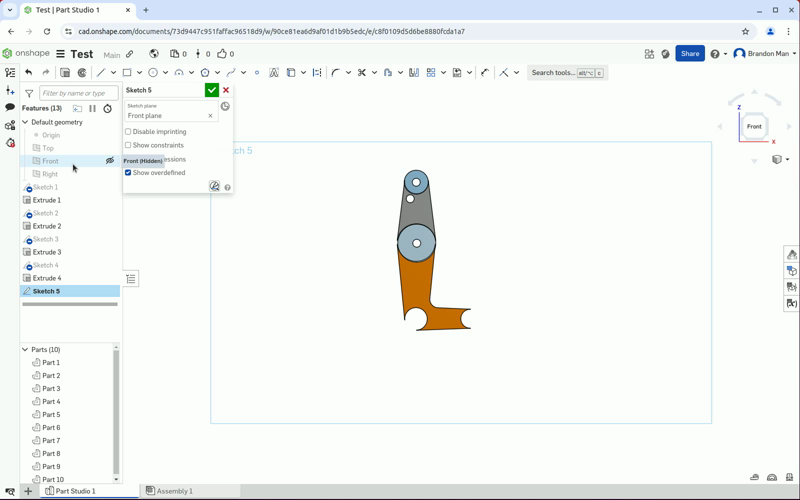
mouse_move(69, 352)
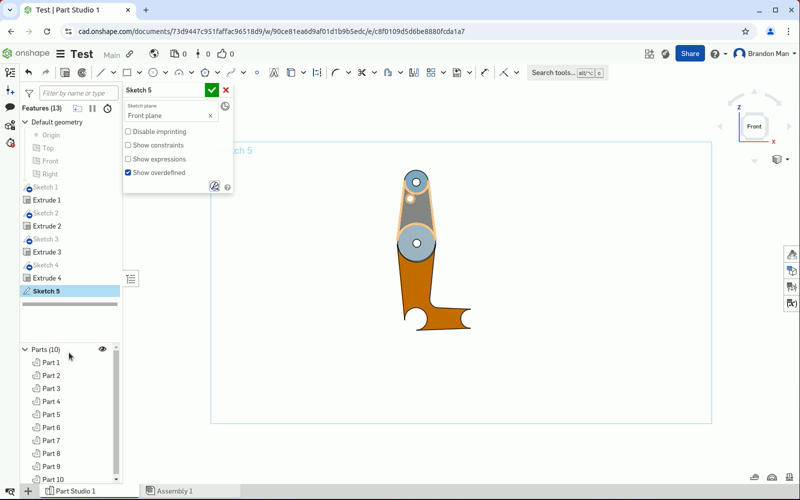
key(y)
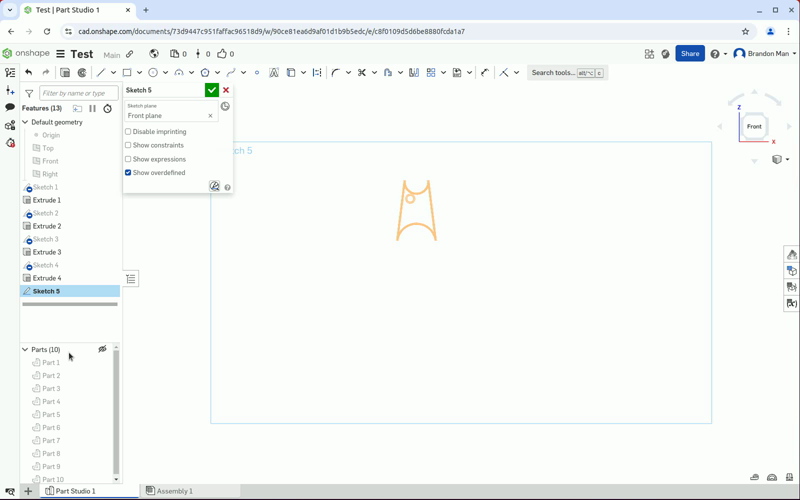
key(c)
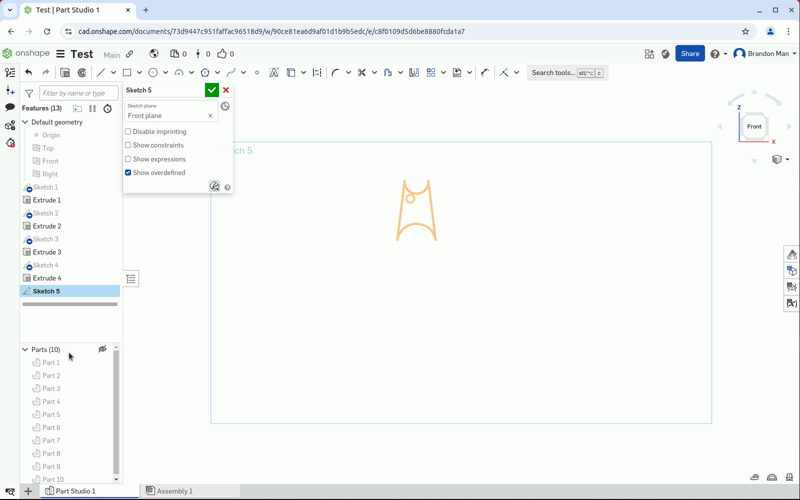
key_down(shift)
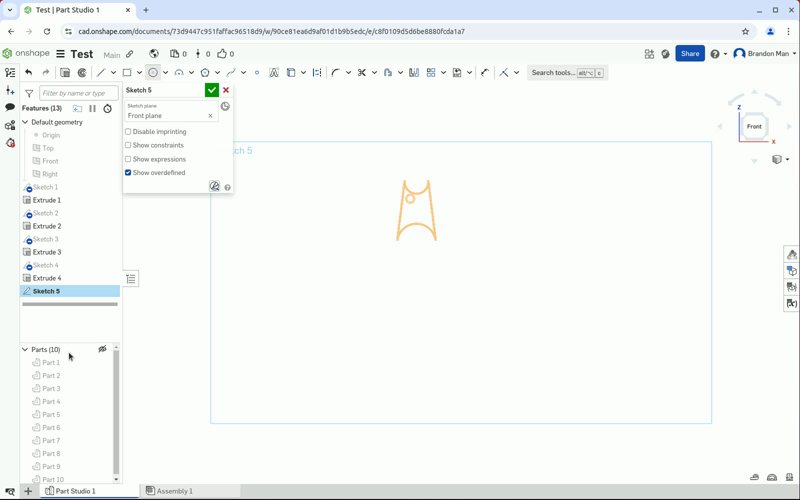
mouse_move(416, 319)
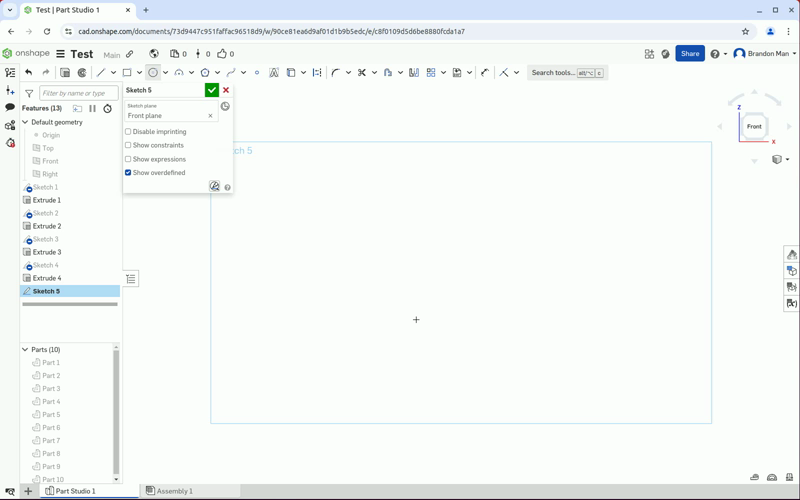
click(416, 319)
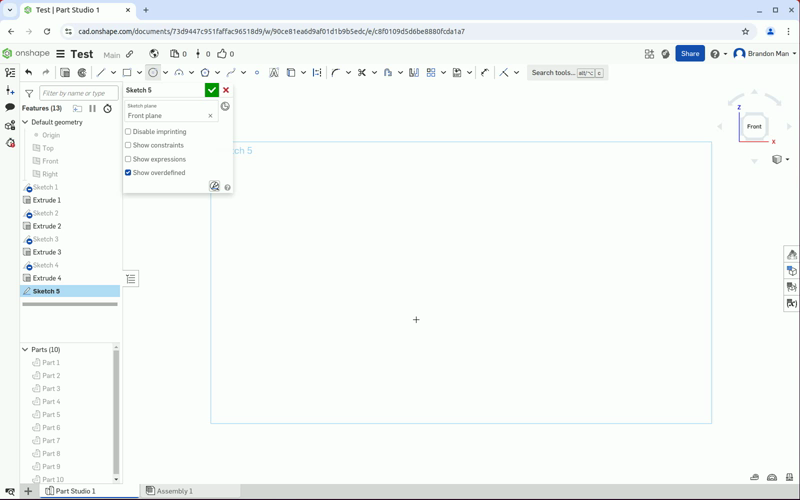
key_up(shift)
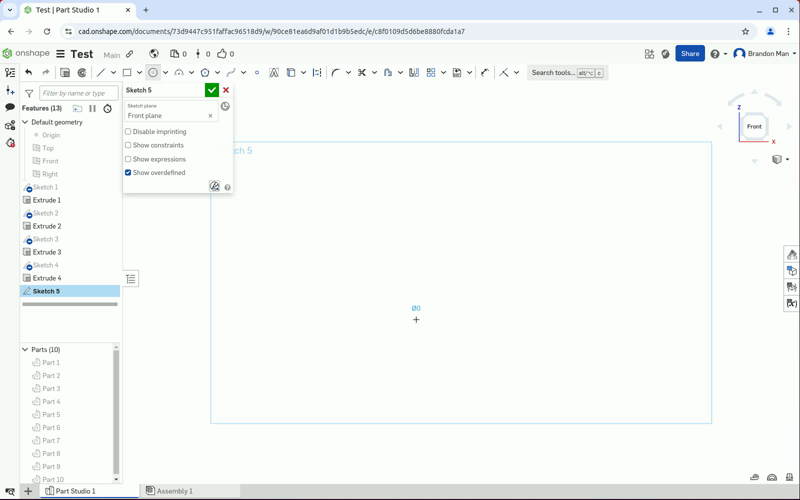
mouse_move(428, 319)
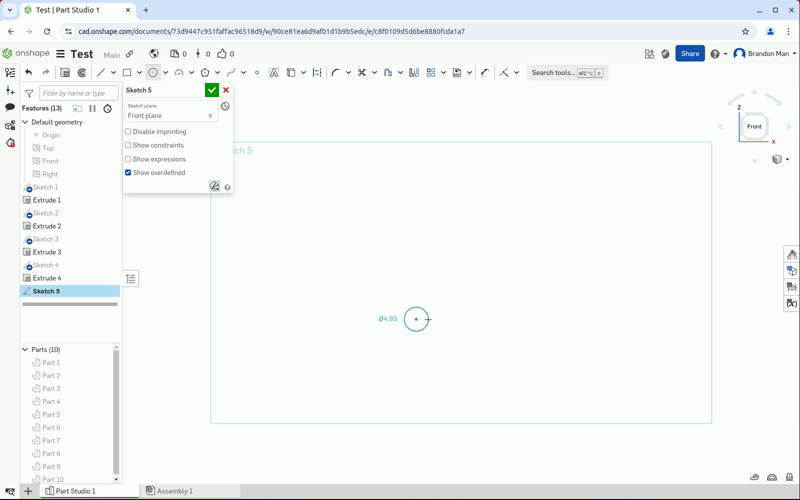
click(428, 319)
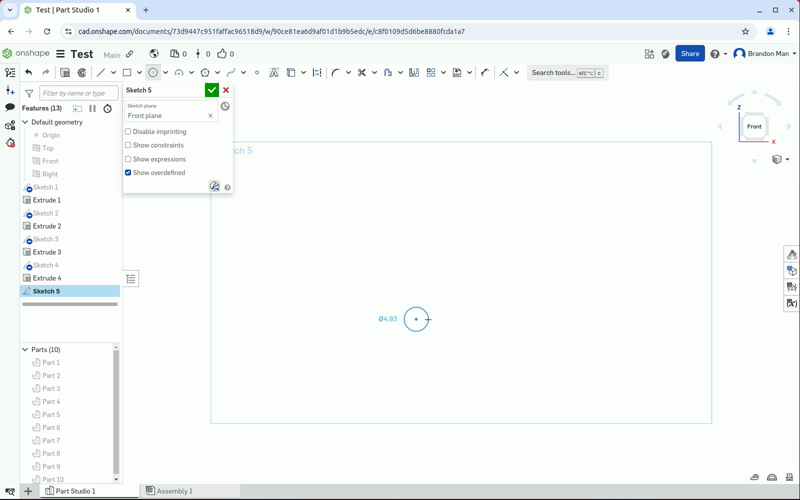
key(esc)
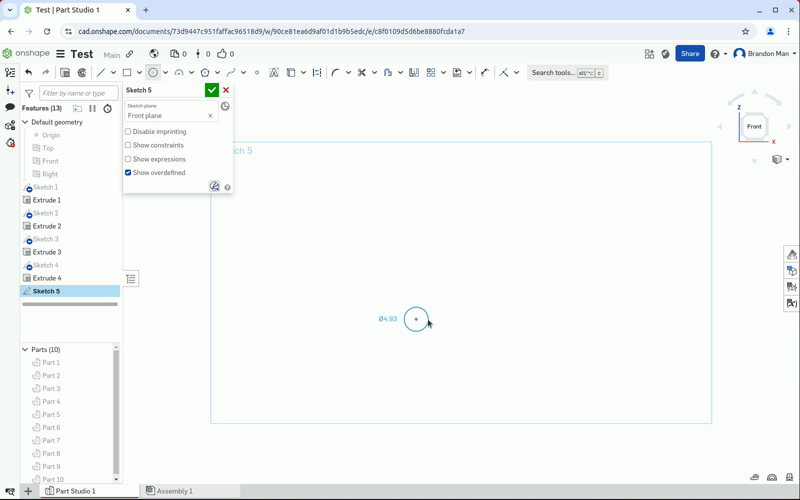
key(c)
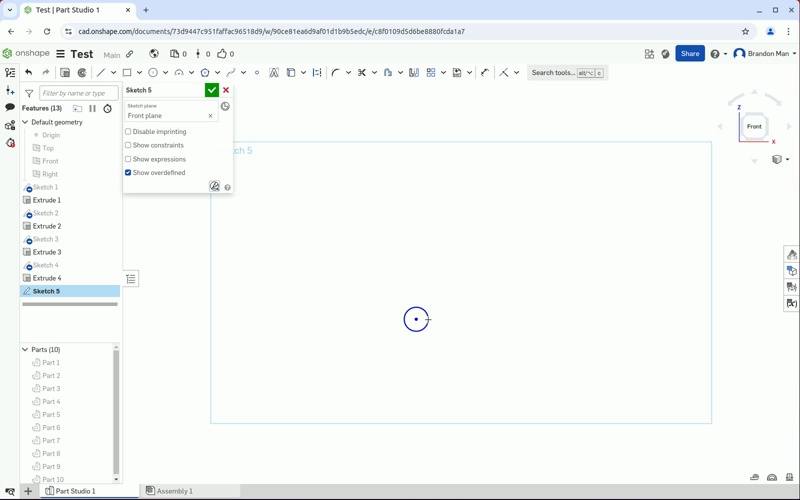
key_down(shift)
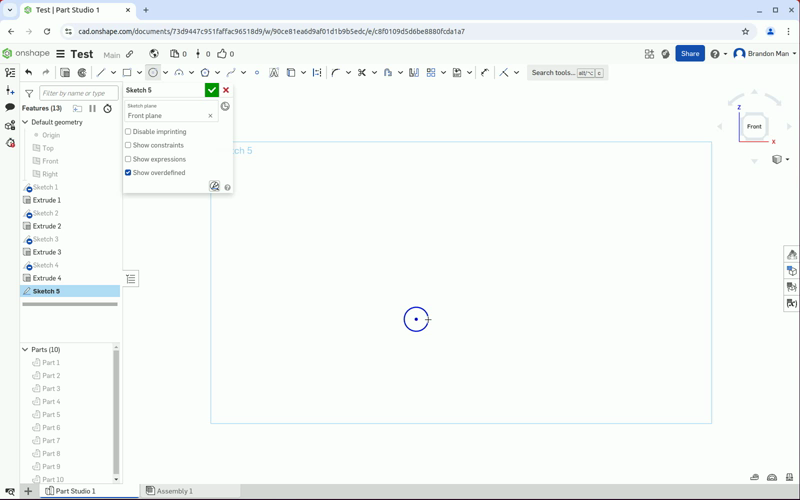
mouse_move(416, 319)
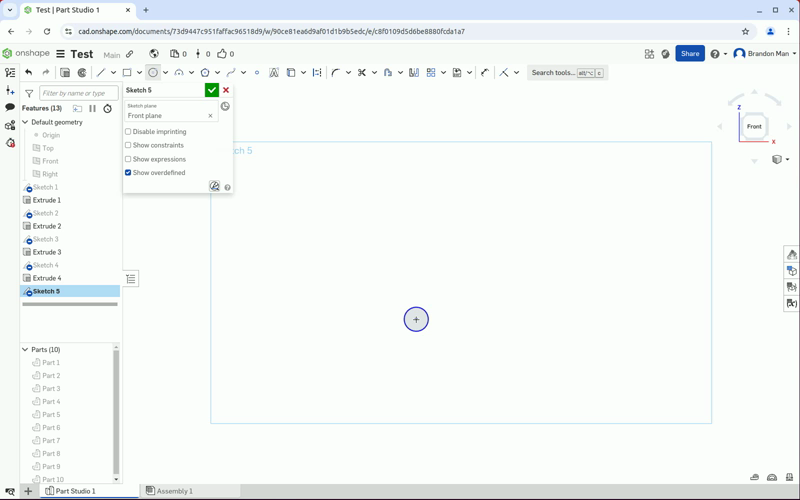
click(416, 319)
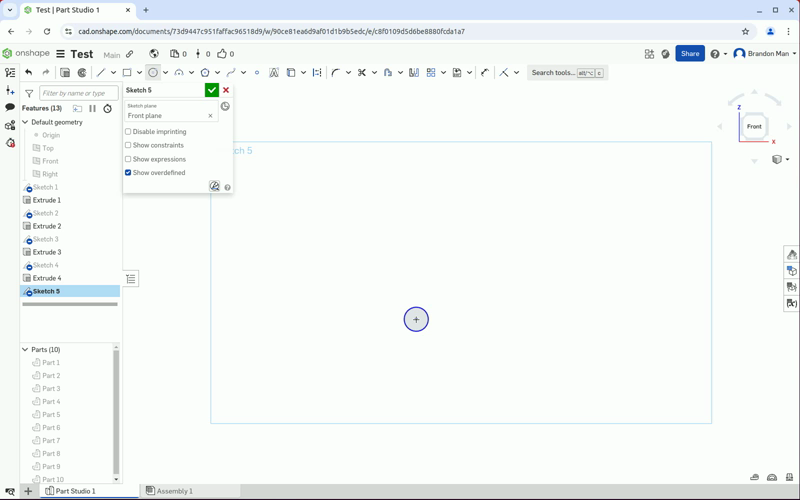
key_up(shift)
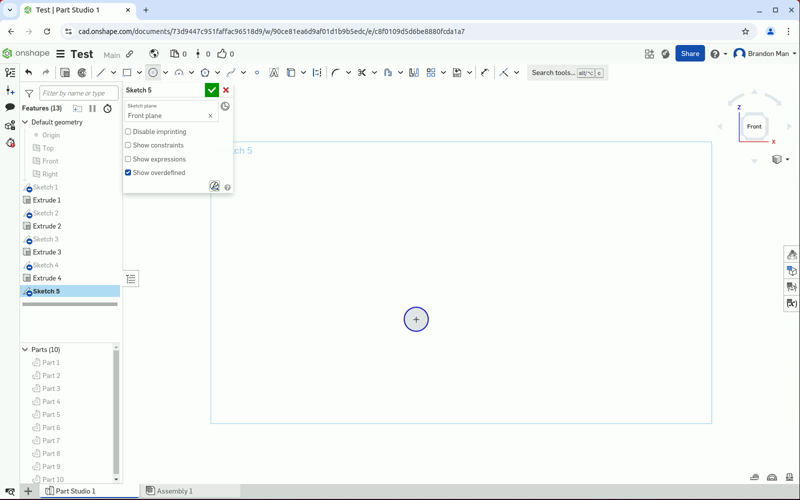
mouse_move(420, 319)
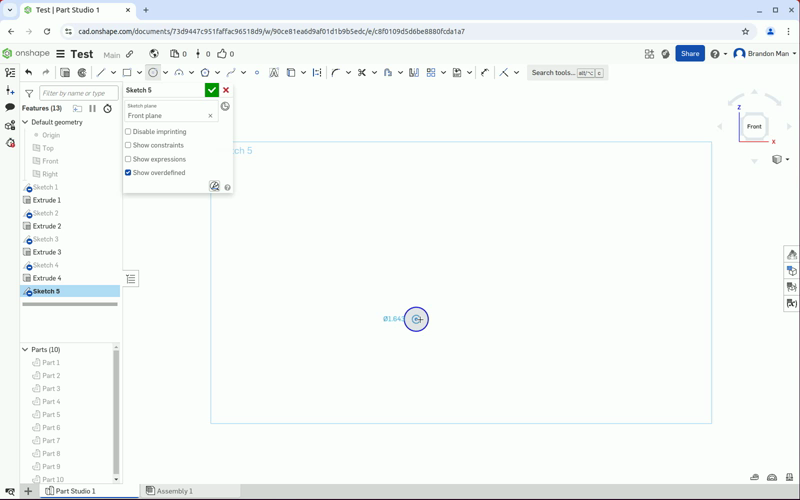
scroll(6)
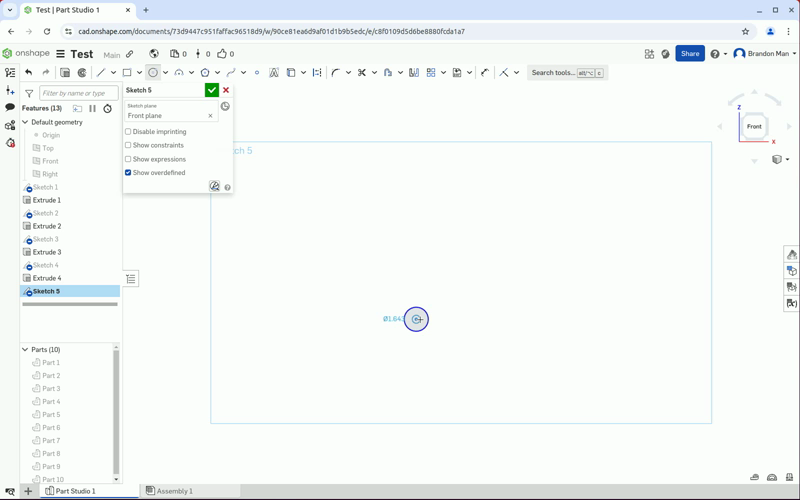
scroll(6)
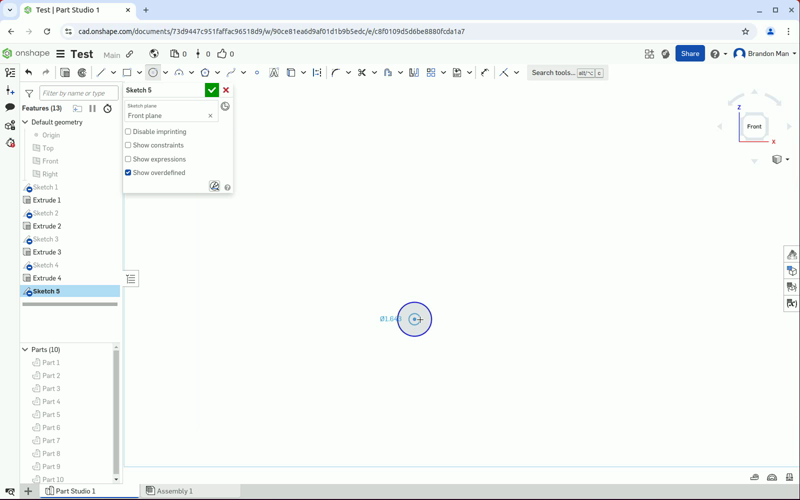
scroll(6)
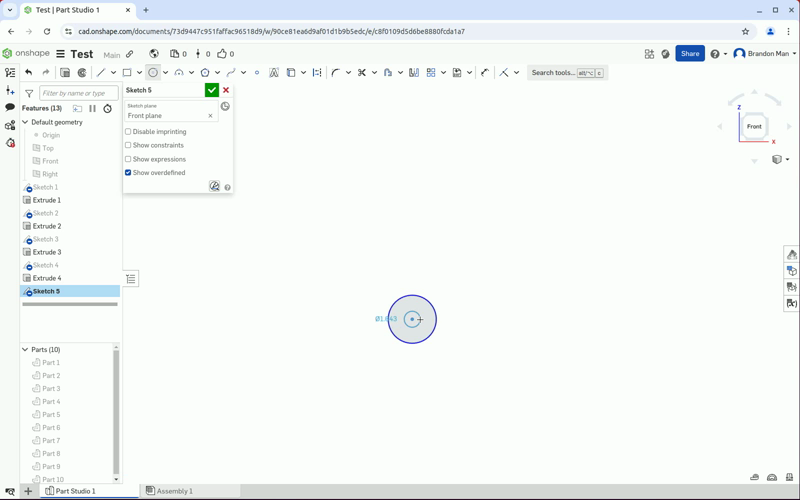
scroll(6)
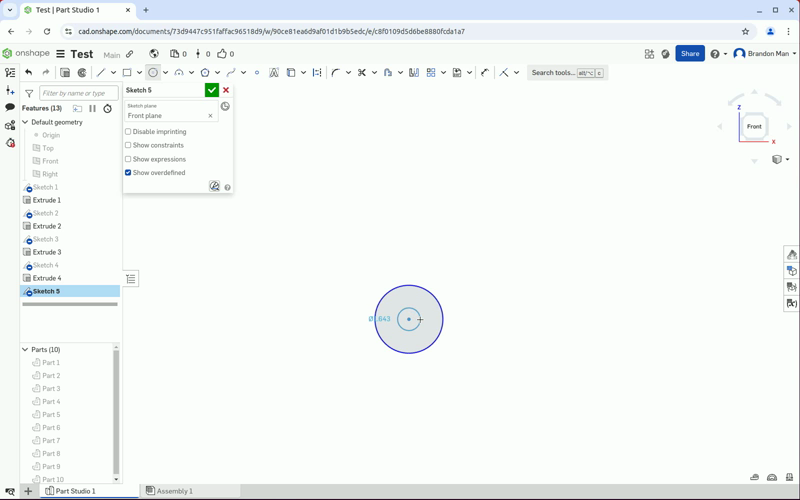
scroll(6)
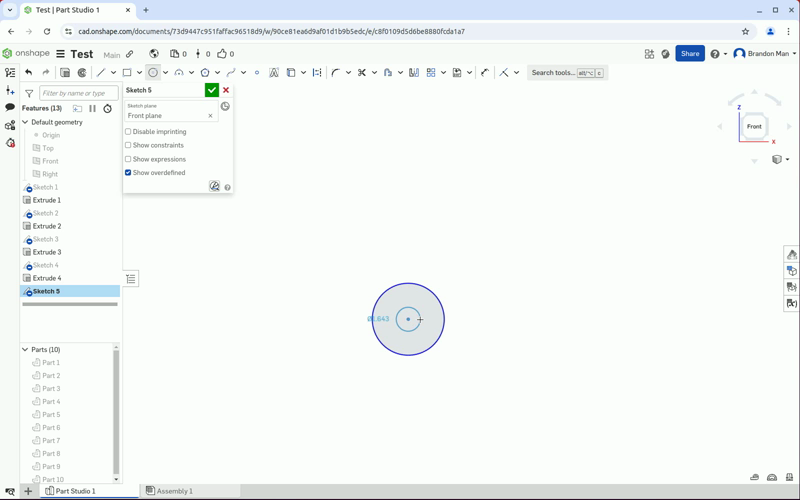
scroll(6)
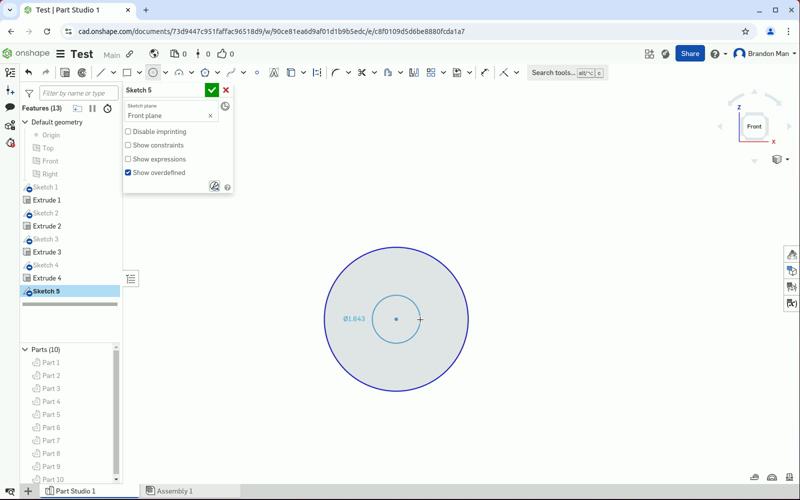
scroll(6)
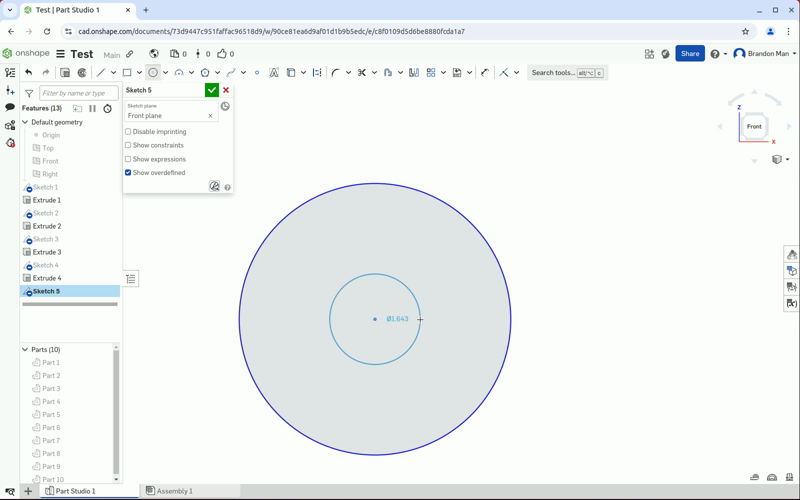
click(420, 319)
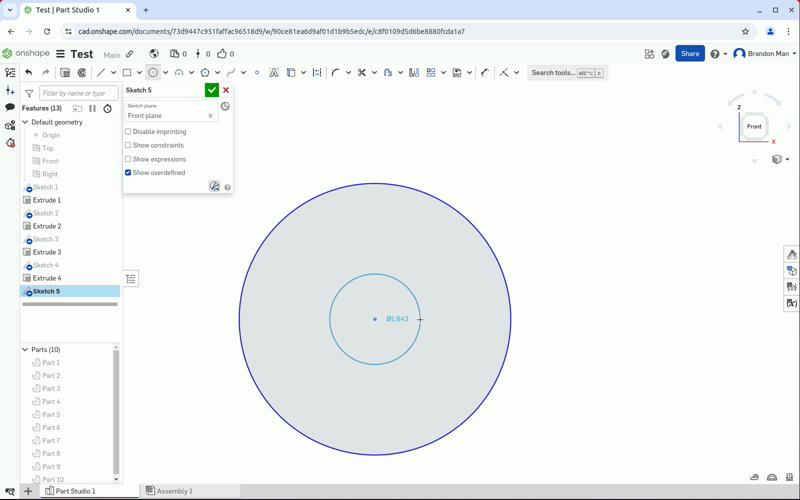
scroll(-6)
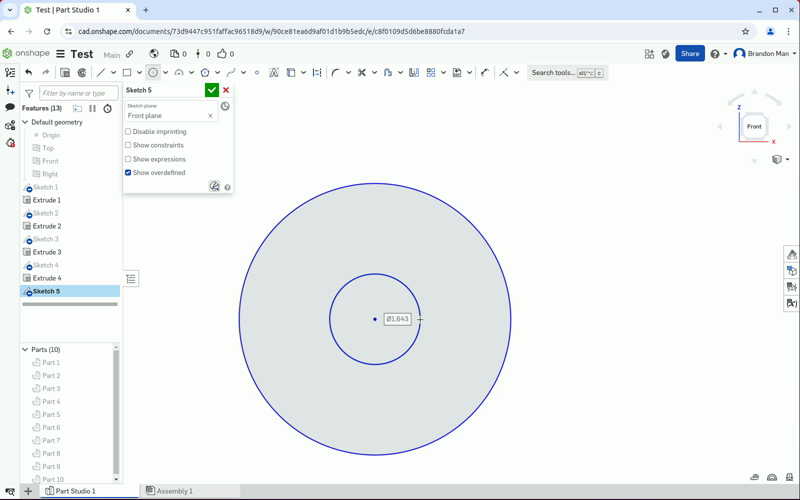
scroll(-6)
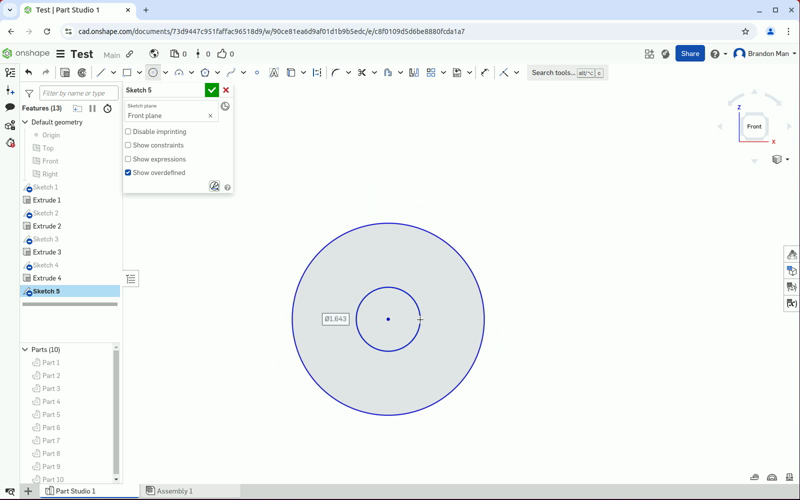
scroll(-6)
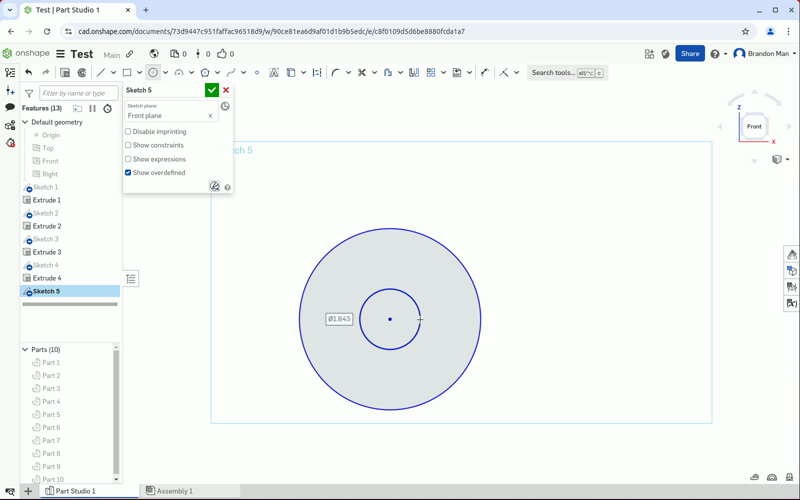
scroll(-6)
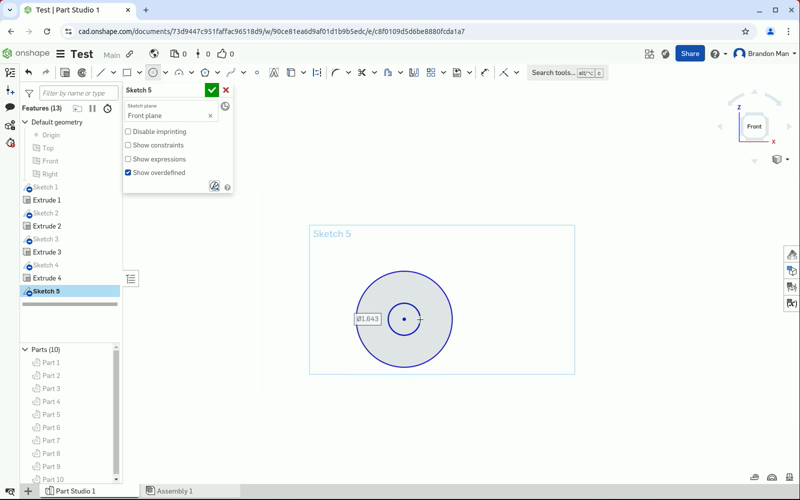
scroll(-6)
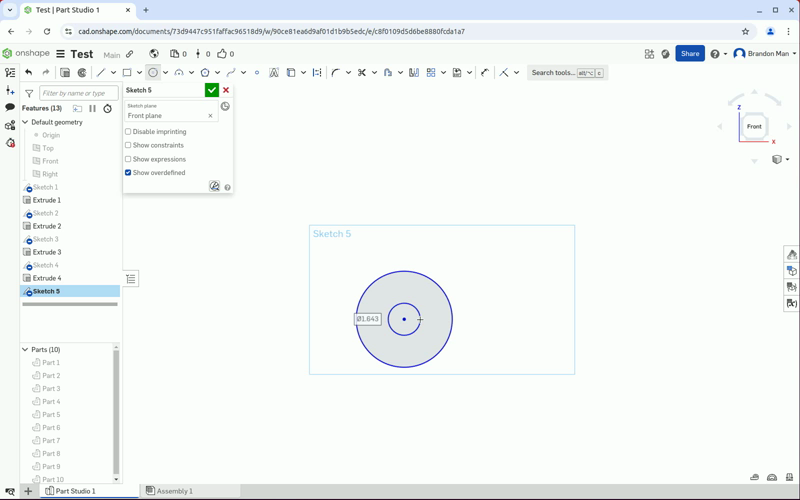
scroll(-6)
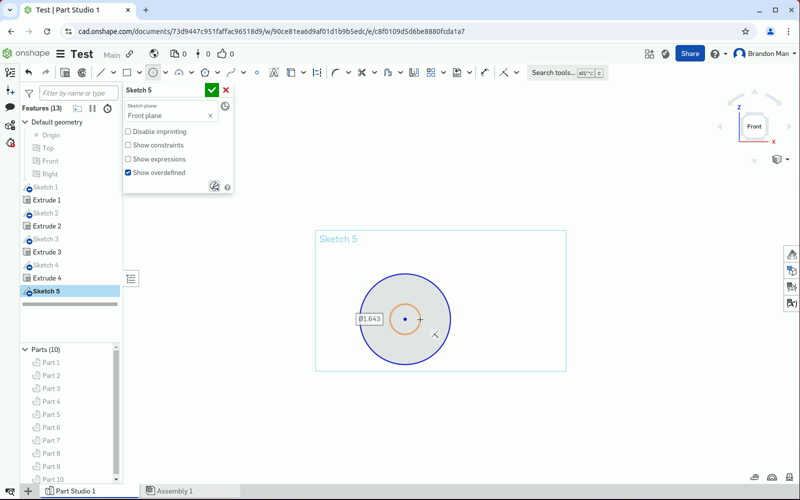
scroll(-6)
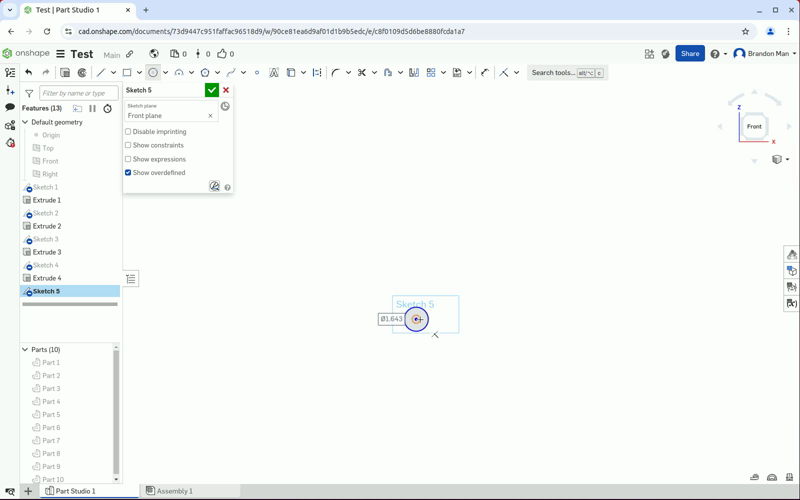
key(esc)
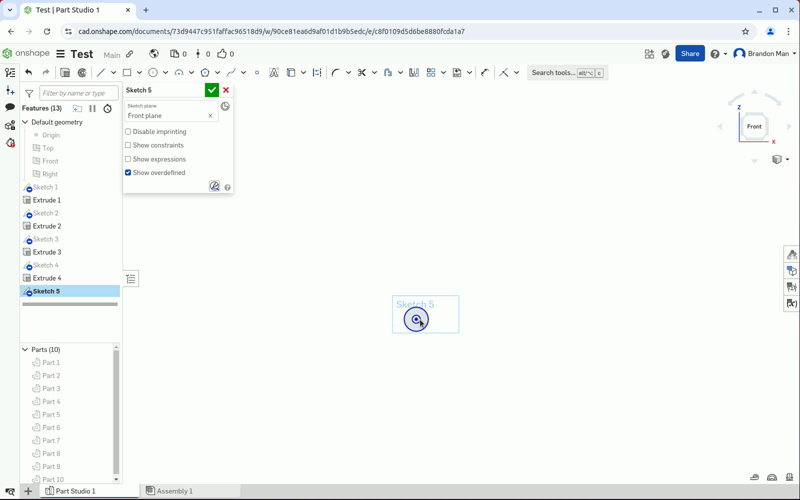
mouse_move(407, 318)
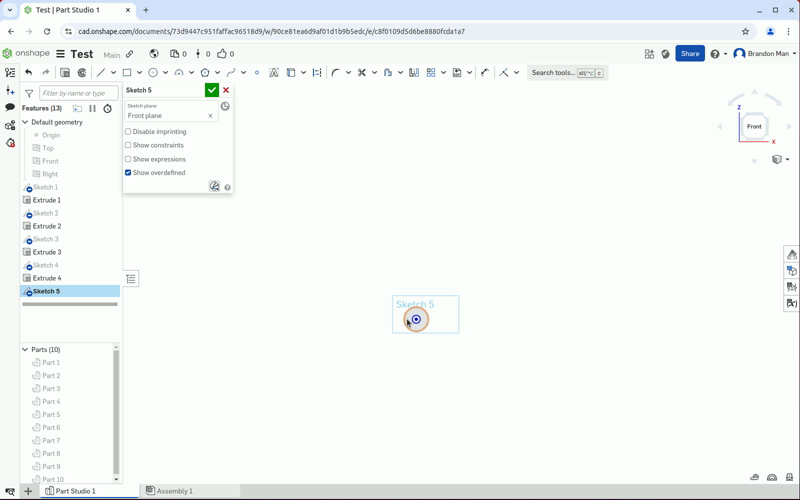
scroll(6)
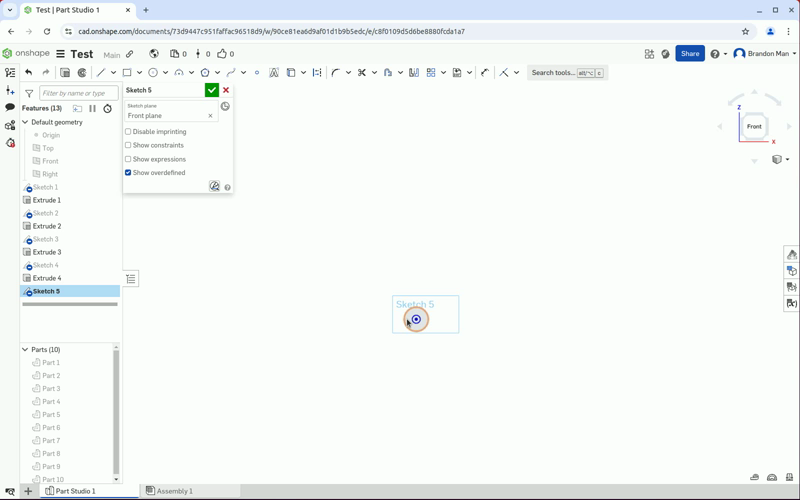
scroll(6)
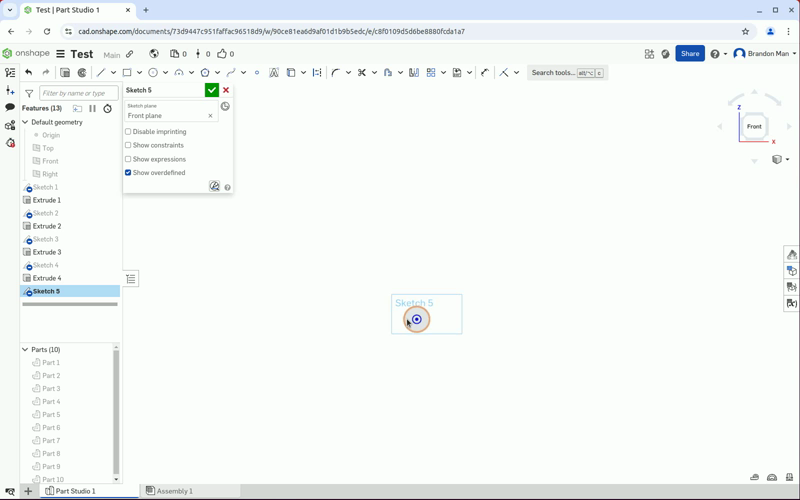
scroll(6)
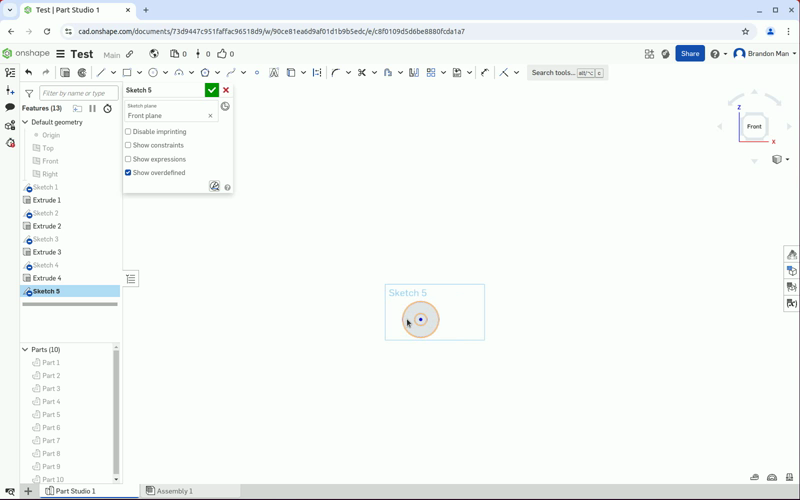
scroll(6)
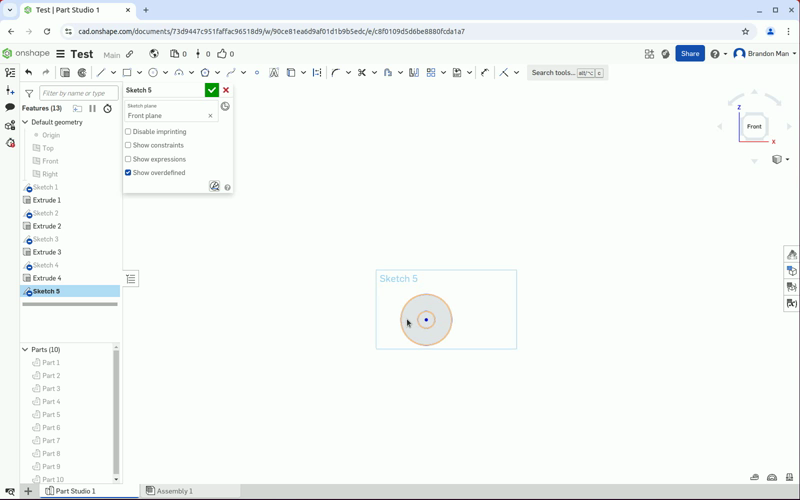
scroll(6)
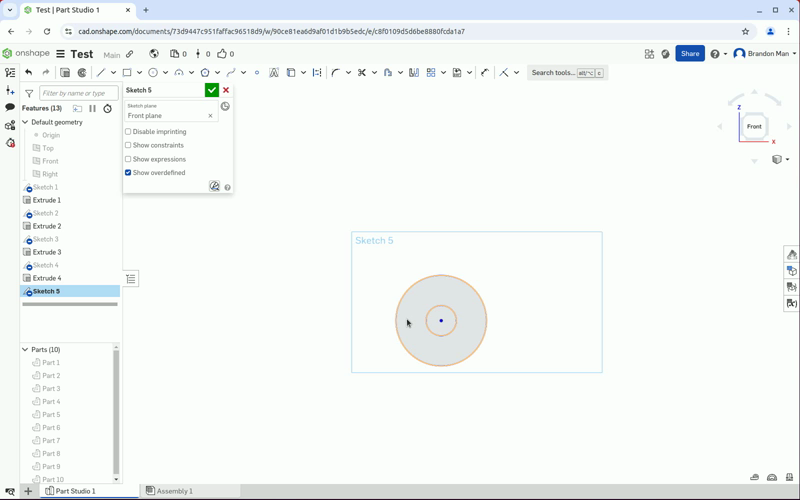
scroll(6)
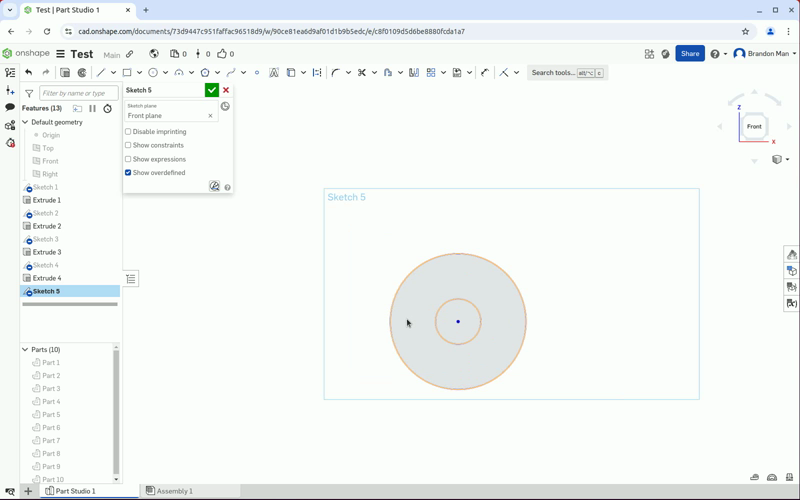
scroll(6)
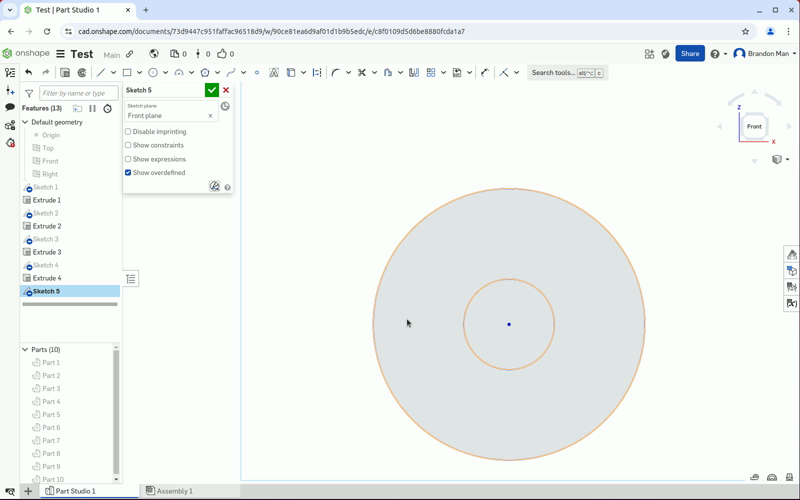
click(407, 318)
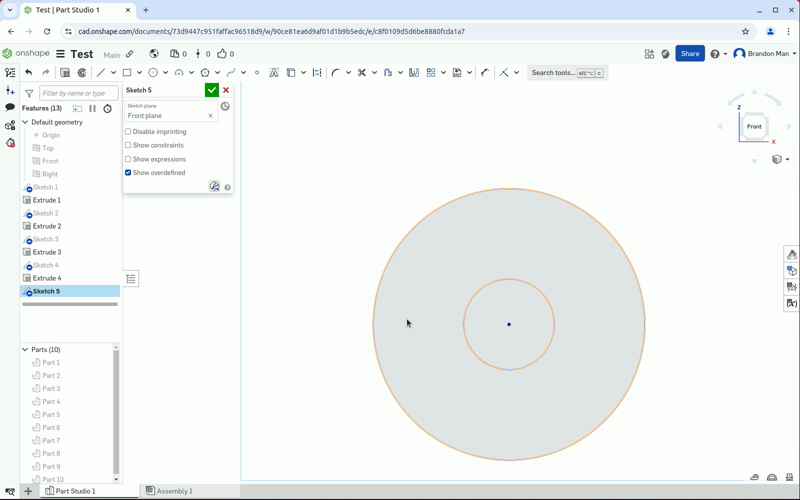
scroll(-6)
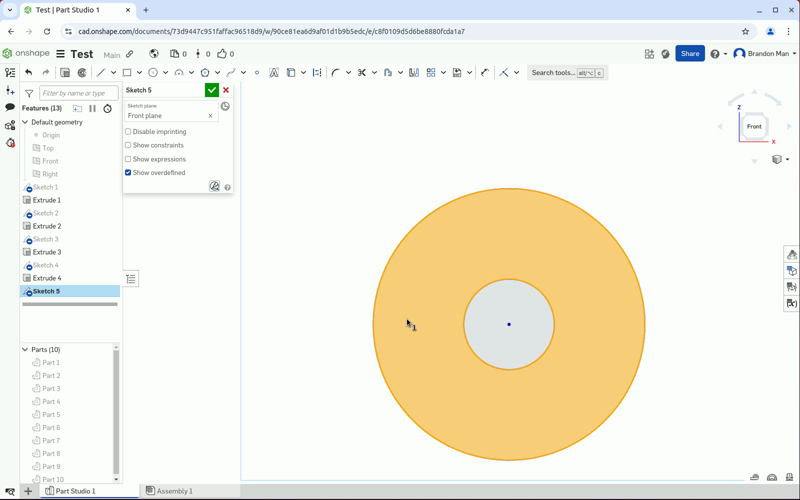
scroll(-6)
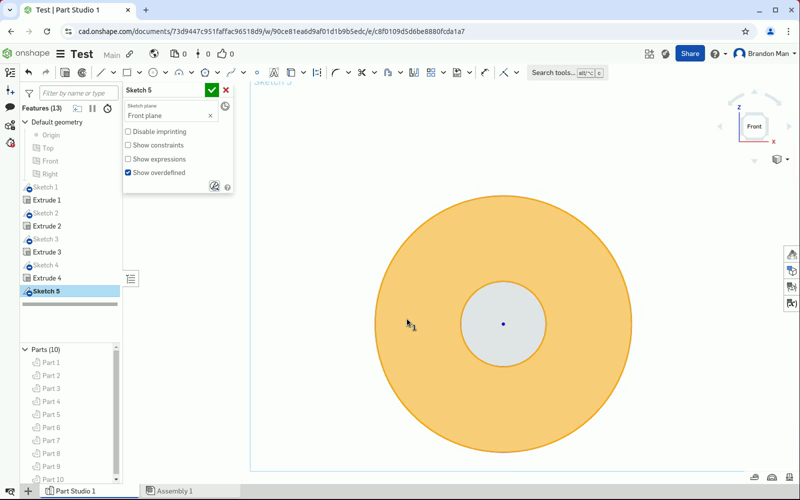
scroll(-6)
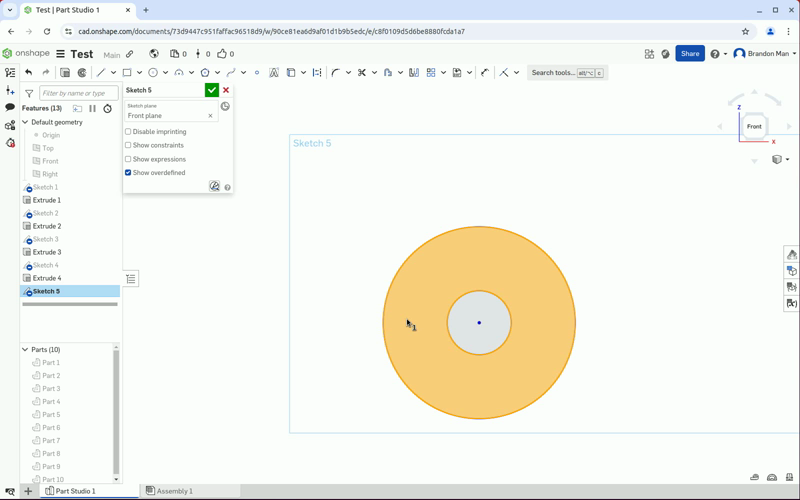
scroll(-6)
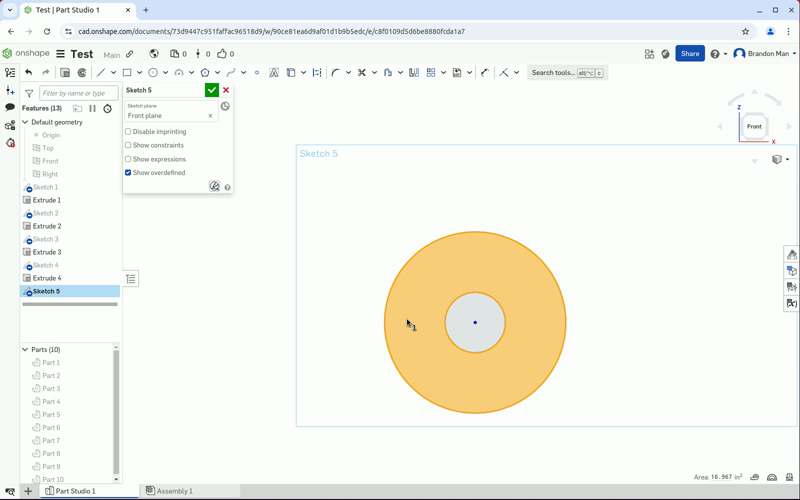
scroll(-6)
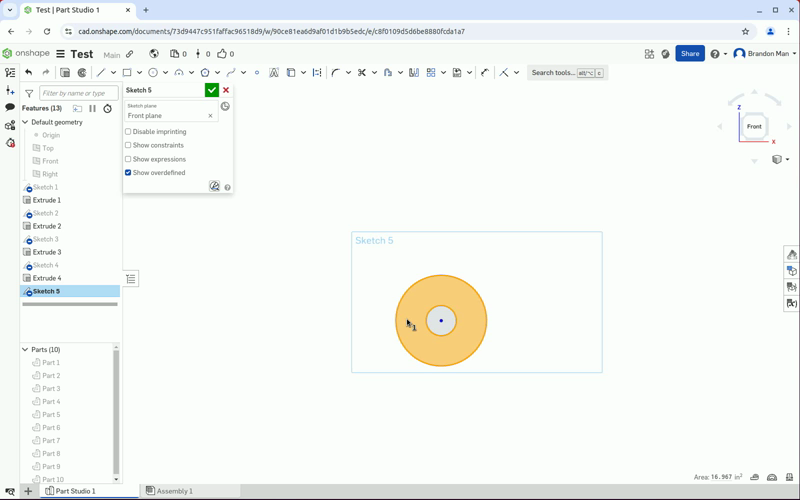
scroll(-6)
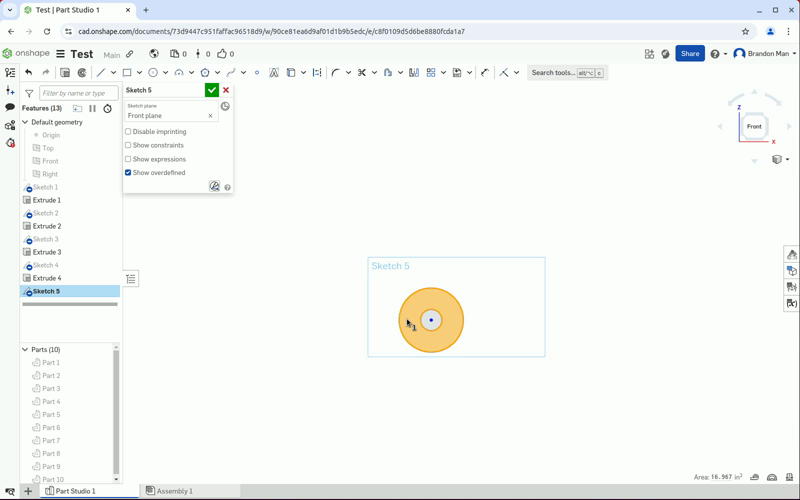
scroll(-6)
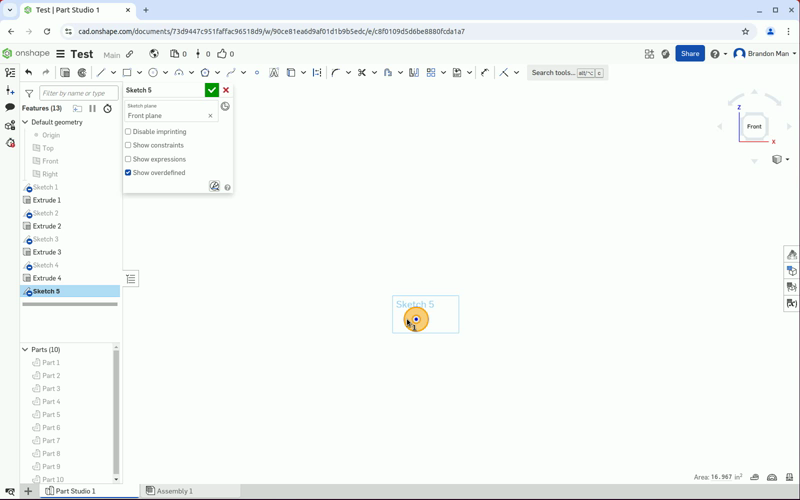
mouse_move(69, 352)
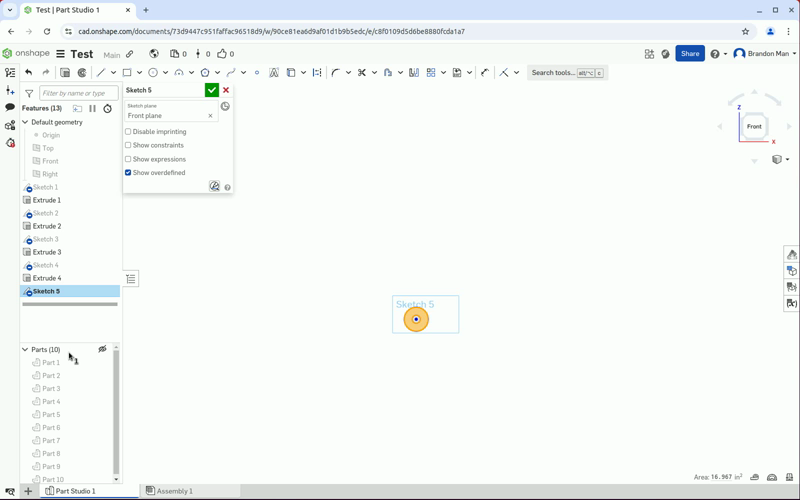
key(shift+y)
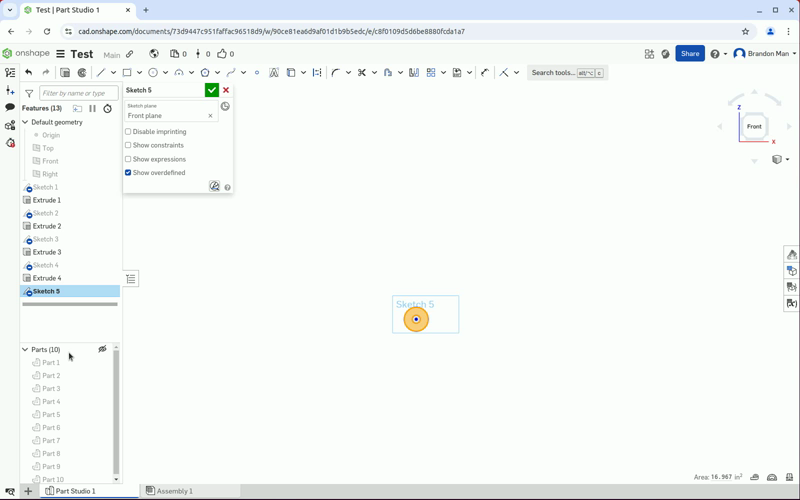
key(shift+e)
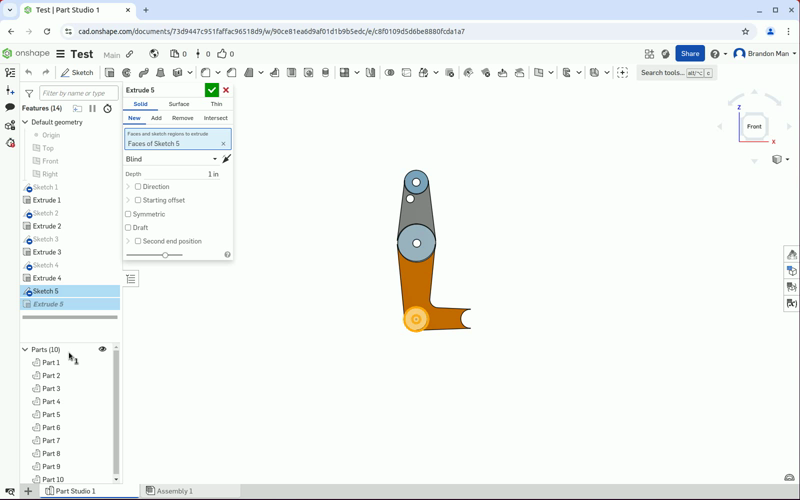
mouse_move(143, 106)
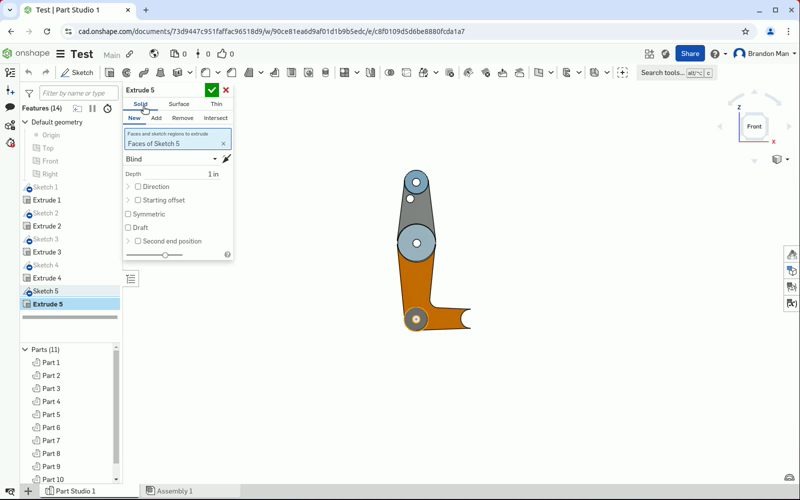
click(143, 106)
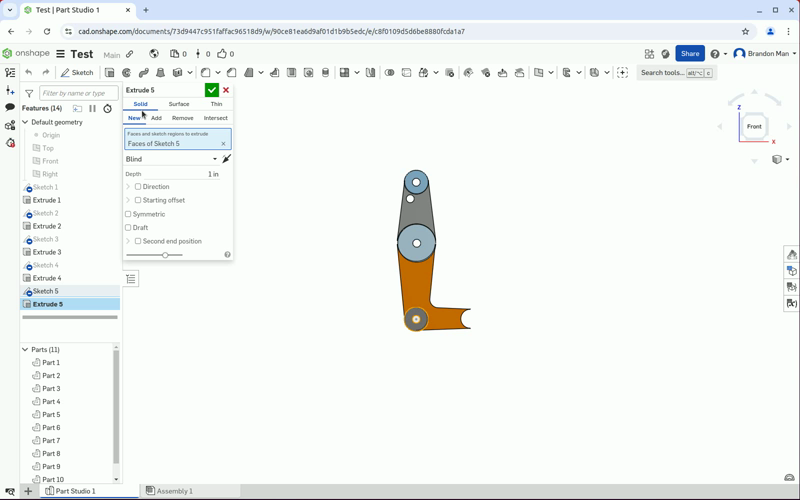
mouse_move(137, 120)
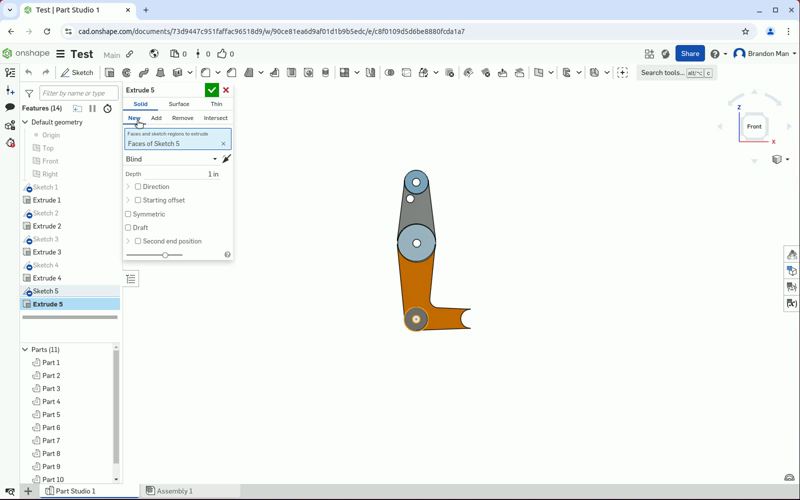
click(137, 120)
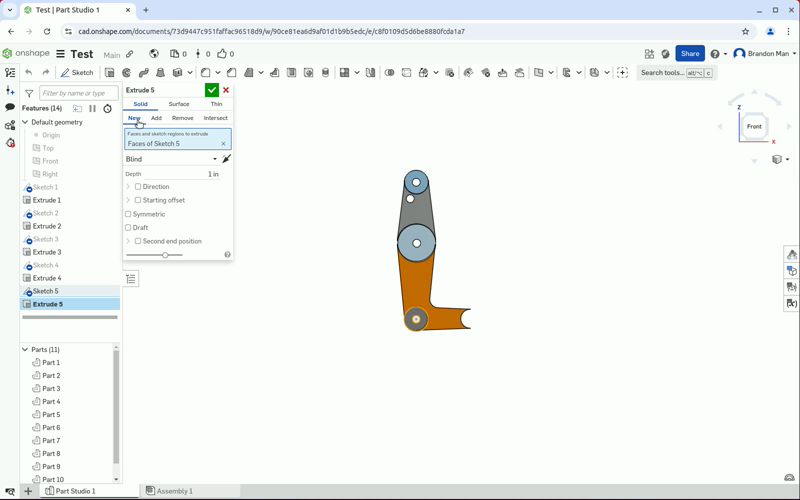
key(tab, 4)
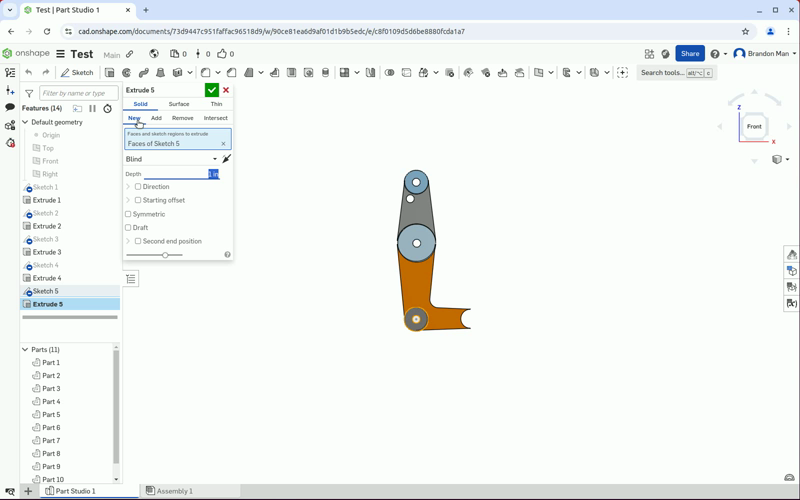
text(6.258)
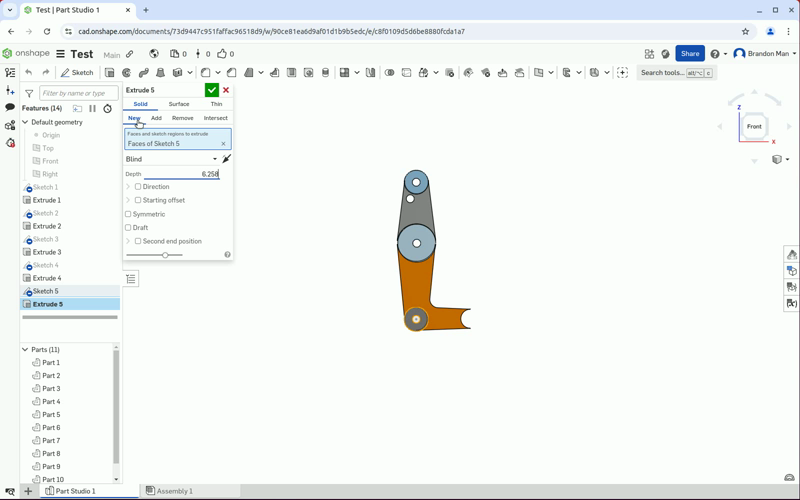
key(enter)
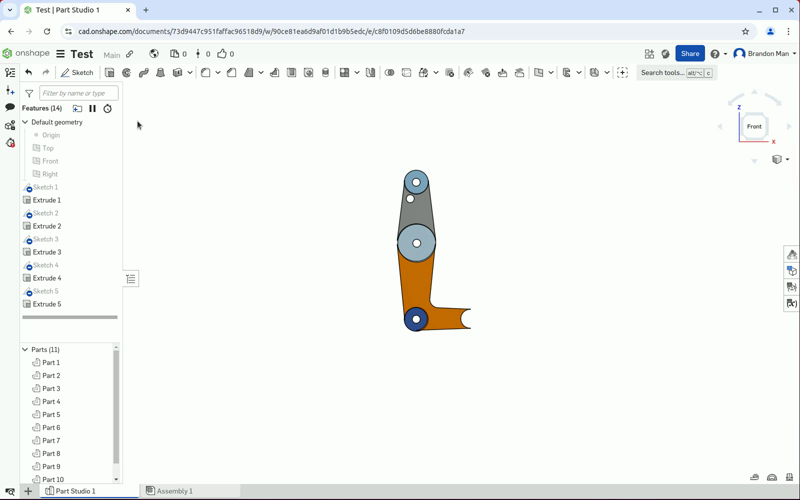
key(shift+h)
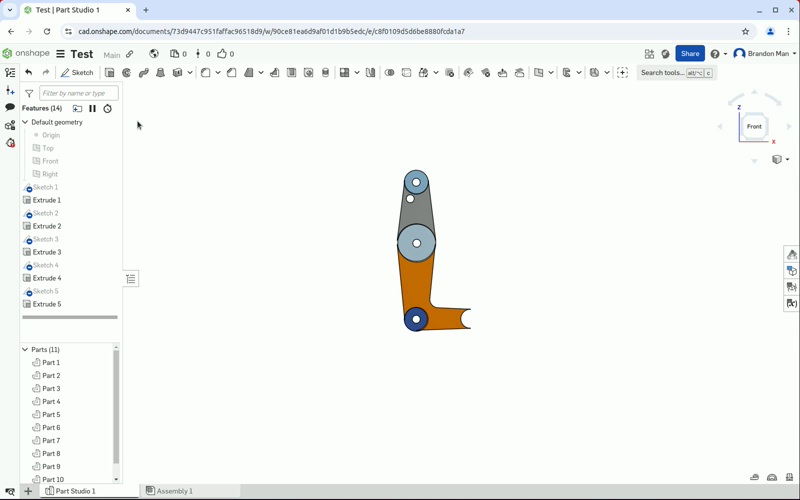
key(shift+h)
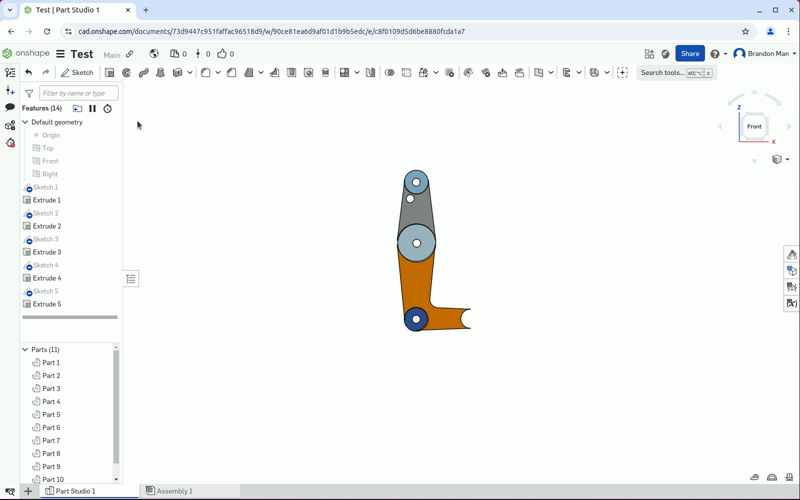
mouse_move(73, 189)
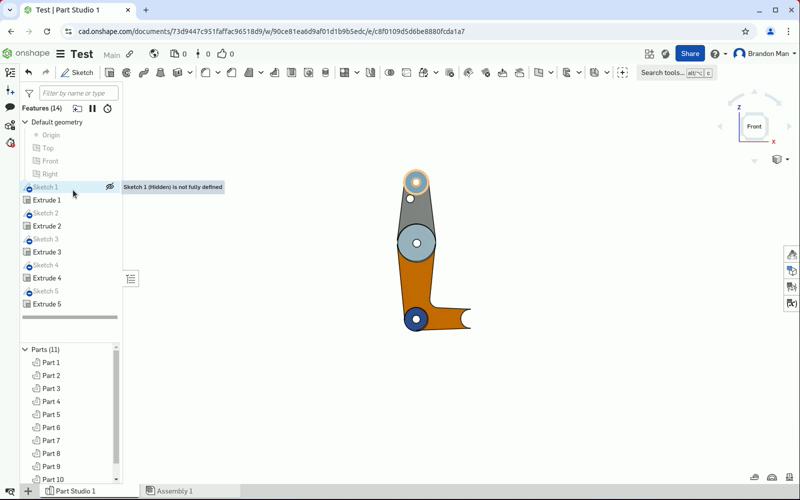
click(73, 189)
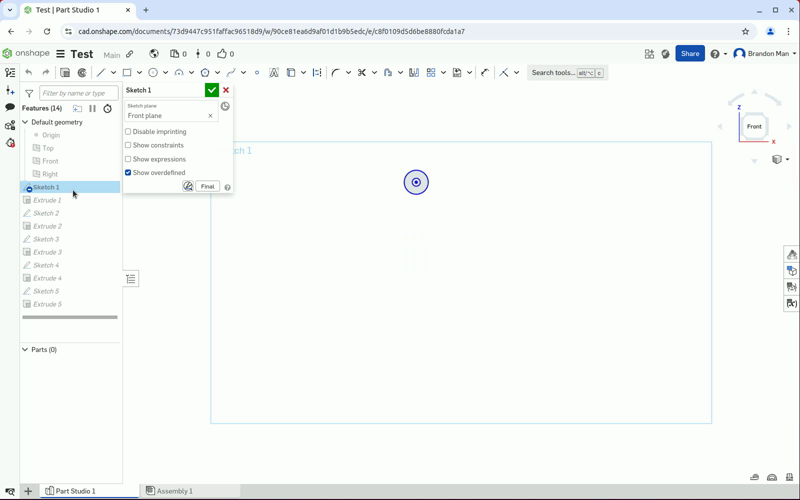
mouse_move(229, 92)
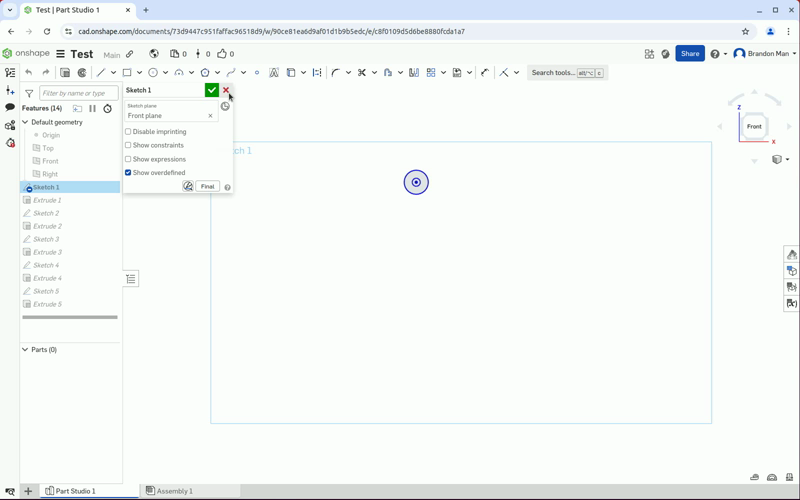
click(229, 92)
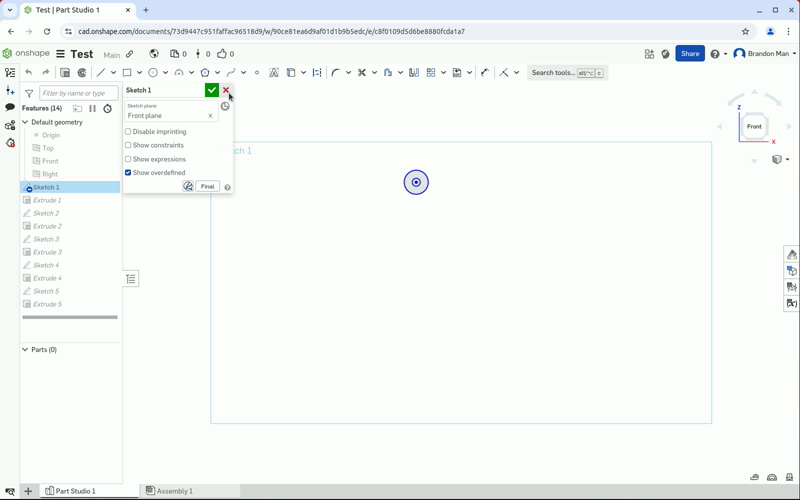
key(shift+s)
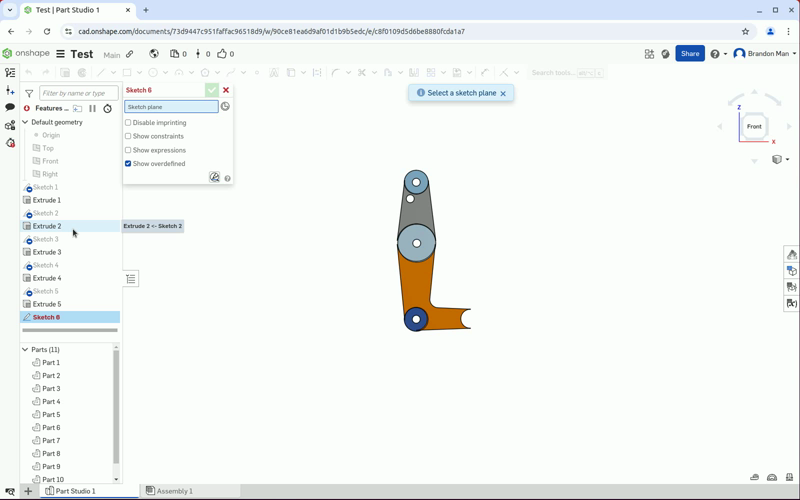
scroll(3)
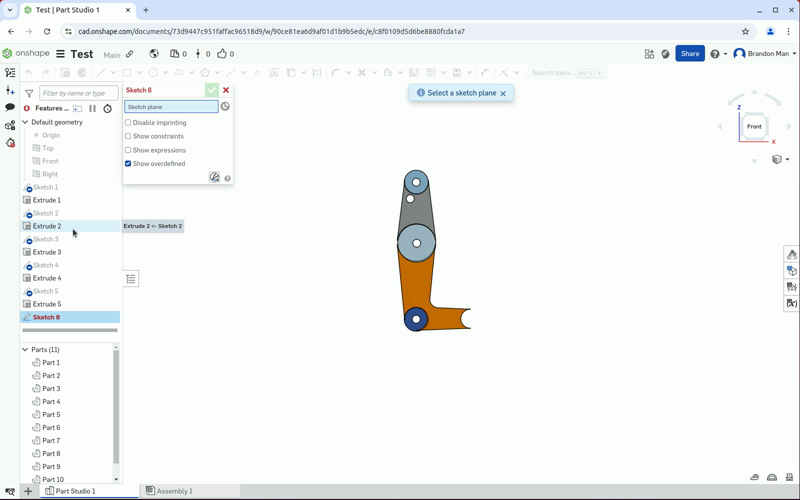
mouse_move(73, 163)
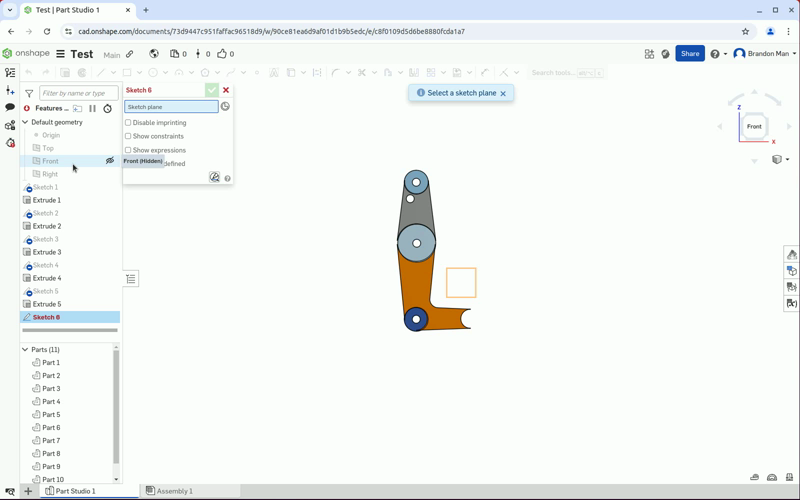
click(73, 163)
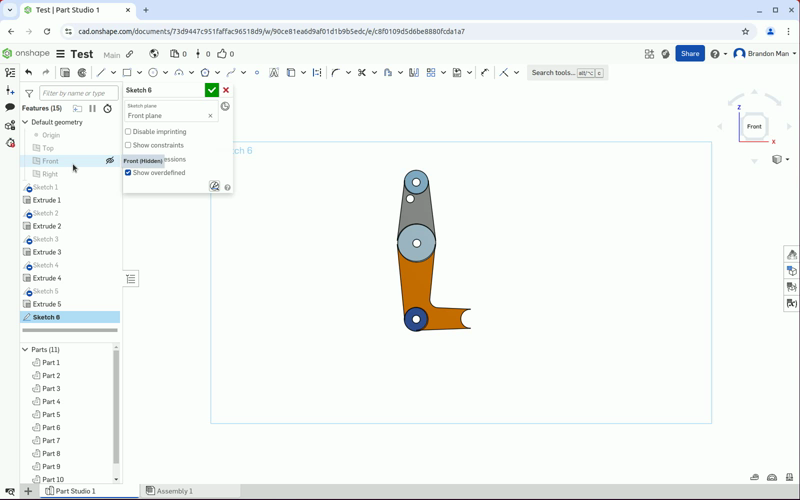
mouse_move(69, 352)
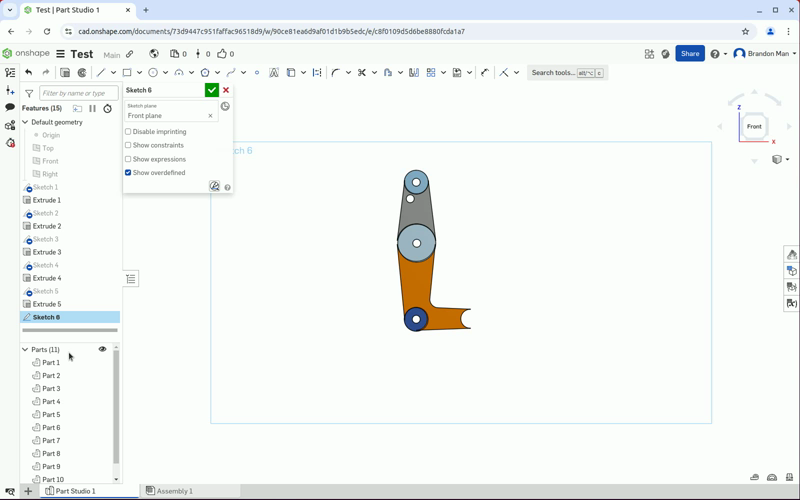
key(y)
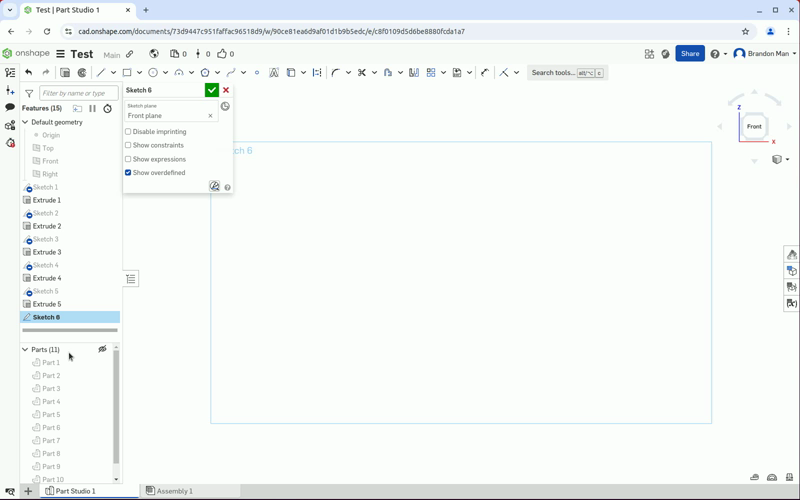
key(c)
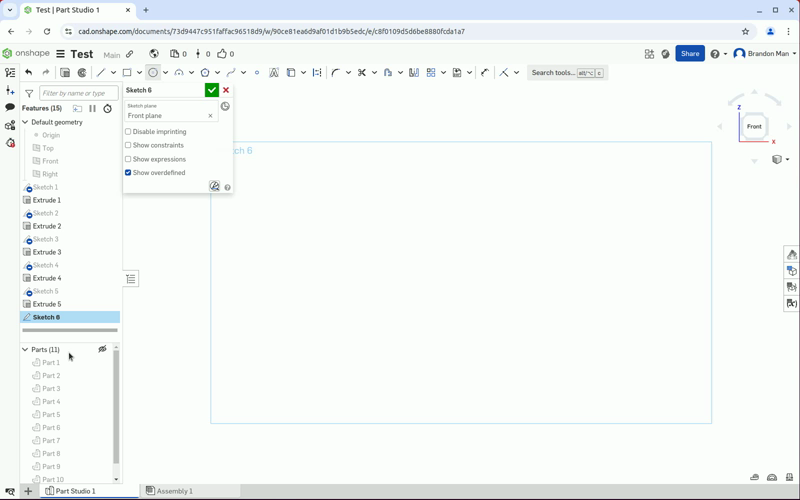
key_down(shift)
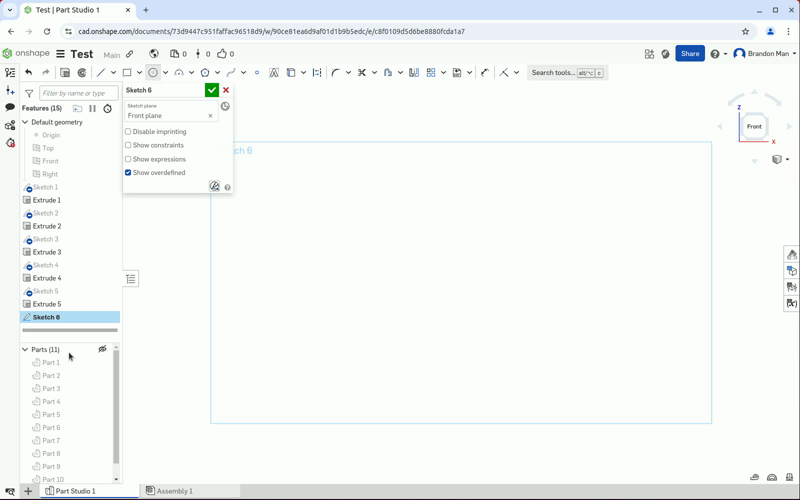
mouse_move(469, 319)
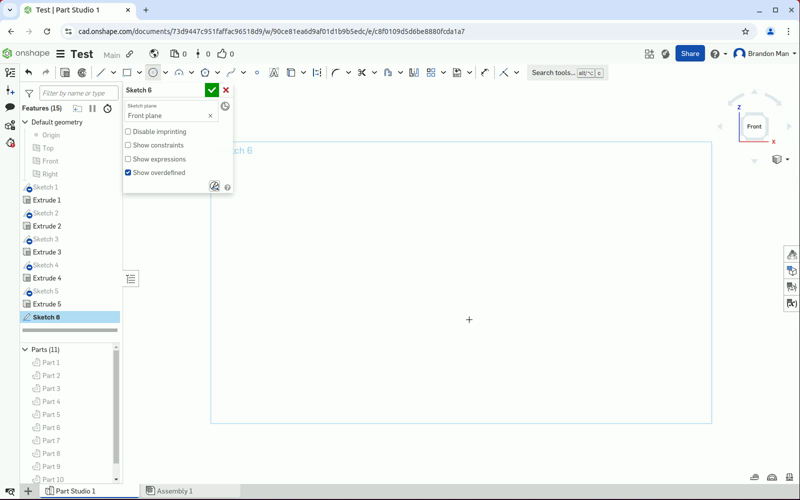
click(469, 319)
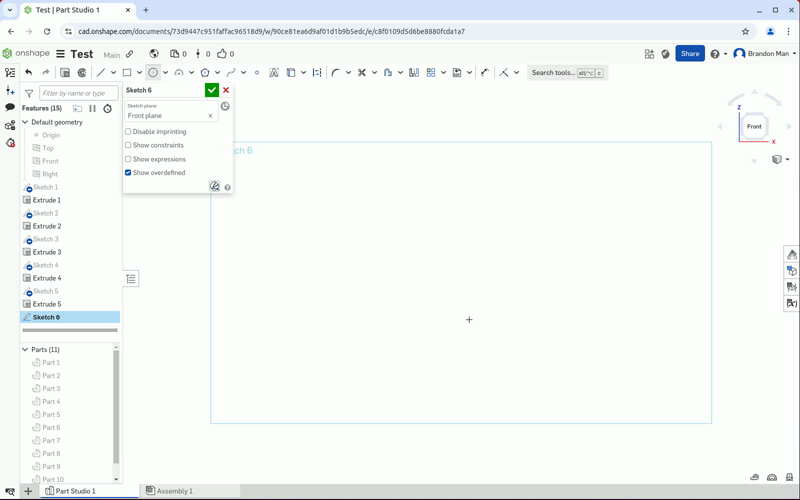
key_up(shift)
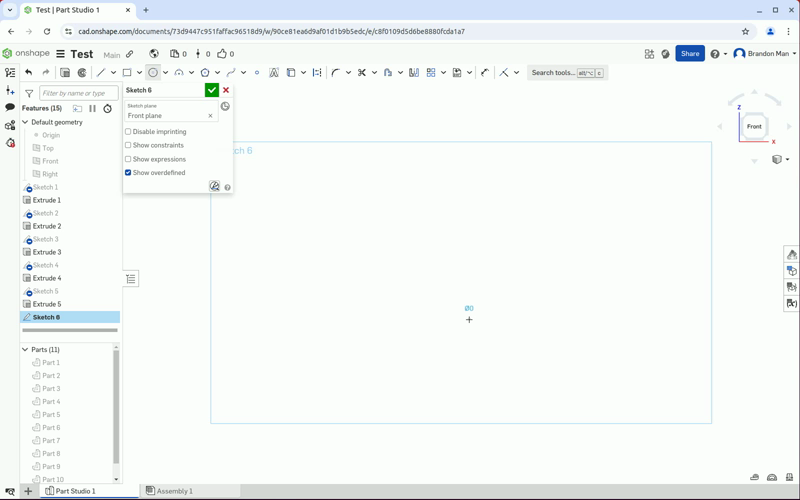
mouse_move(479, 319)
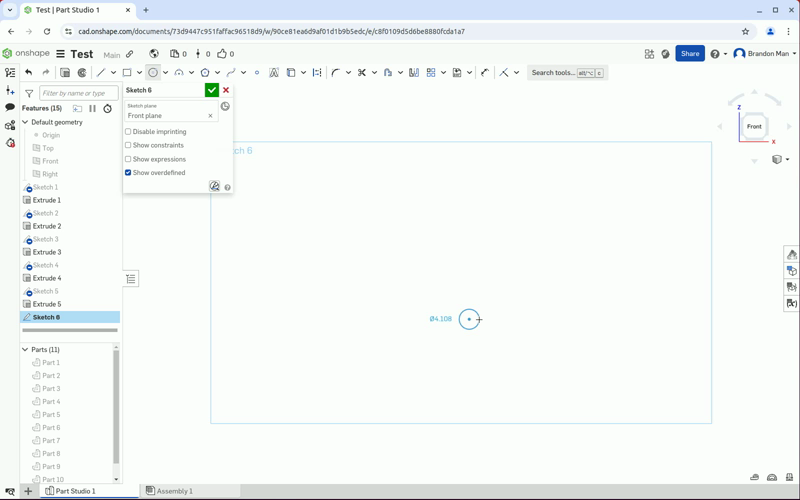
click(479, 319)
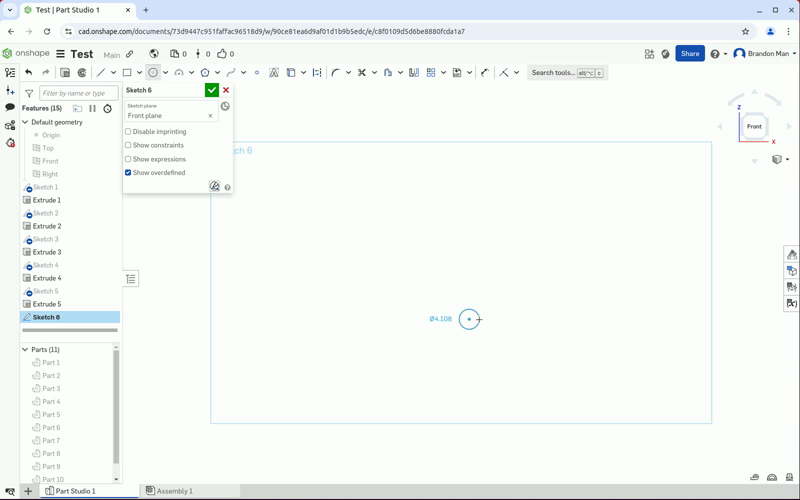
key(esc)
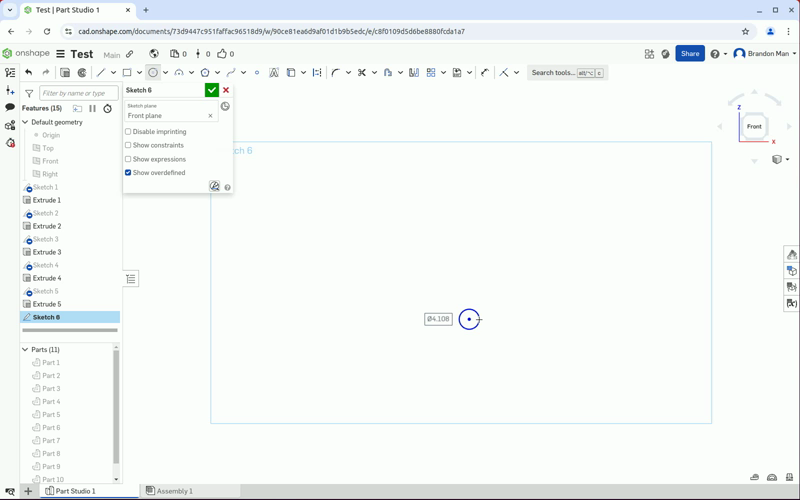
key(c)
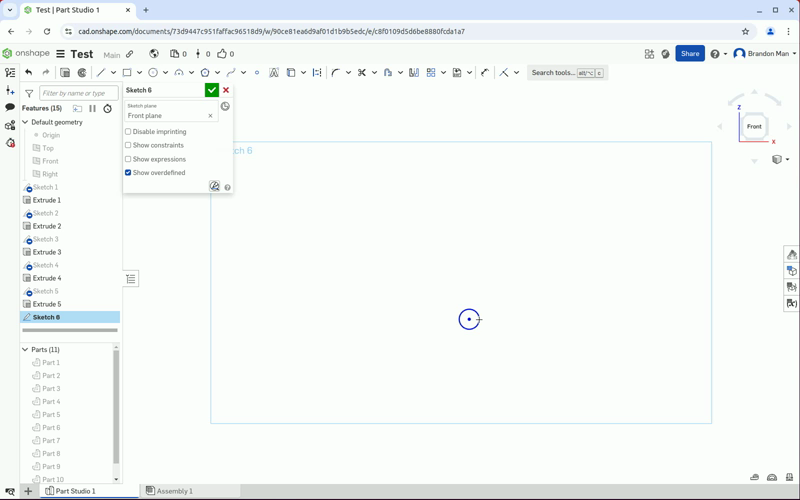
key_down(shift)
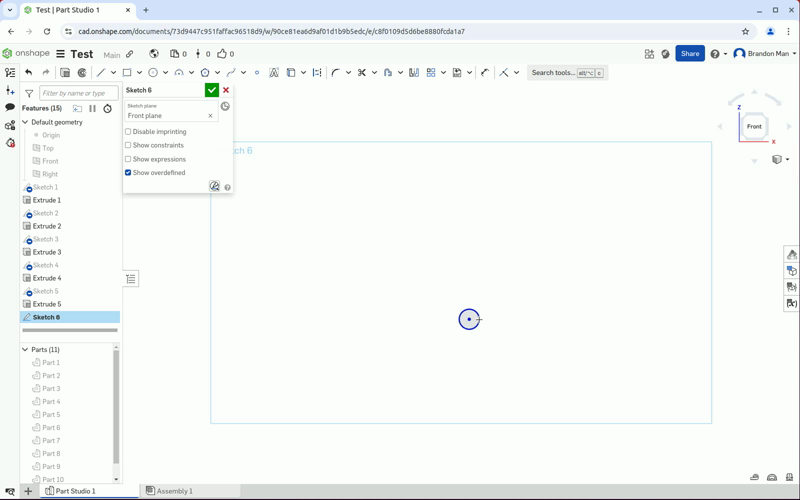
mouse_move(469, 319)
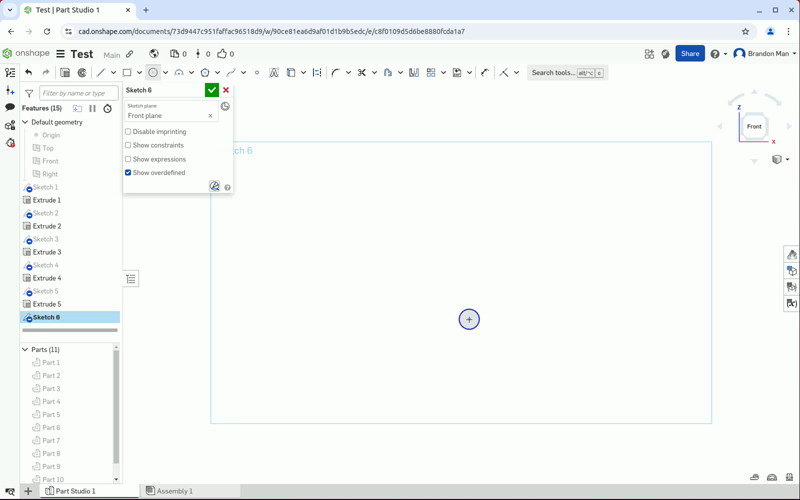
click(469, 319)
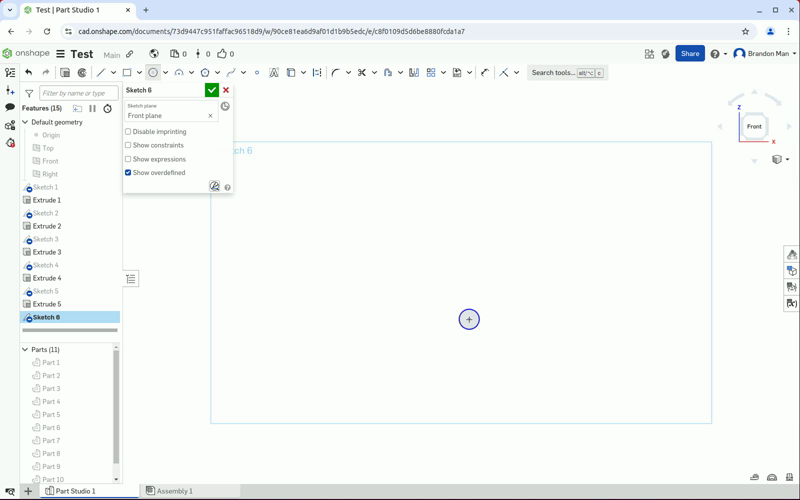
key_up(shift)
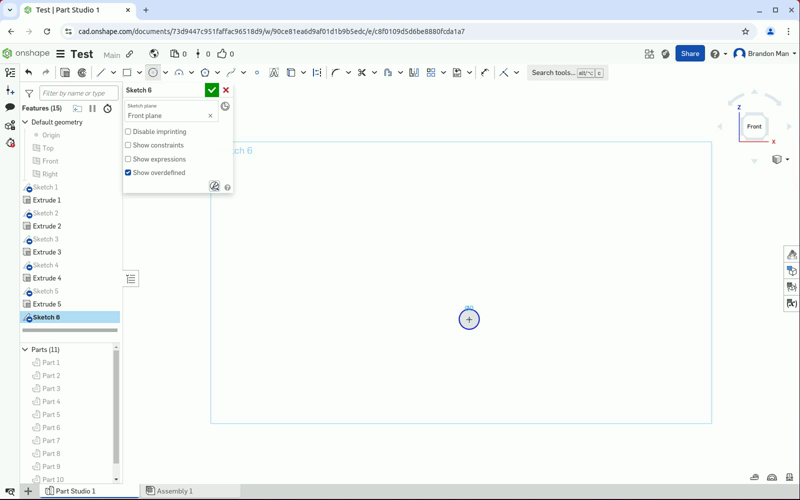
mouse_move(473, 319)
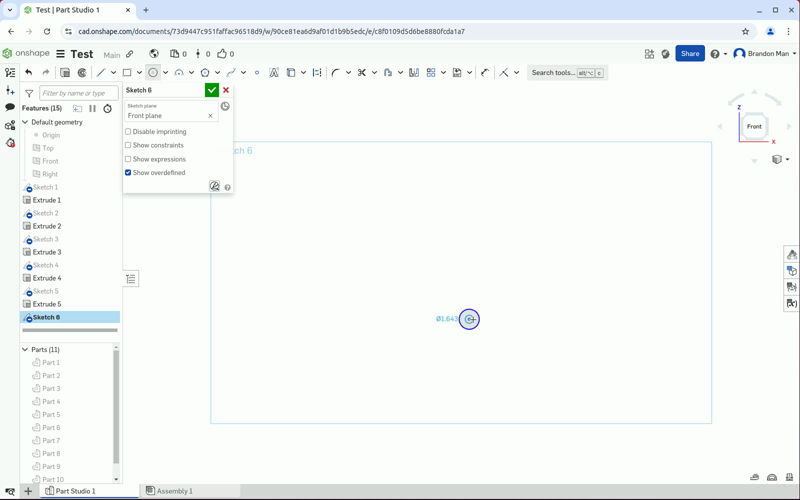
scroll(6)
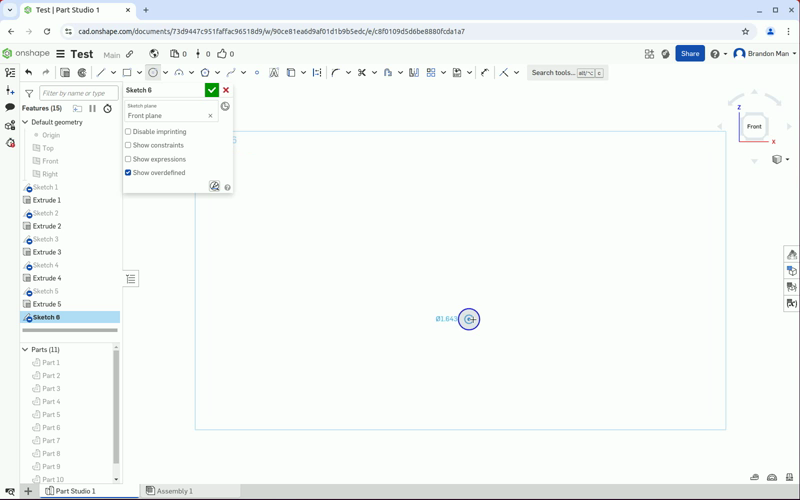
scroll(6)
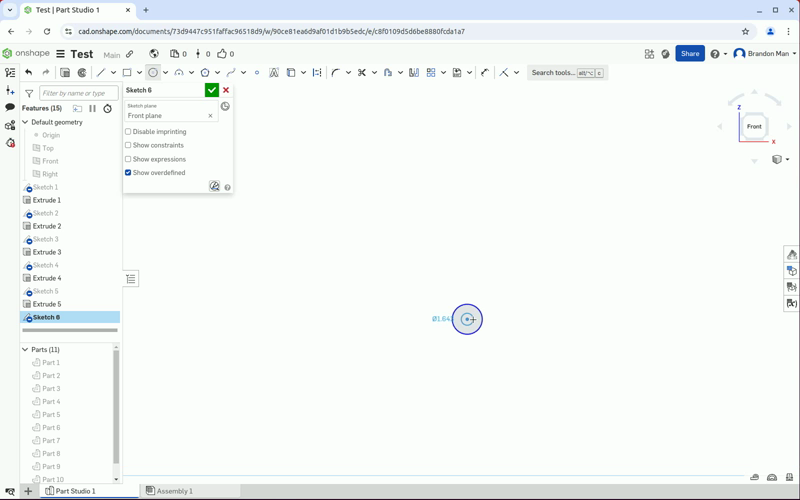
scroll(6)
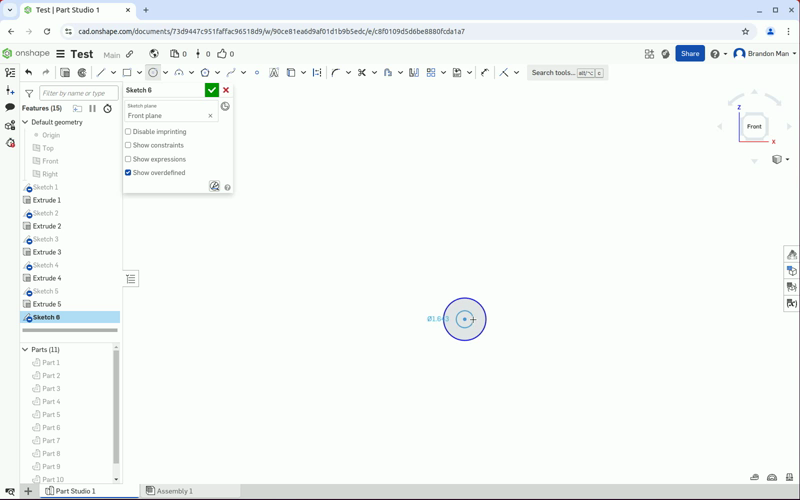
scroll(6)
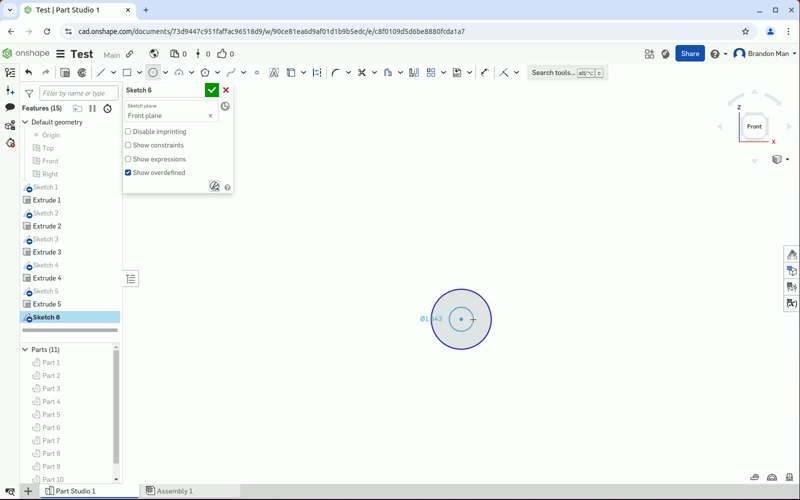
scroll(6)
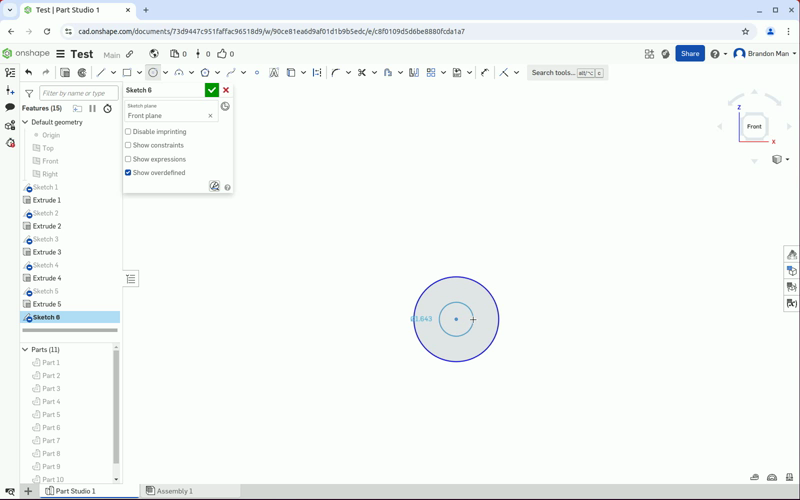
scroll(6)
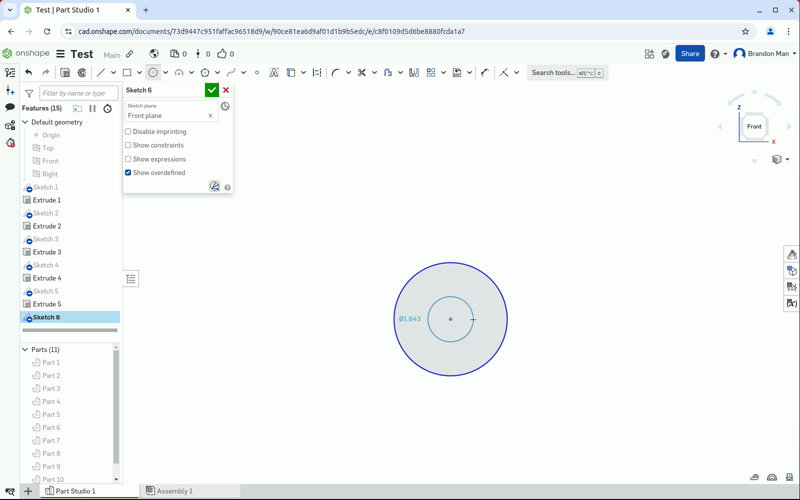
scroll(6)
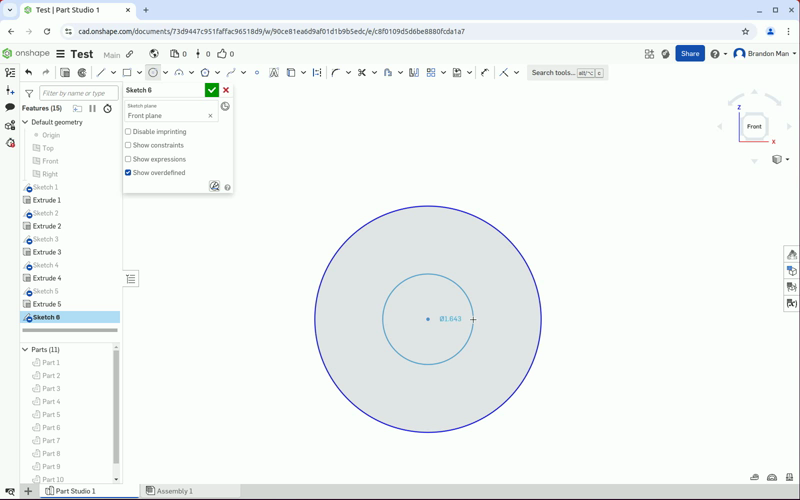
click(473, 319)
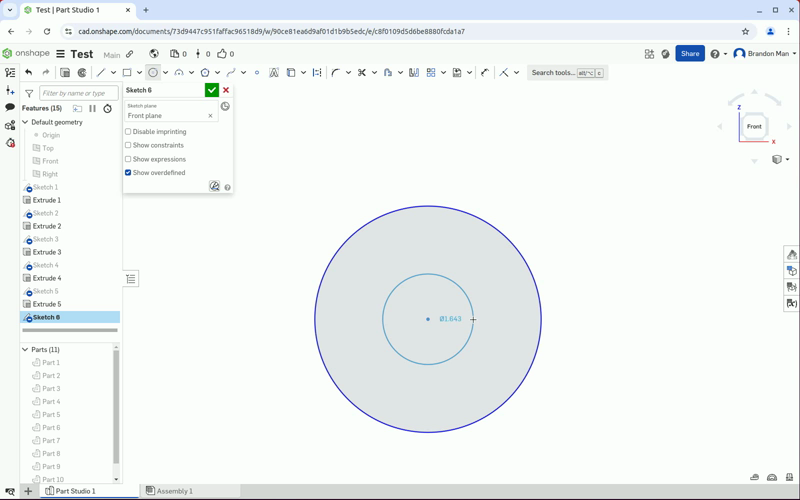
scroll(-6)
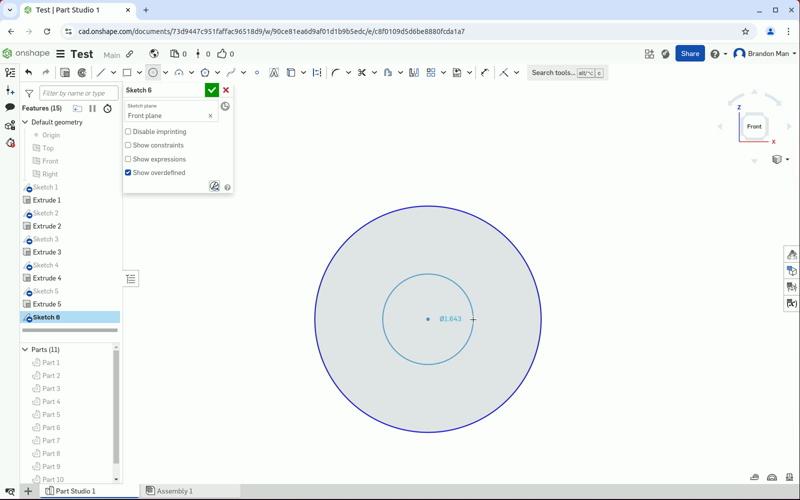
scroll(-6)
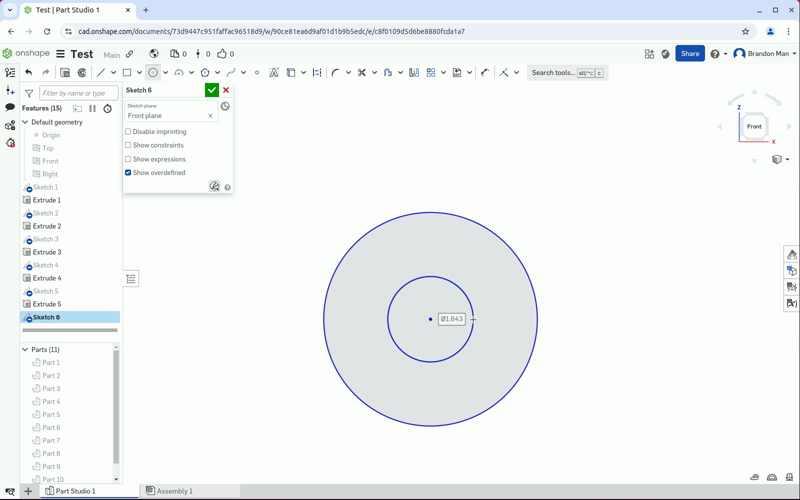
scroll(-6)
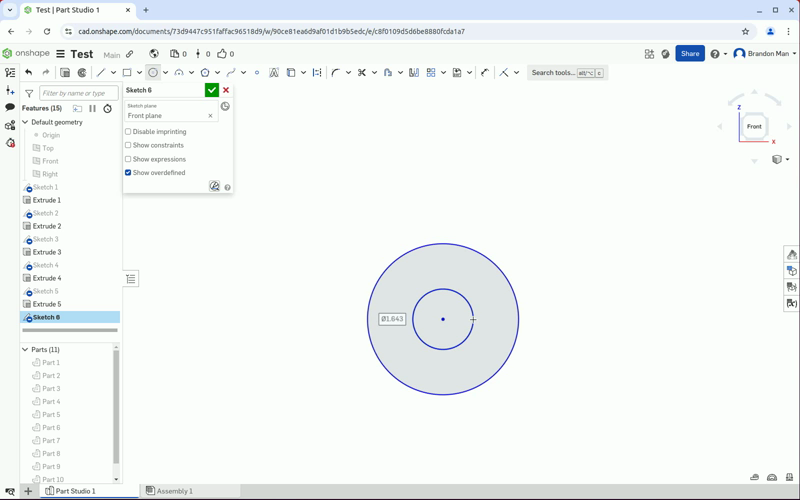
scroll(-6)
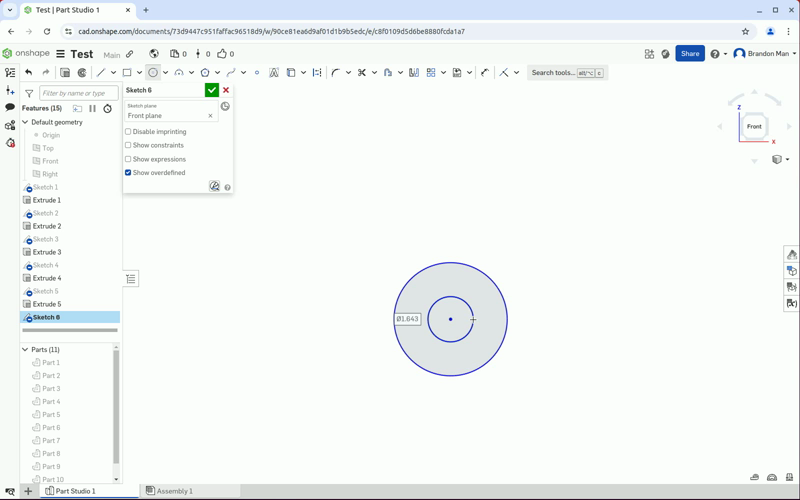
scroll(-6)
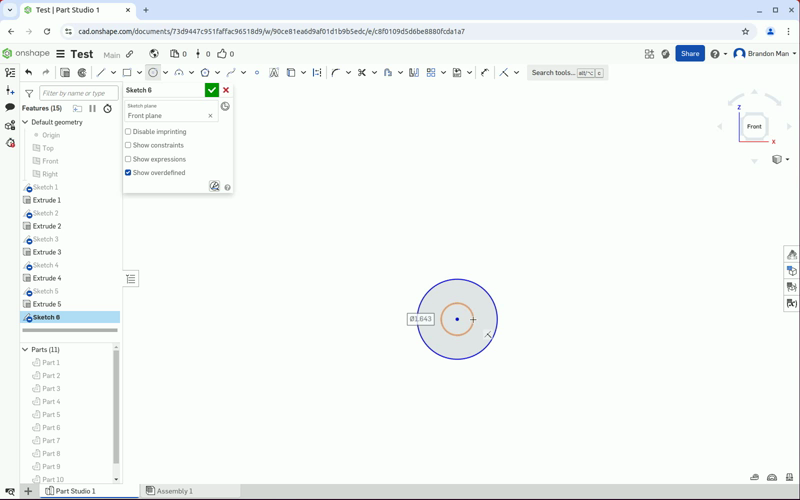
scroll(-6)
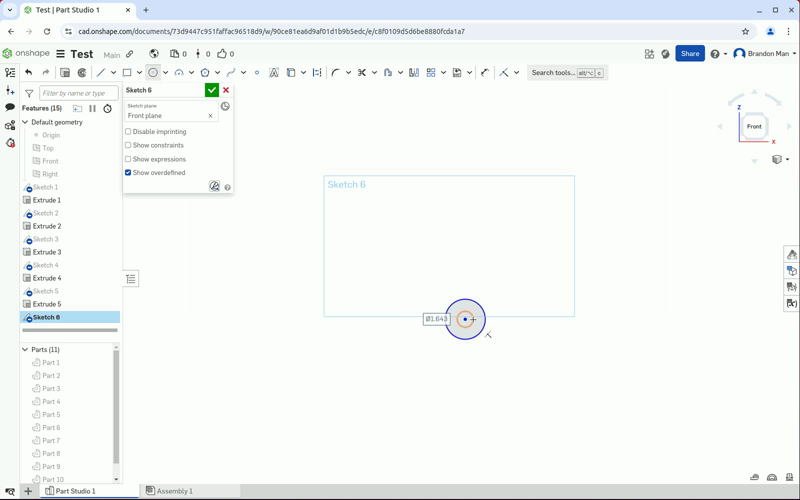
scroll(-6)
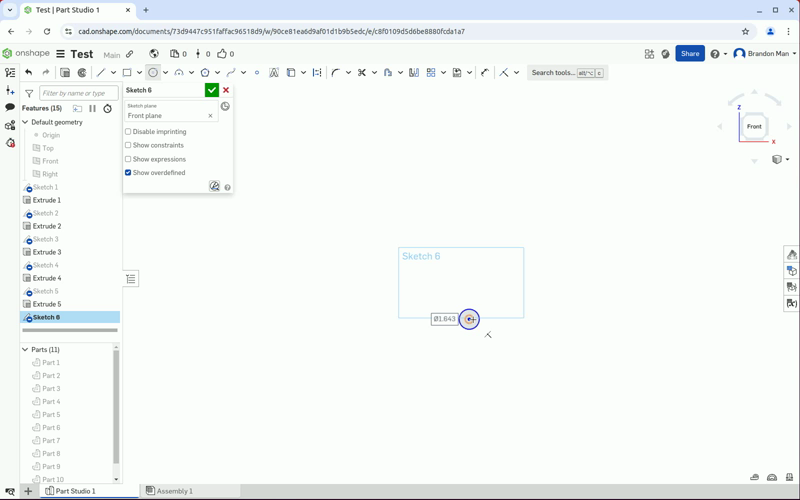
key(esc)
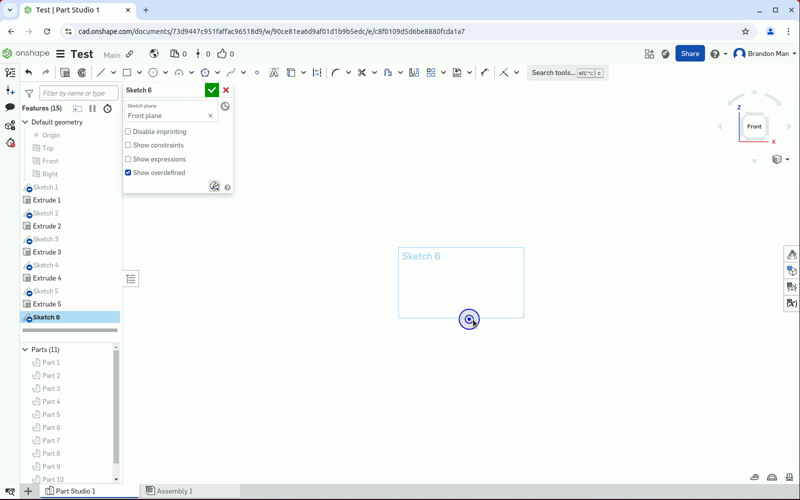
mouse_move(474, 315)
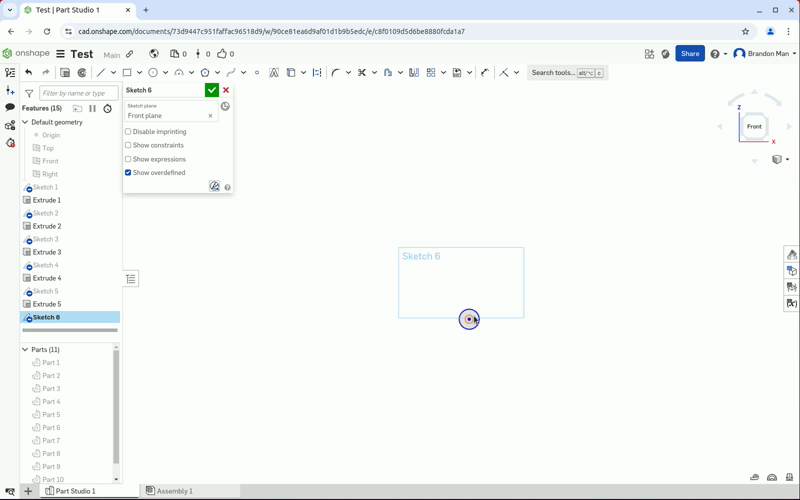
scroll(6)
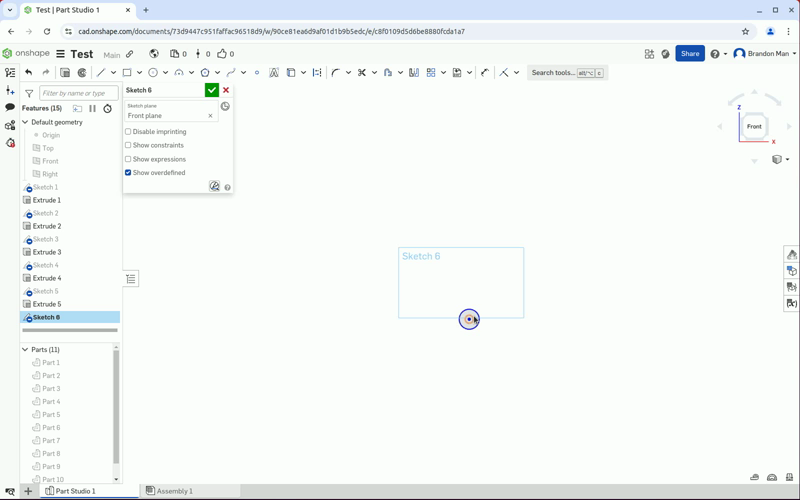
scroll(6)
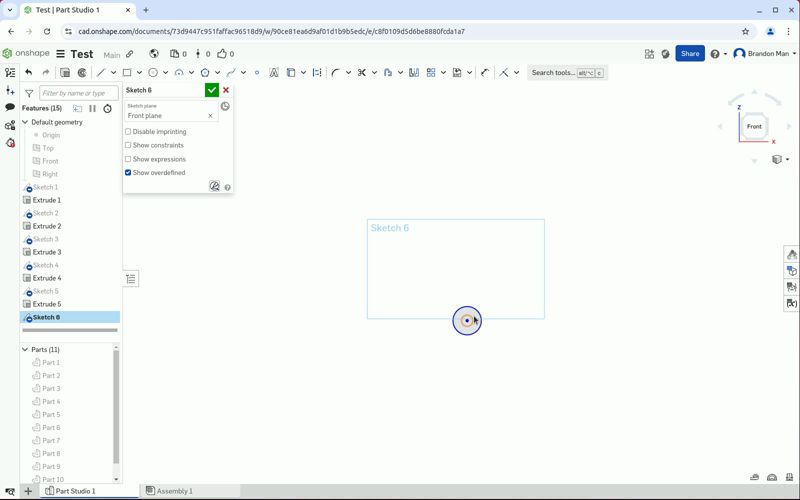
scroll(6)
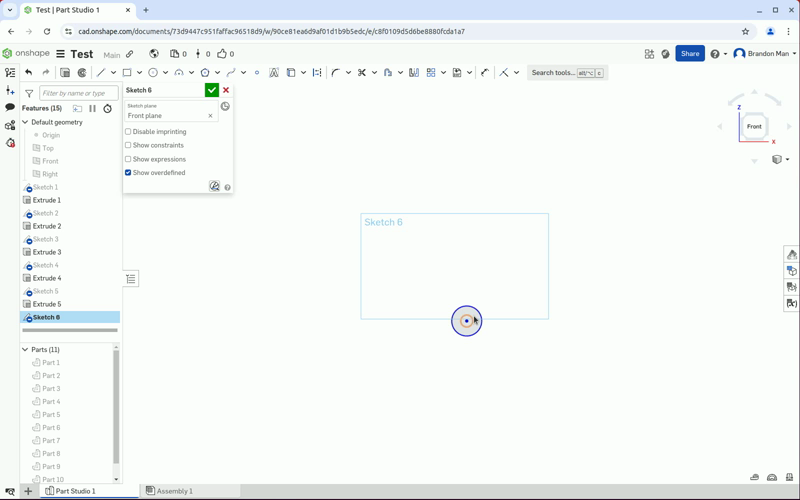
scroll(6)
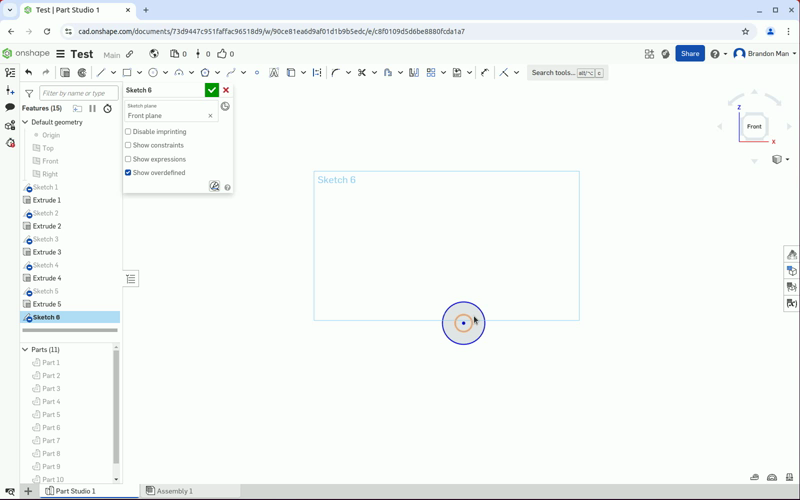
scroll(6)
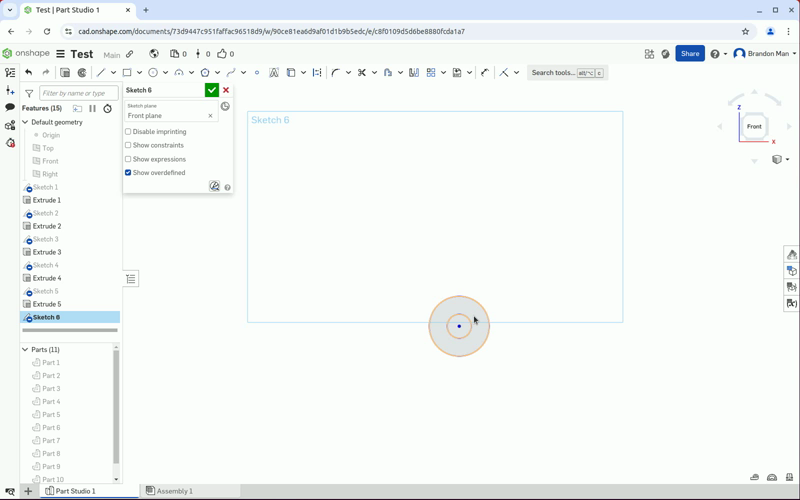
scroll(6)
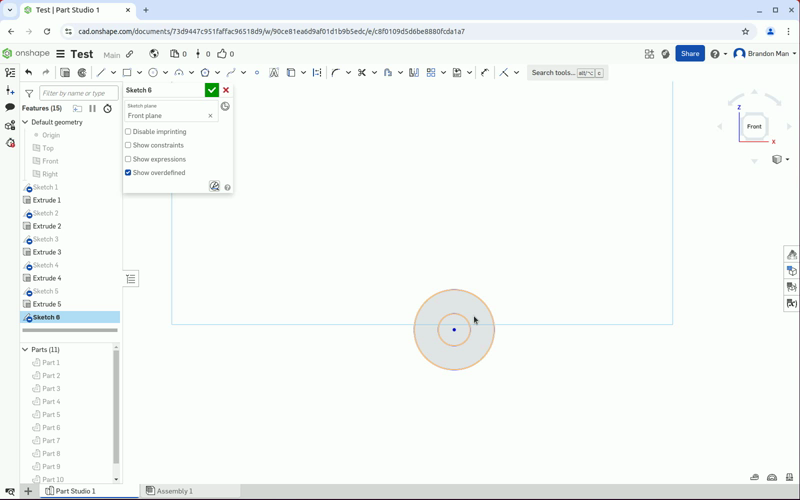
scroll(6)
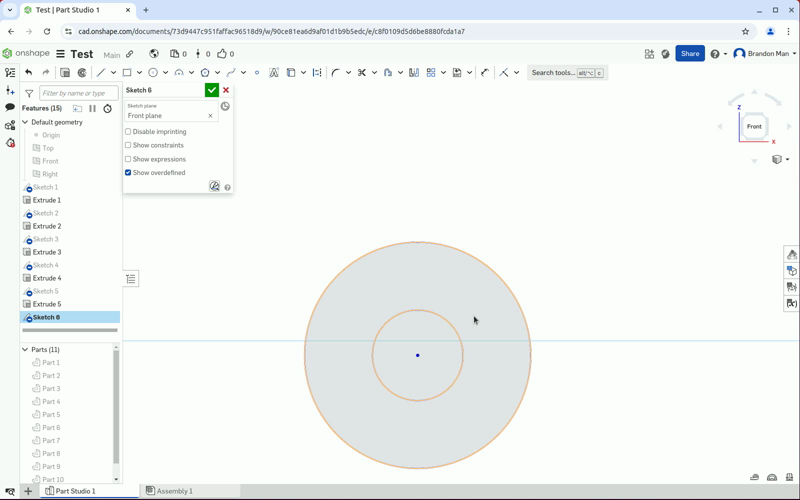
click(474, 315)
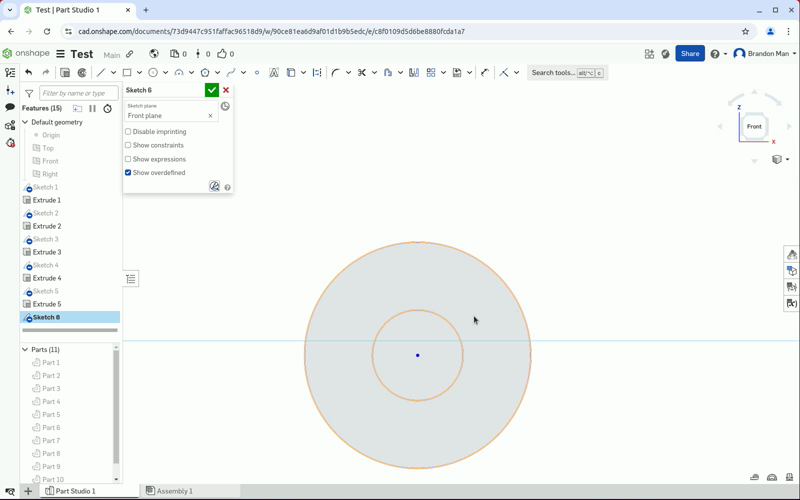
scroll(-6)
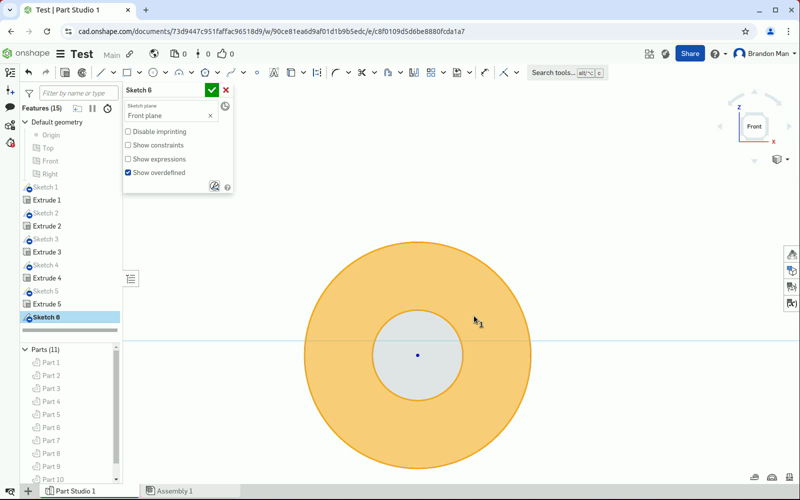
scroll(-6)
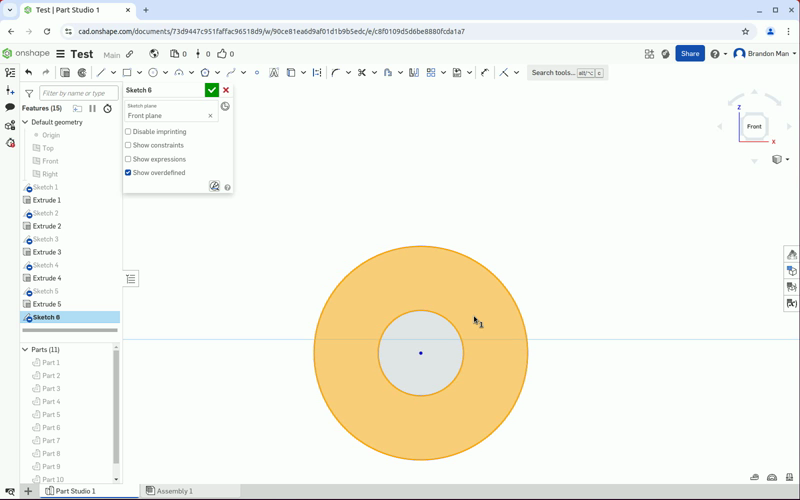
scroll(-6)
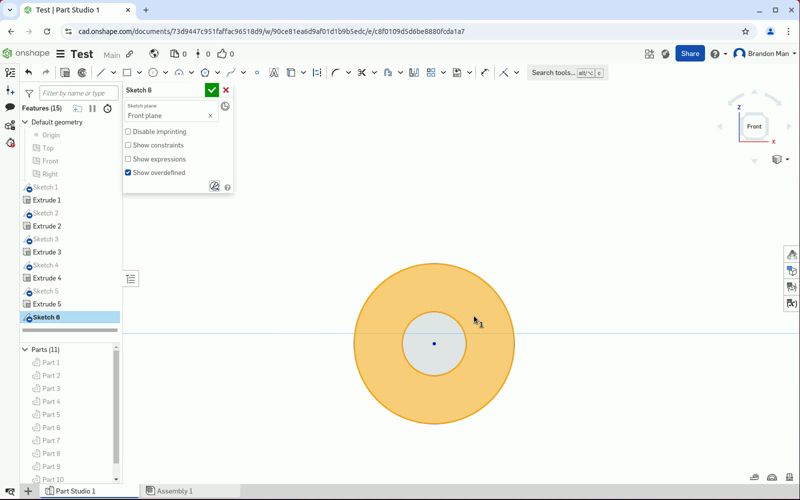
scroll(-6)
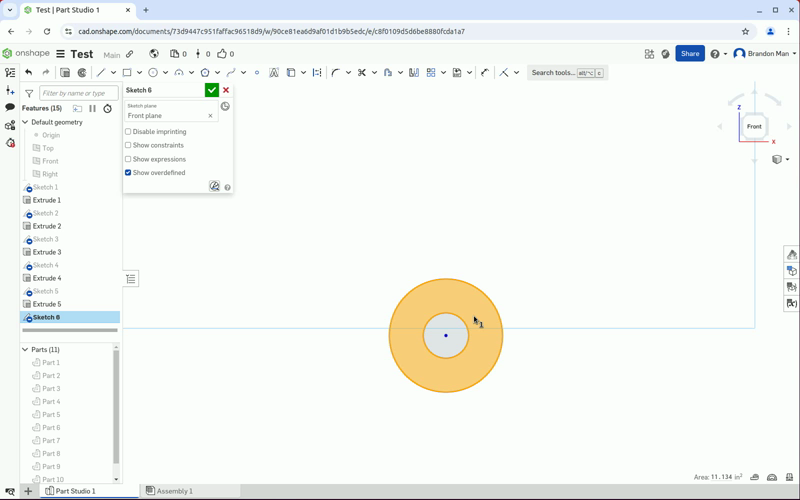
scroll(-6)
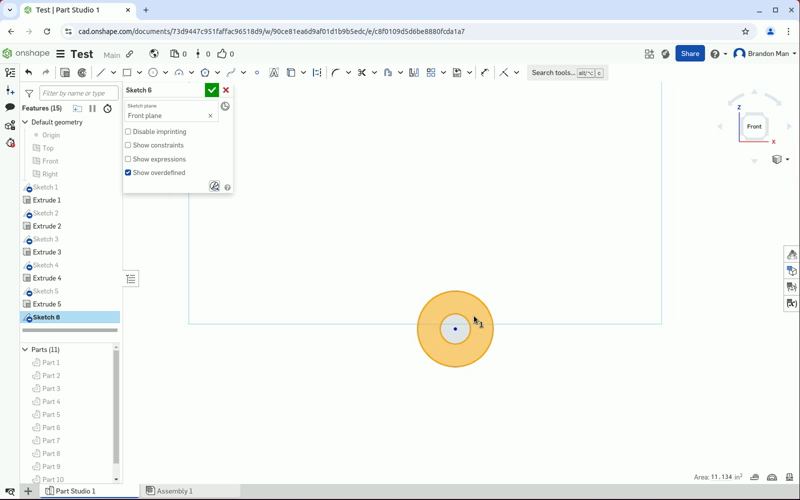
scroll(-6)
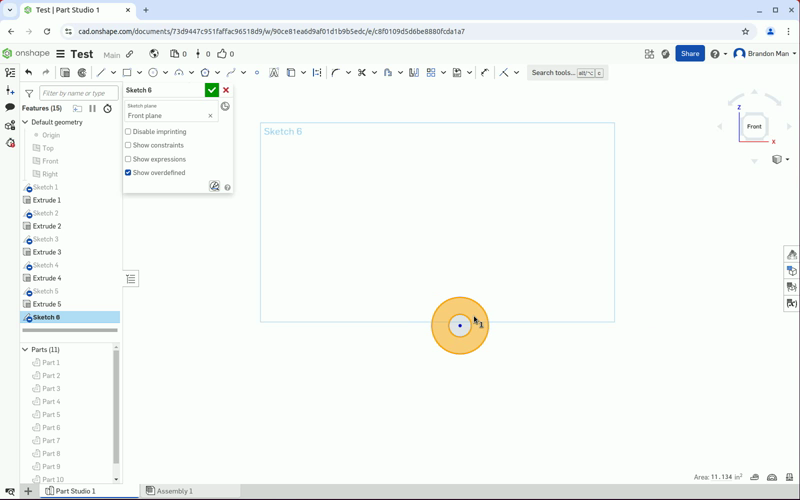
scroll(-6)
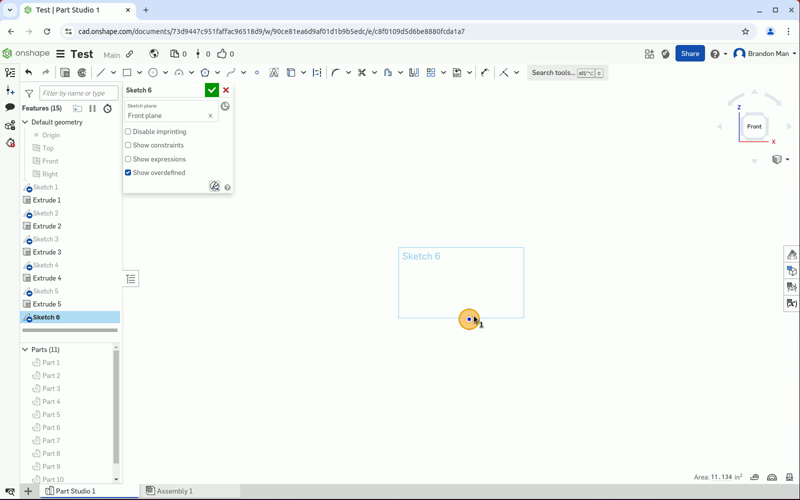
mouse_move(69, 352)
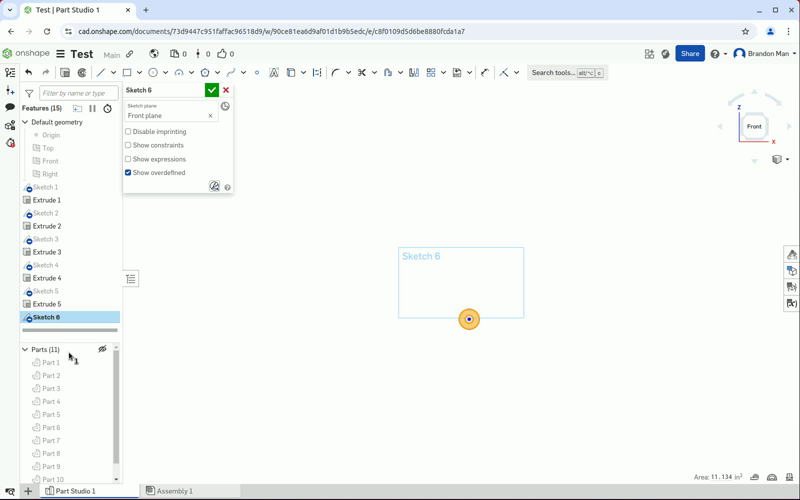
key(shift+y)
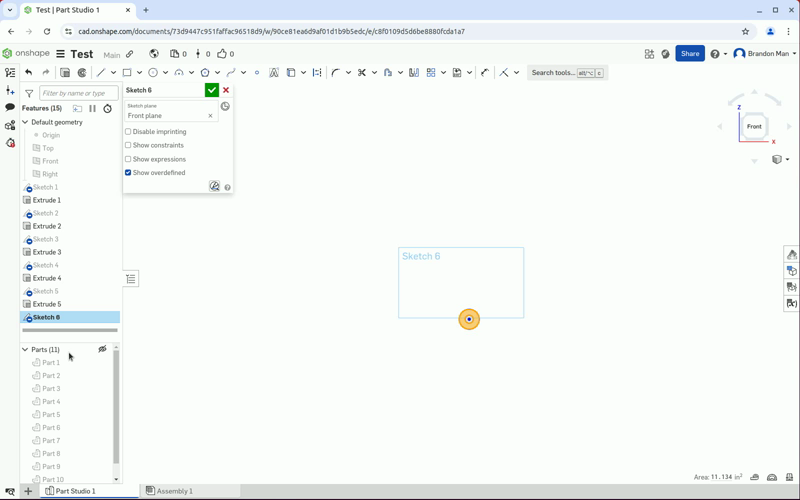
key(shift+e)
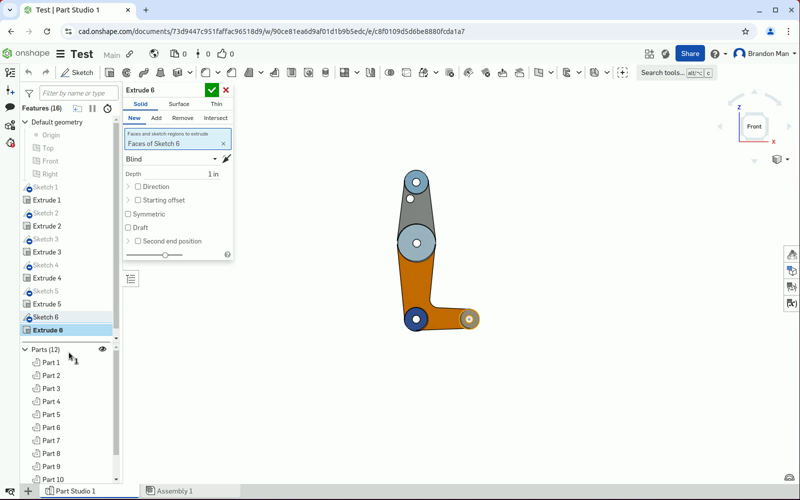
mouse_move(143, 106)
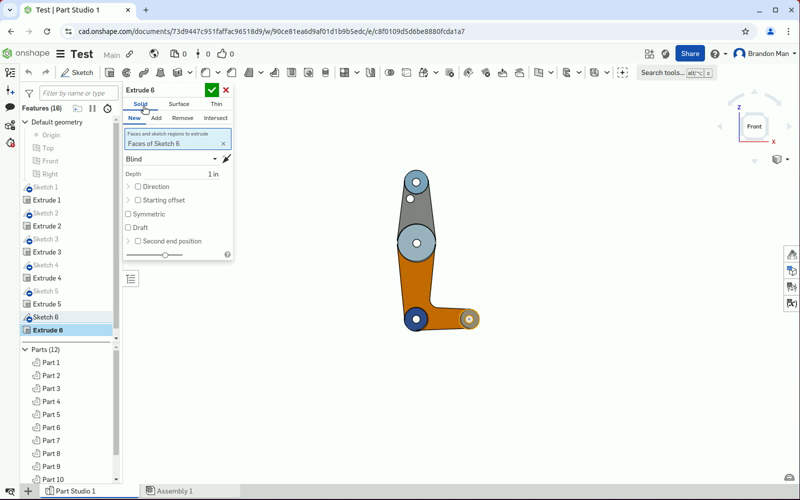
click(143, 106)
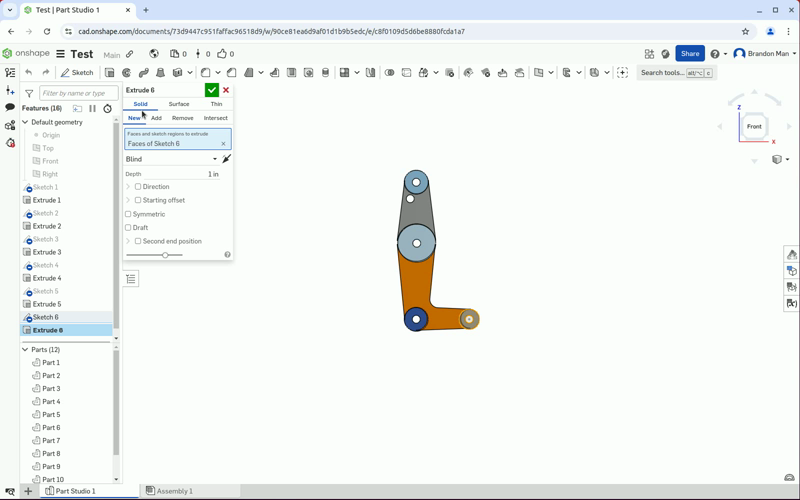
mouse_move(137, 120)
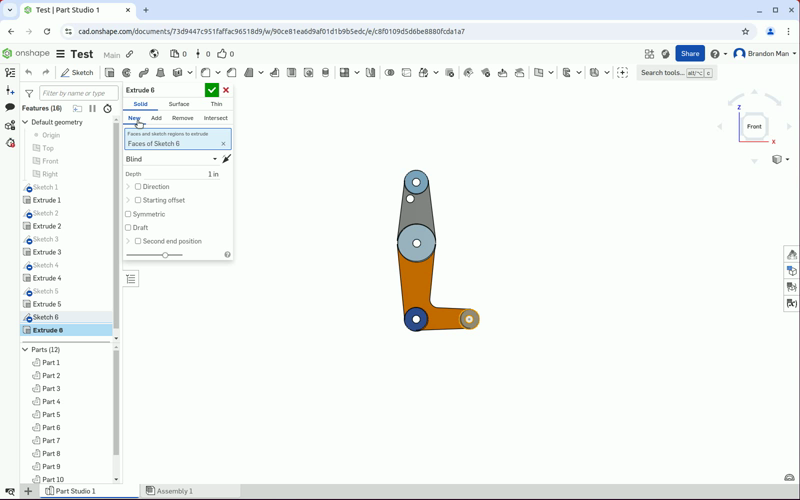
click(137, 120)
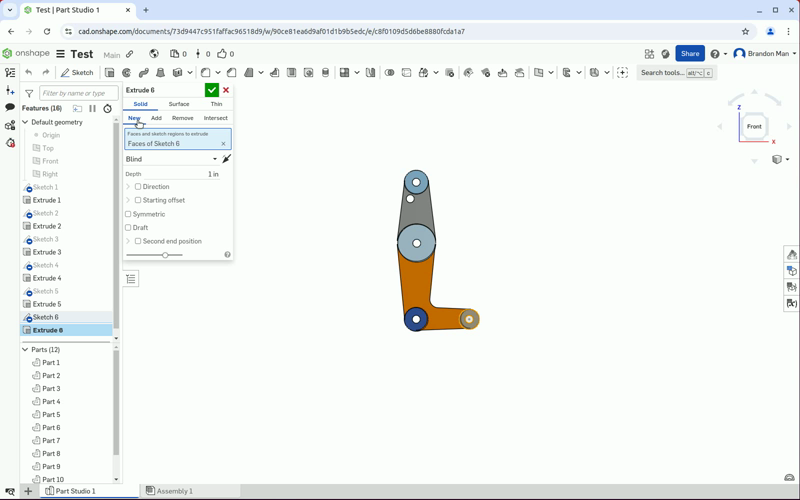
key(tab, 4)
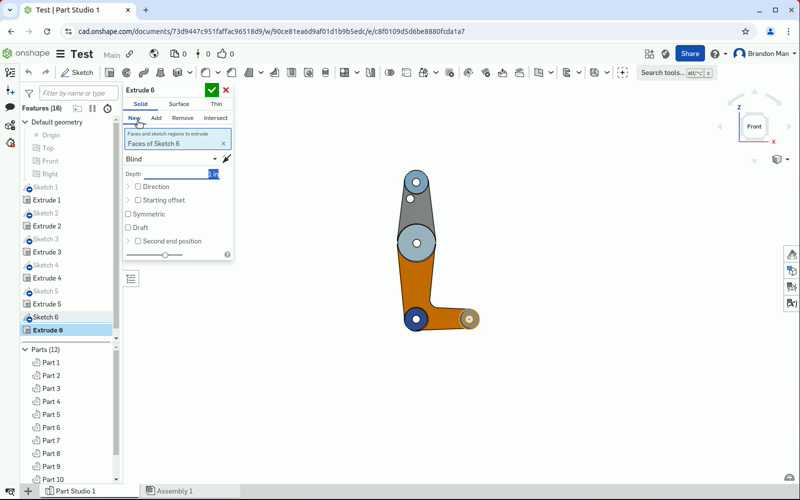
text(6.258)
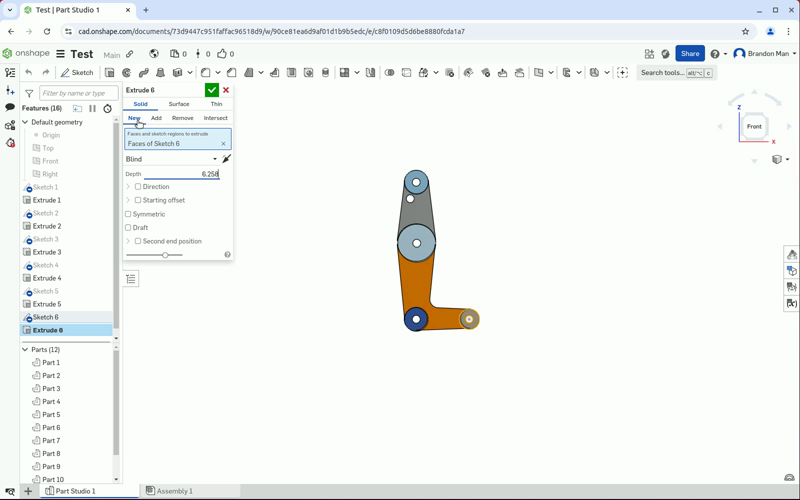
key(enter)
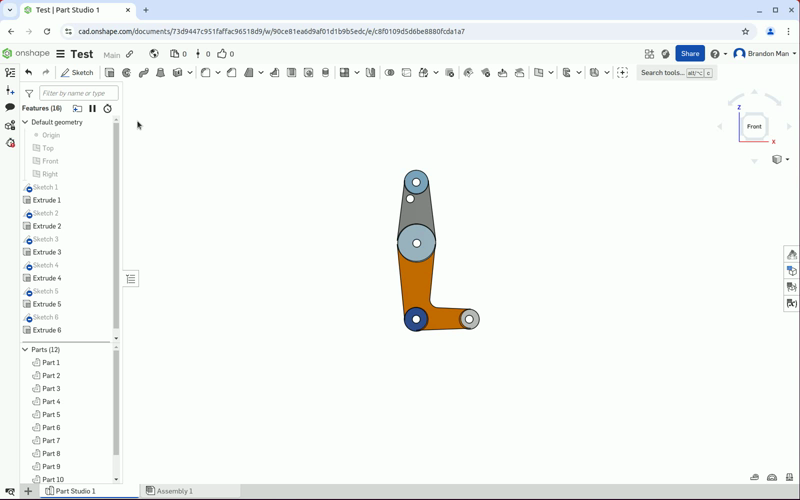
key(shift+h)
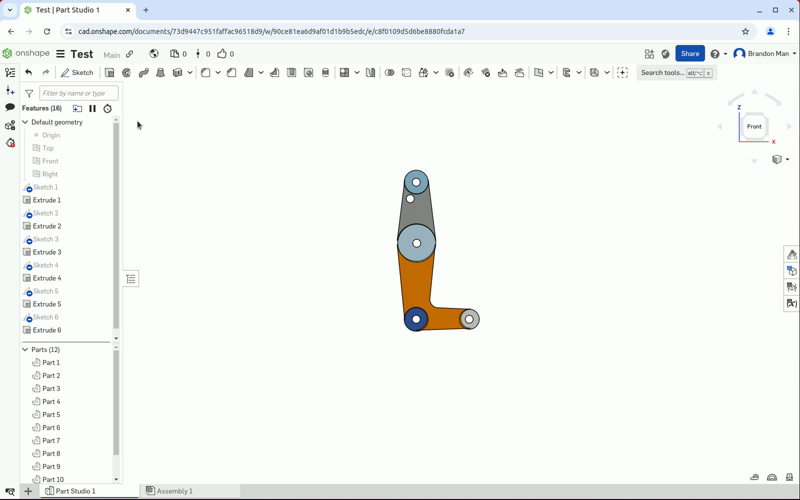
key(shift+h)
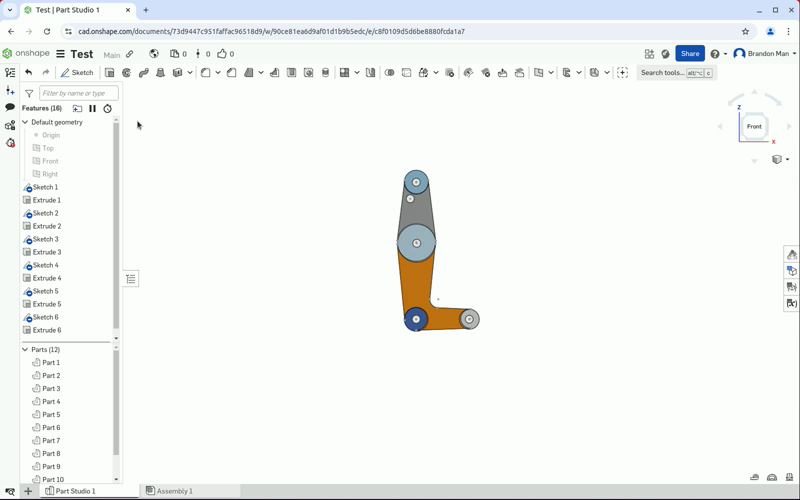
key(shift+7)
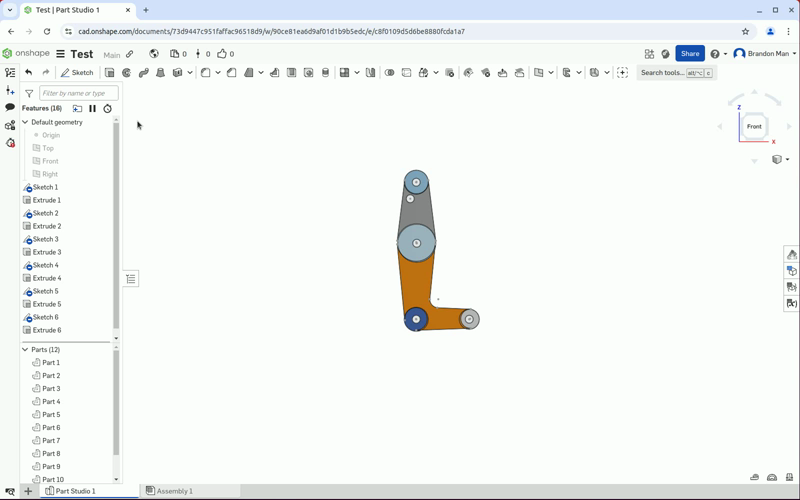
key(left, 2)
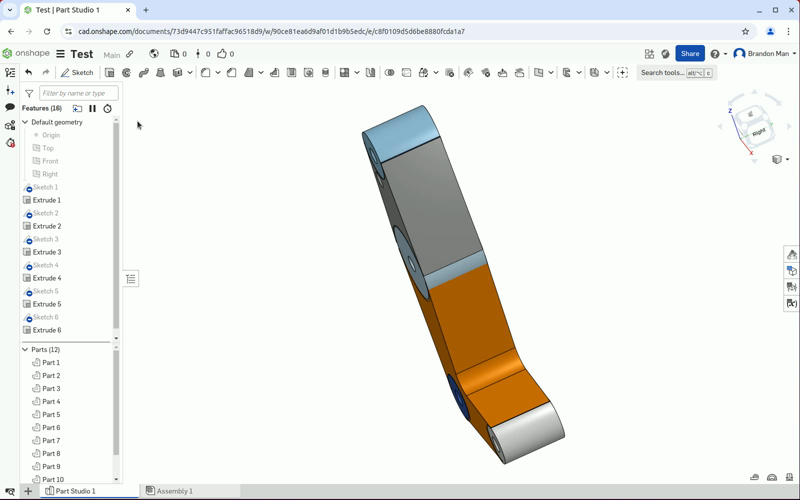
key(down, 2)
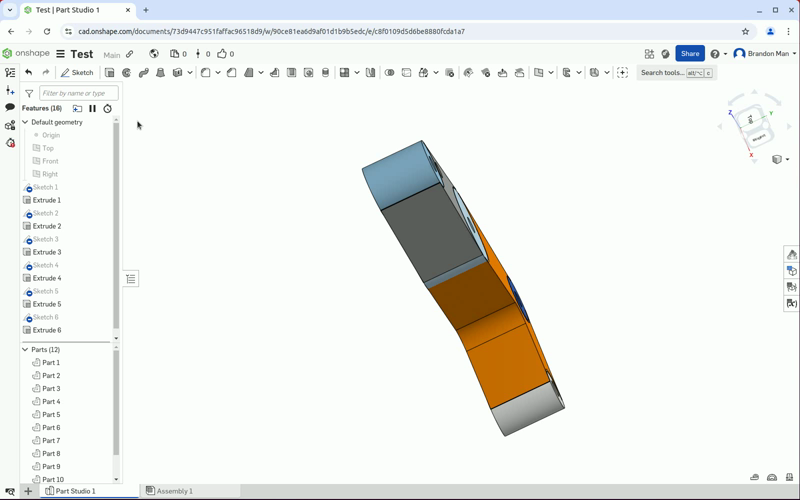
key(up, 2)
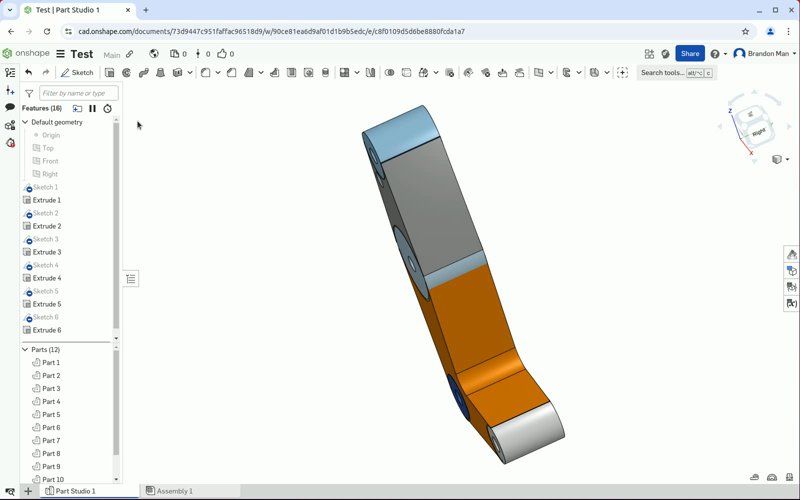
key(right, 2)
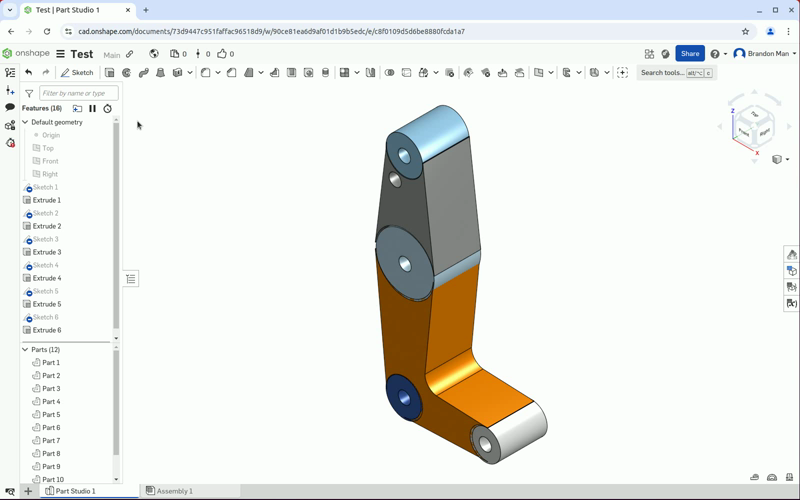
mouse_move(69, 189)
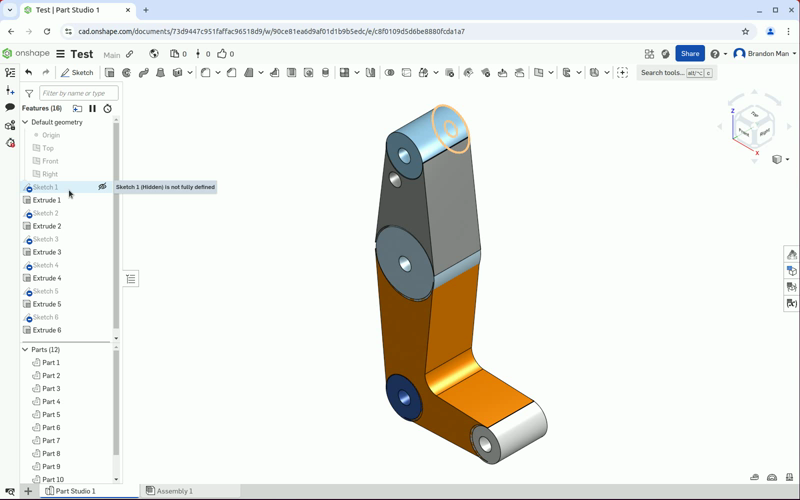
click(69, 189)